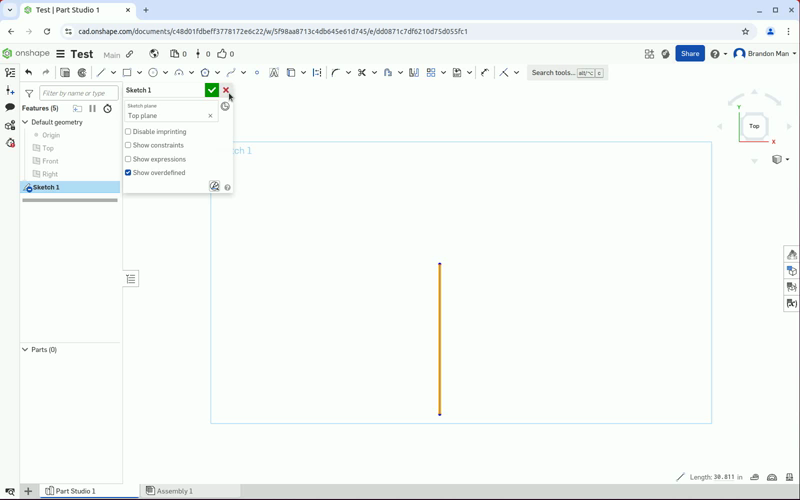
key(shift+h)
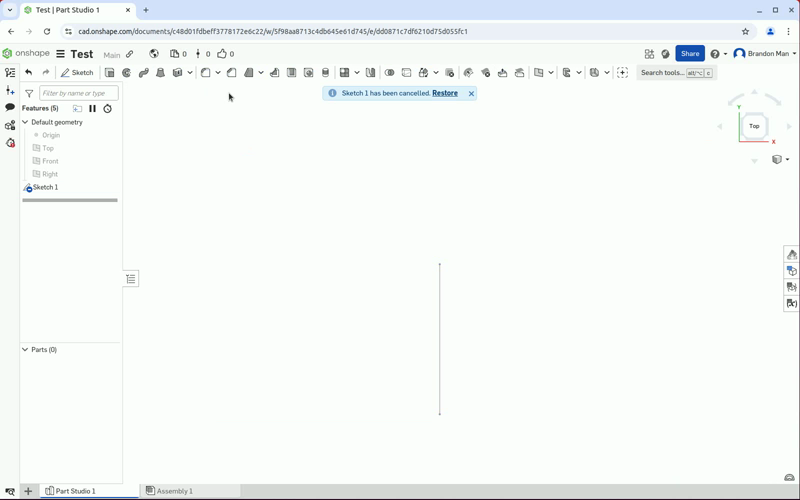
key(shift+s)
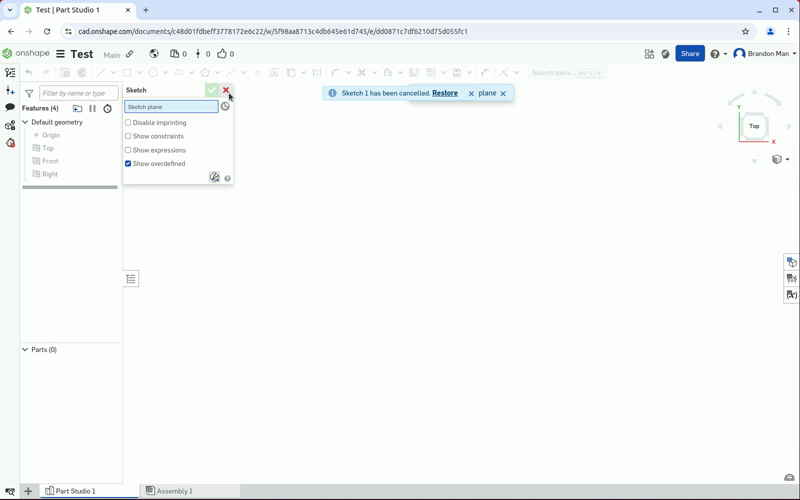
mouse_move(73, 150)
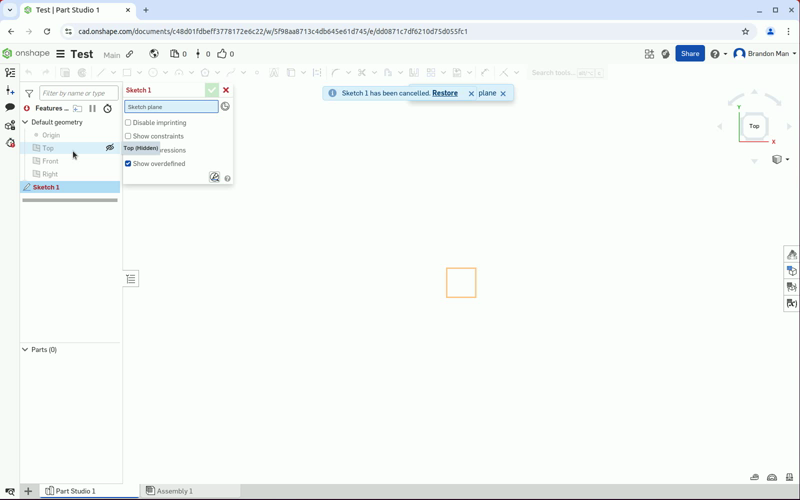
click(73, 150)
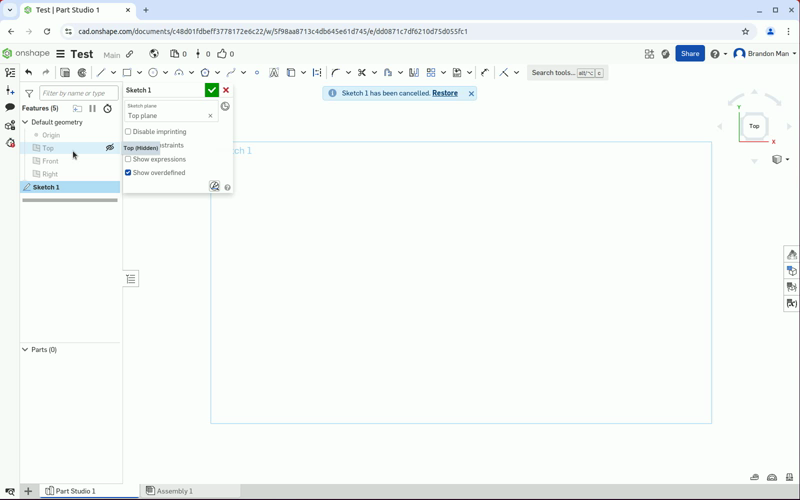
mouse_move(73, 352)
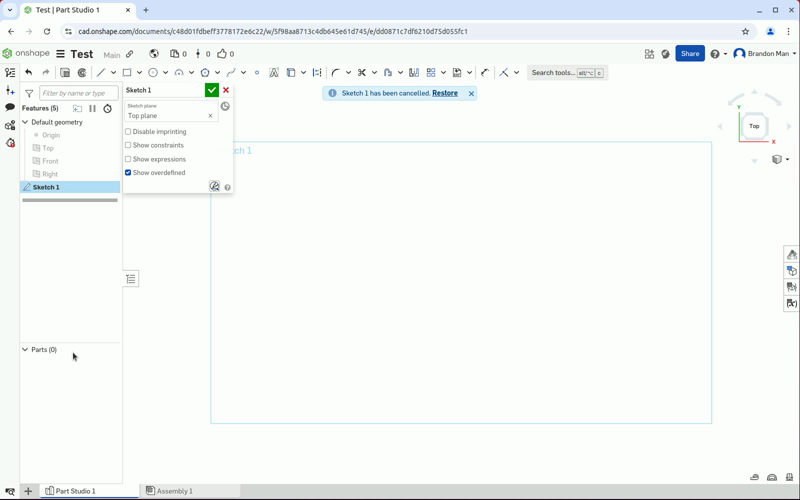
key(y)
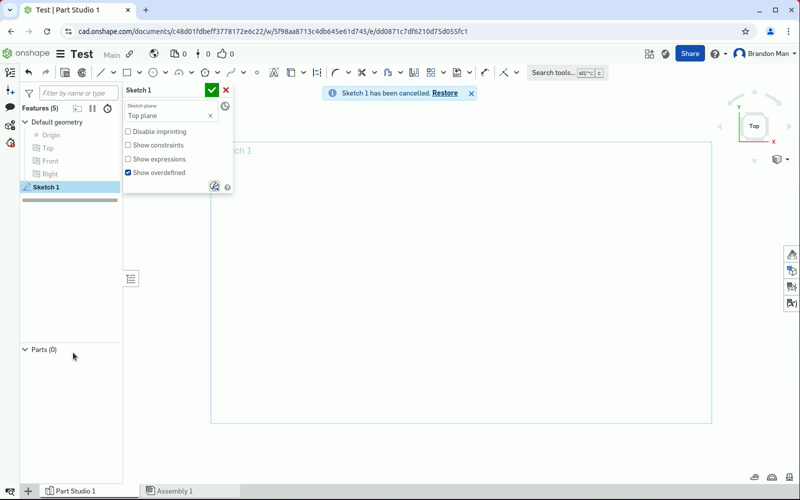
key(c)
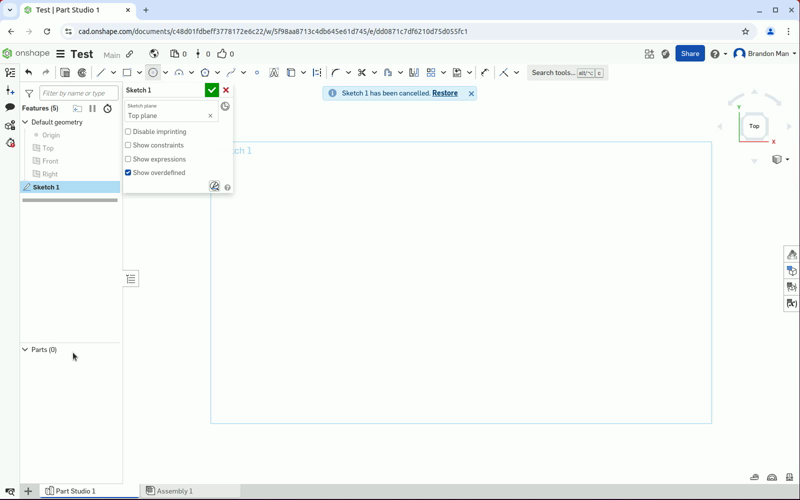
key_down(shift)
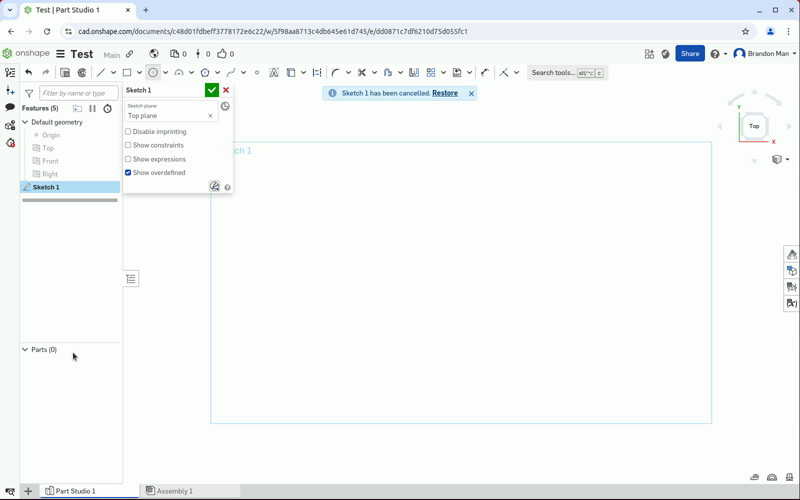
mouse_move(391, 282)
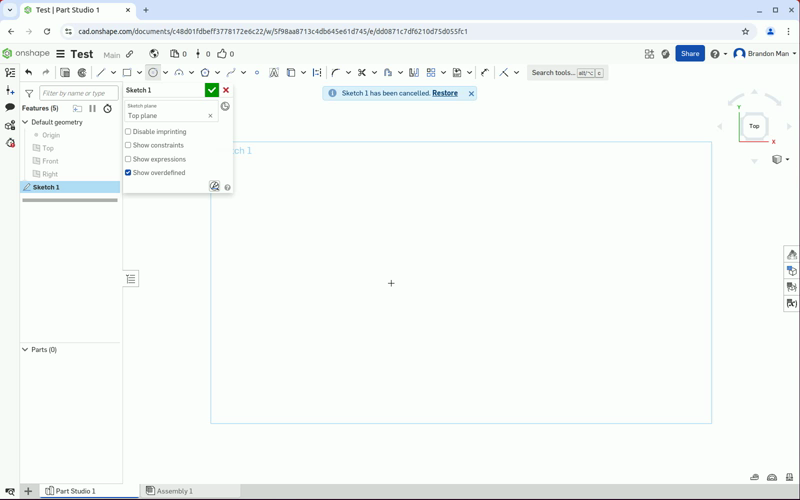
click(391, 282)
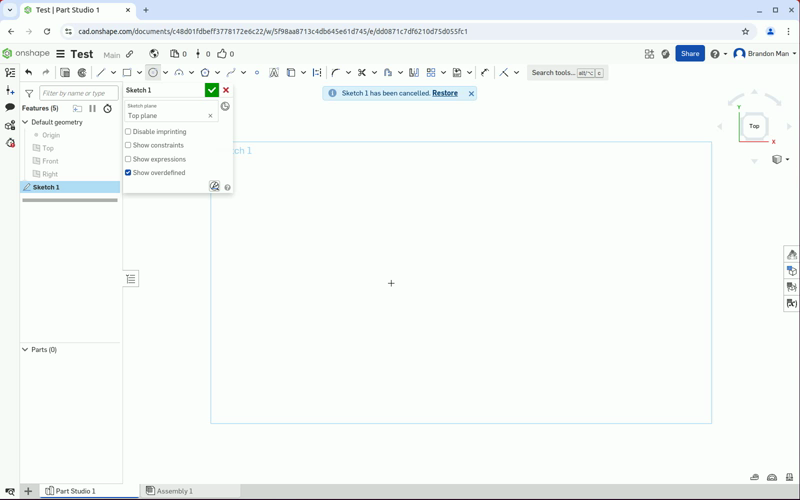
key_up(shift)
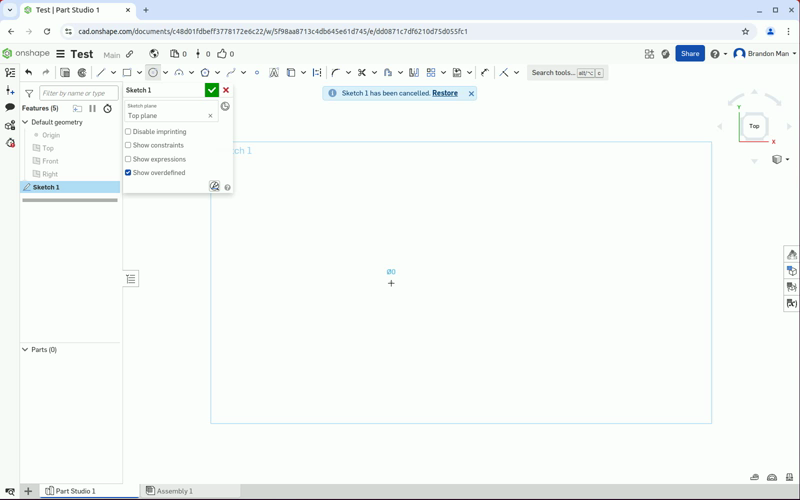
mouse_move(434, 282)
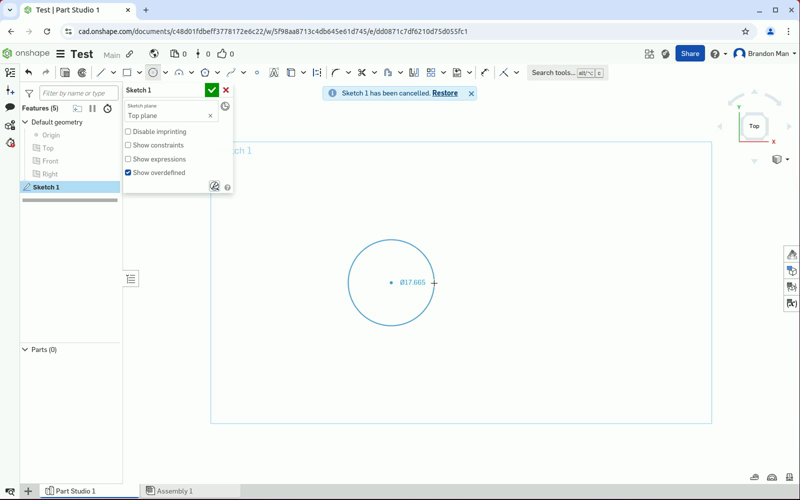
click(434, 282)
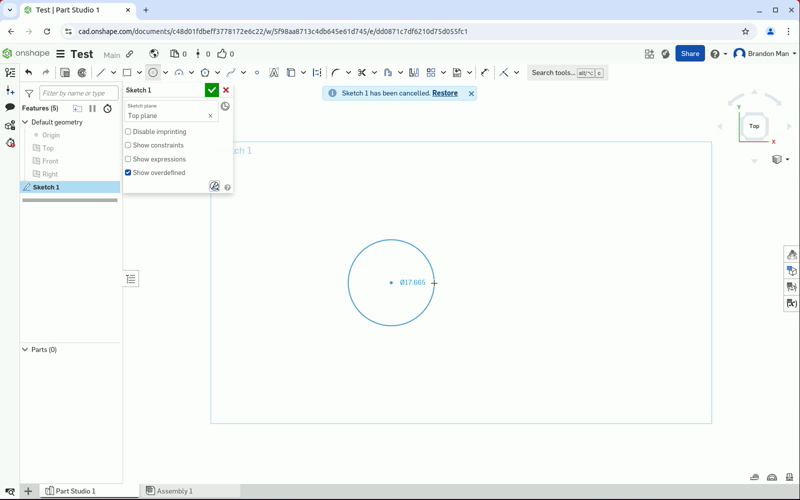
key(esc)
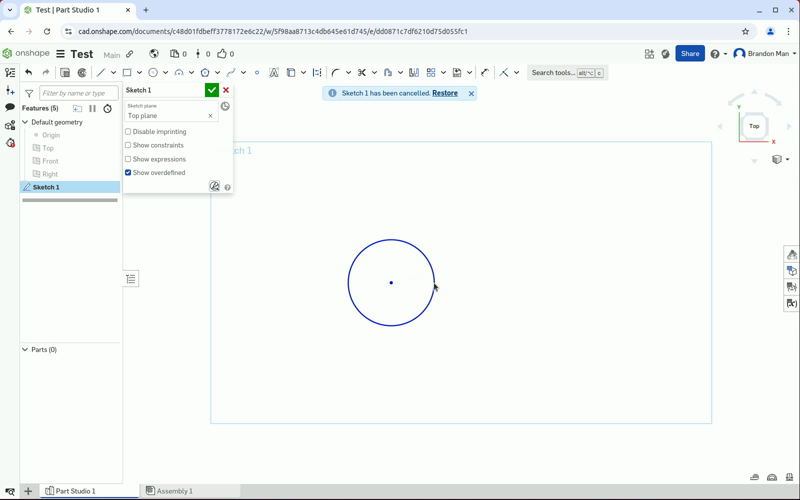
key(c)
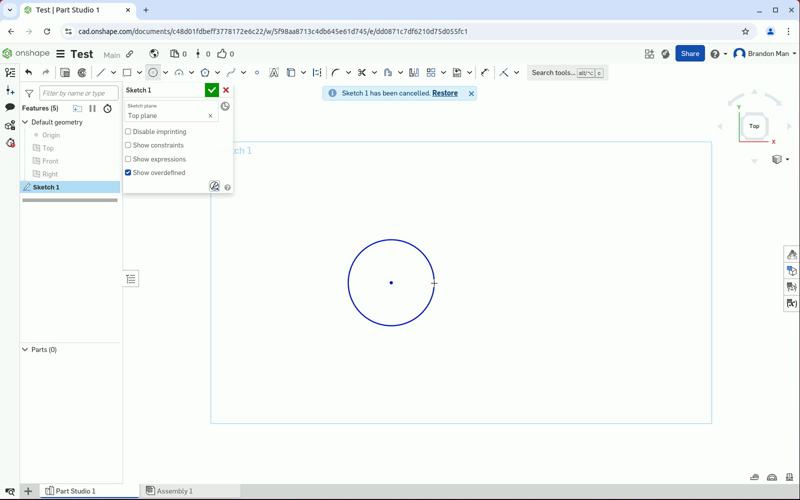
key_down(shift)
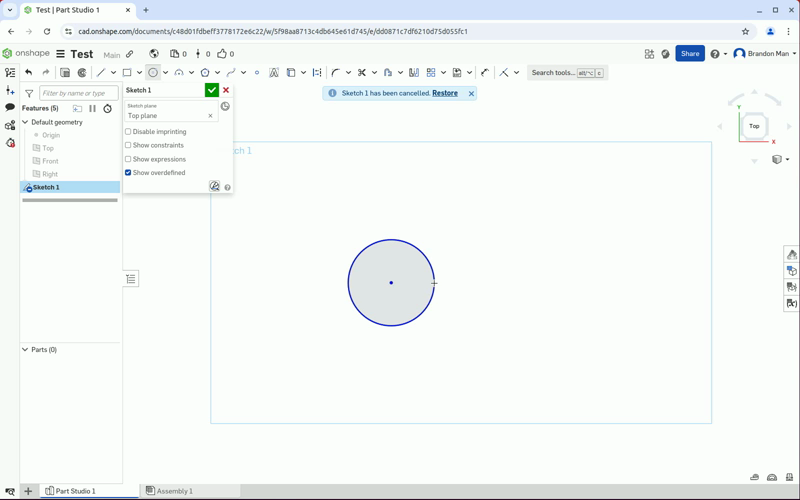
mouse_move(391, 282)
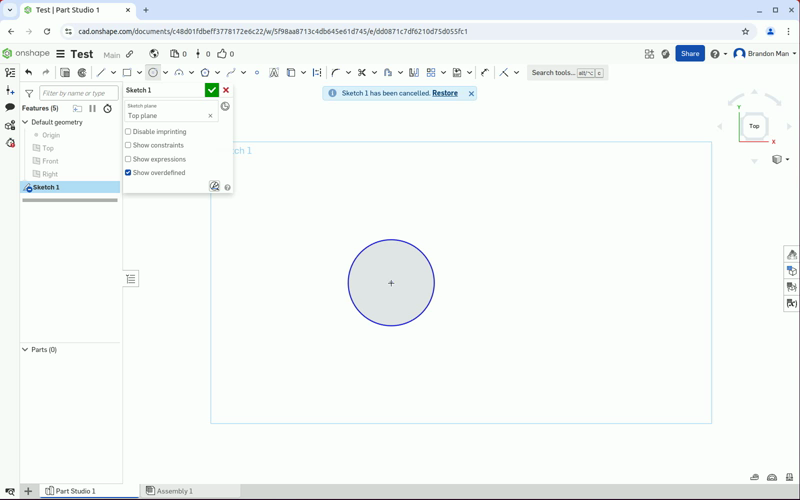
click(391, 282)
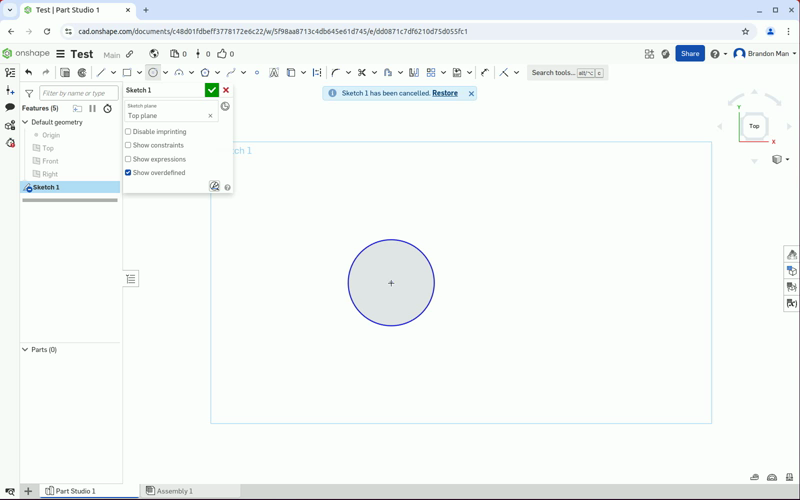
key_up(shift)
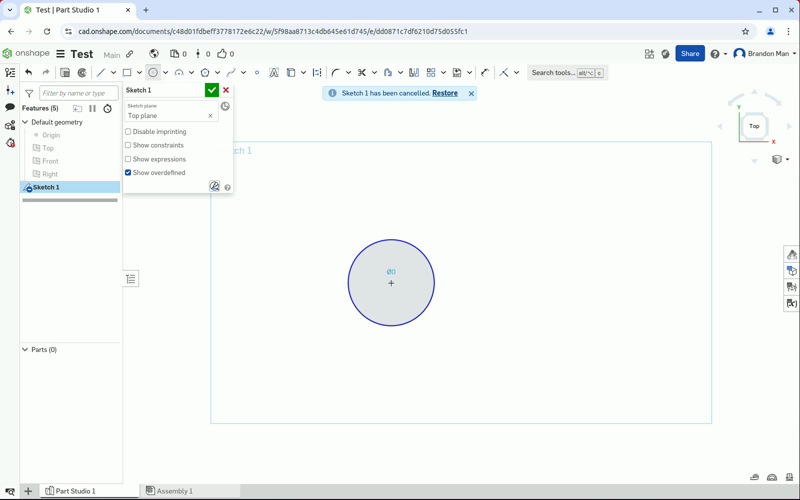
mouse_move(426, 282)
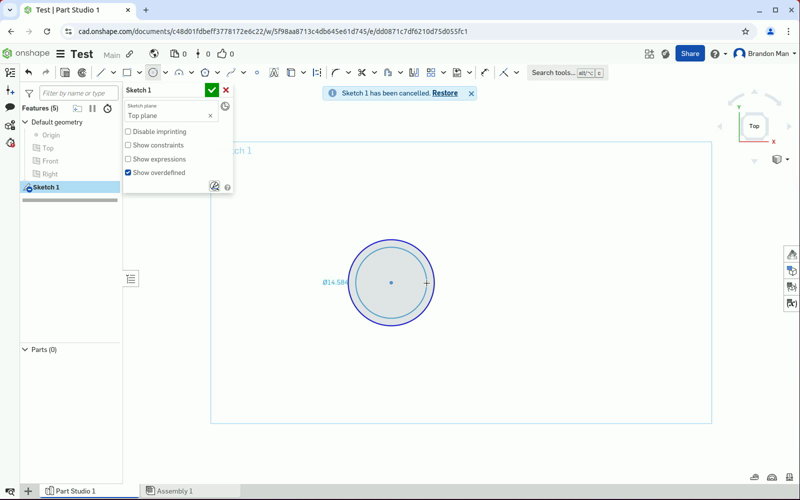
click(426, 282)
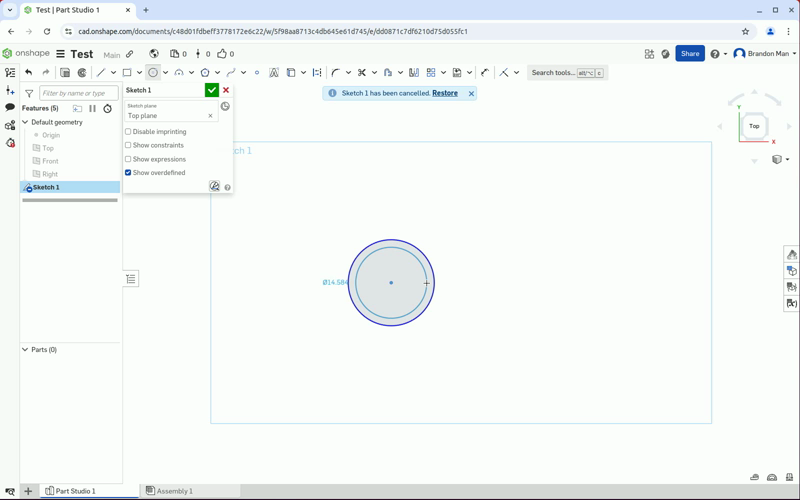
key(esc)
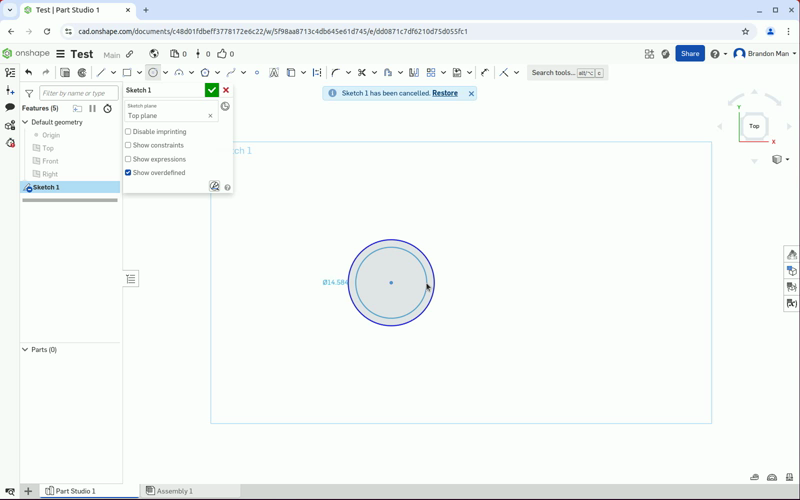
mouse_move(410, 248)
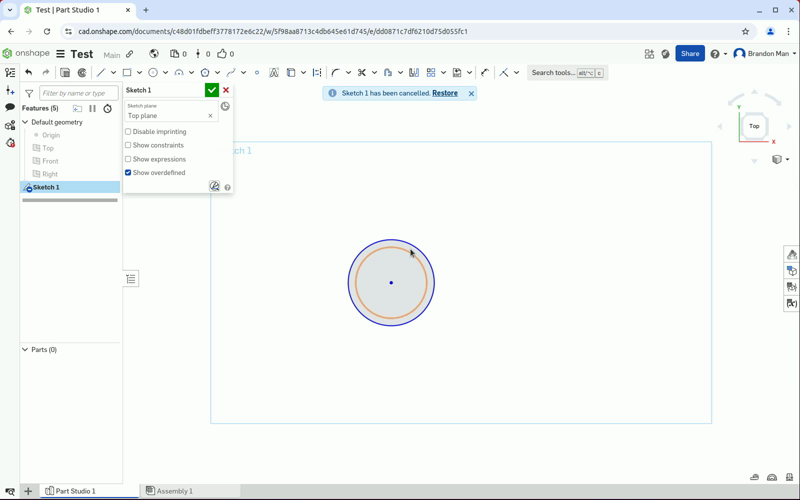
scroll(6)
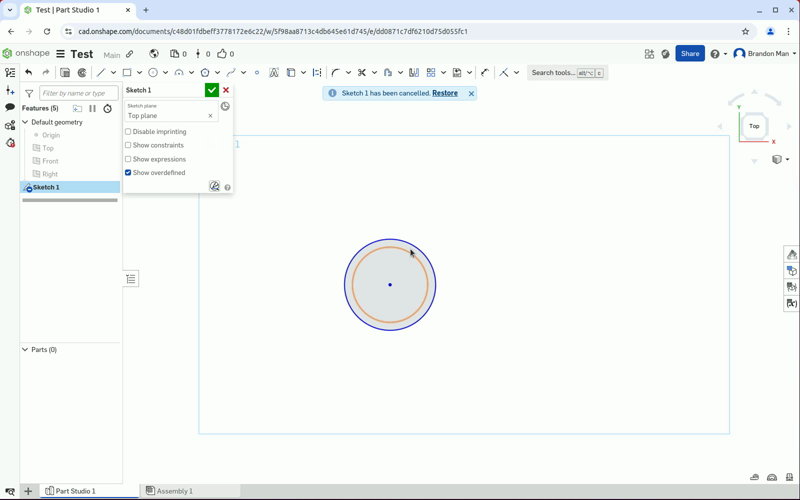
scroll(6)
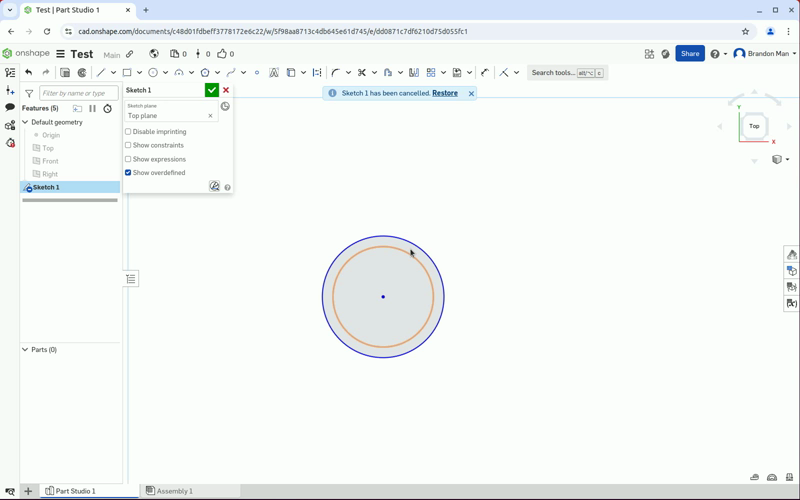
scroll(6)
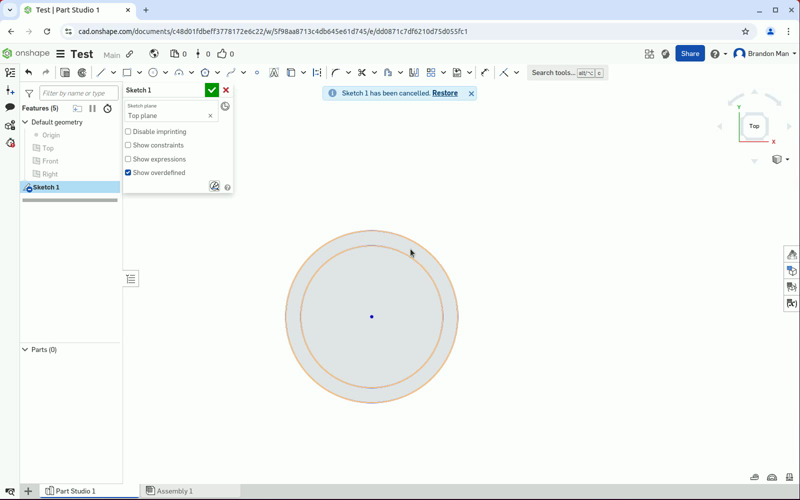
scroll(6)
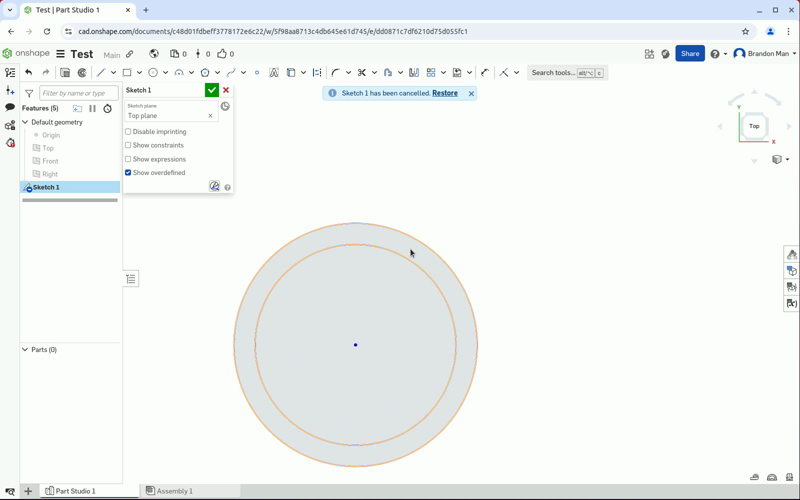
scroll(6)
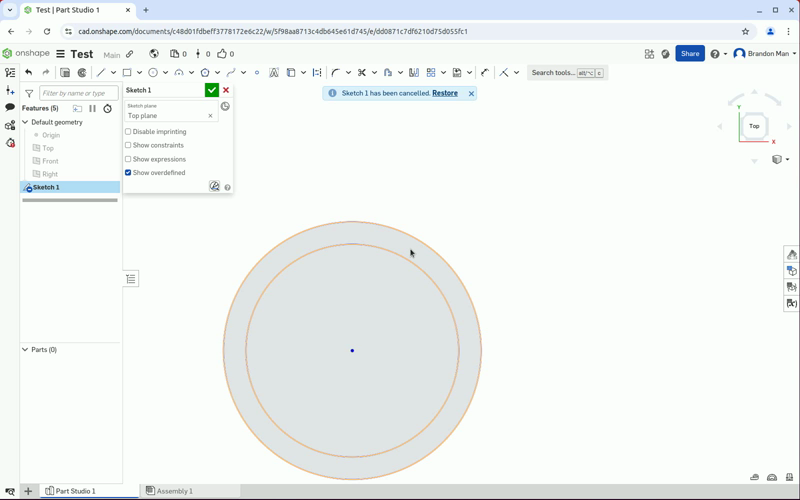
scroll(6)
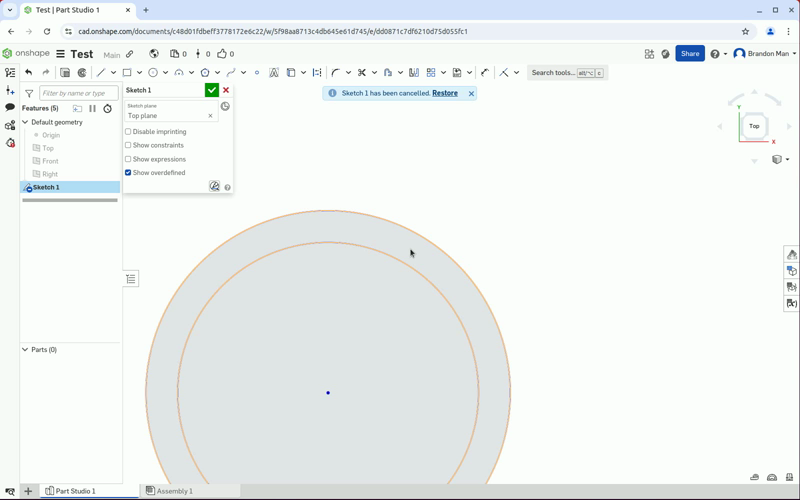
scroll(6)
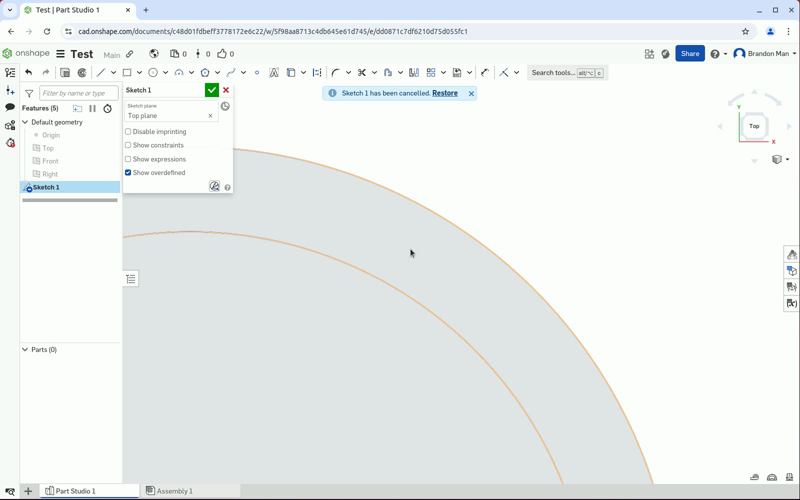
click(410, 248)
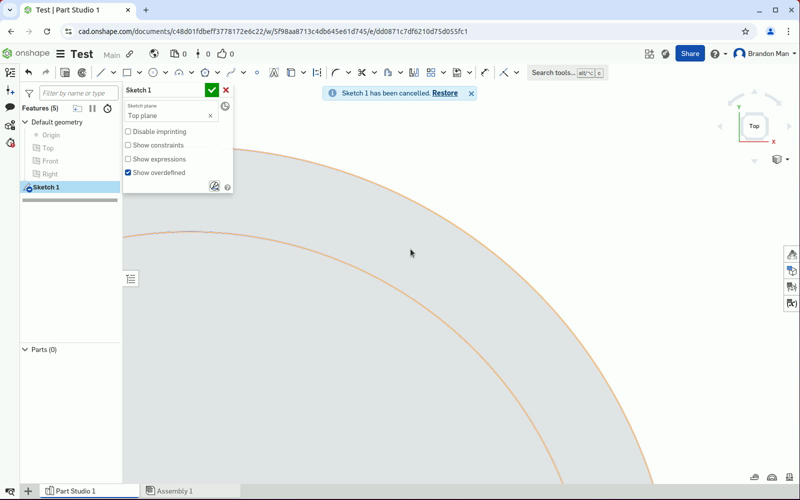
scroll(-6)
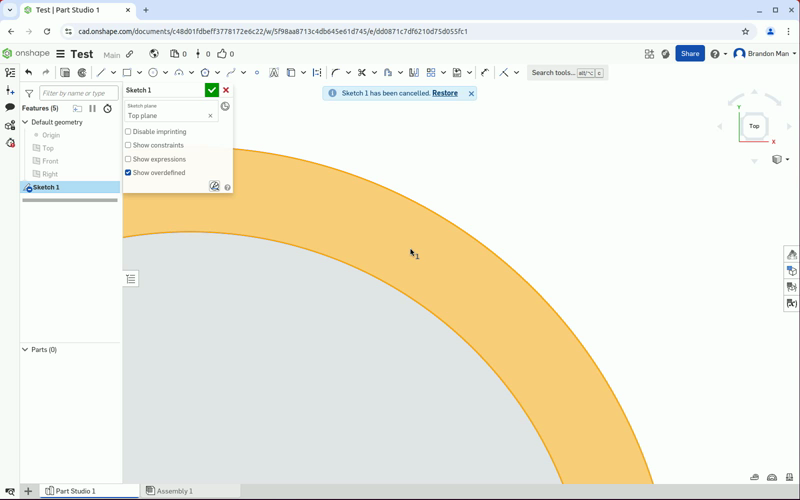
scroll(-6)
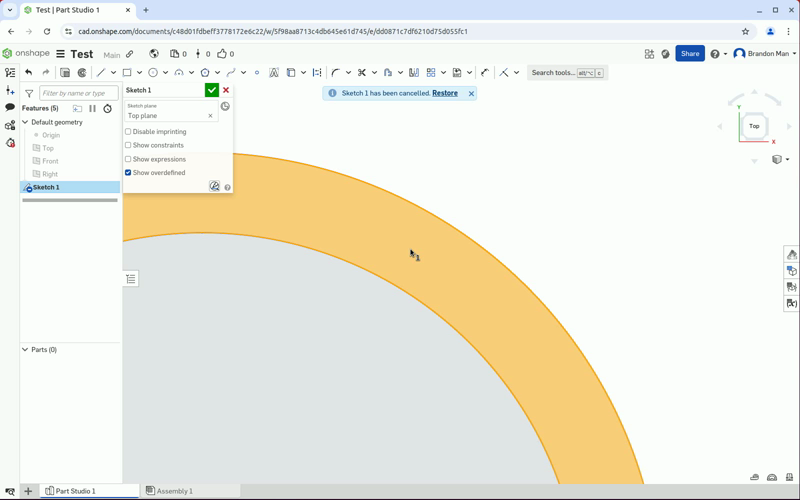
scroll(-6)
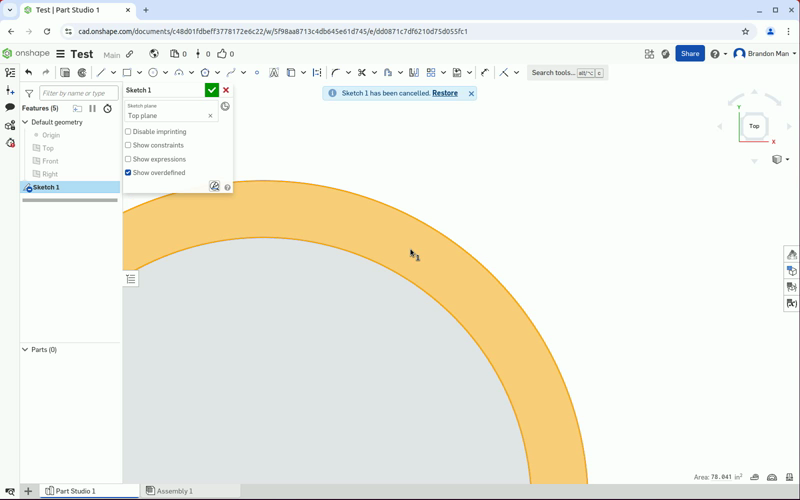
scroll(-6)
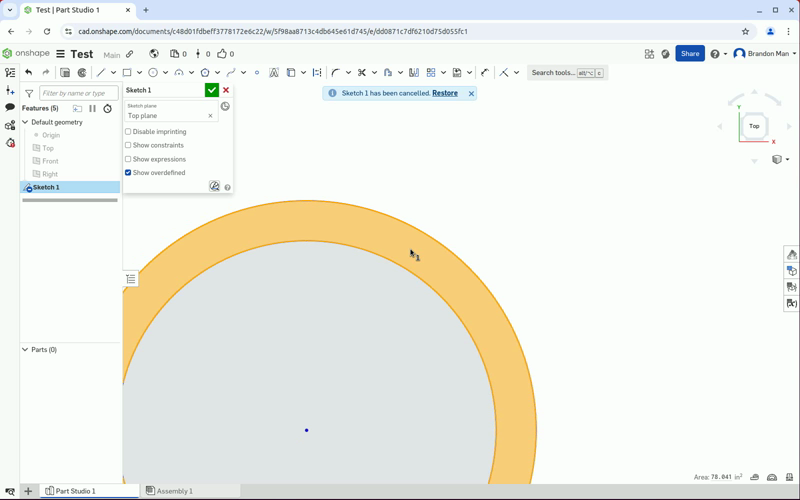
scroll(-6)
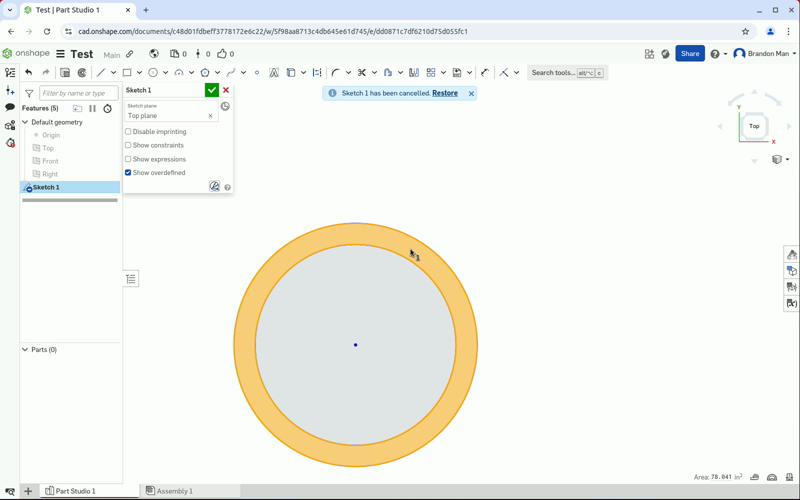
scroll(-6)
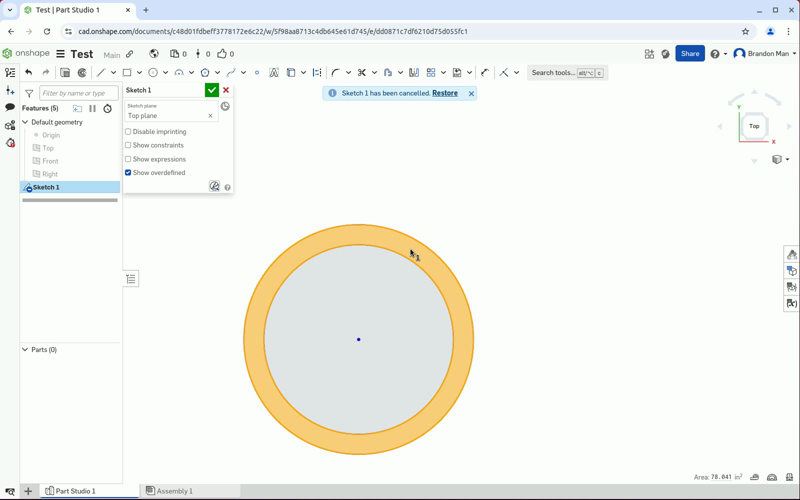
scroll(-6)
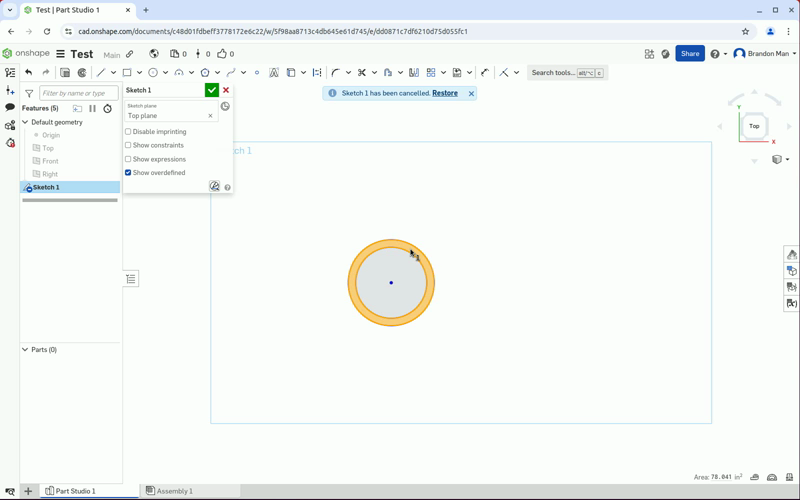
mouse_move(73, 352)
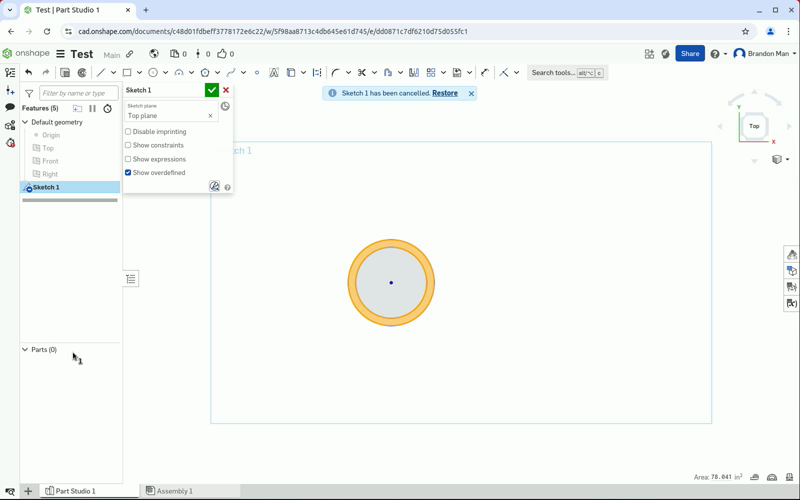
key(shift+y)
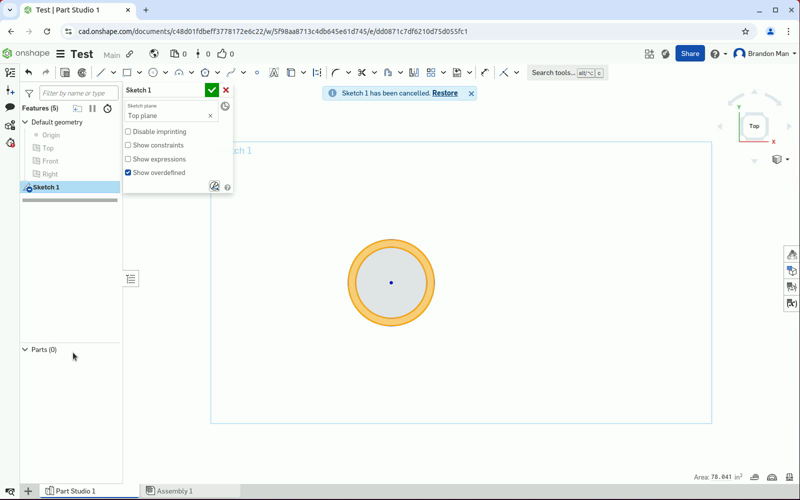
key(shift+e)
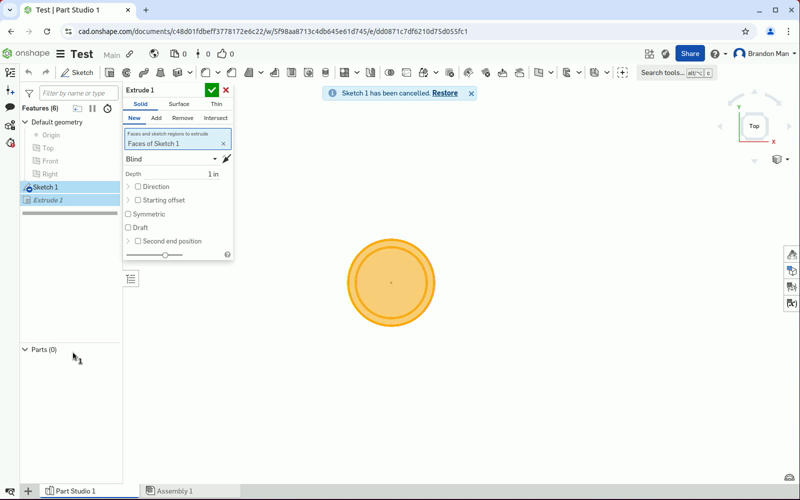
mouse_move(143, 106)
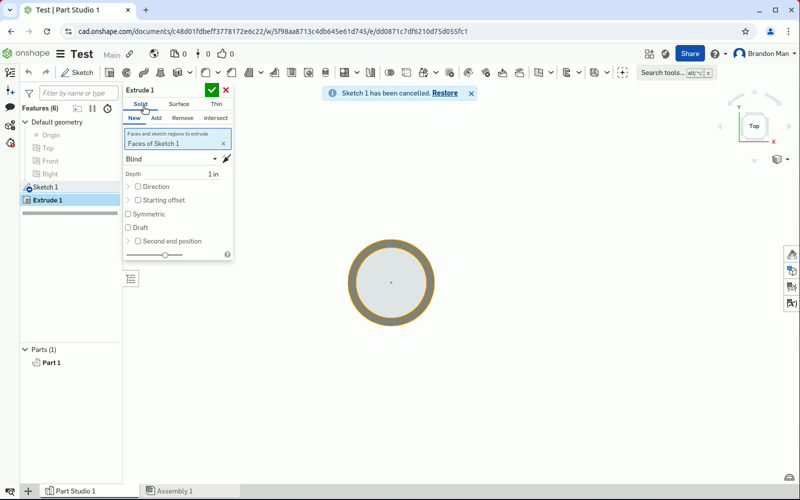
click(143, 106)
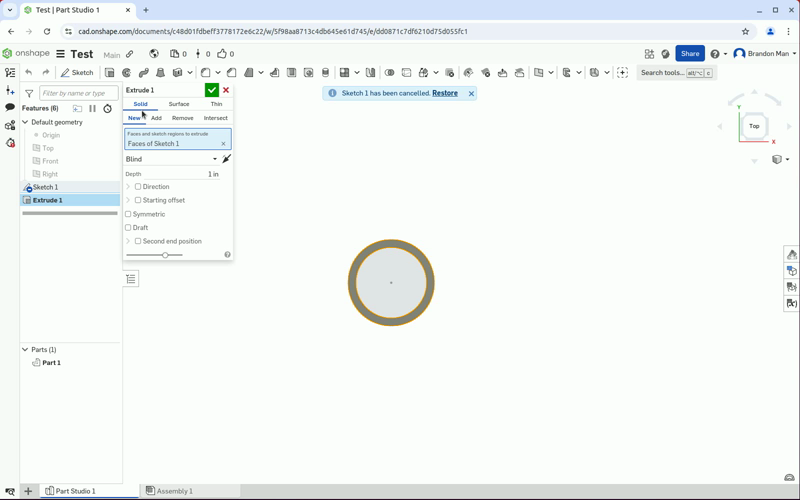
mouse_move(137, 120)
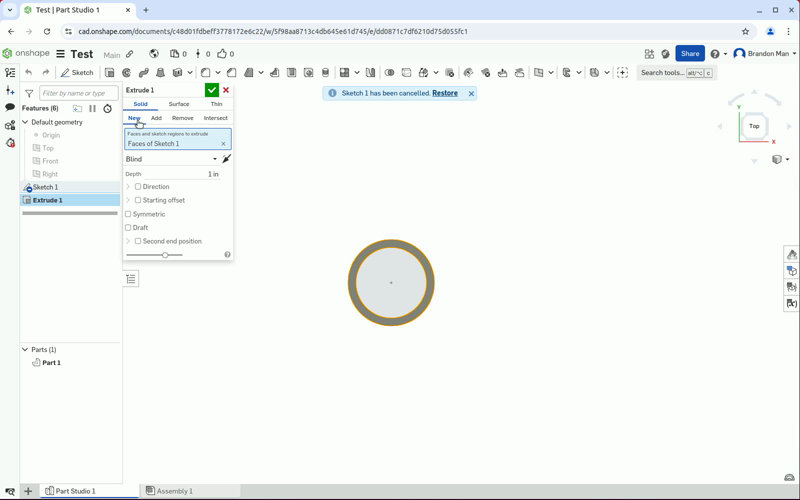
click(137, 120)
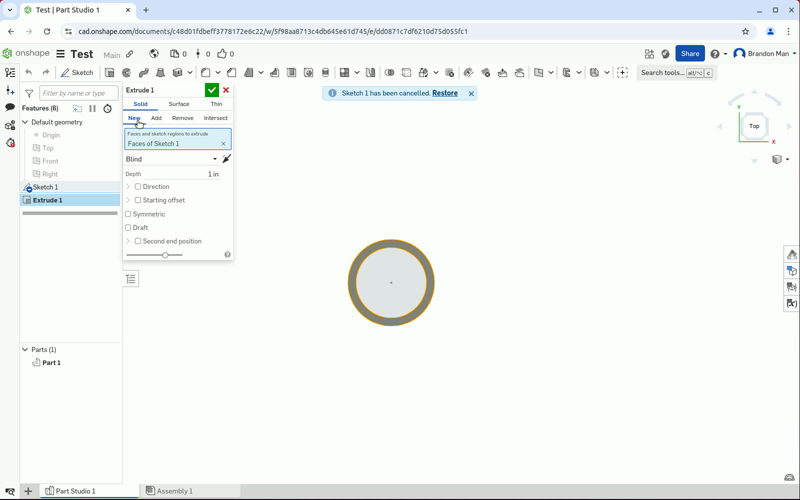
key(tab, 4)
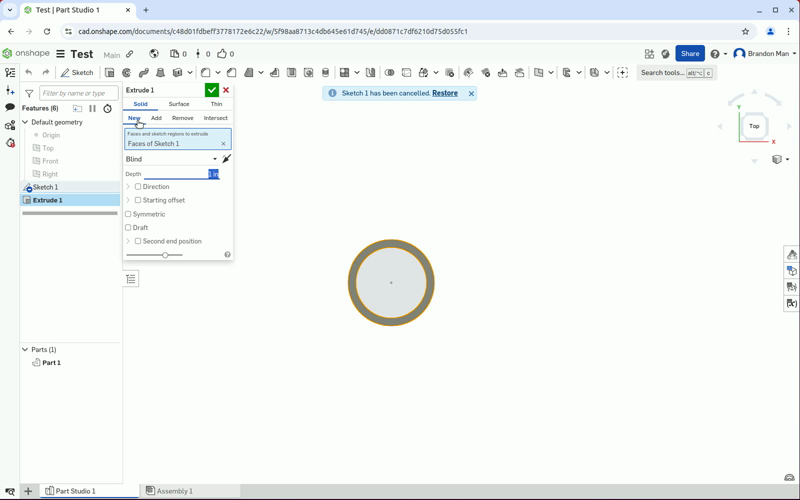
text(3.611)
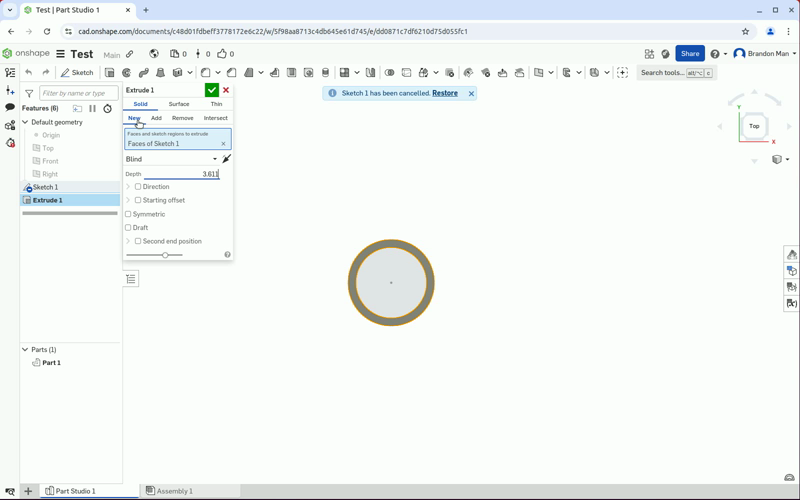
key(enter)
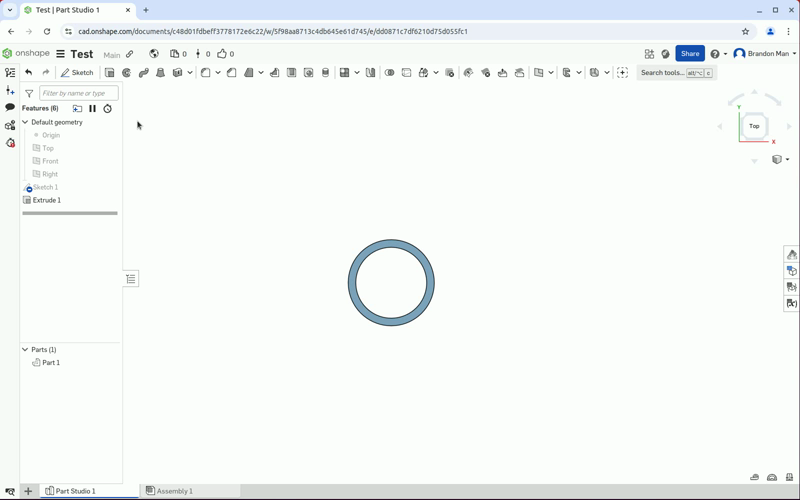
key(shift+h)
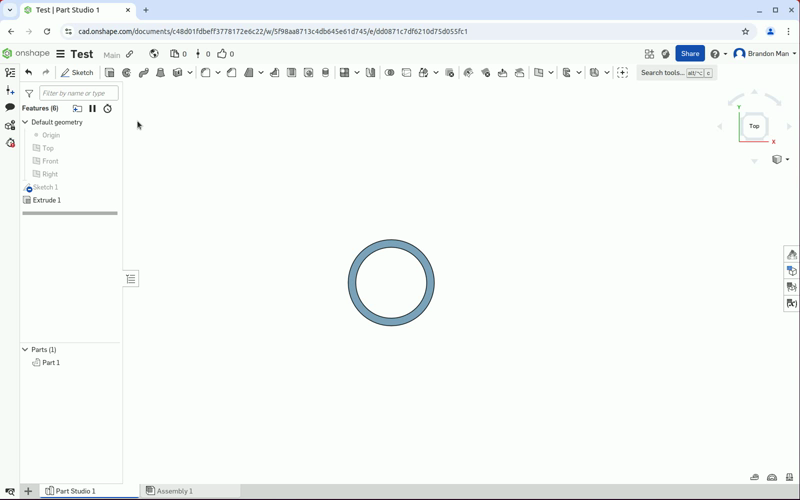
key(shift+h)
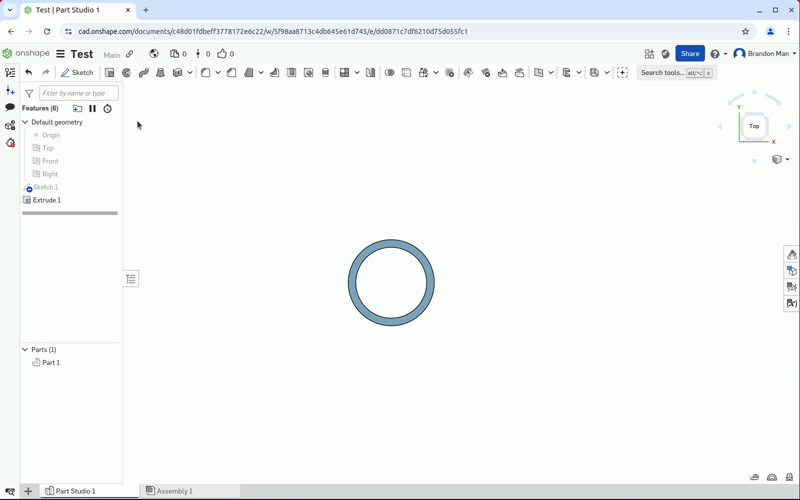
mouse_move(73, 189)
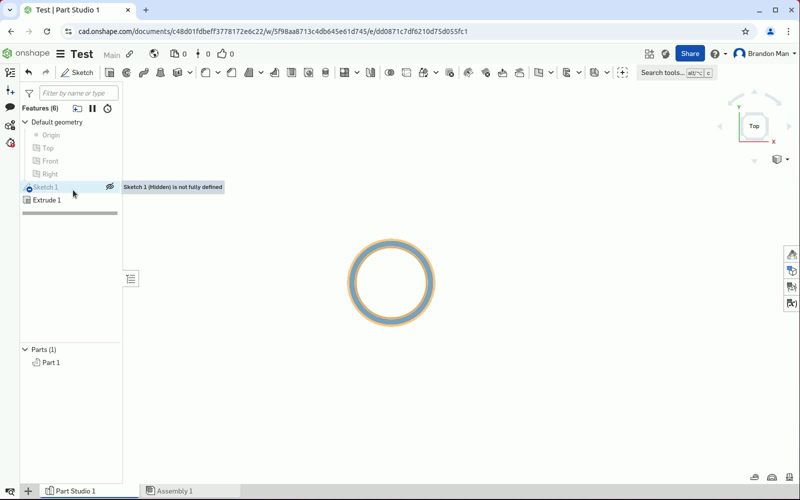
click(73, 189)
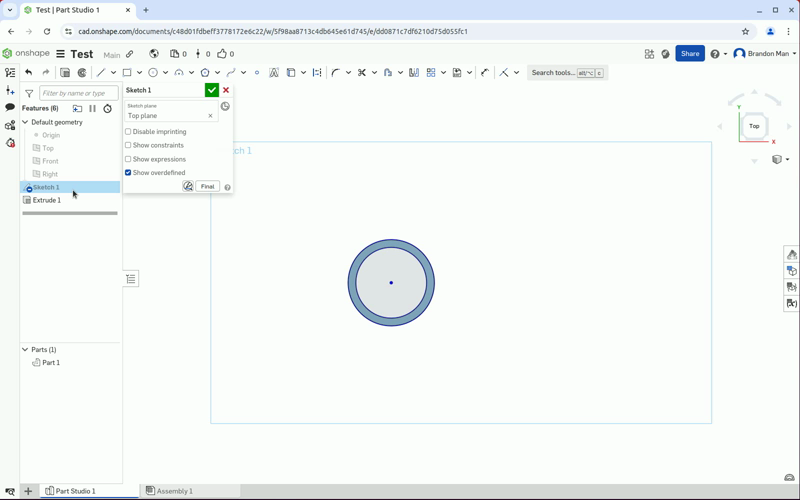
mouse_move(229, 92)
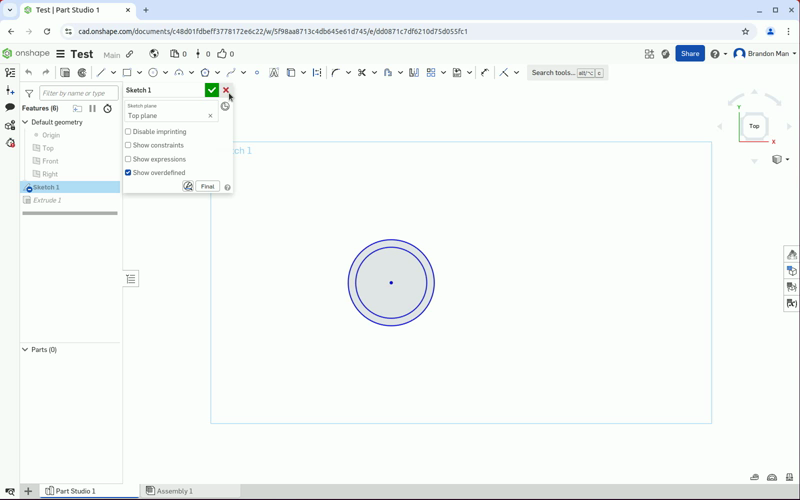
click(229, 92)
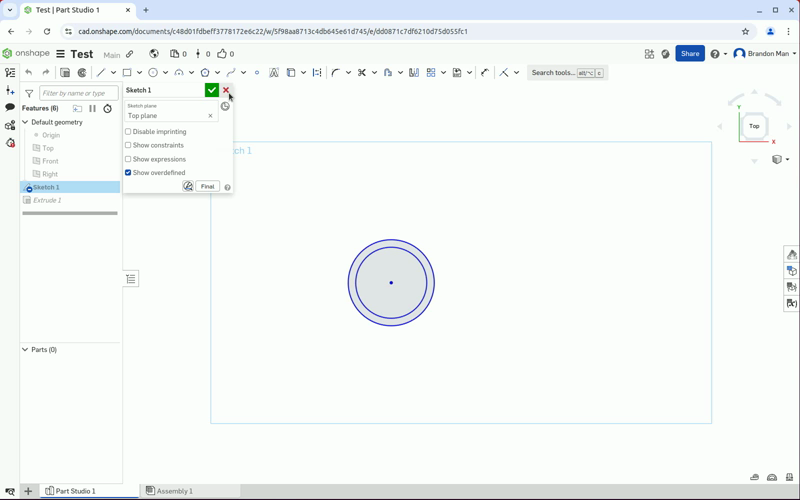
key(shift+s)
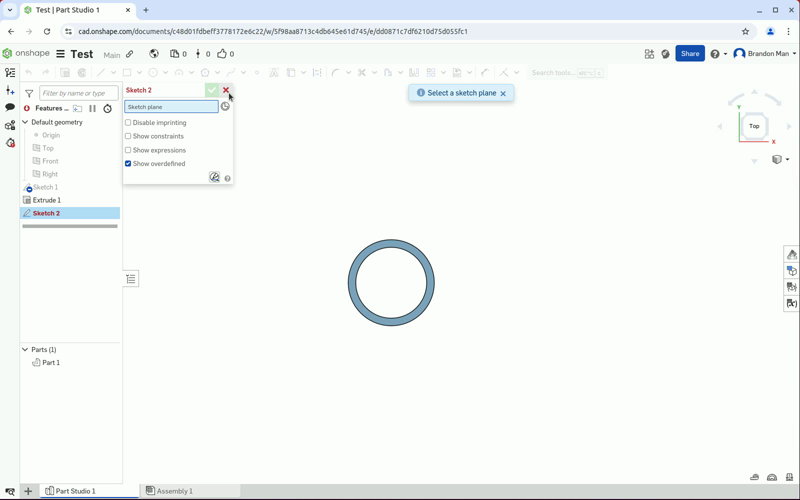
mouse_move(73, 150)
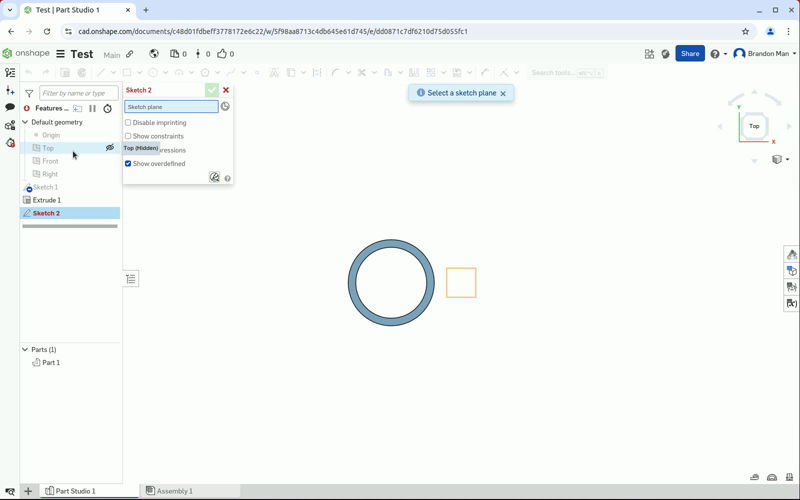
click(73, 150)
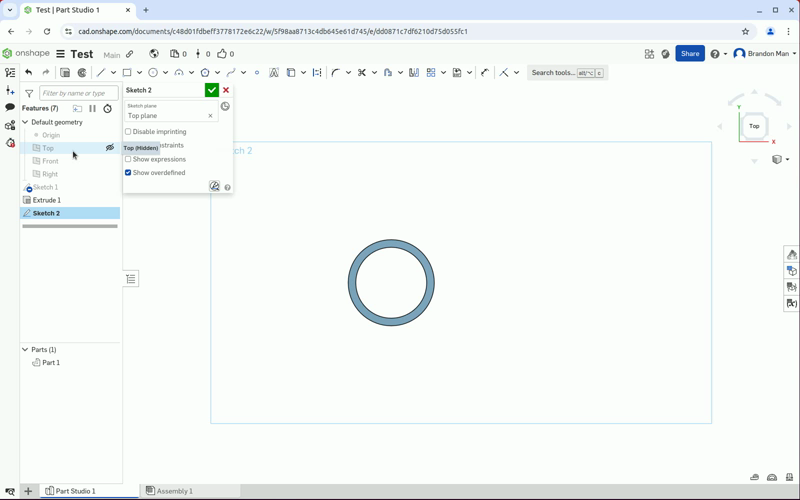
mouse_move(73, 352)
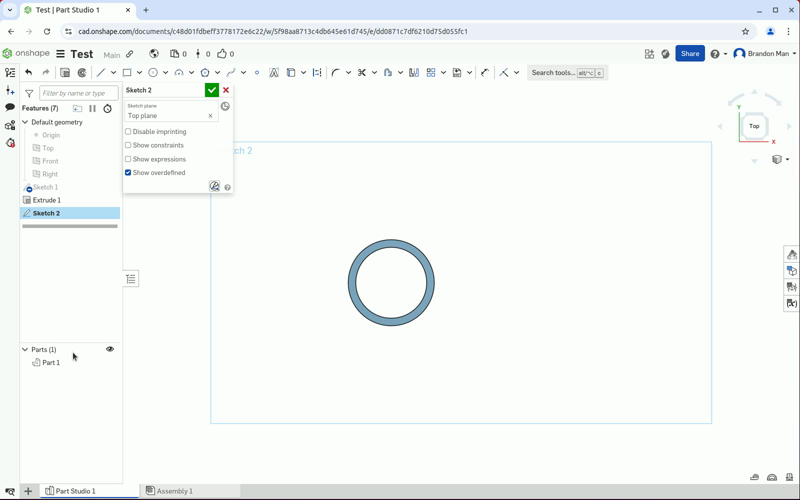
key(y)
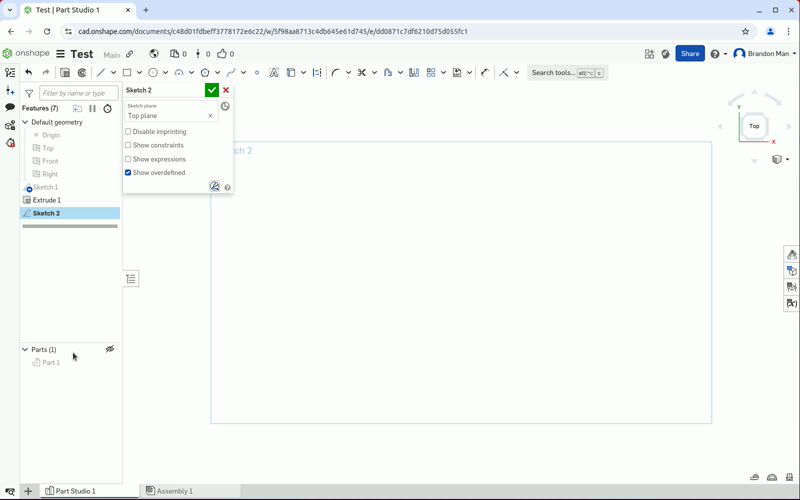
key(a)
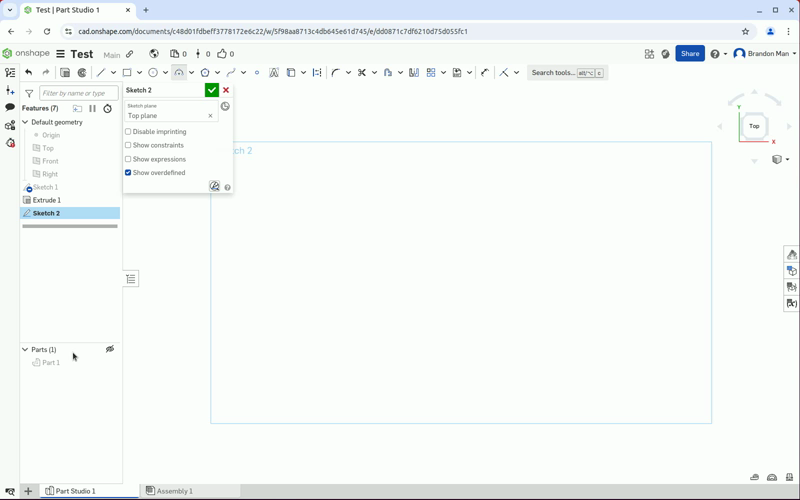
key_down(shift)
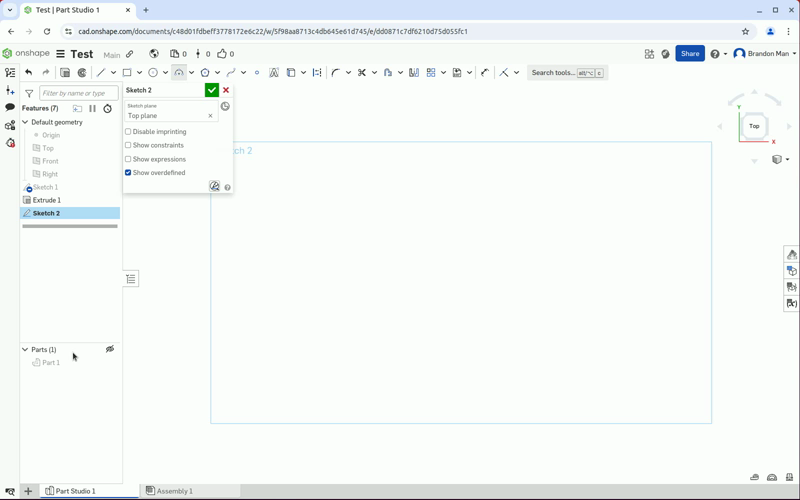
mouse_move(406, 244)
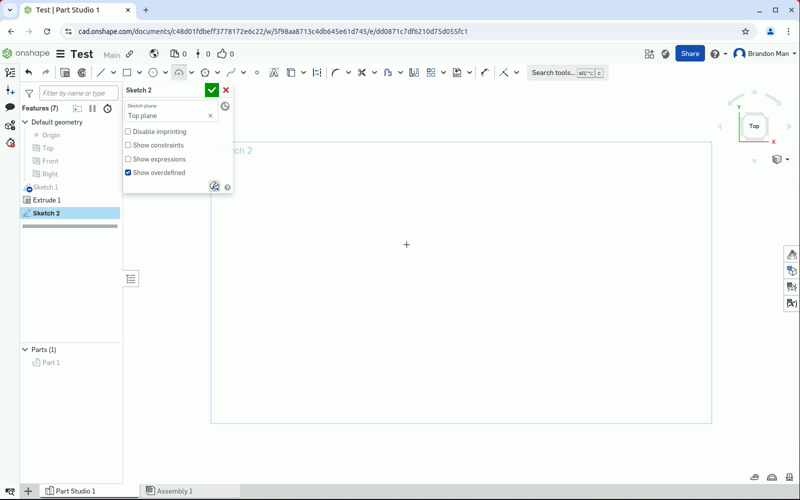
click(406, 244)
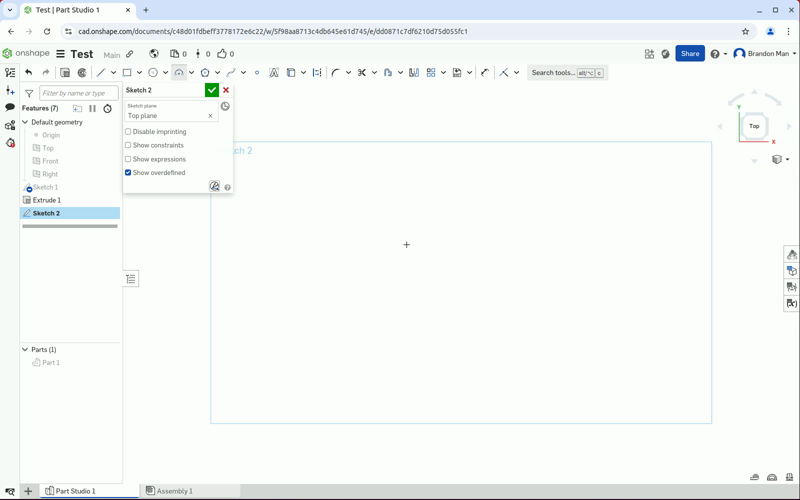
key_up(shift)
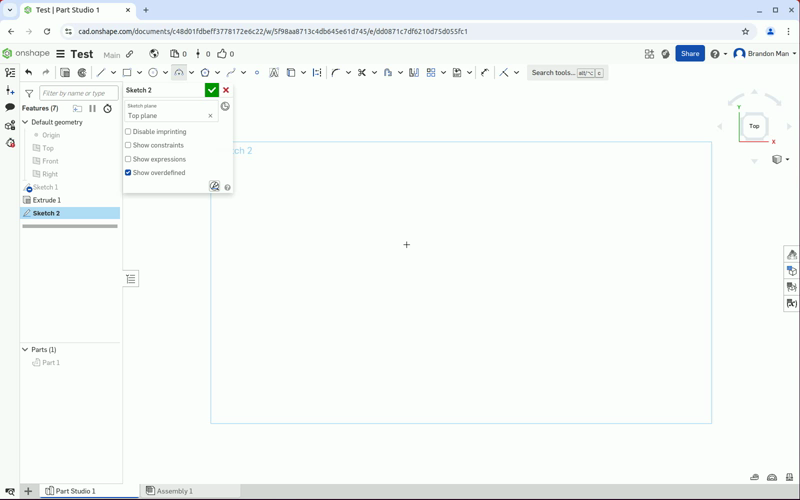
key_down(shift)
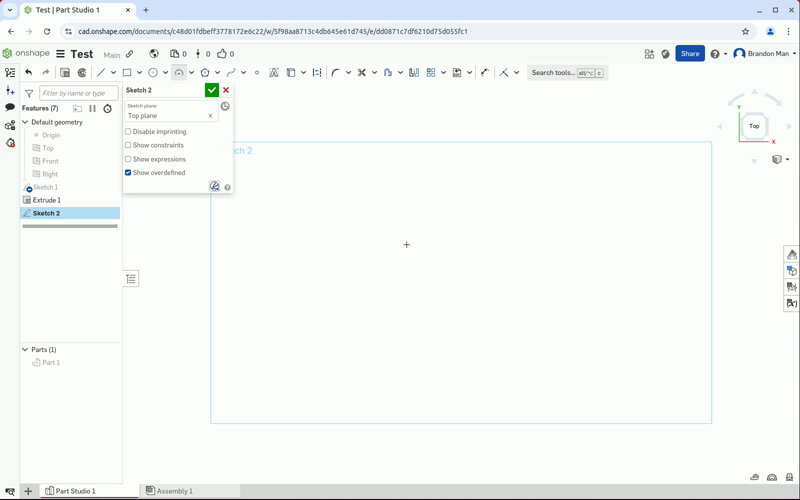
mouse_move(407, 321)
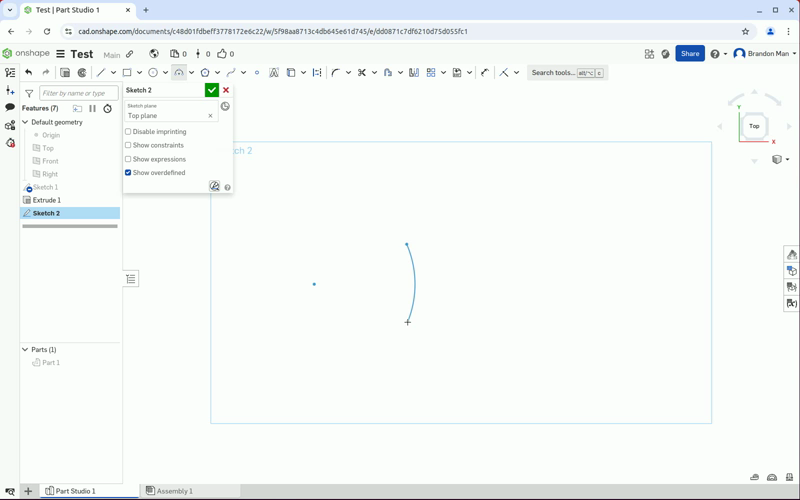
click(407, 321)
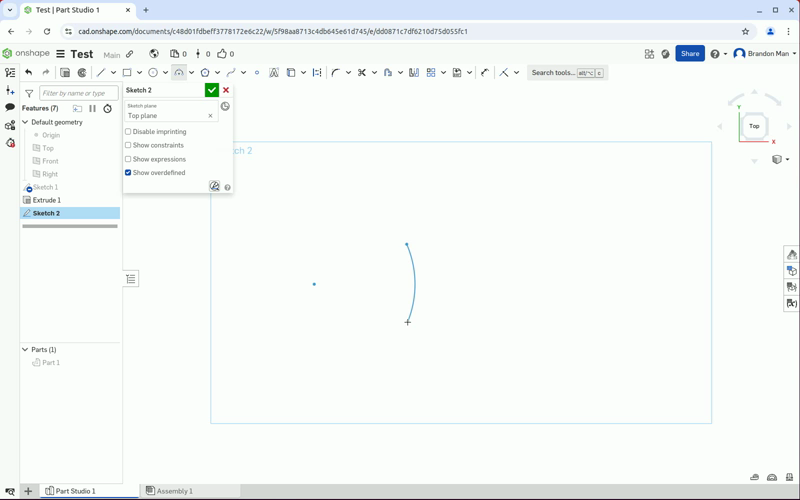
mouse_move(433, 282)
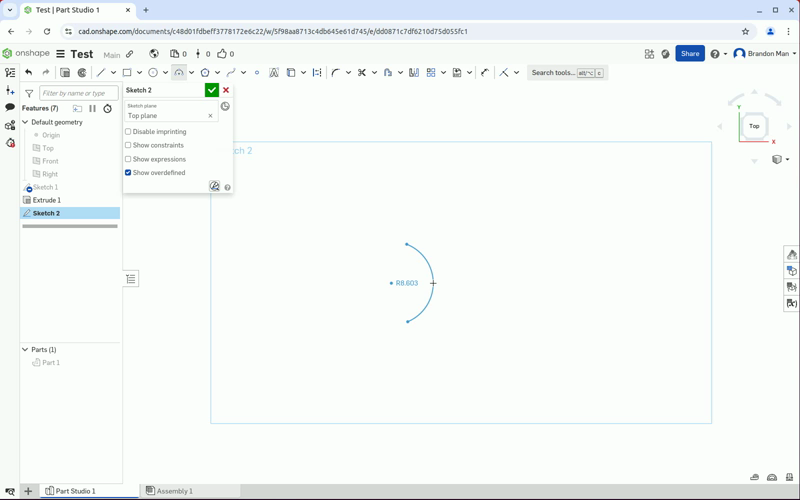
click(433, 282)
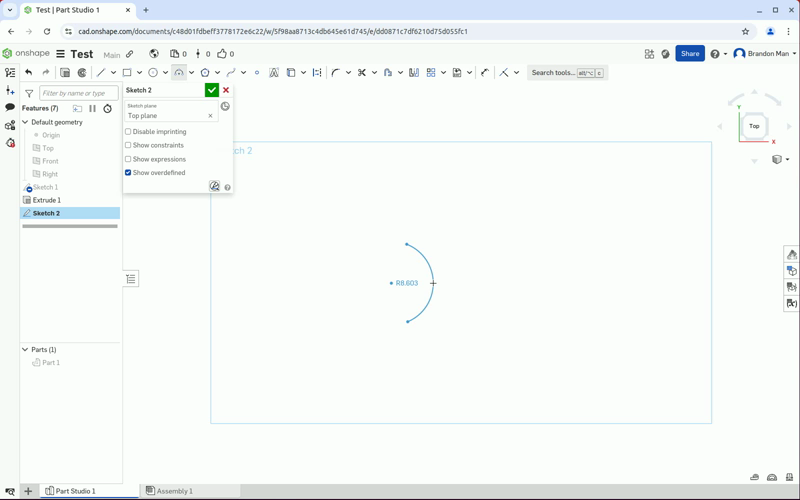
key_up(shift)
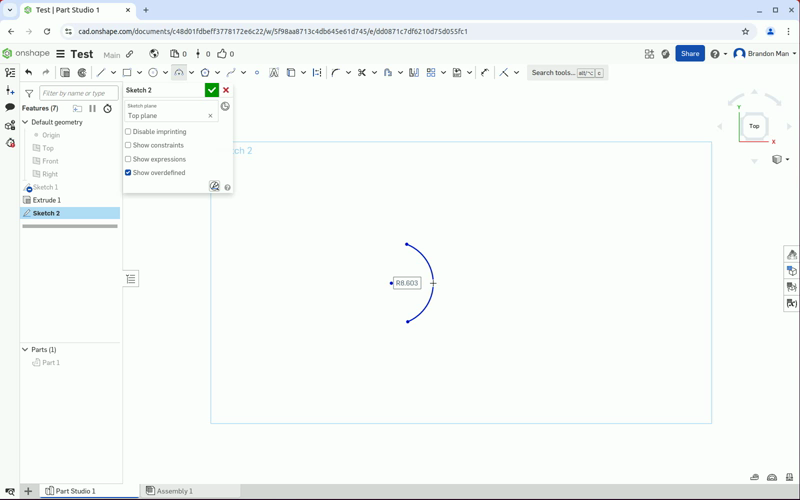
key(esc)
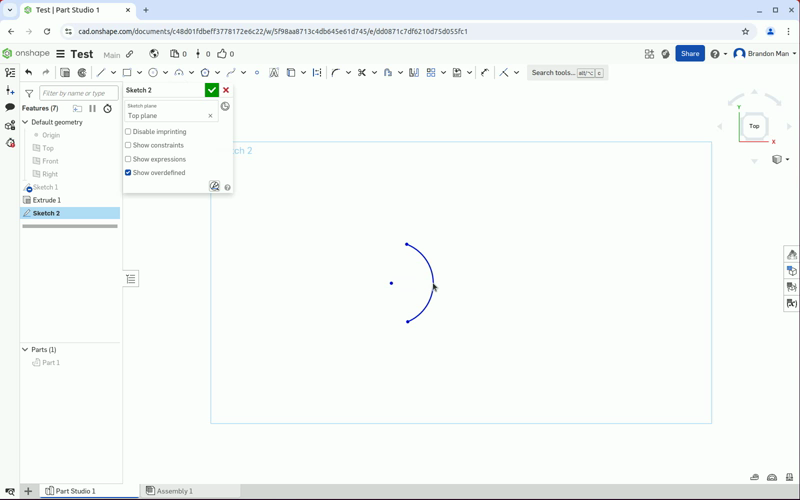
key(l)
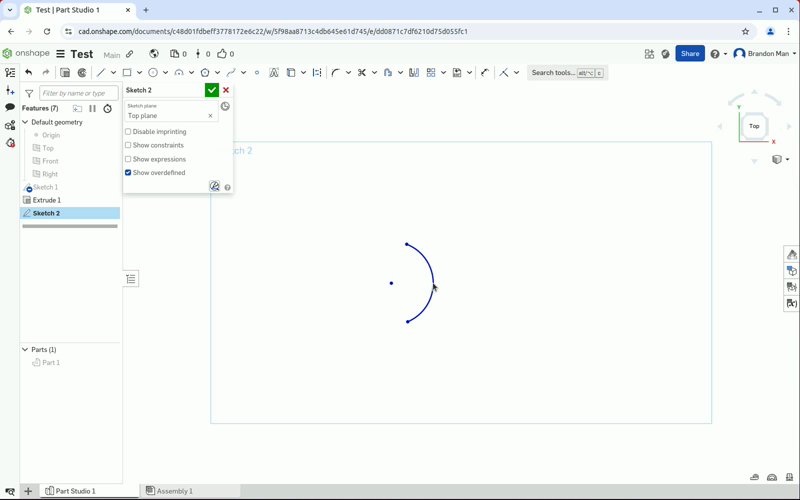
mouse_move(407, 321)
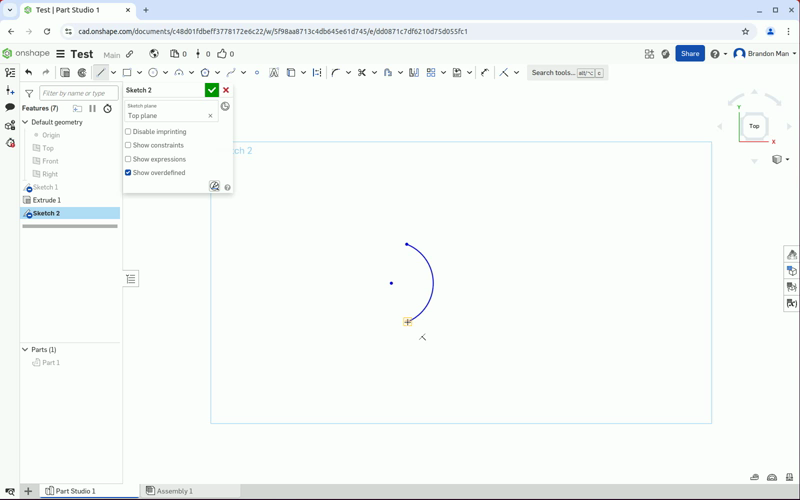
click(407, 321)
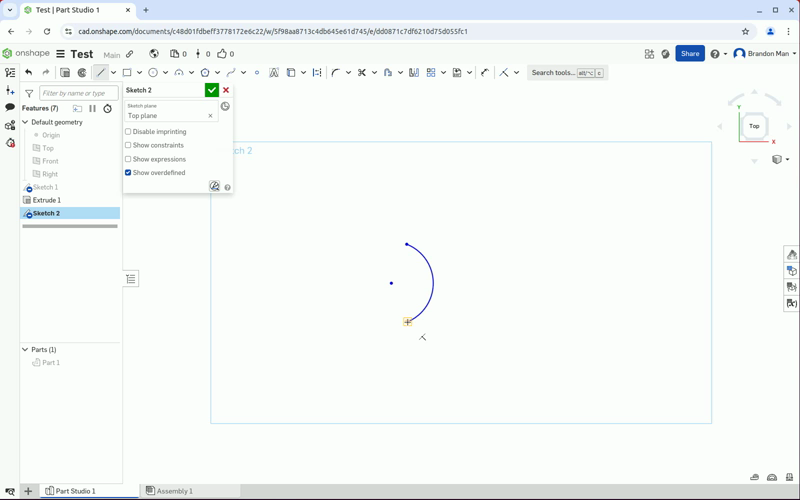
key_down(shift)
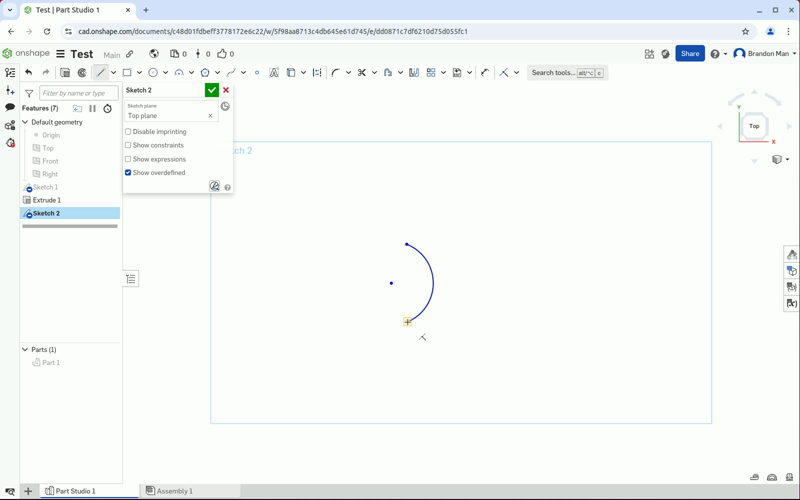
mouse_move(506, 303)
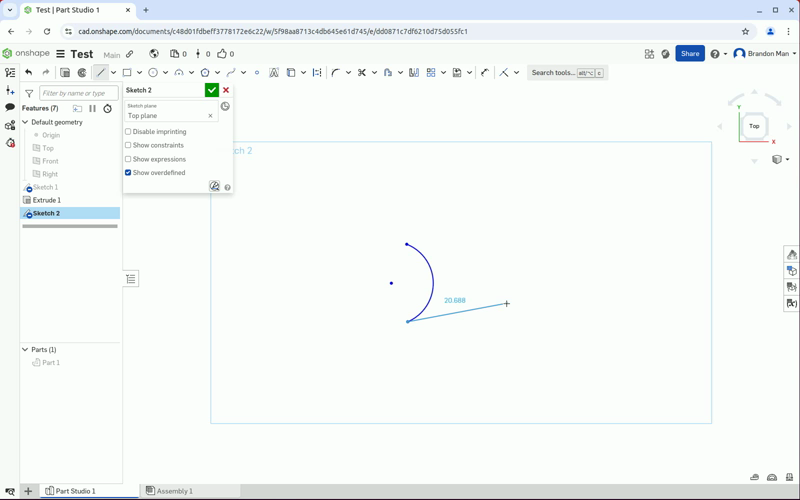
click(506, 303)
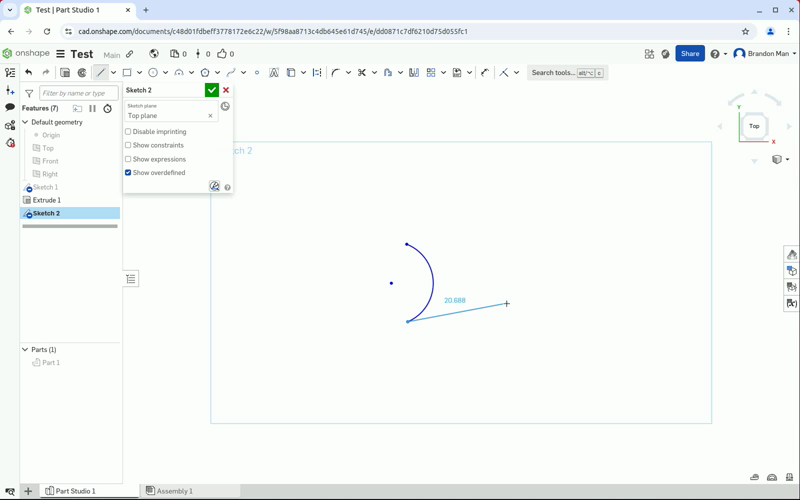
key_up(shift)
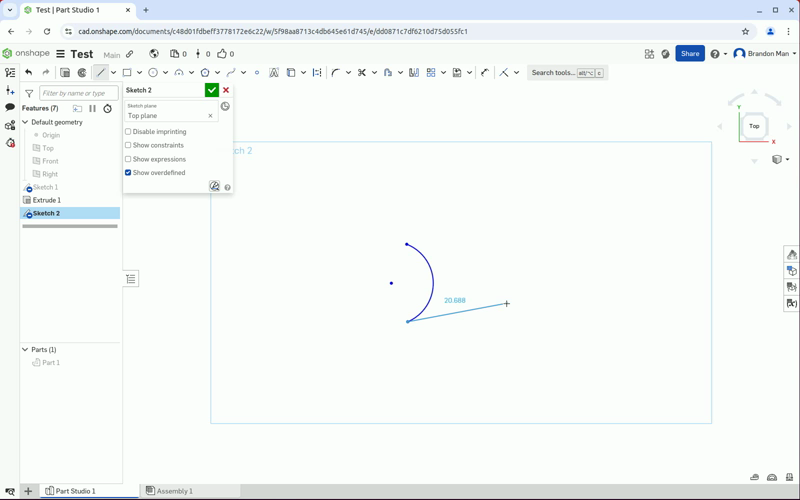
key(esc)
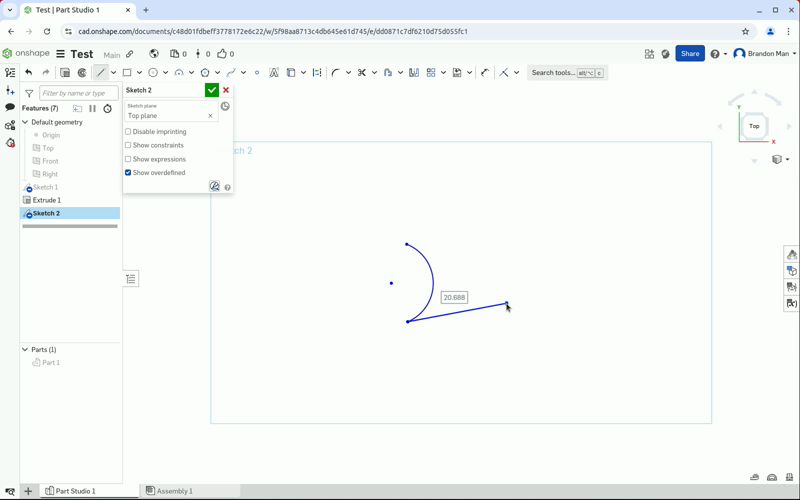
key(a)
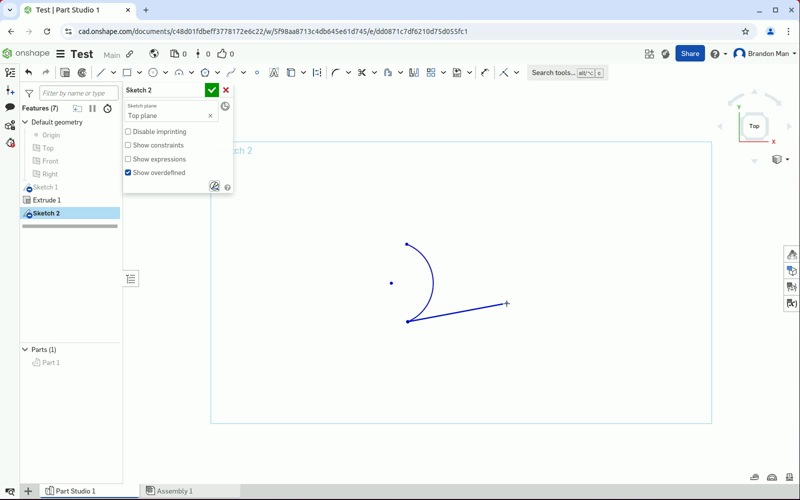
mouse_move(506, 303)
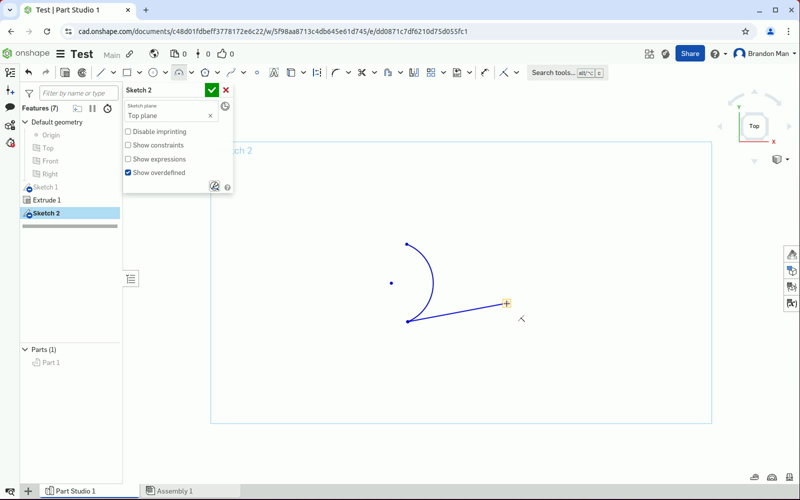
click(506, 303)
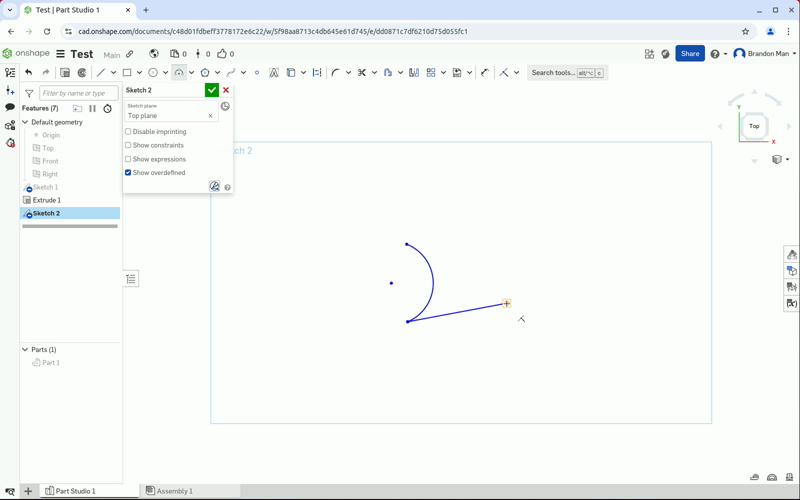
key_down(shift)
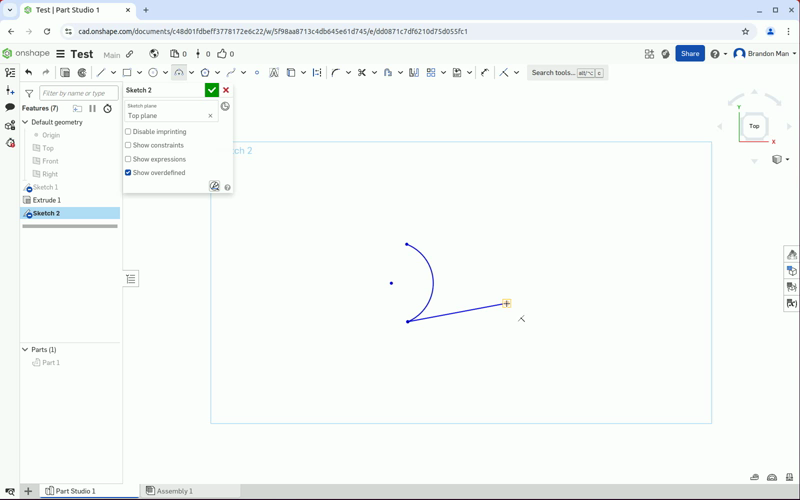
mouse_move(506, 264)
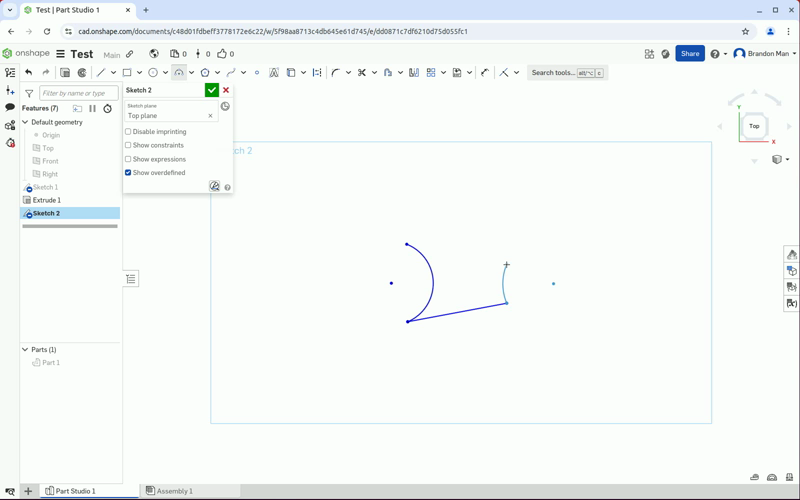
click(506, 264)
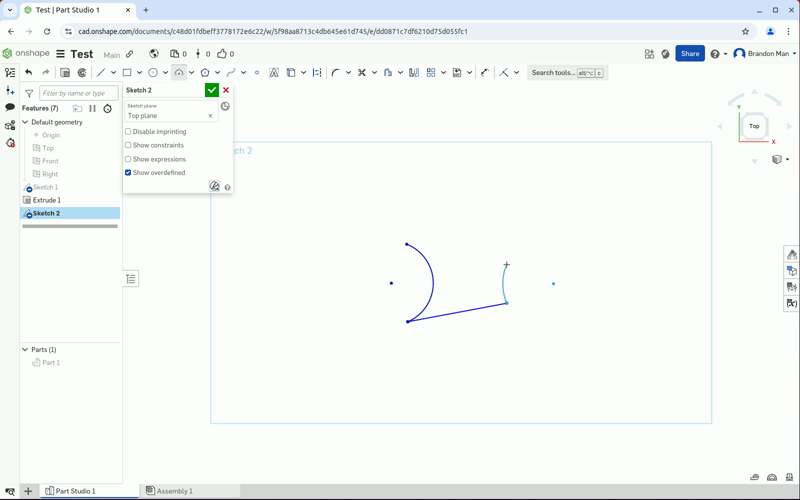
mouse_move(491, 283)
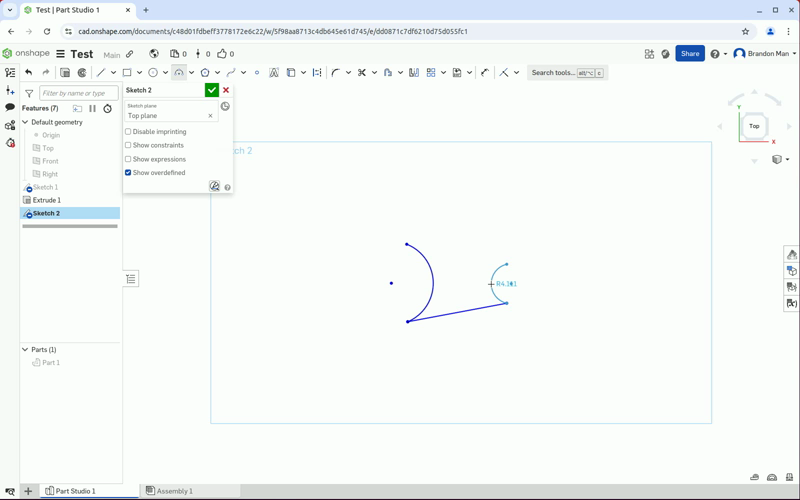
click(491, 283)
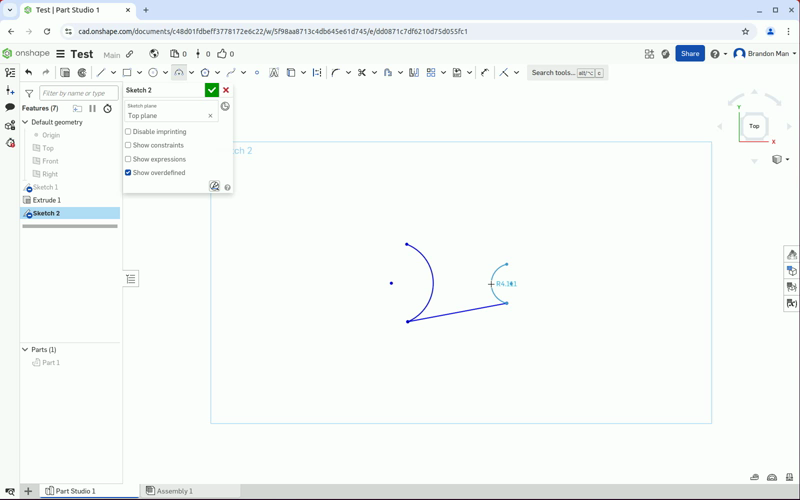
key_up(shift)
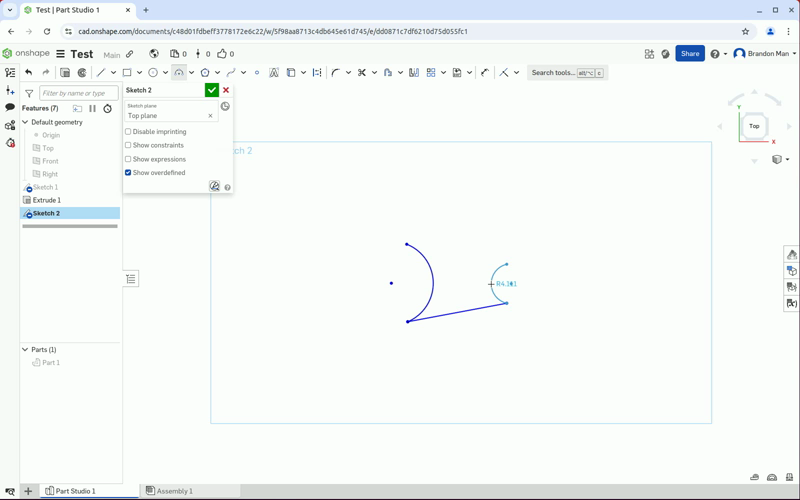
key(esc)
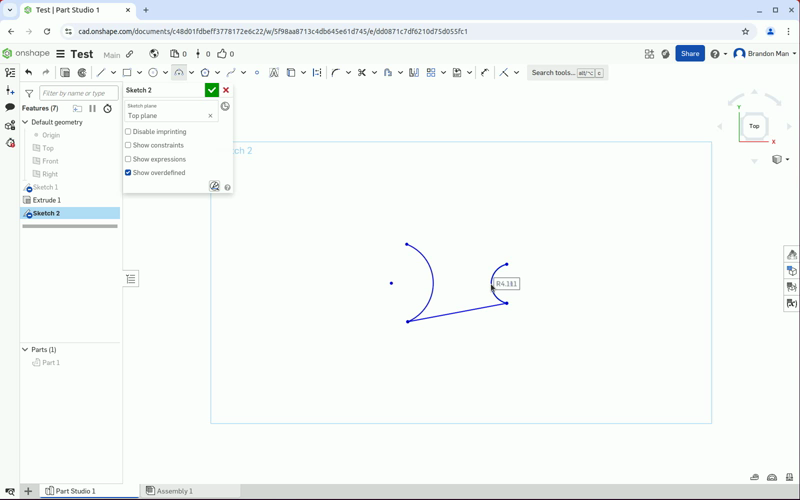
key(l)
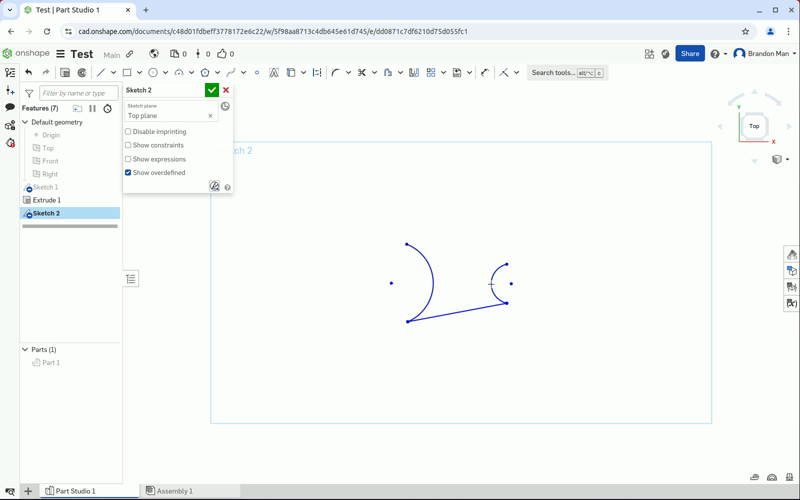
mouse_move(506, 264)
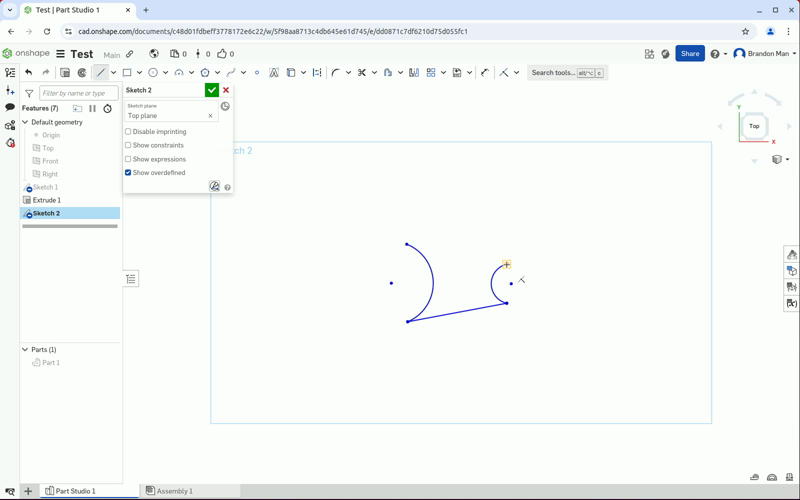
click(506, 264)
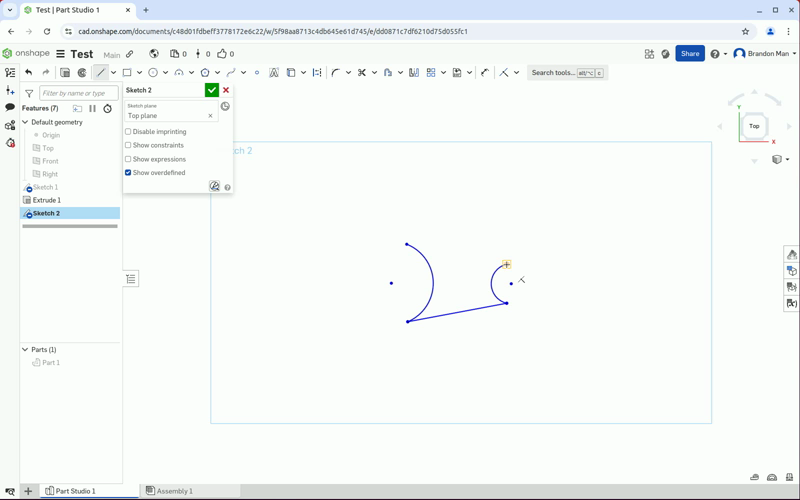
key_down(shift)
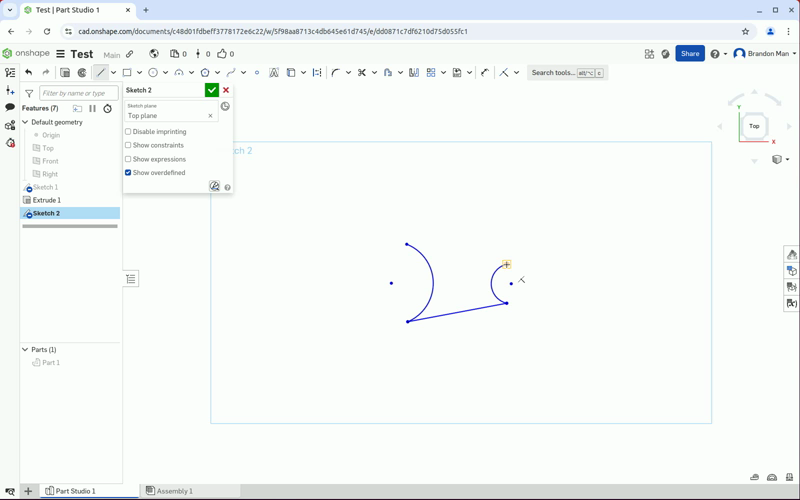
mouse_move(406, 244)
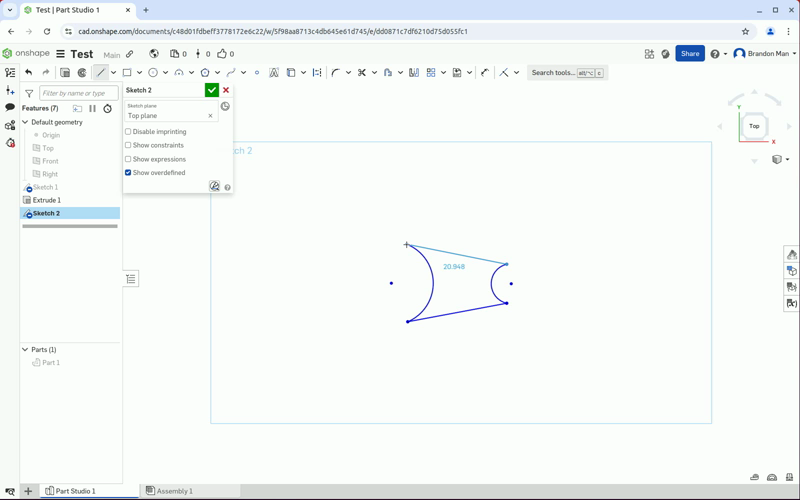
key_up(shift)
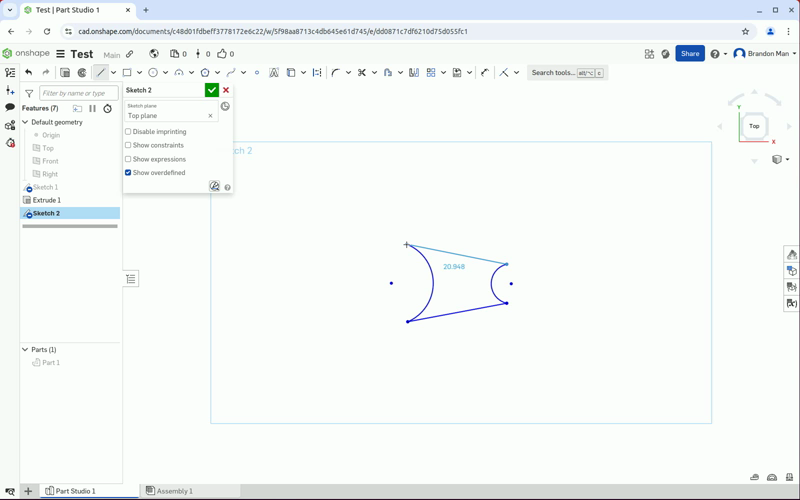
click(406, 244)
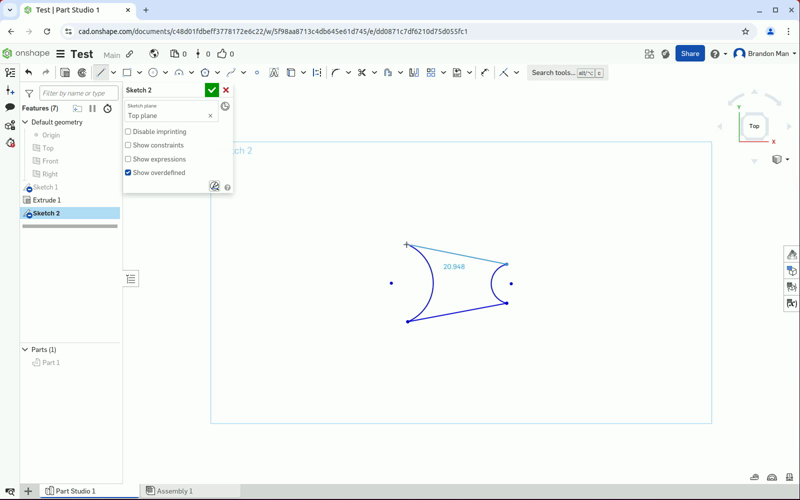
key(esc)
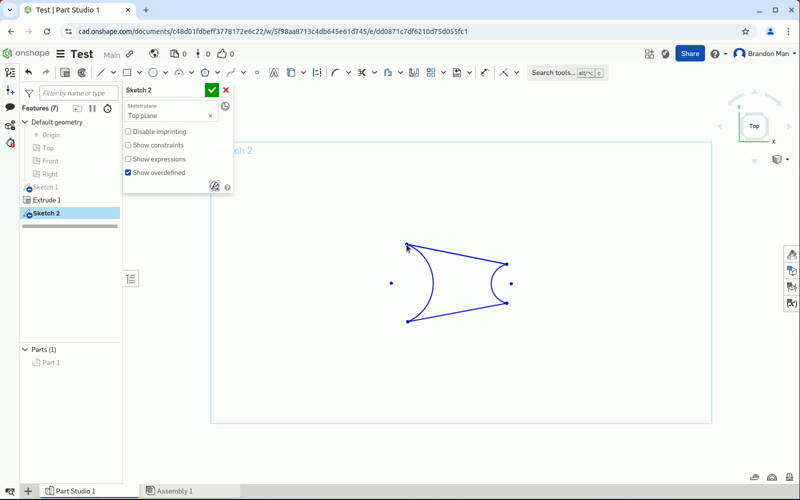
mouse_move(448, 273)
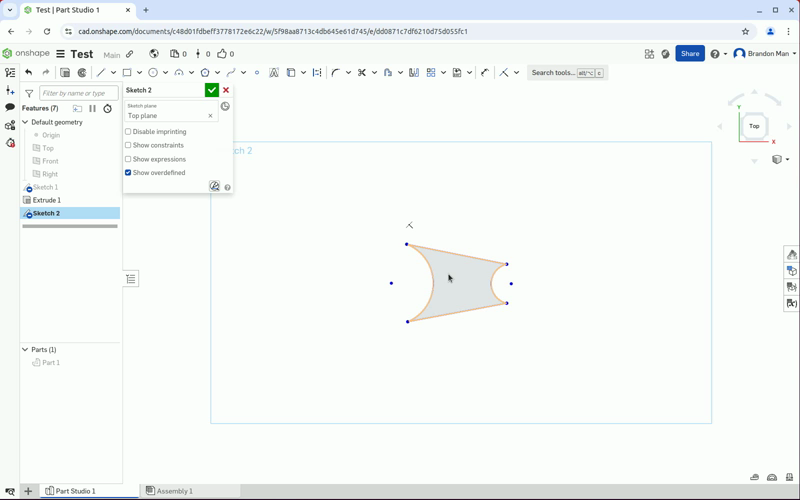
click(448, 273)
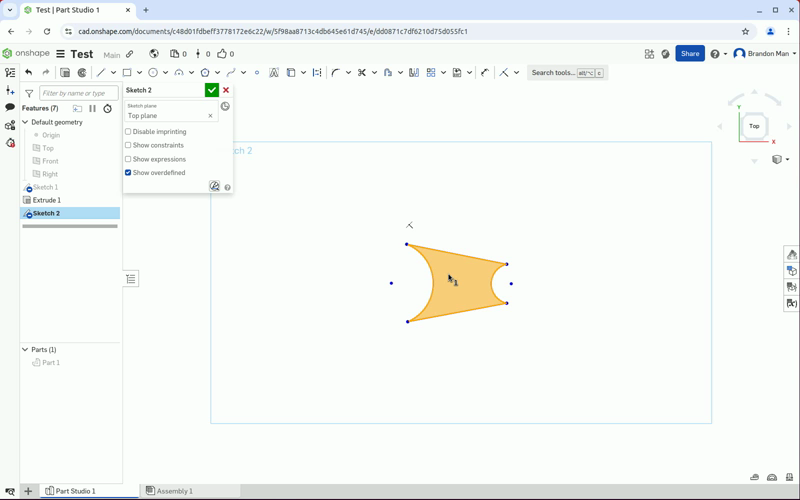
mouse_move(73, 352)
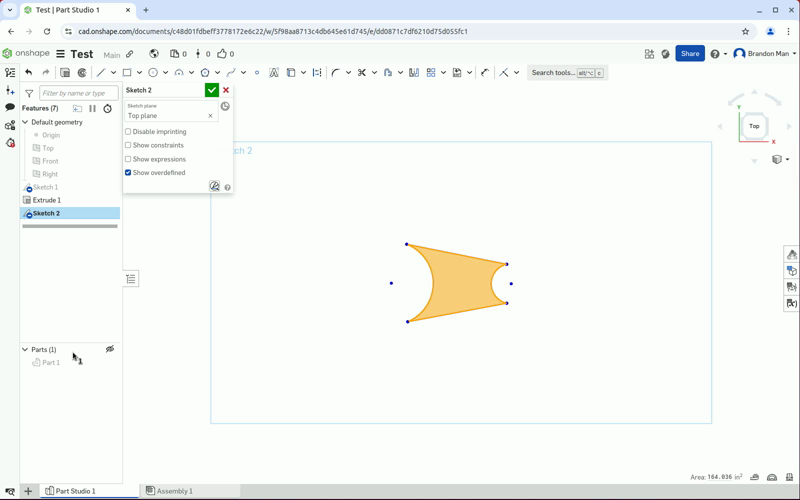
key(shift+y)
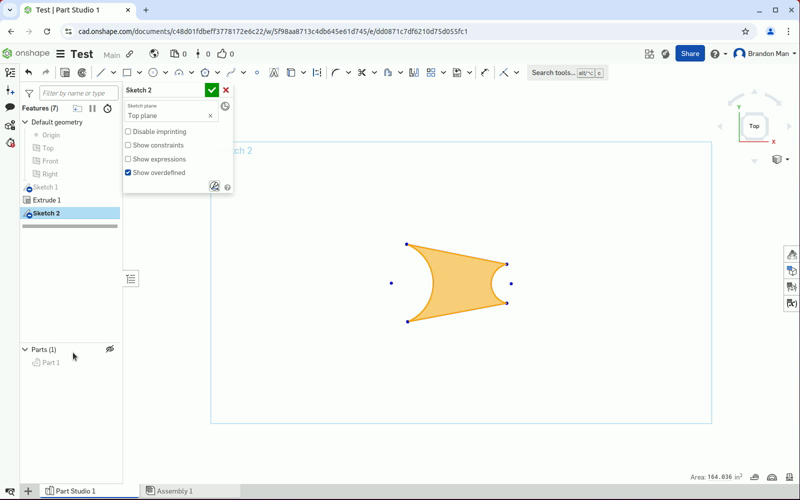
key(shift+e)
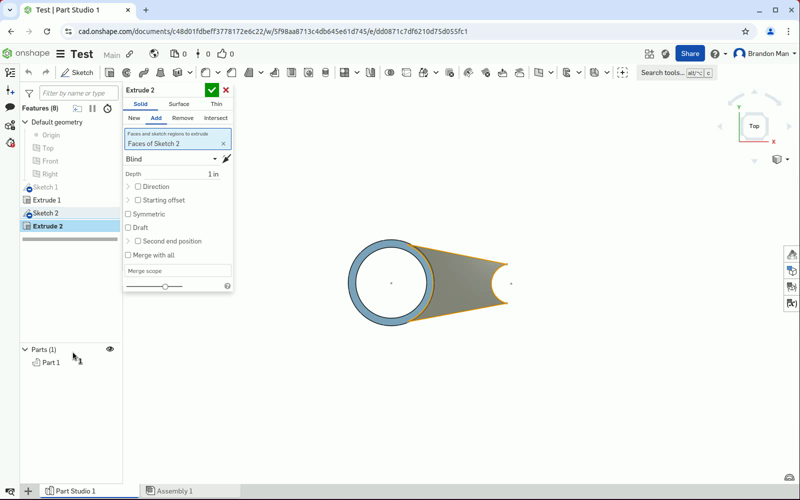
mouse_move(143, 106)
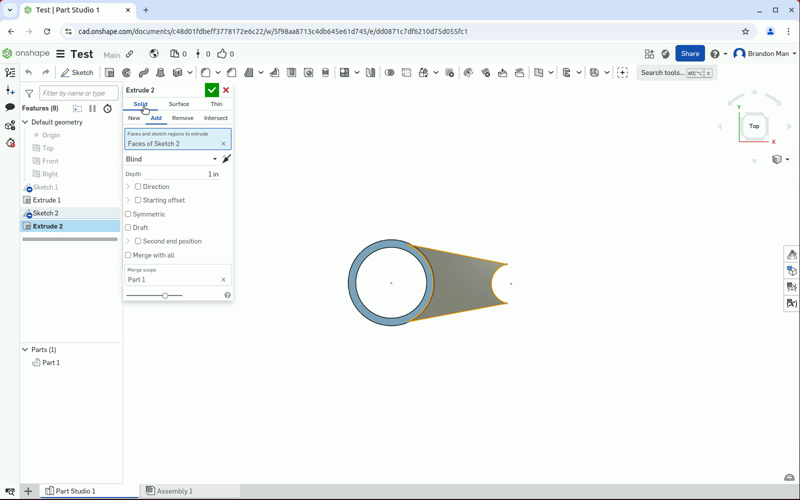
click(143, 106)
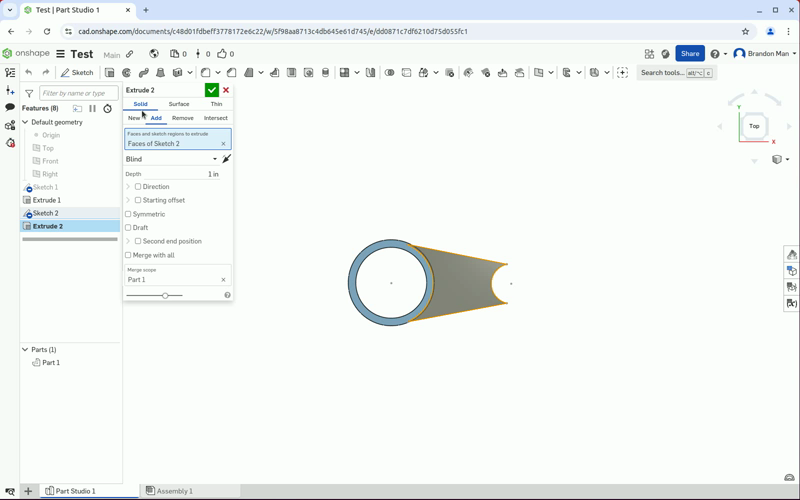
mouse_move(137, 120)
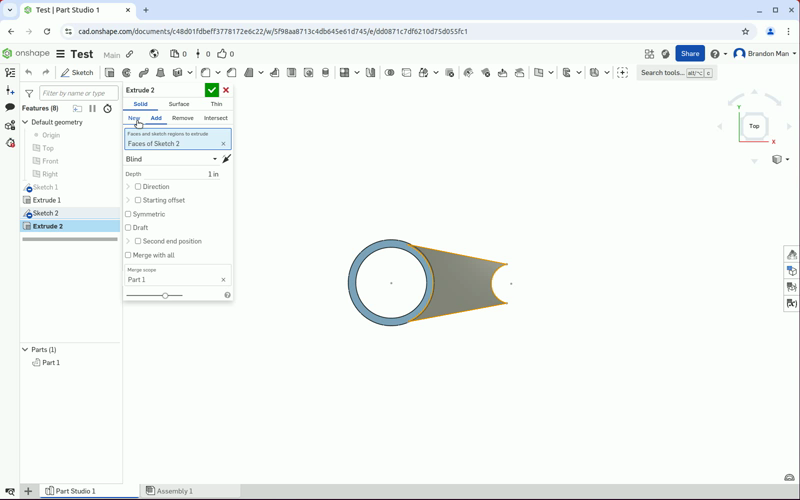
click(137, 120)
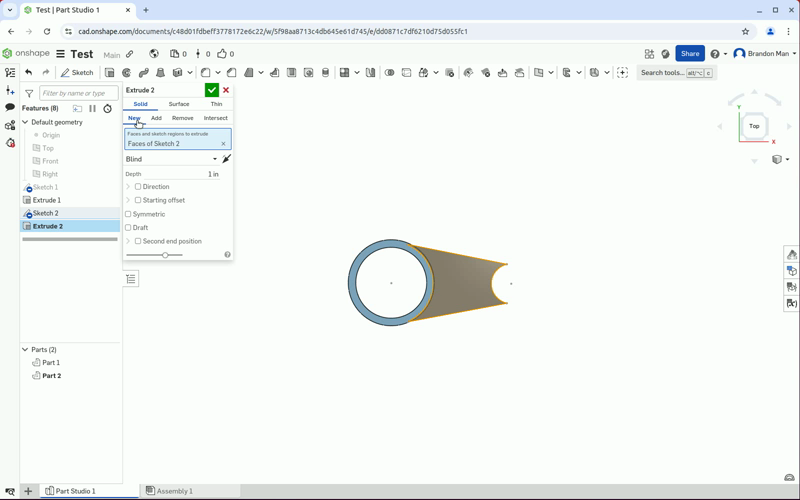
key(tab, 4)
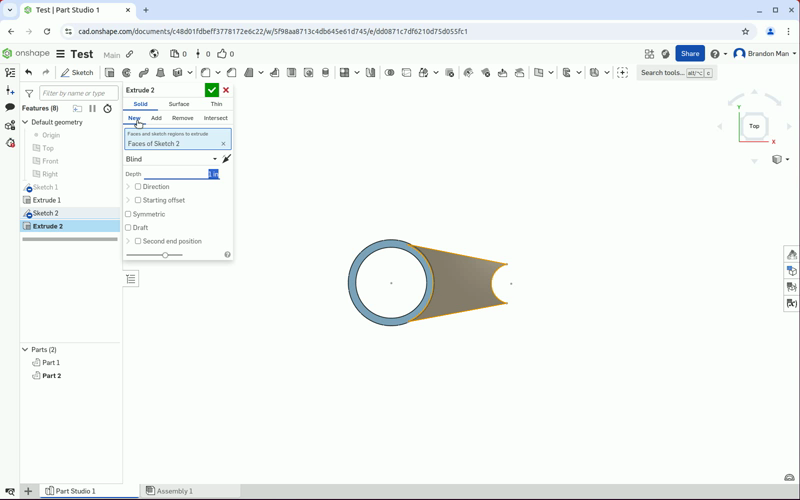
text(3.611)
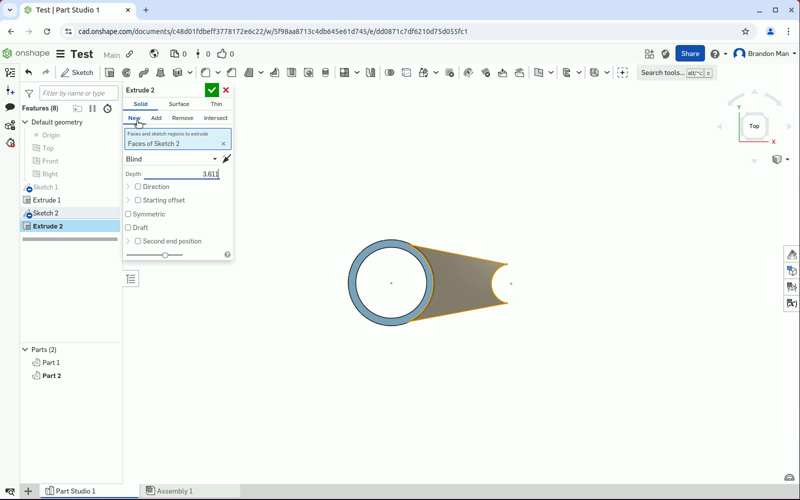
key(enter)
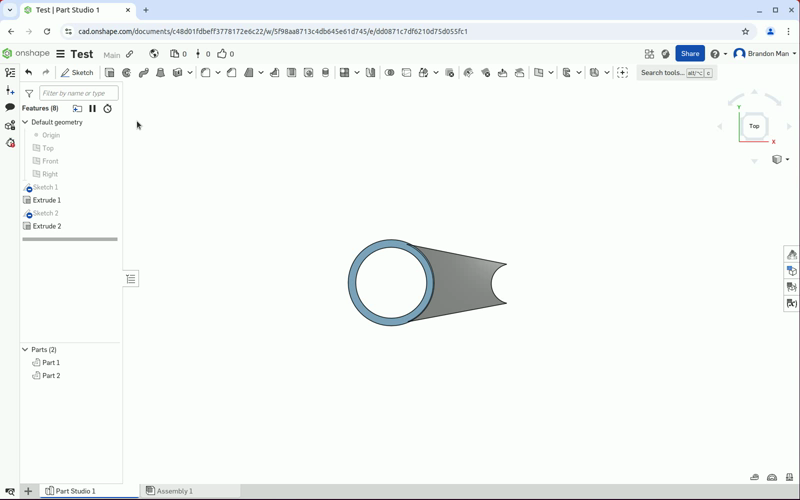
key(shift+h)
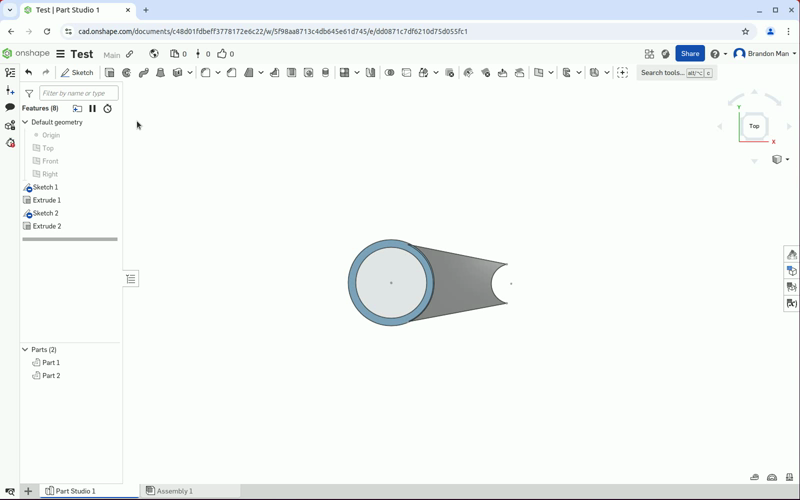
key(shift+h)
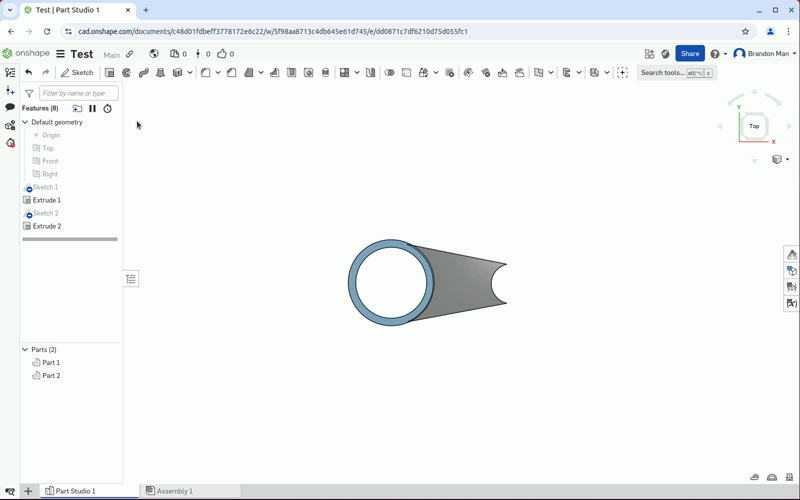
mouse_move(73, 189)
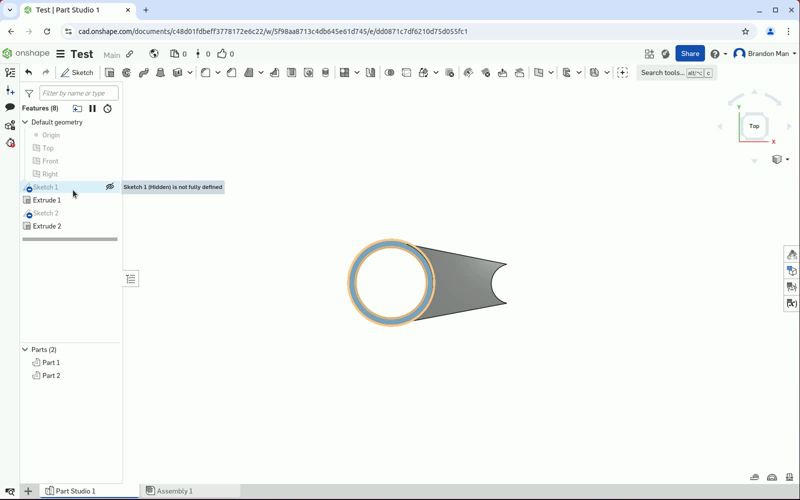
click(73, 189)
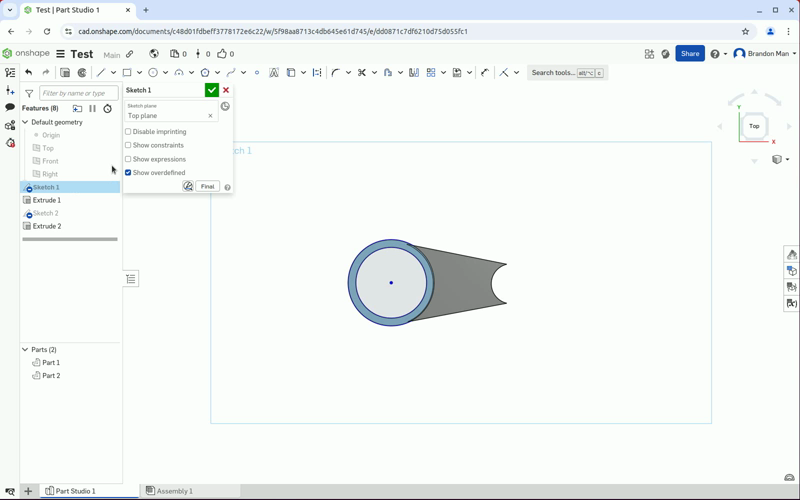
mouse_move(229, 92)
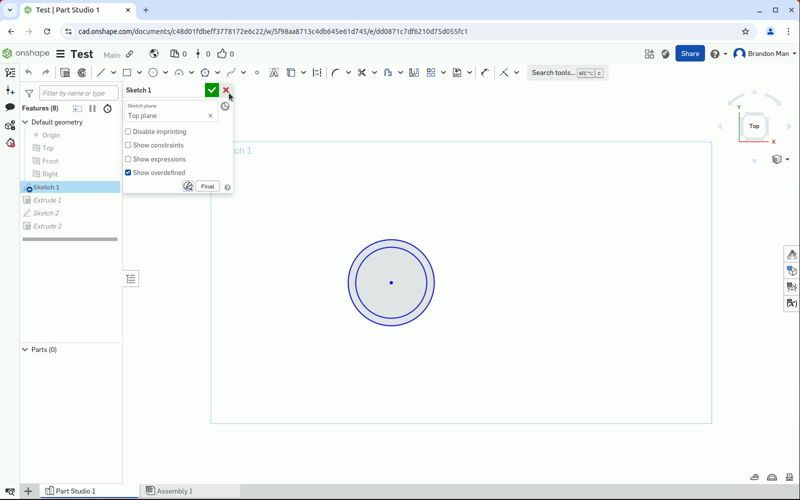
click(229, 92)
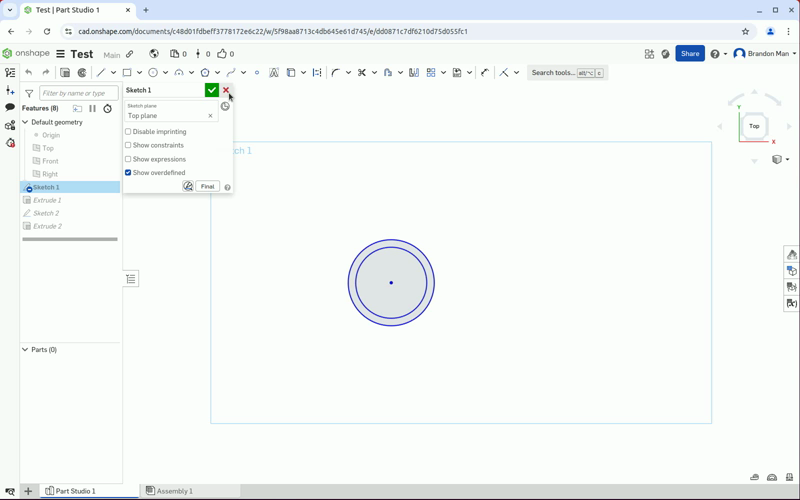
key(shift+s)
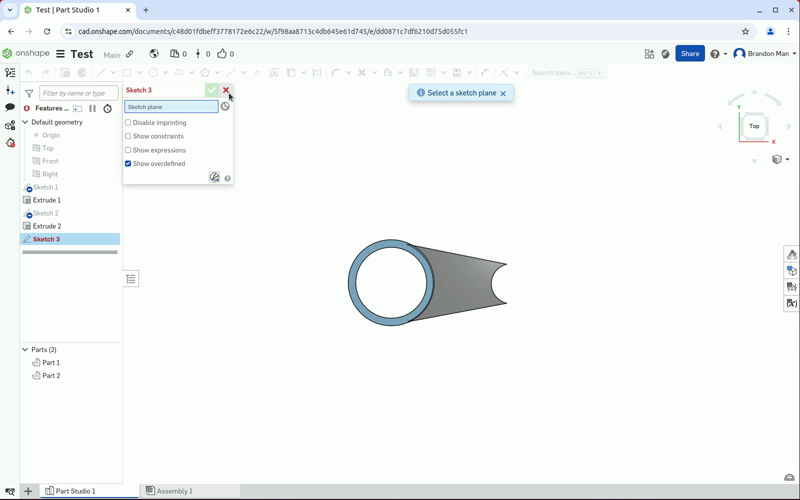
mouse_move(73, 150)
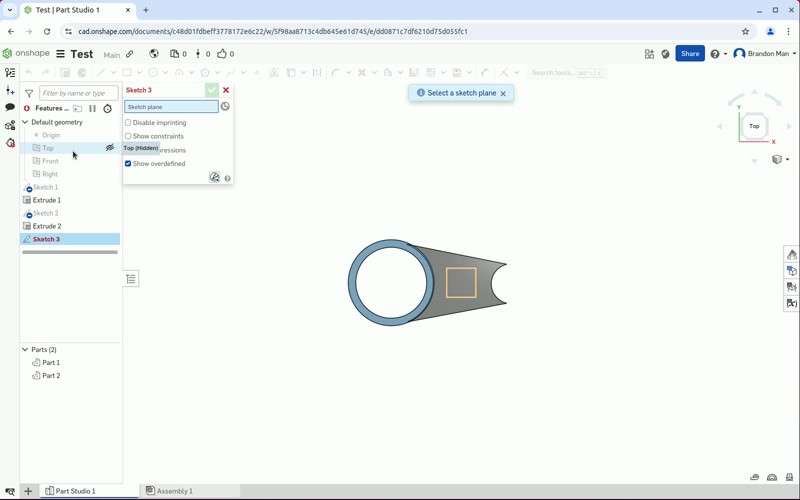
click(73, 150)
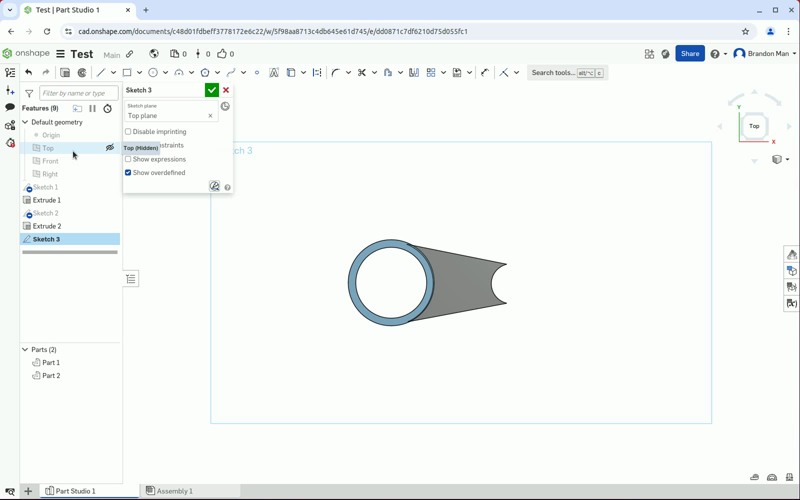
mouse_move(73, 352)
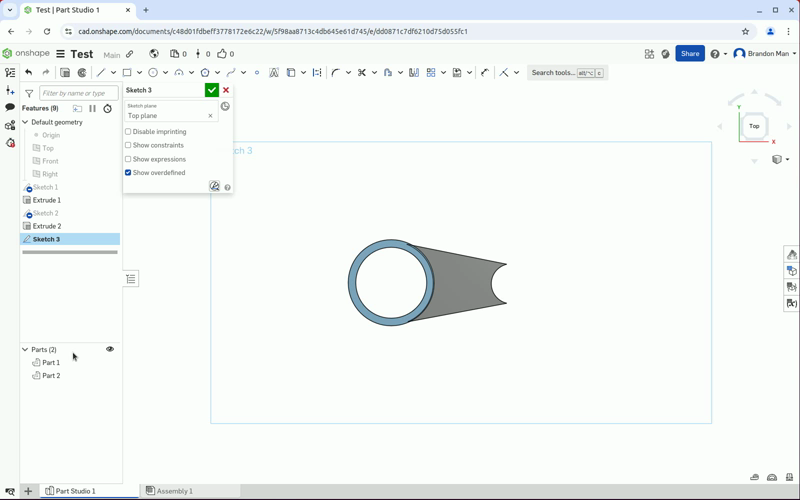
key(y)
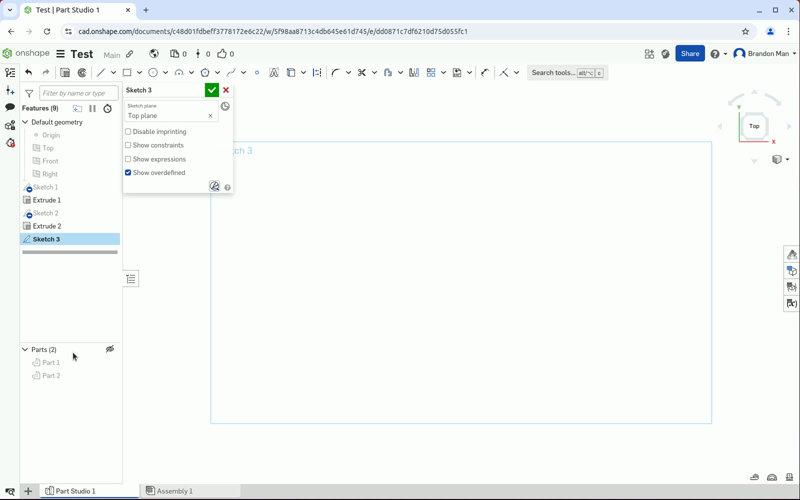
key(c)
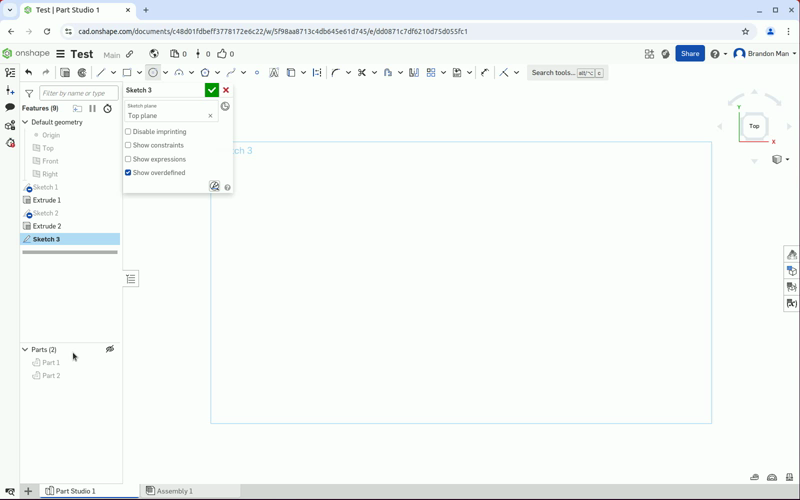
key_down(shift)
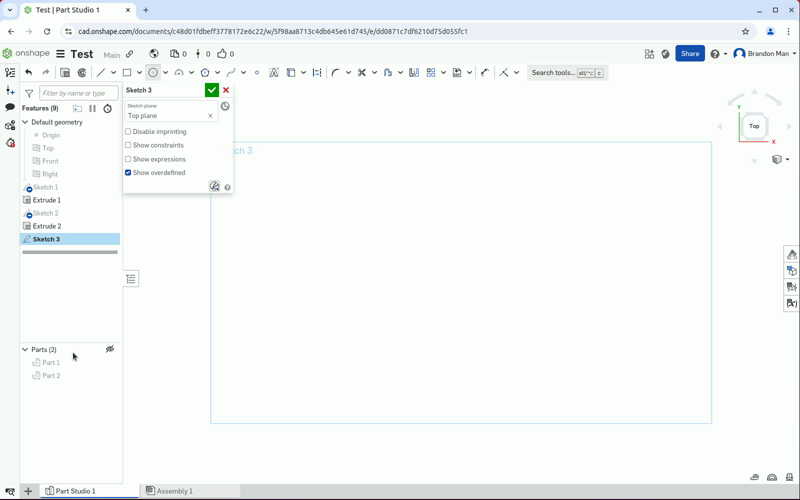
mouse_move(510, 282)
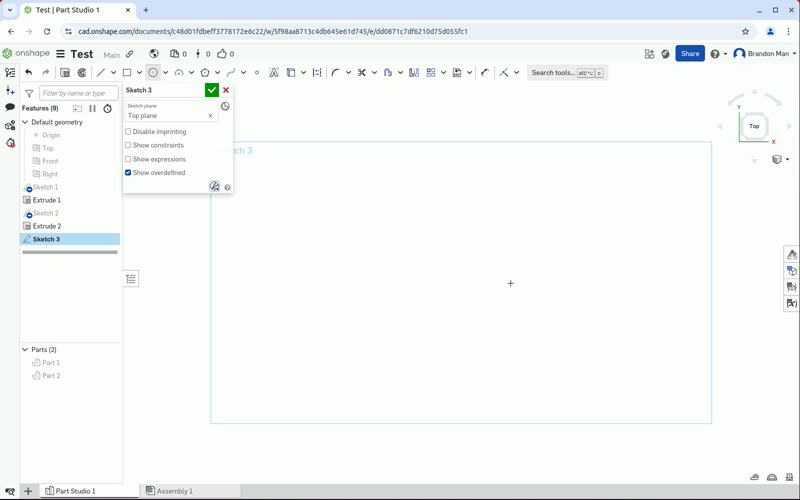
click(510, 282)
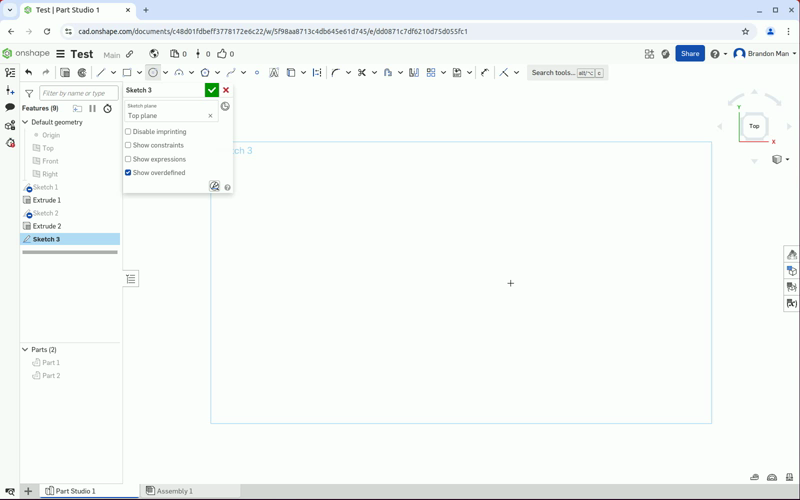
key_up(shift)
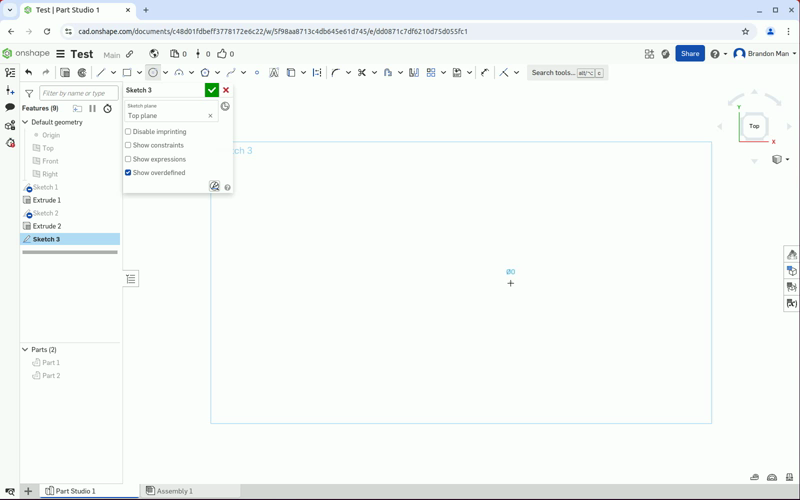
mouse_move(531, 282)
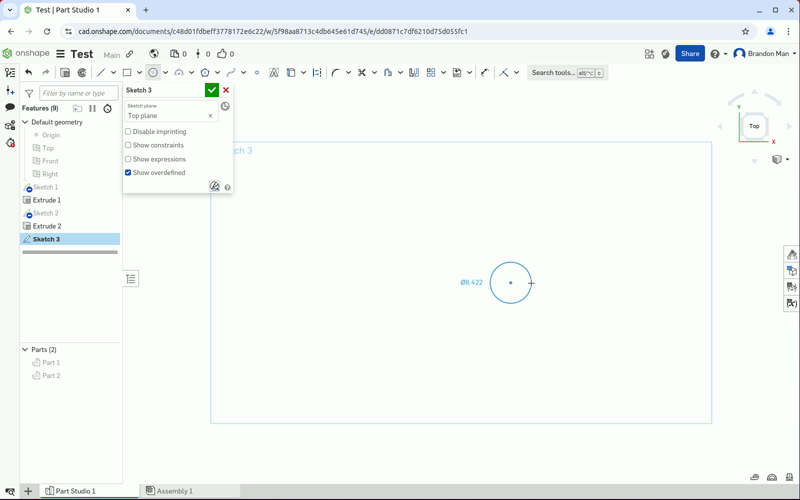
click(531, 282)
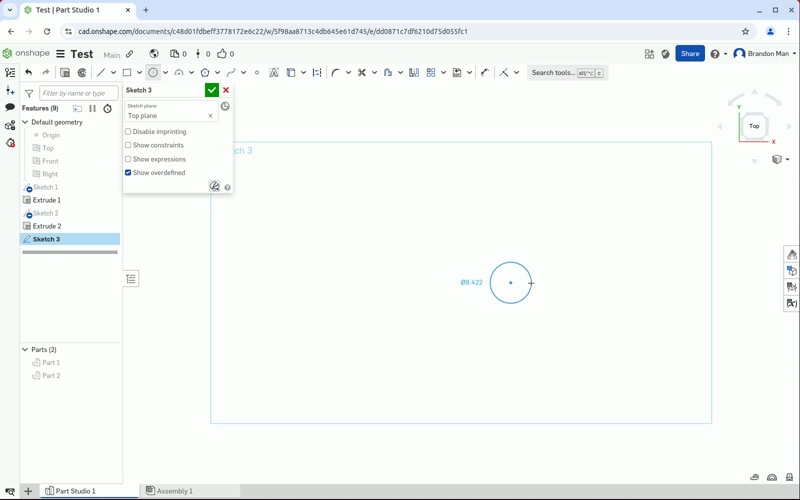
key(esc)
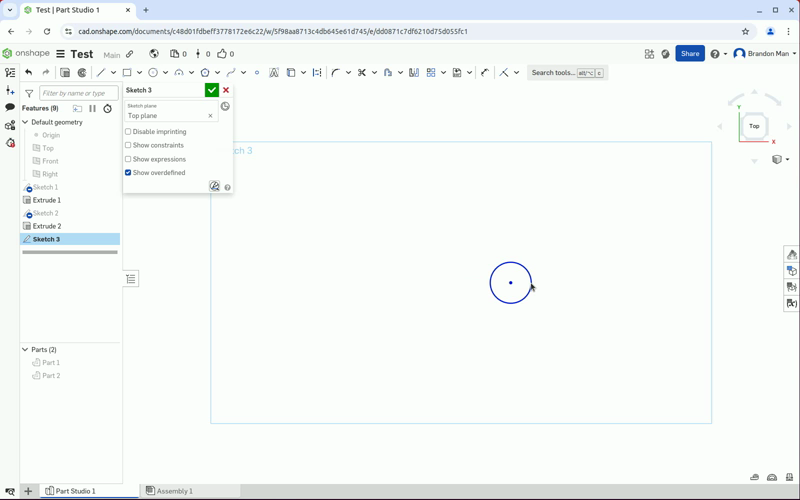
key(c)
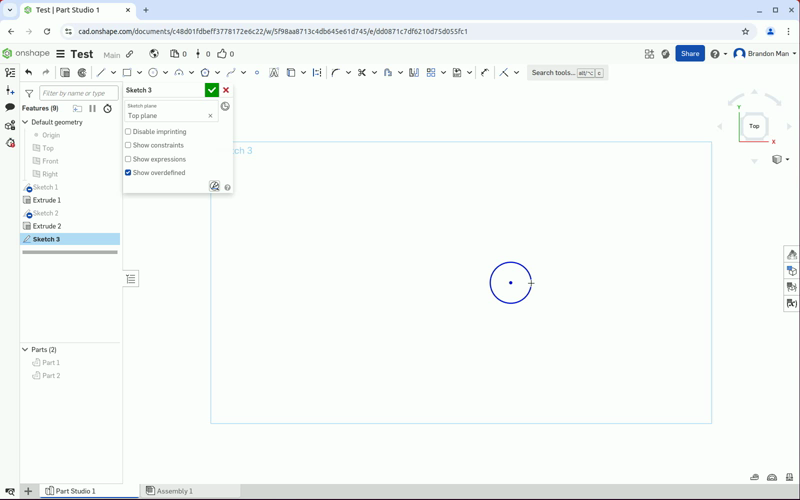
key_down(shift)
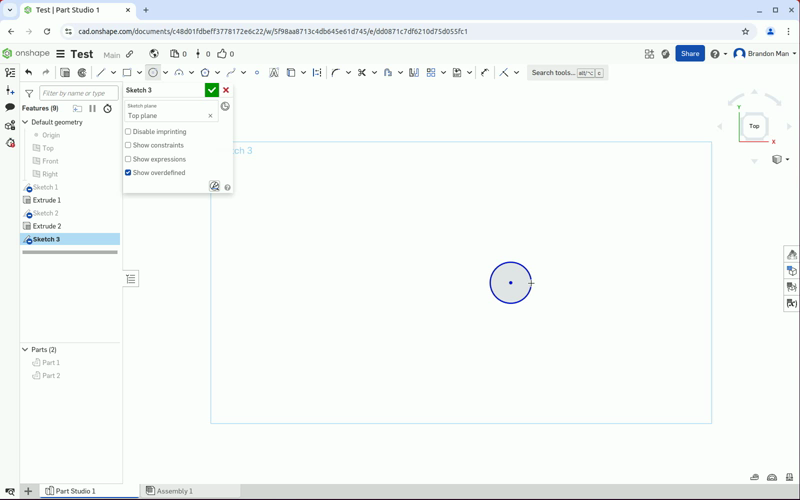
mouse_move(510, 282)
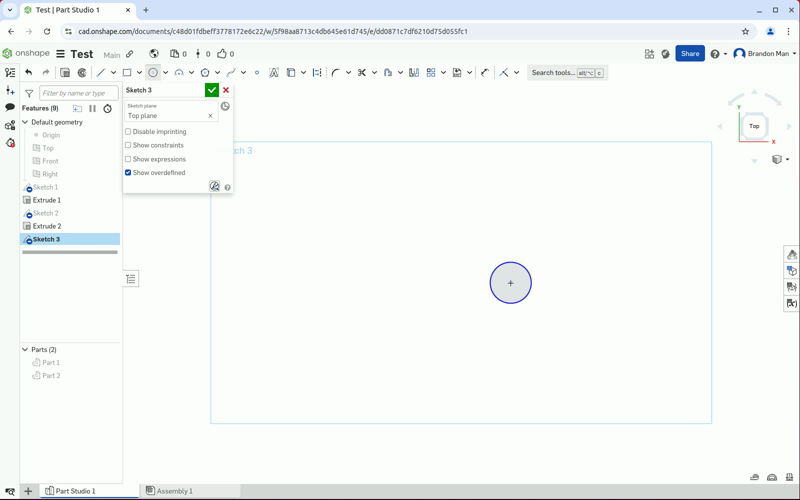
click(510, 282)
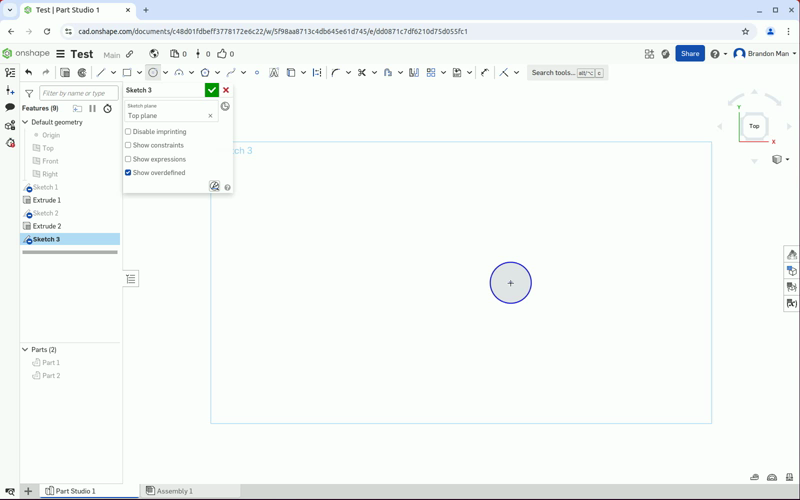
key_up(shift)
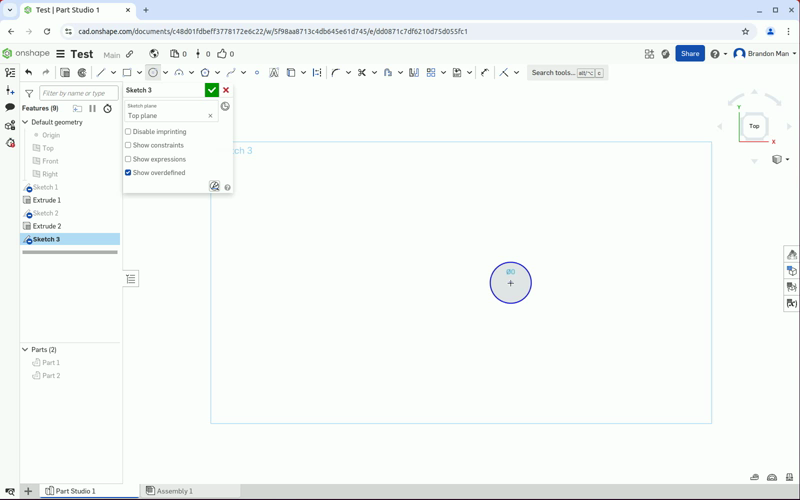
mouse_move(525, 282)
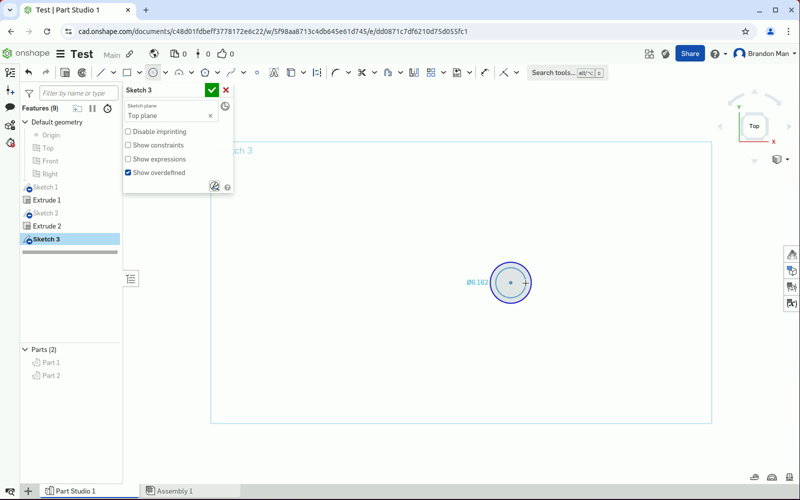
click(525, 282)
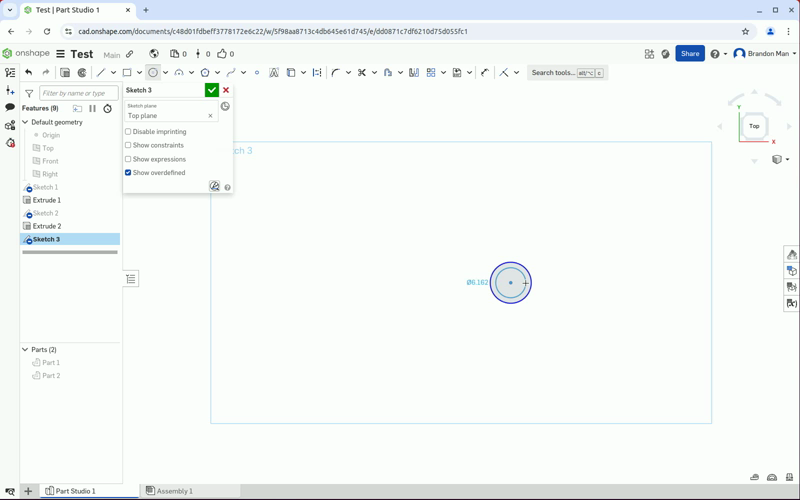
key(esc)
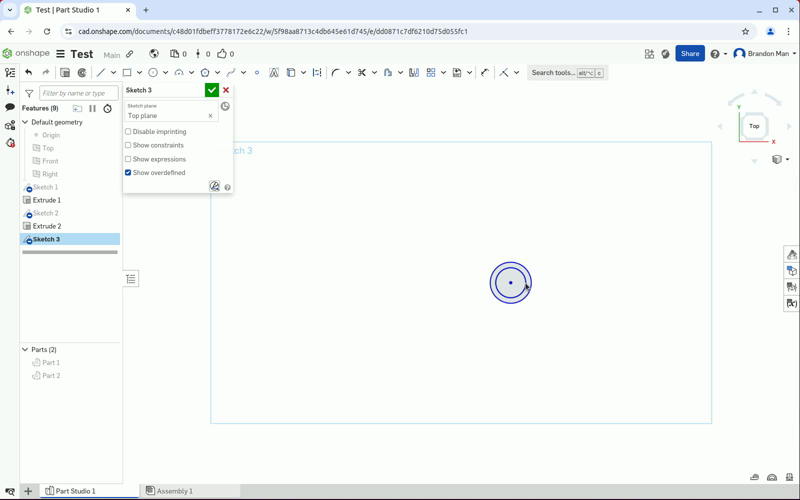
mouse_move(521, 296)
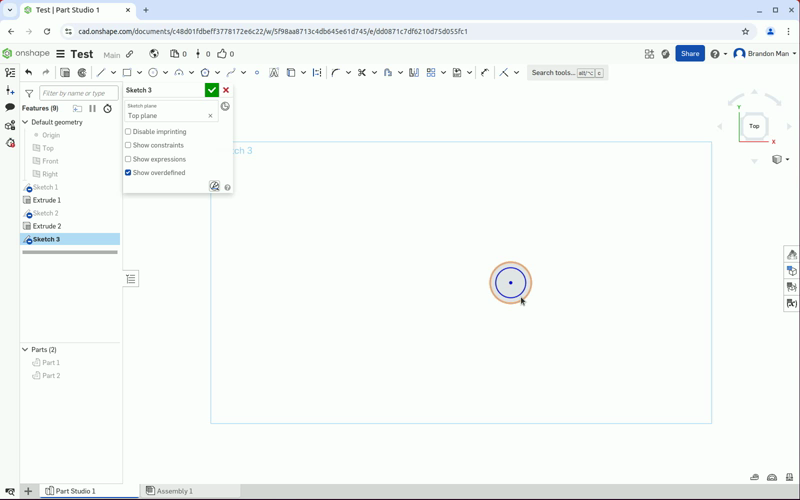
scroll(6)
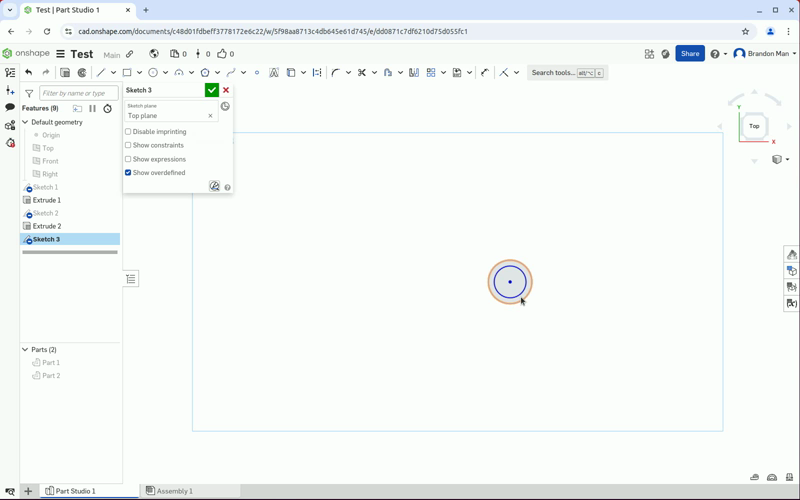
scroll(6)
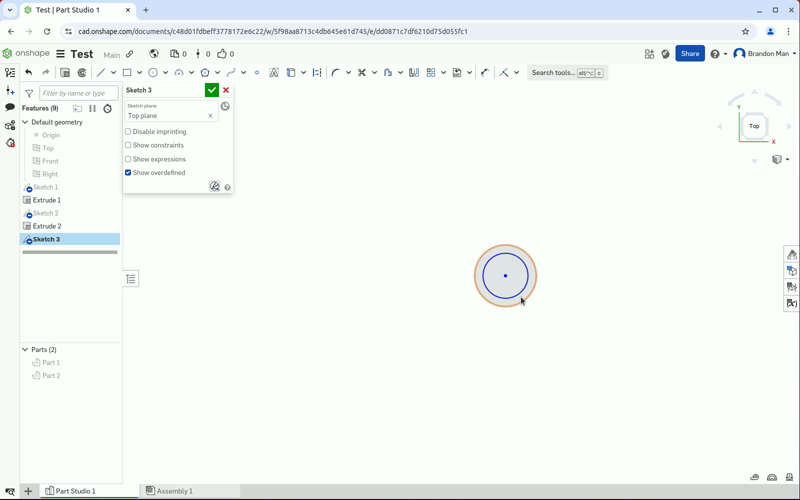
scroll(6)
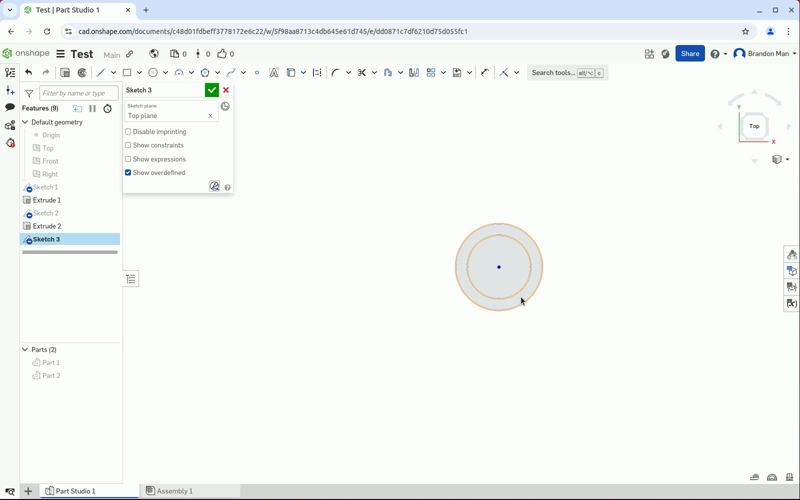
scroll(6)
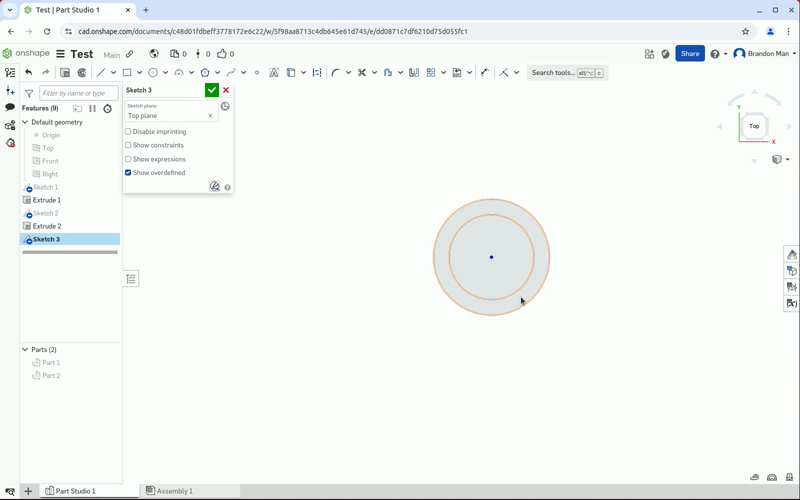
scroll(6)
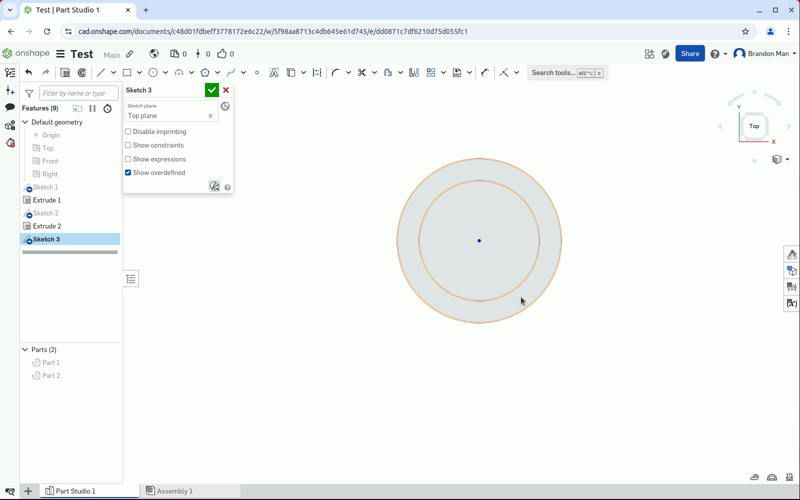
scroll(6)
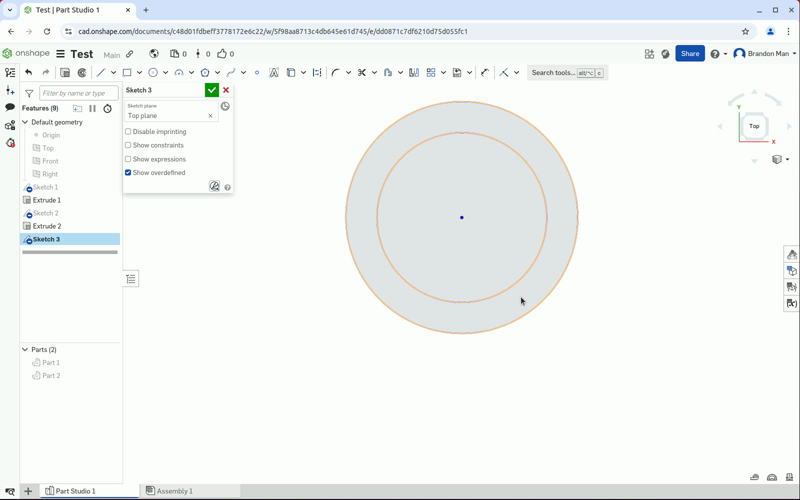
scroll(6)
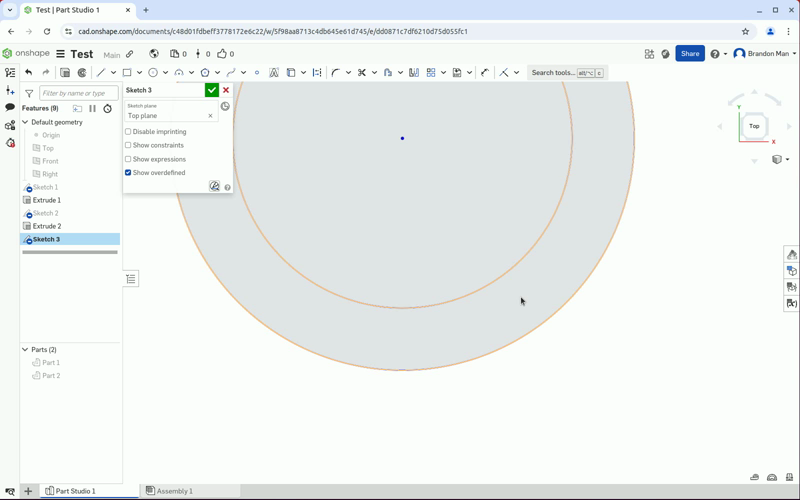
click(521, 296)
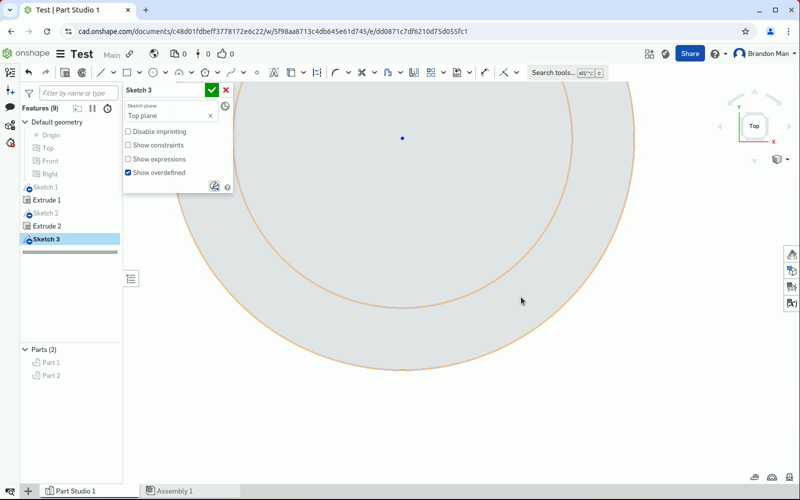
scroll(-6)
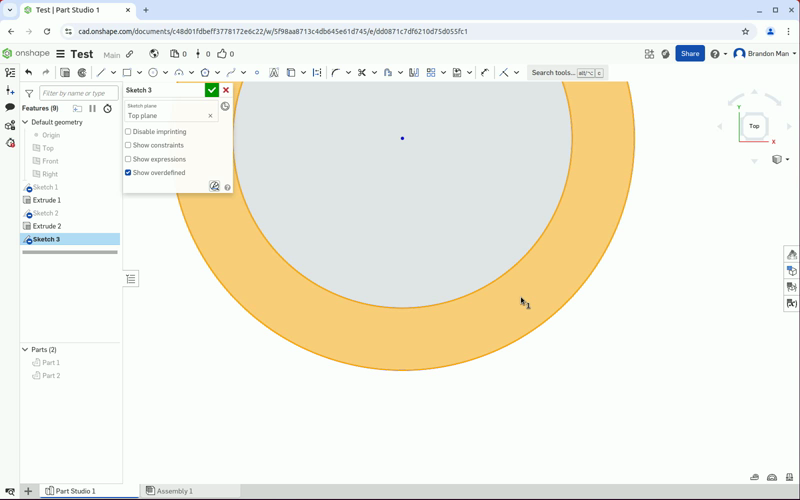
scroll(-6)
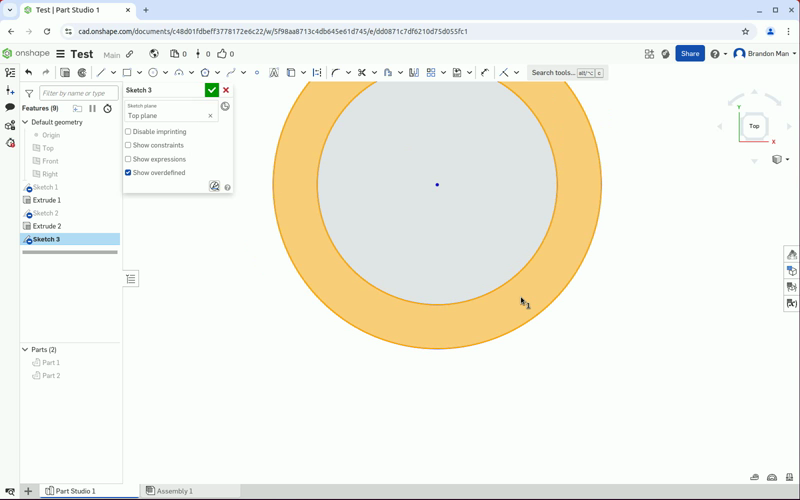
scroll(-6)
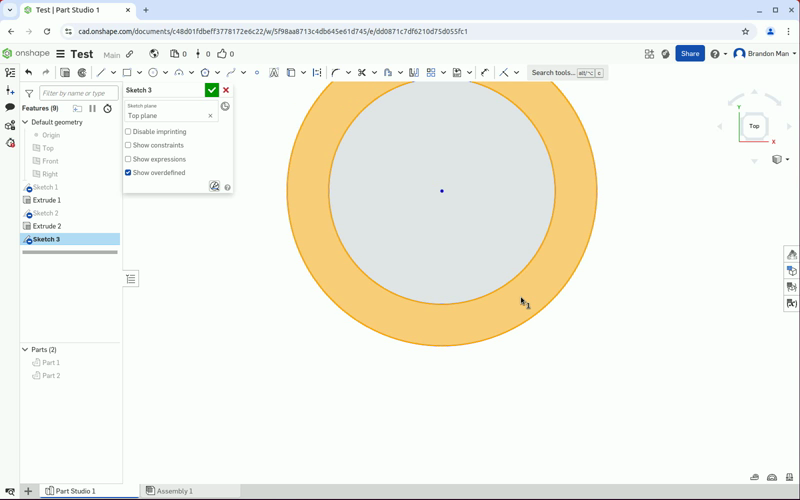
scroll(-6)
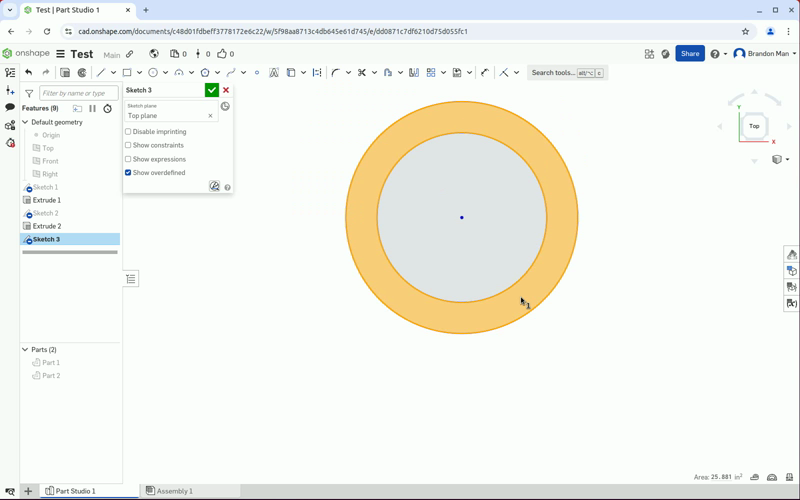
scroll(-6)
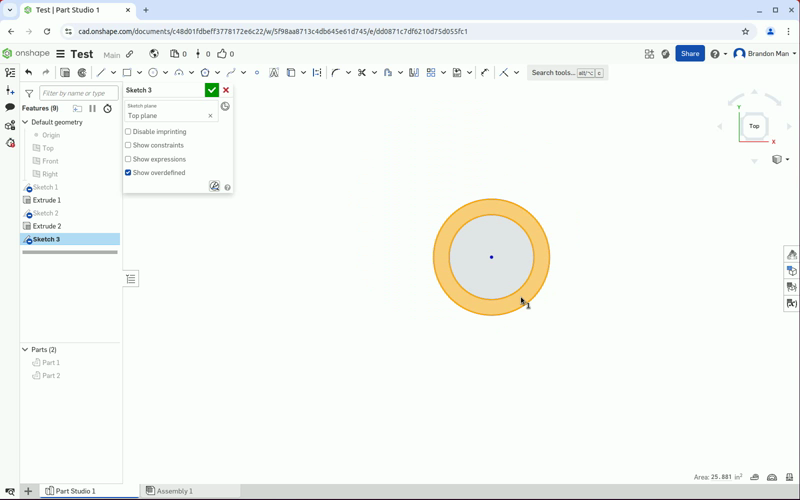
scroll(-6)
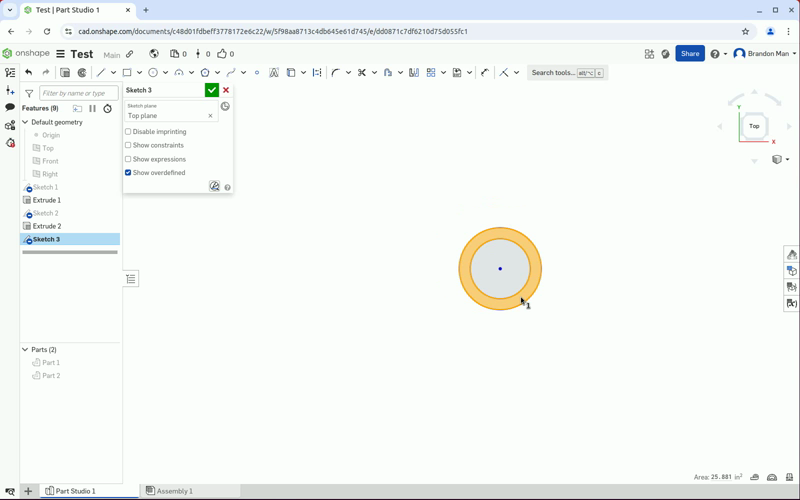
scroll(-6)
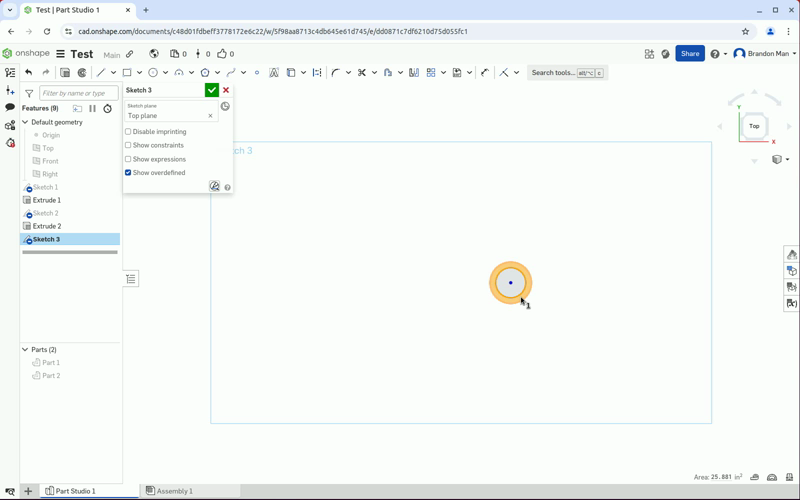
mouse_move(73, 352)
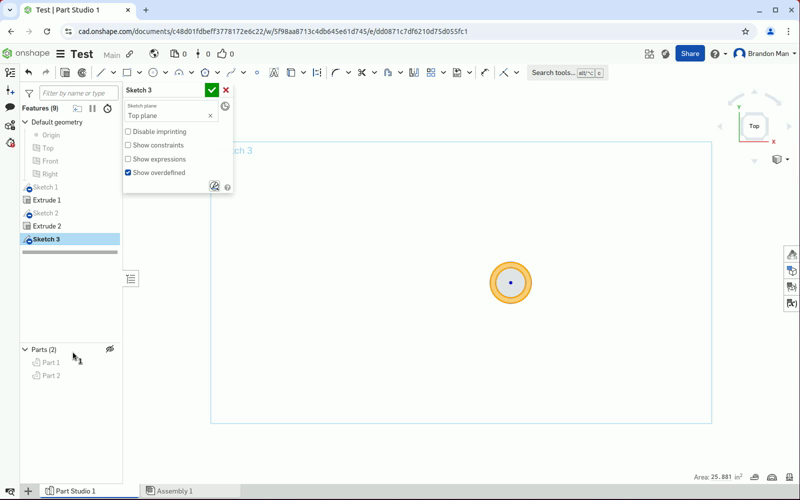
key(shift+y)
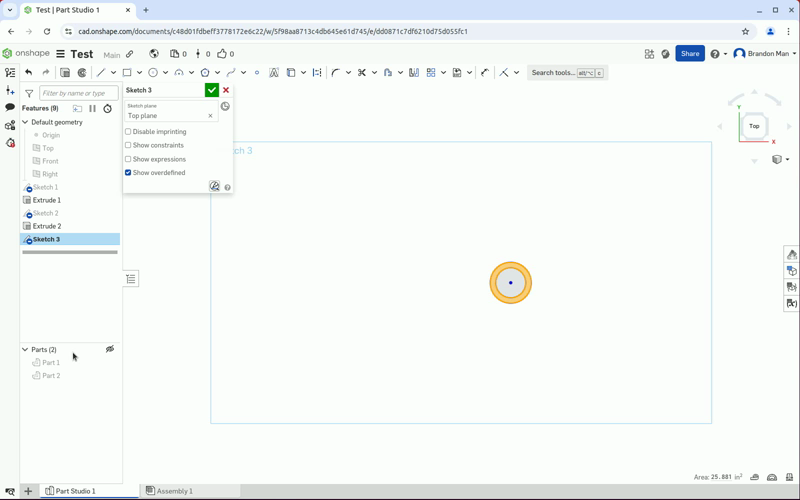
key(shift+e)
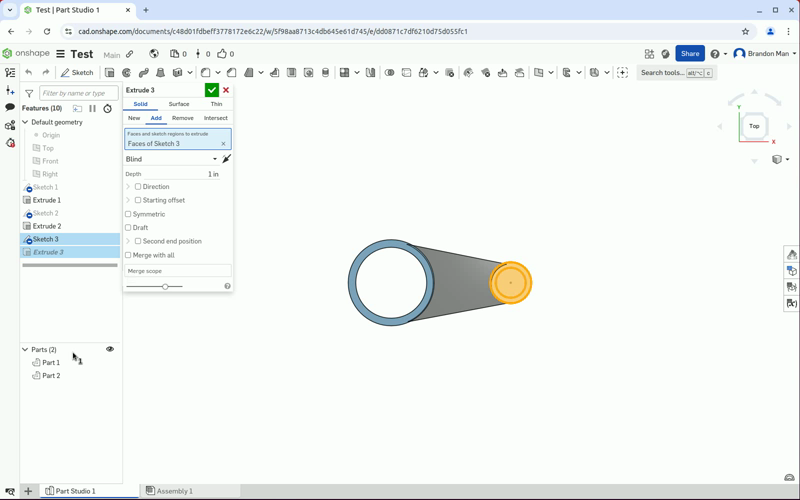
mouse_move(143, 106)
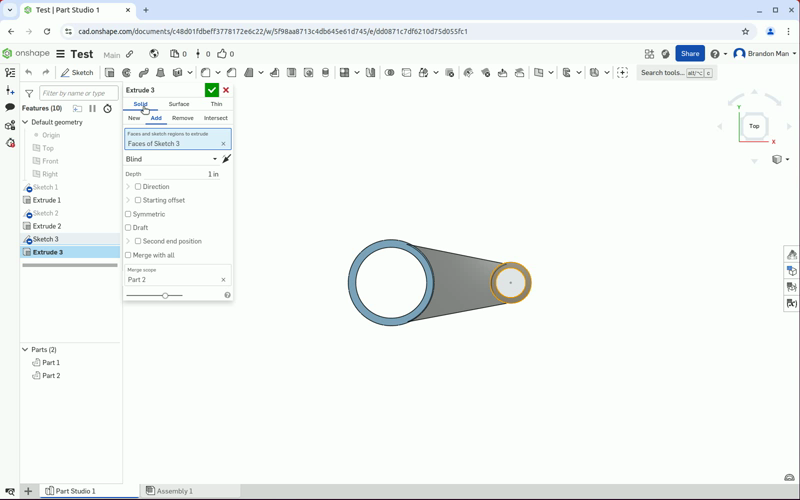
click(143, 106)
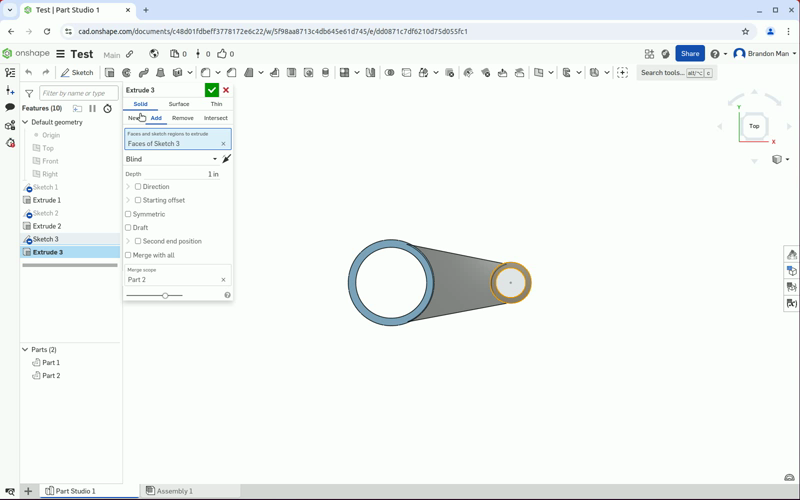
mouse_move(137, 120)
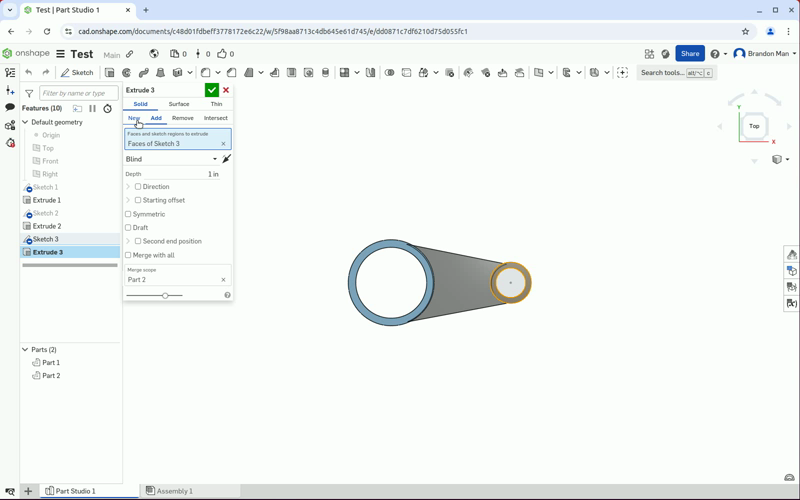
click(137, 120)
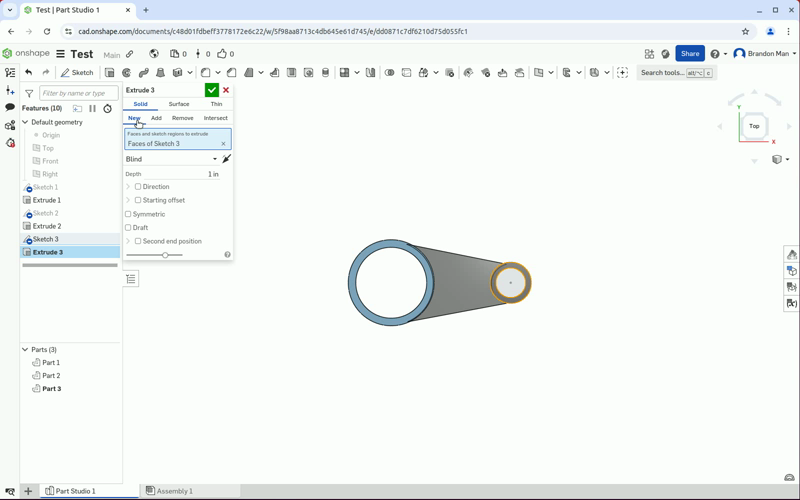
key(tab, 4)
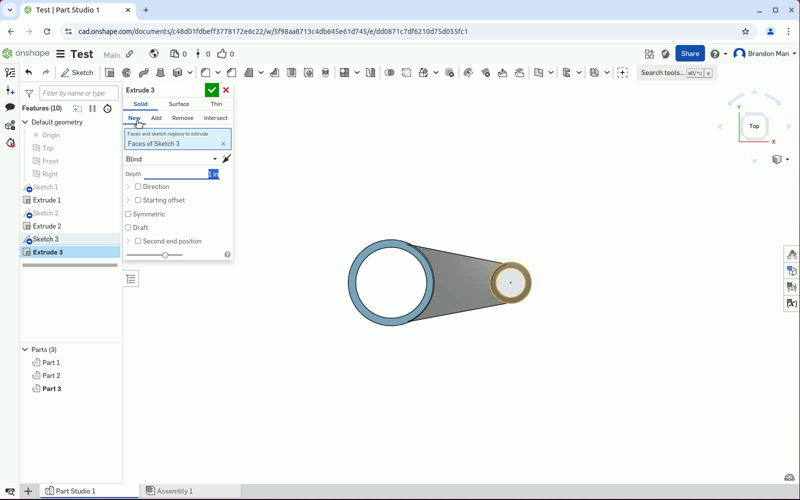
text(3.611)
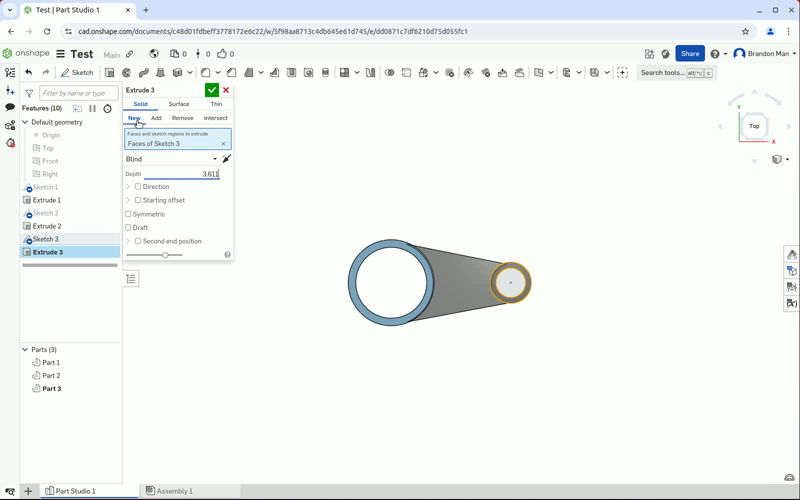
key(enter)
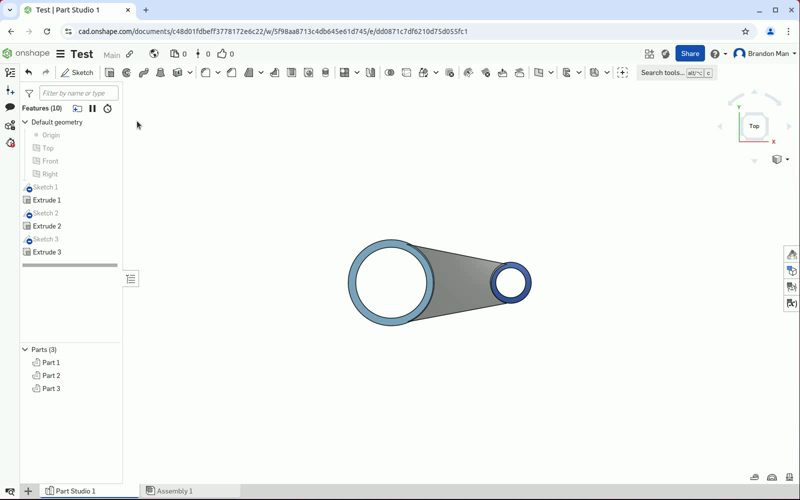
key(shift+h)
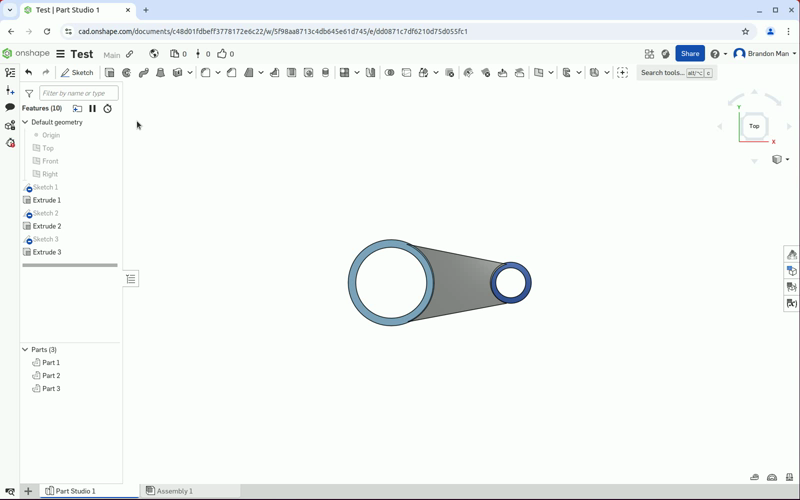
key(shift+h)
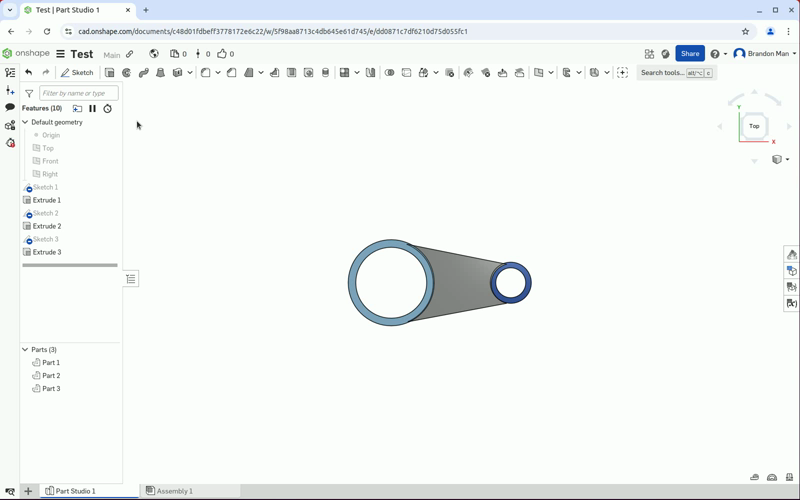
mouse_move(73, 189)
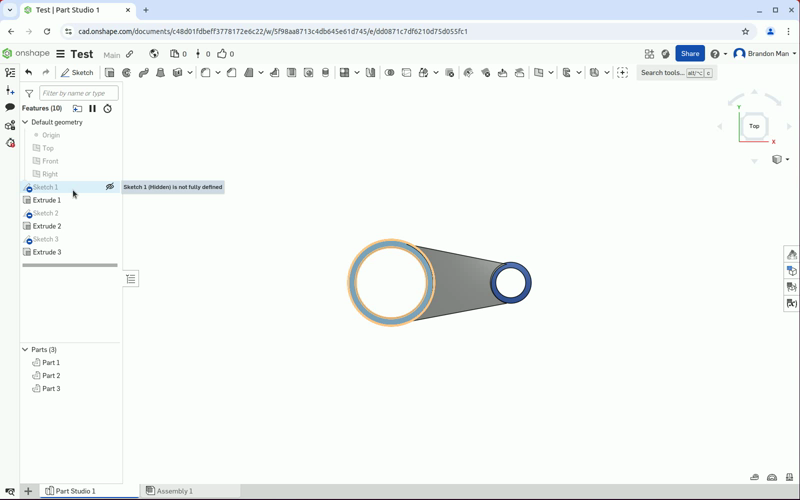
click(73, 189)
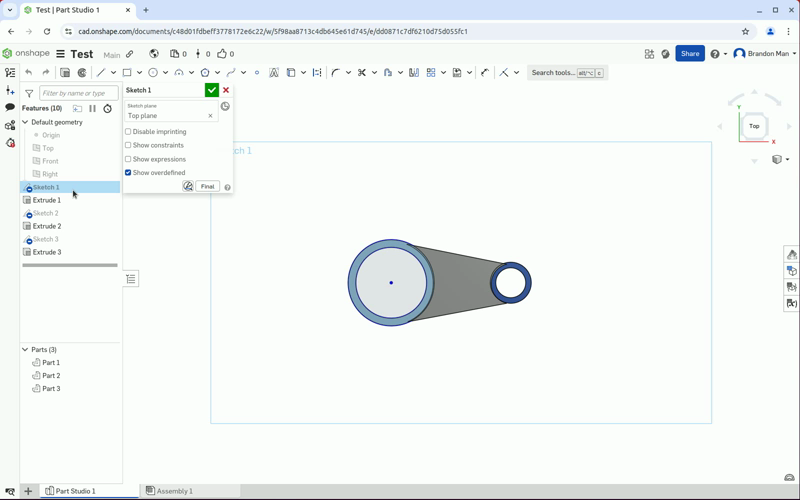
mouse_move(229, 92)
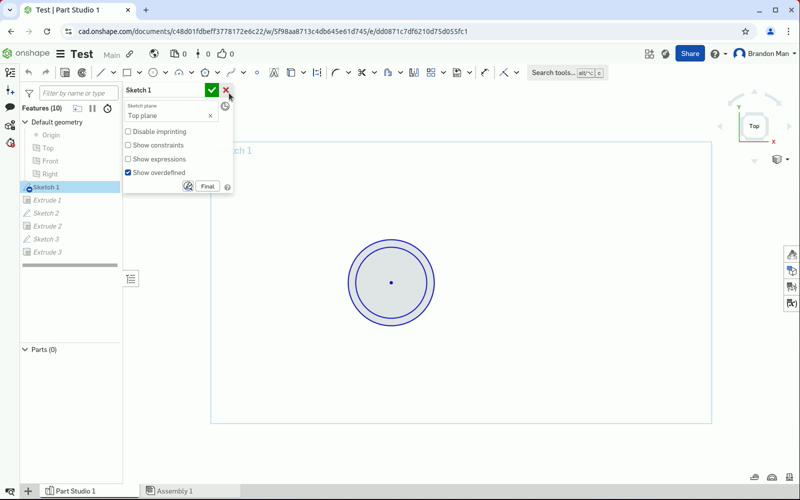
click(229, 92)
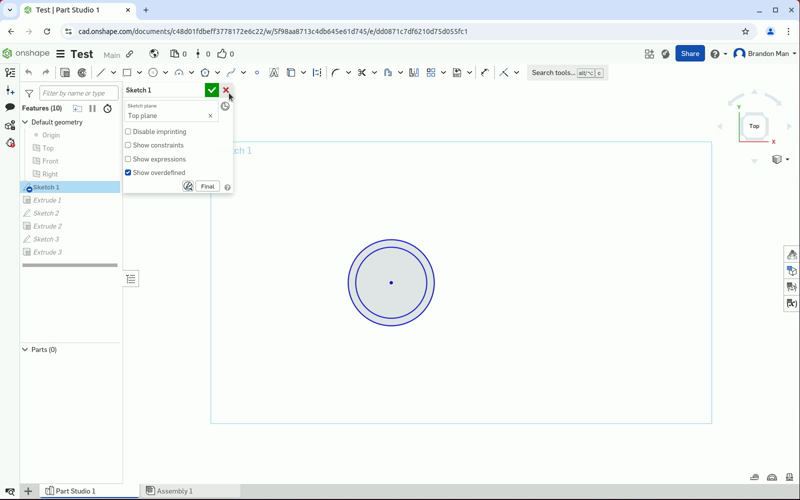
key(shift+s)
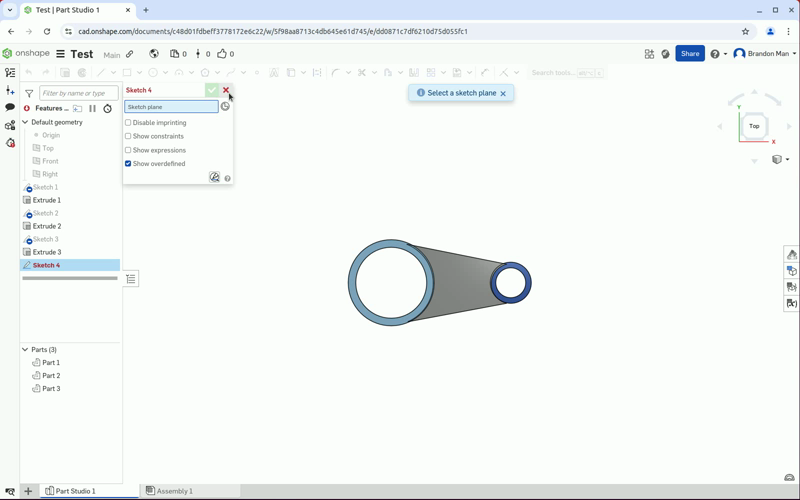
mouse_move(73, 150)
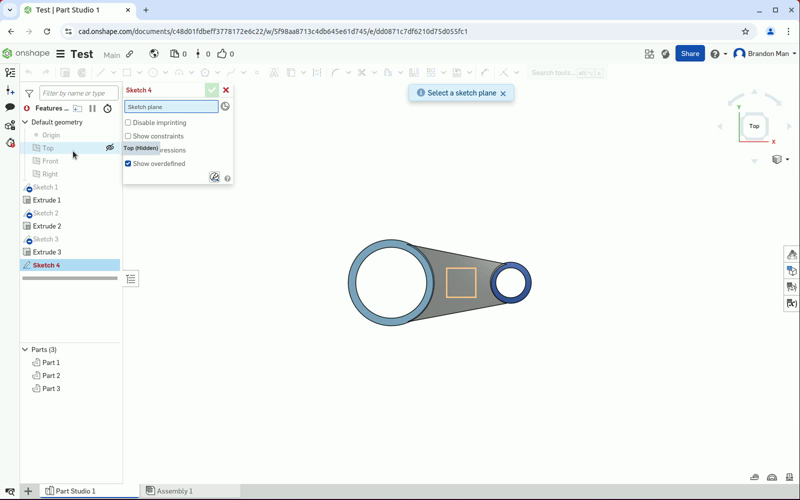
click(73, 150)
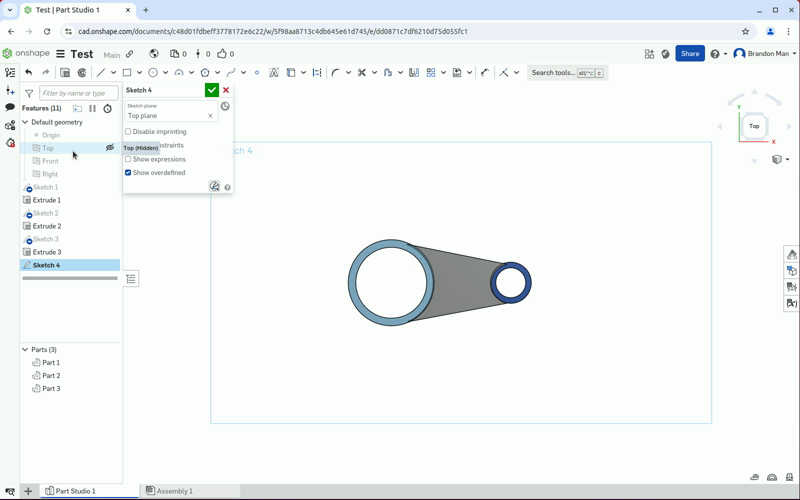
mouse_move(73, 352)
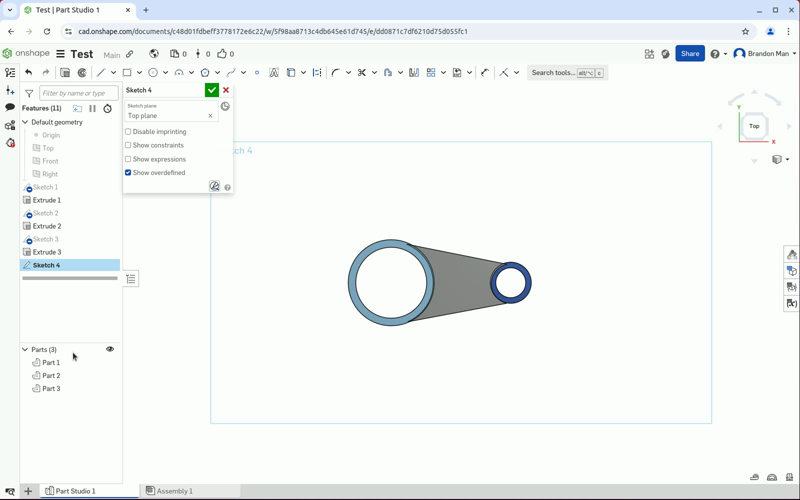
key(y)
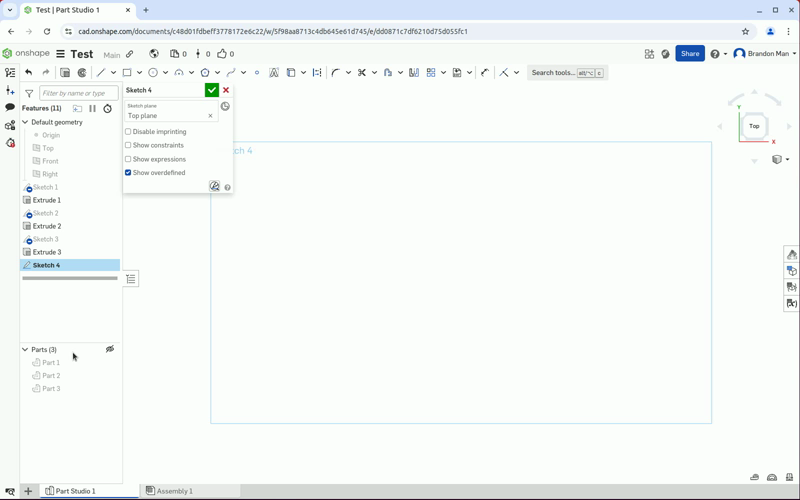
key(c)
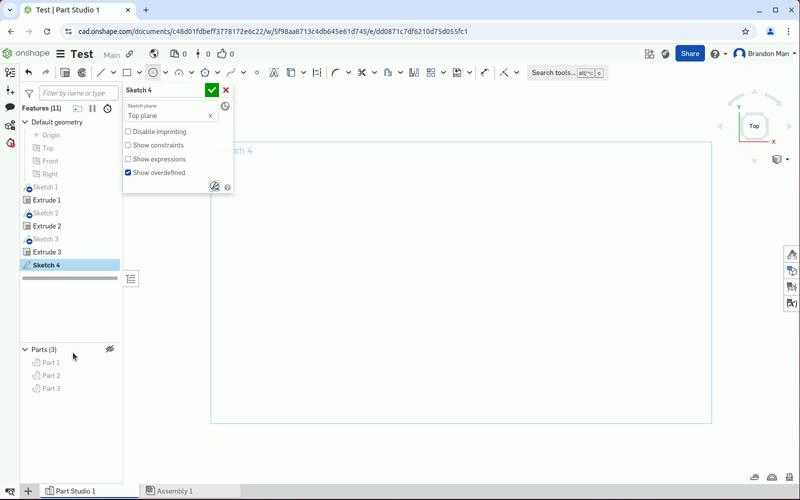
key_down(shift)
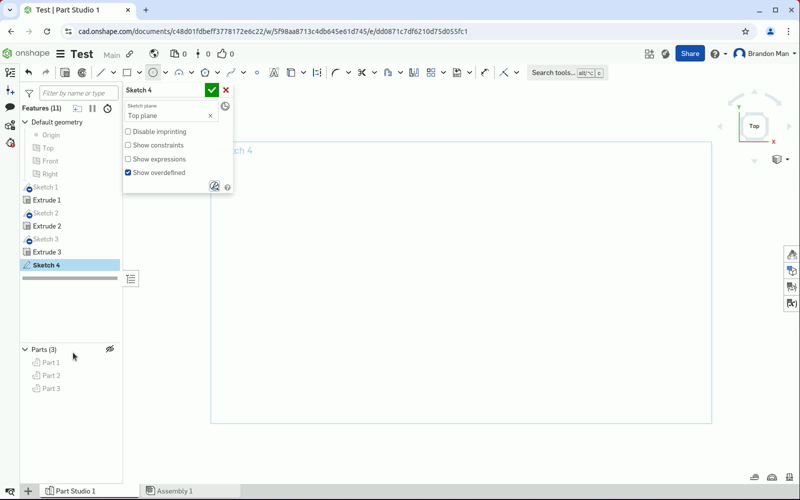
mouse_move(510, 282)
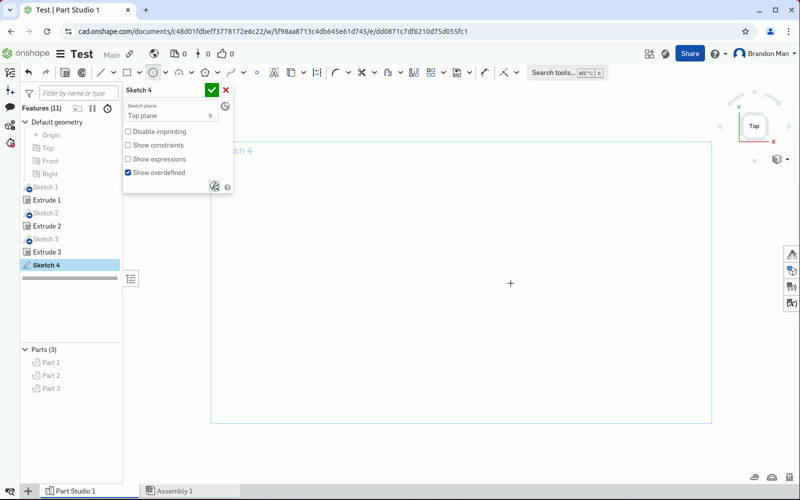
click(510, 282)
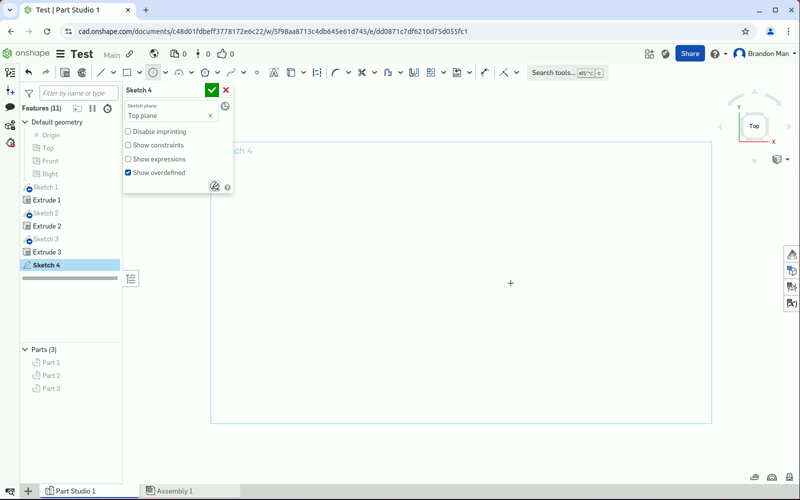
key_up(shift)
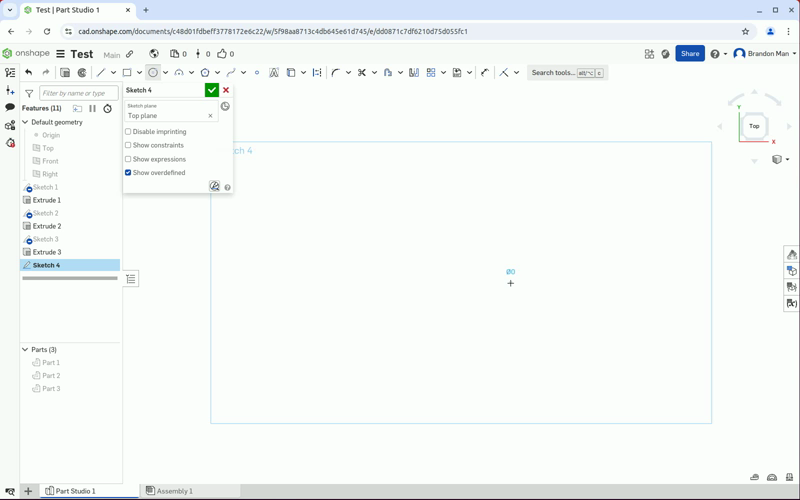
mouse_move(526, 282)
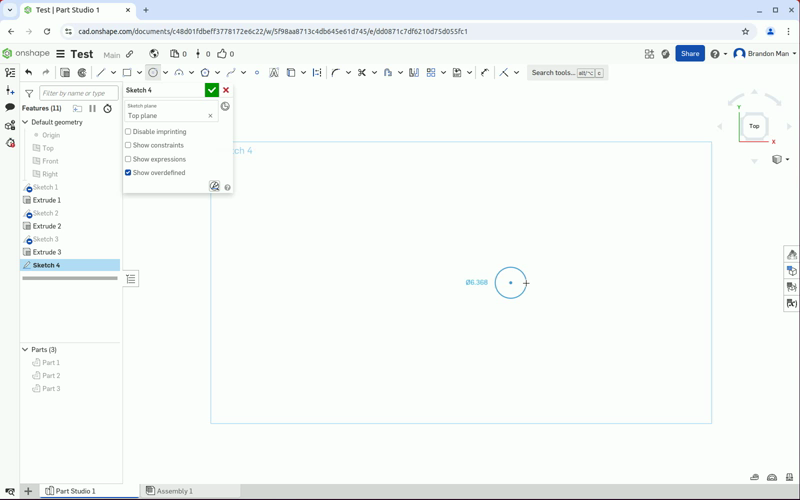
click(526, 282)
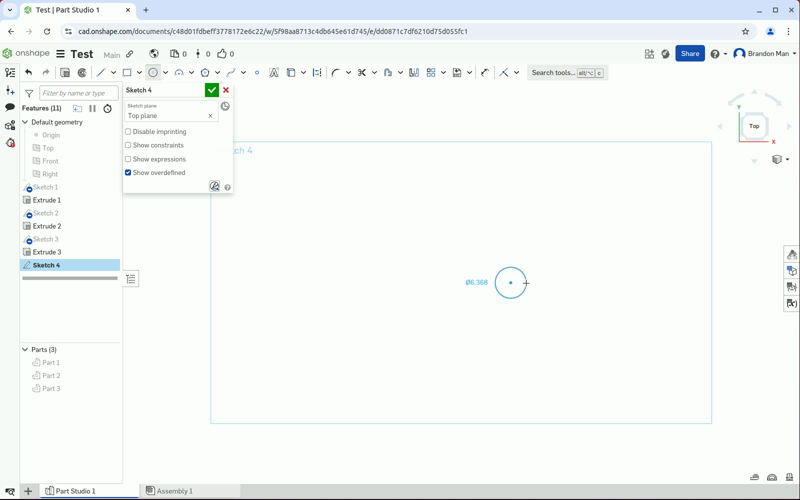
key(esc)
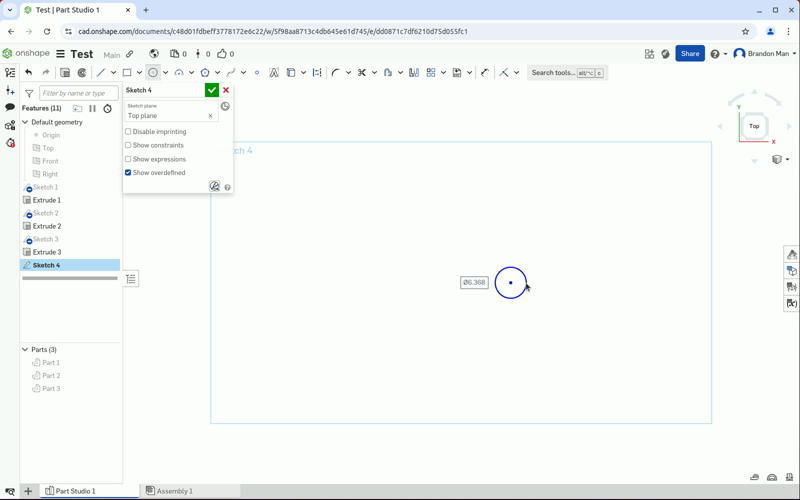
key(c)
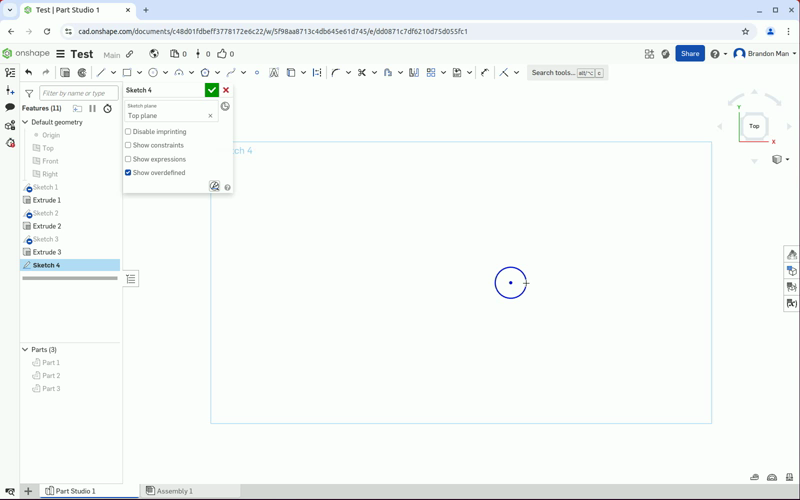
key_down(shift)
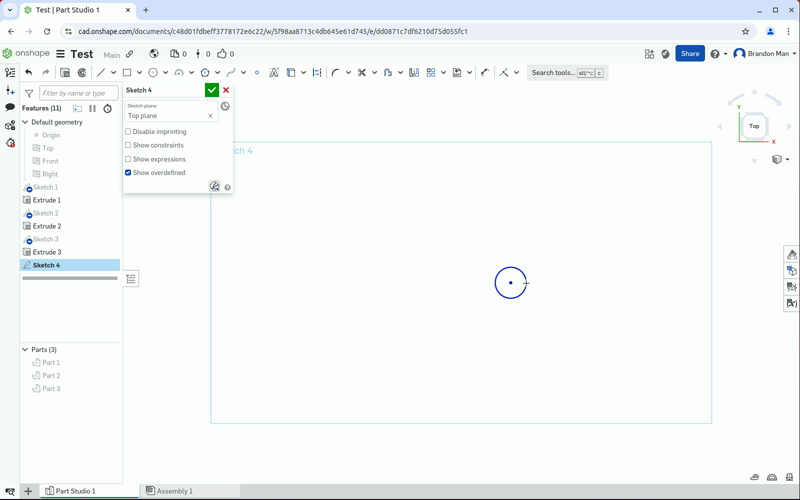
mouse_move(510, 282)
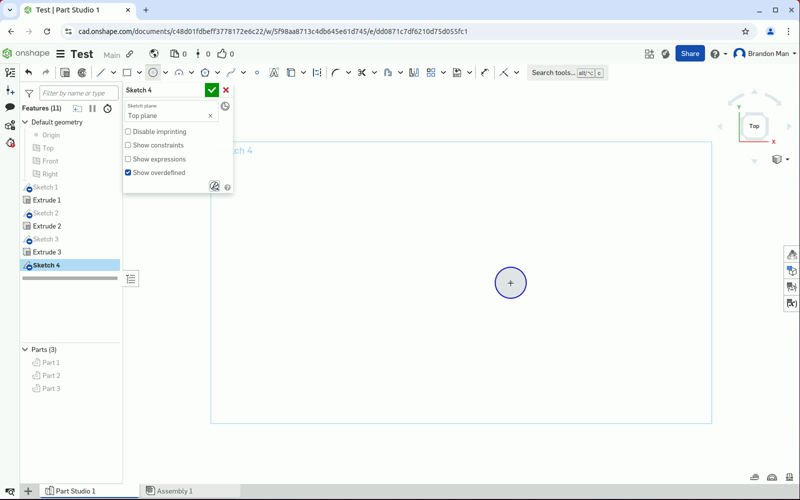
click(510, 282)
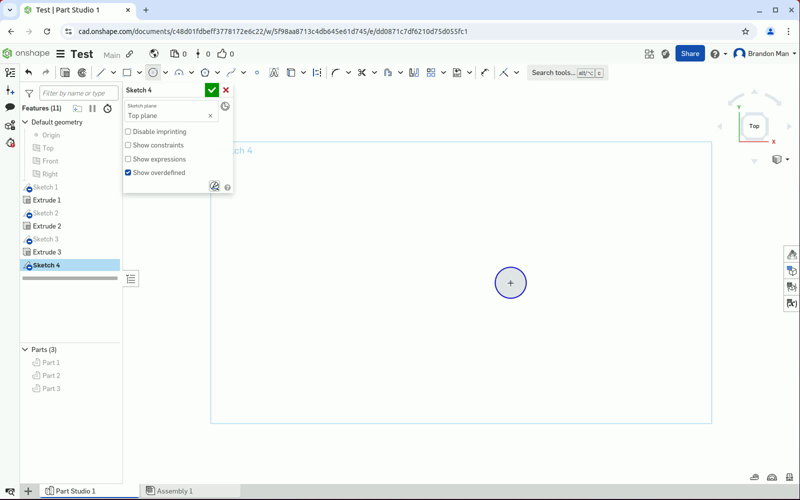
key_up(shift)
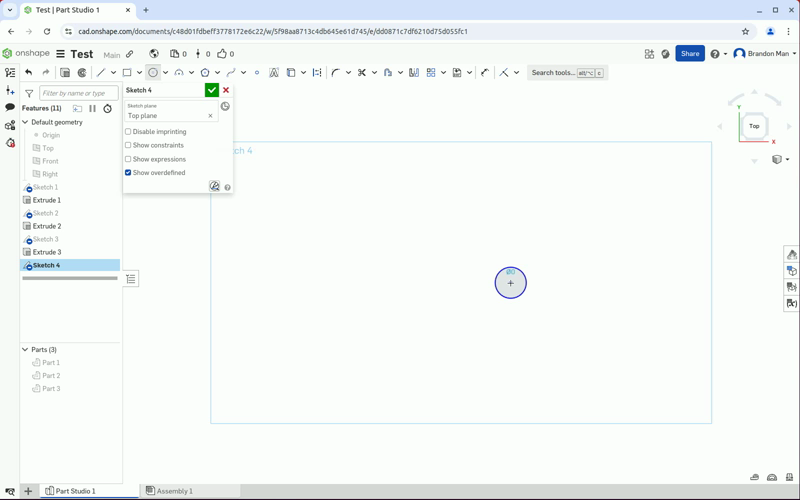
mouse_move(520, 282)
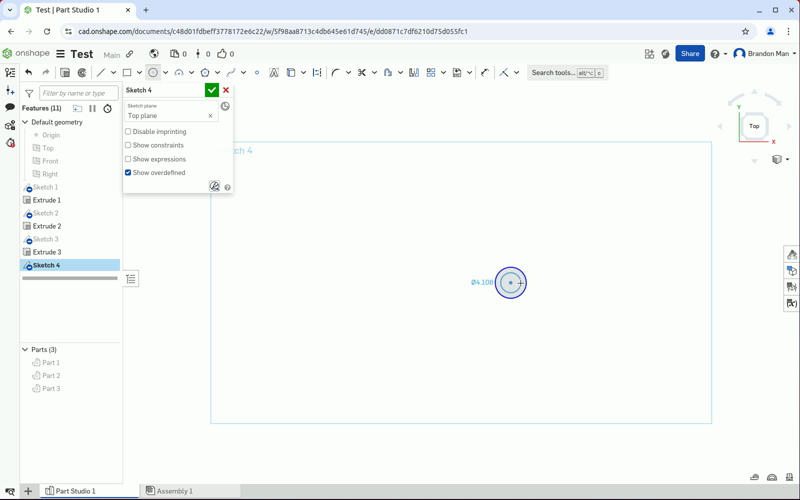
click(520, 282)
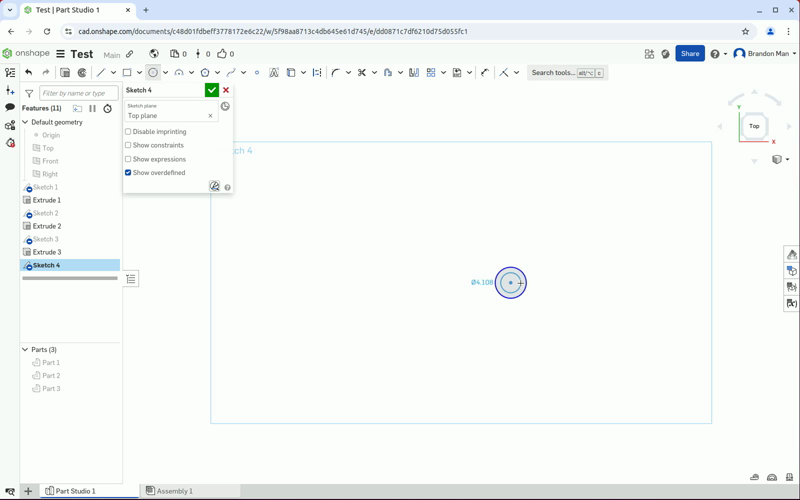
key(esc)
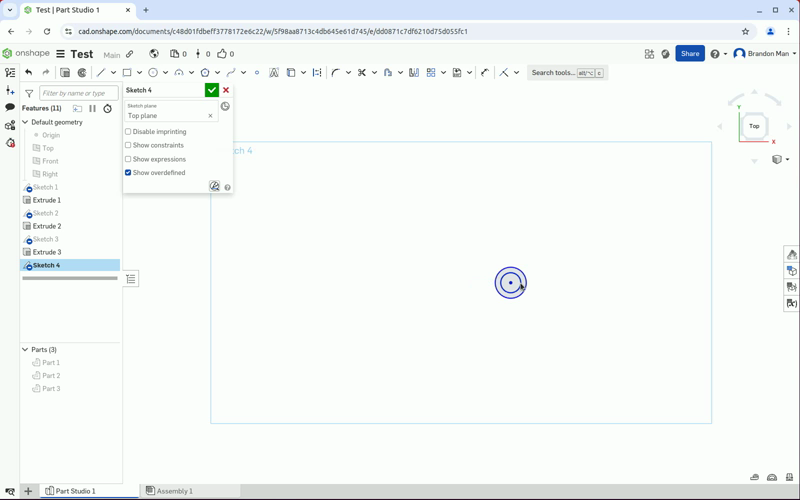
mouse_move(518, 294)
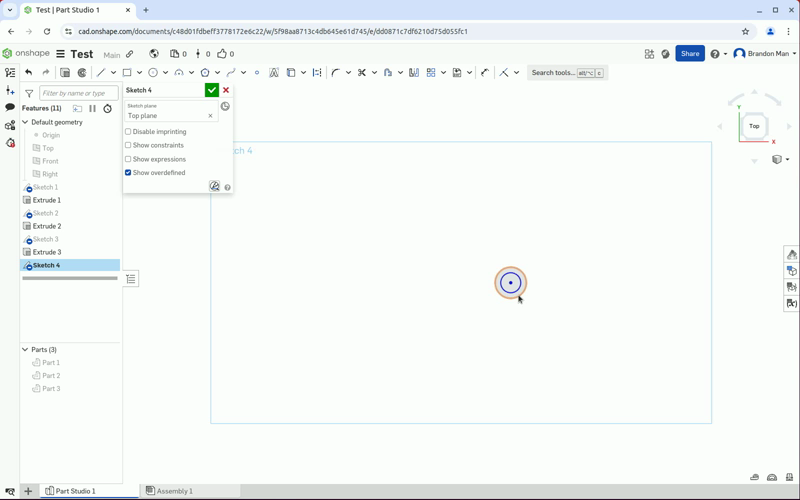
scroll(6)
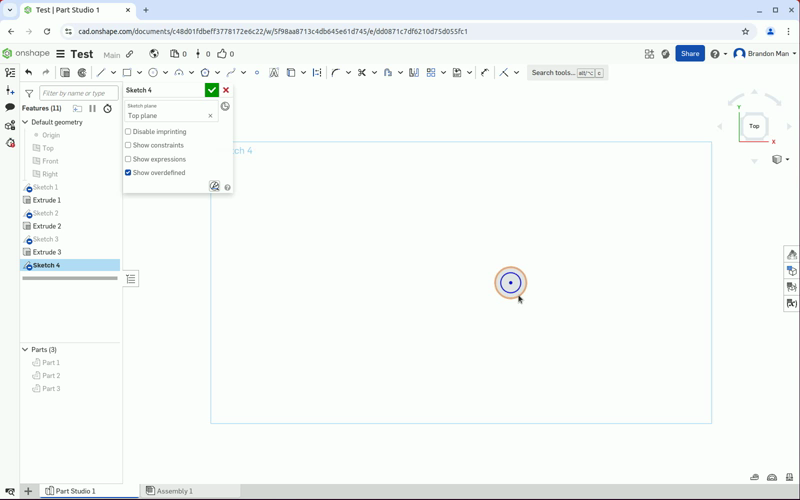
scroll(6)
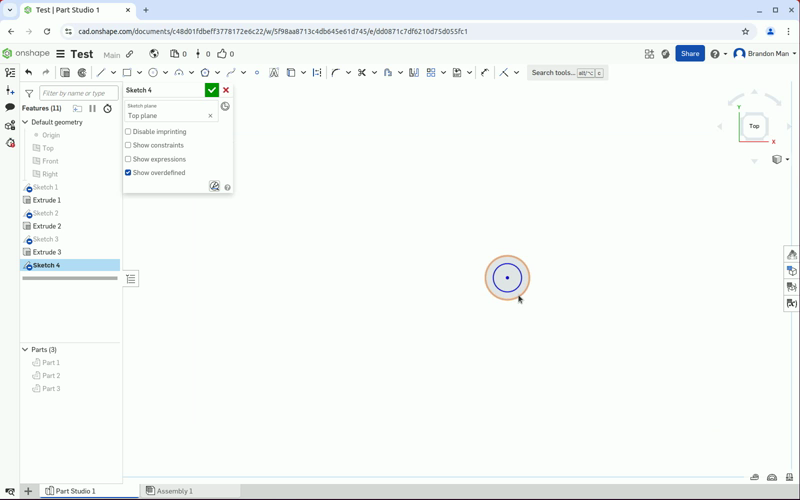
scroll(6)
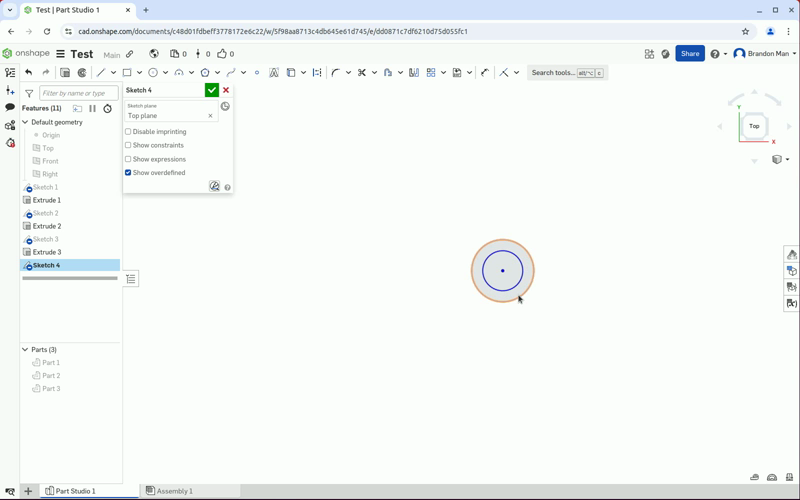
scroll(6)
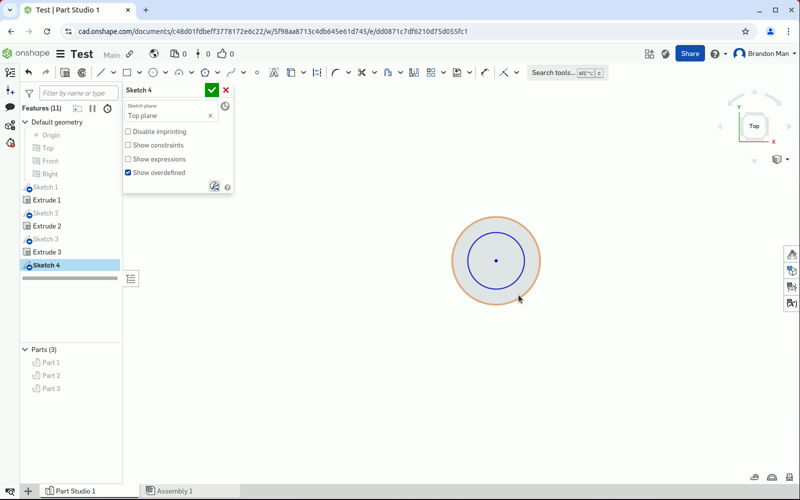
scroll(6)
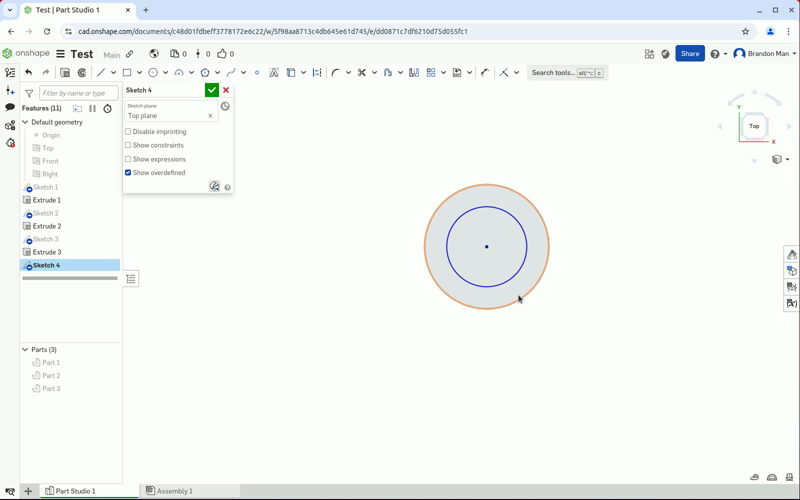
scroll(6)
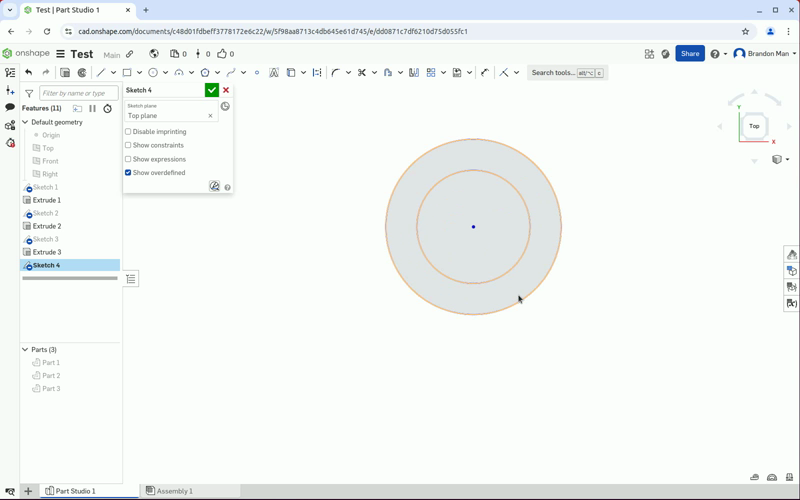
scroll(6)
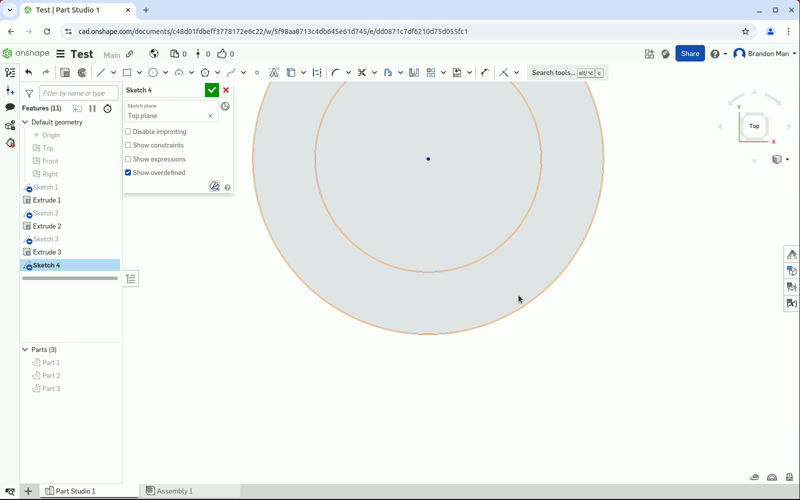
click(518, 294)
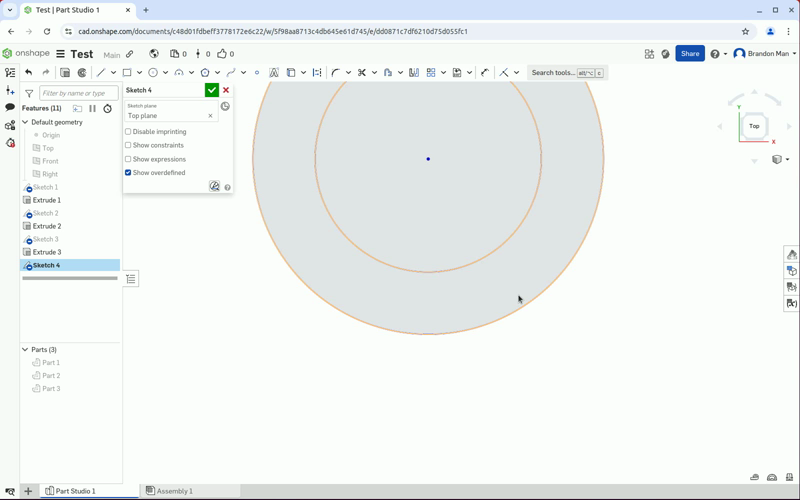
scroll(-6)
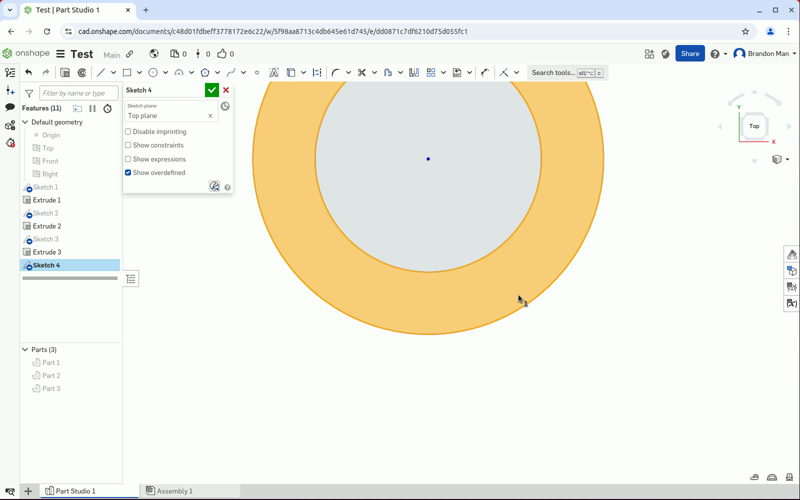
scroll(-6)
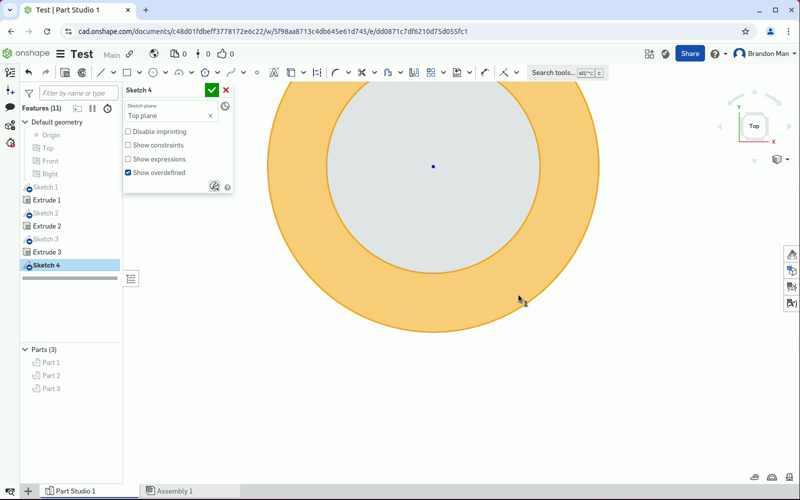
scroll(-6)
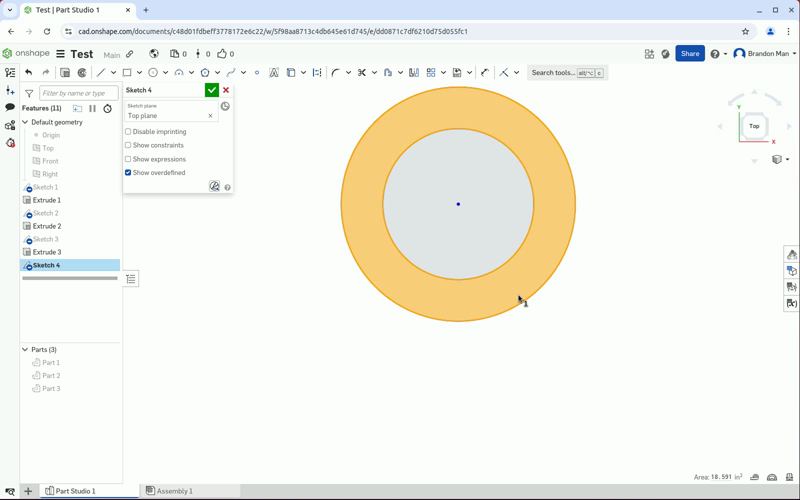
scroll(-6)
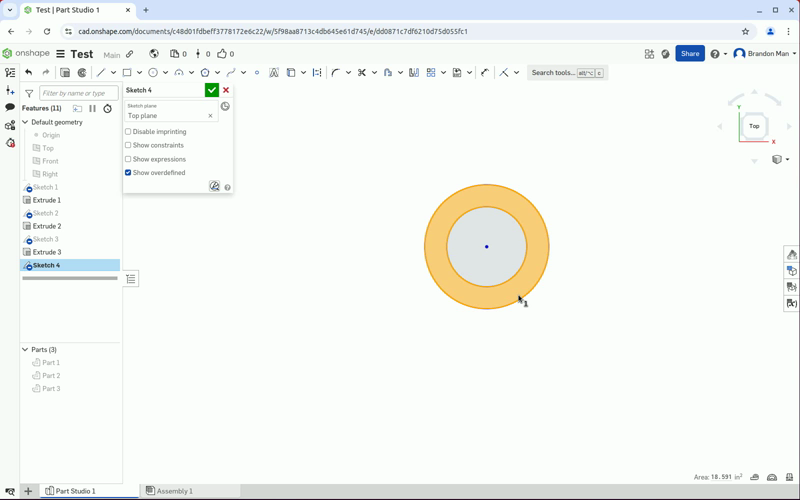
scroll(-6)
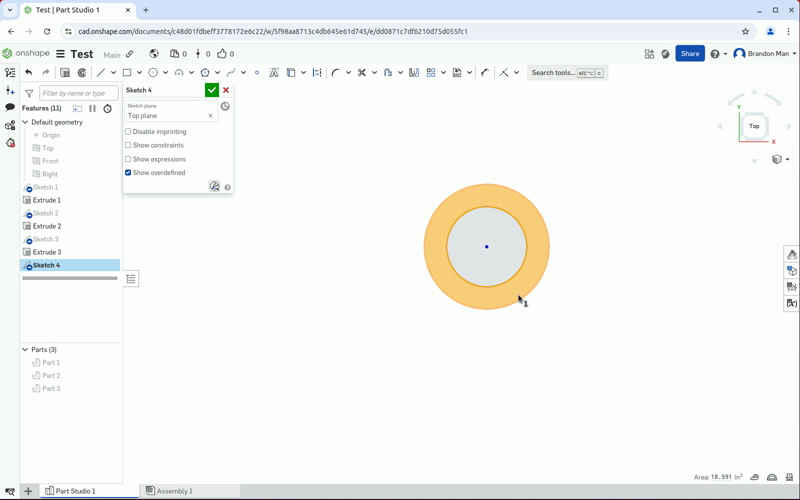
scroll(-6)
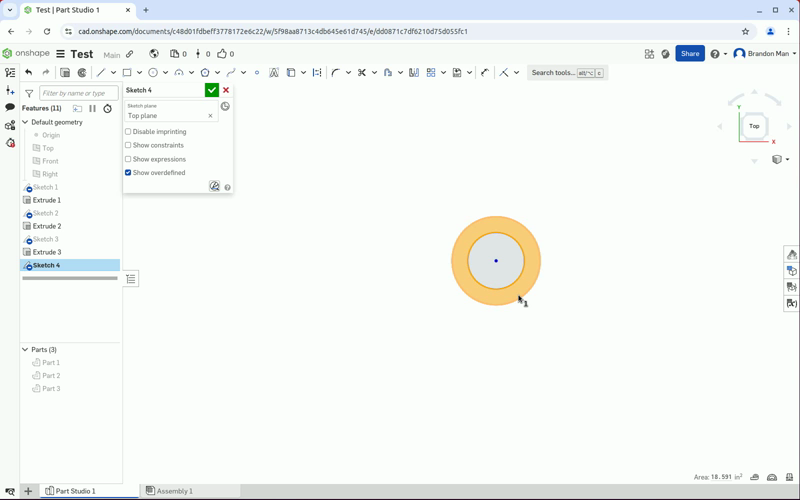
scroll(-6)
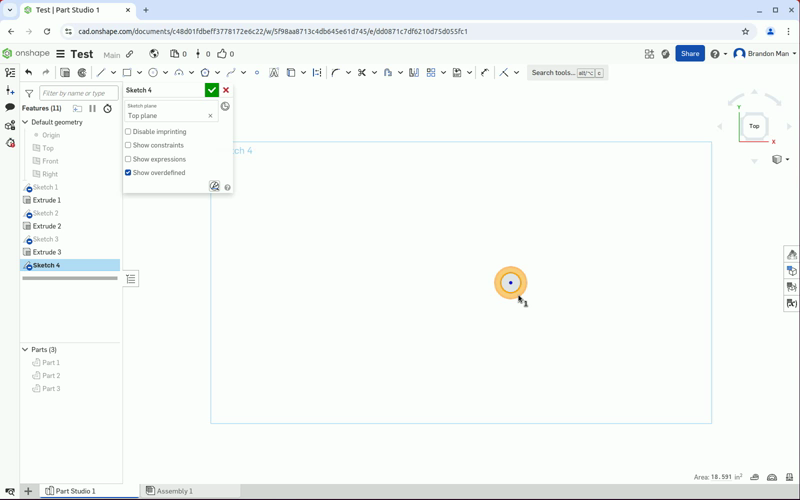
mouse_move(73, 352)
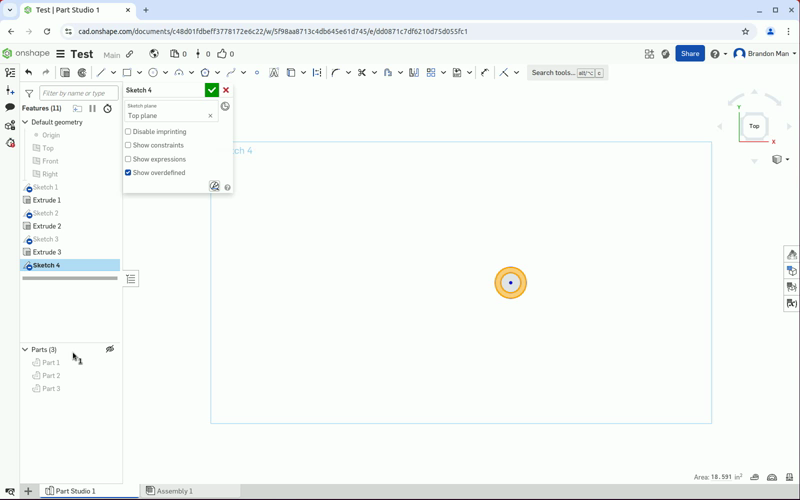
key(shift+y)
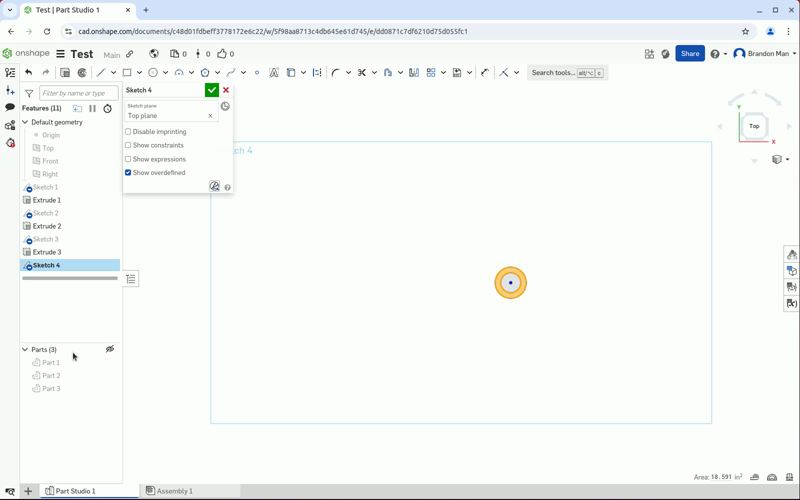
key(shift+e)
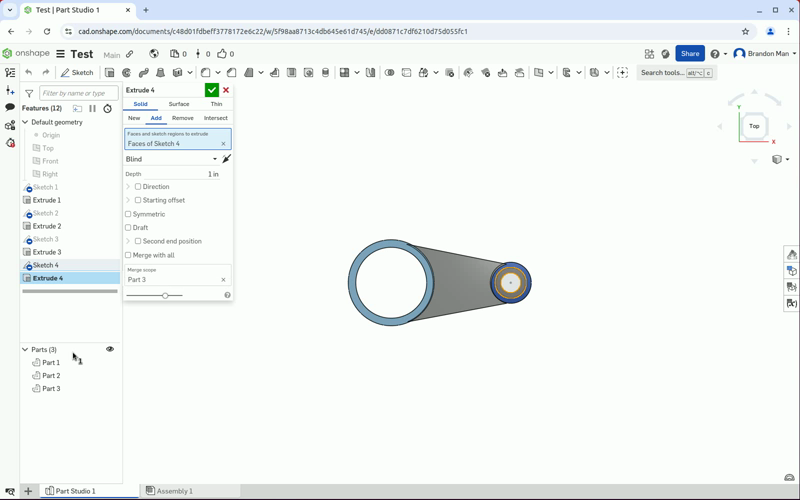
mouse_move(143, 106)
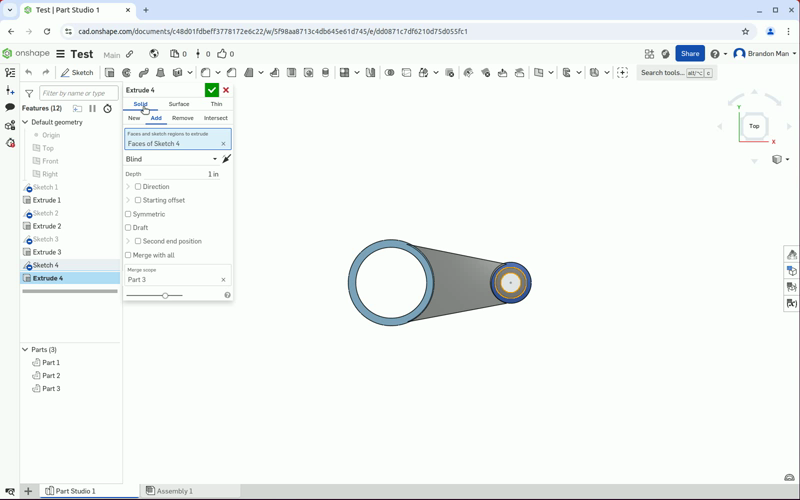
click(143, 106)
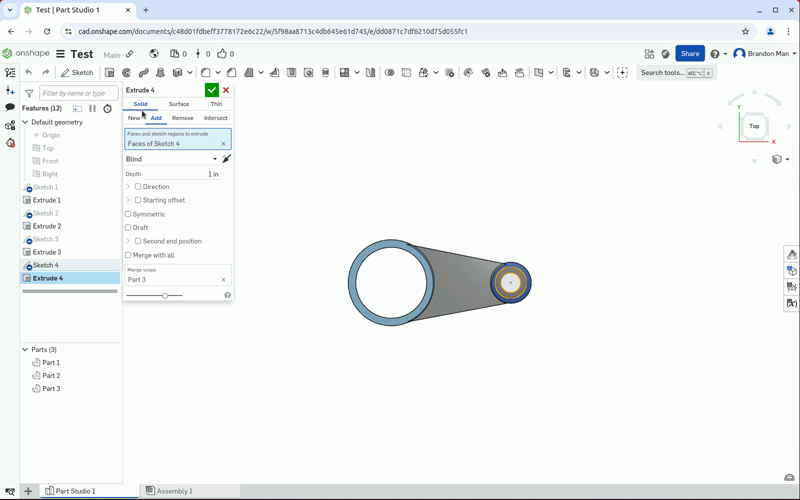
mouse_move(137, 120)
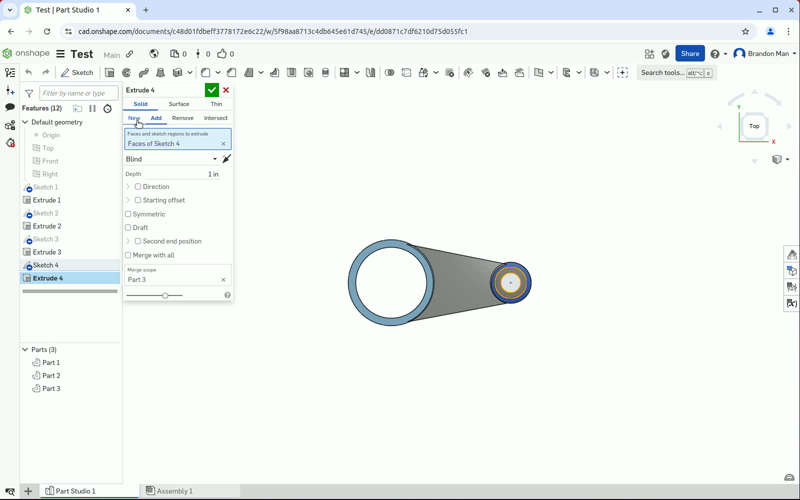
click(137, 120)
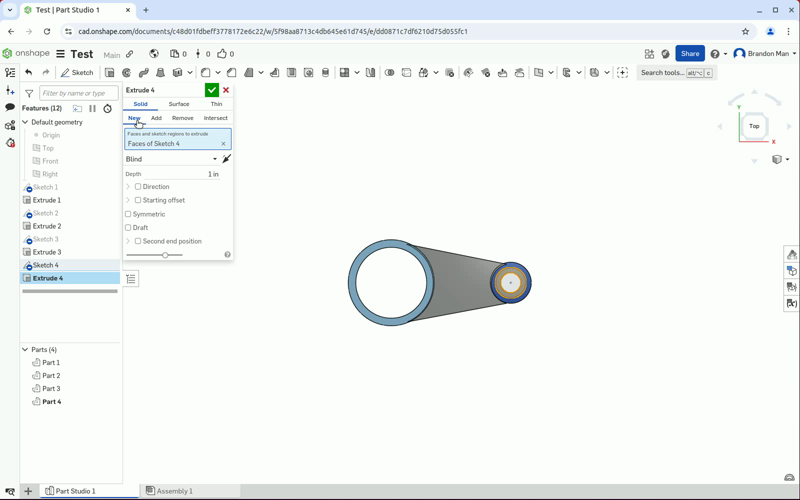
key(tab, 4)
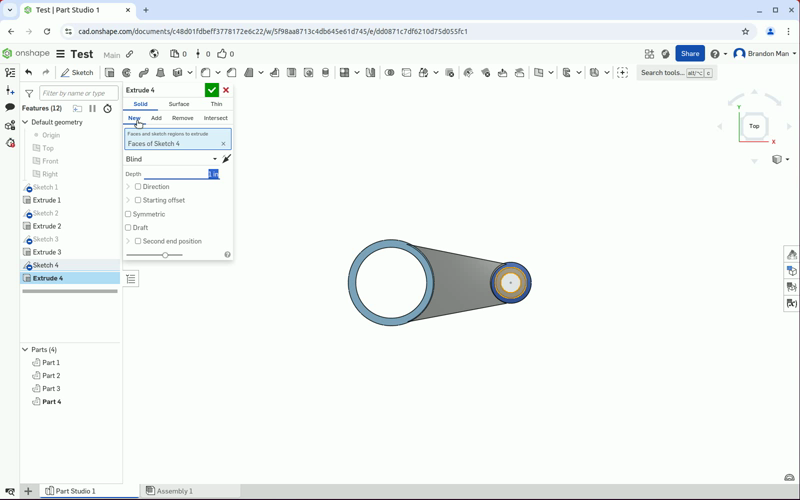
text(1.204)
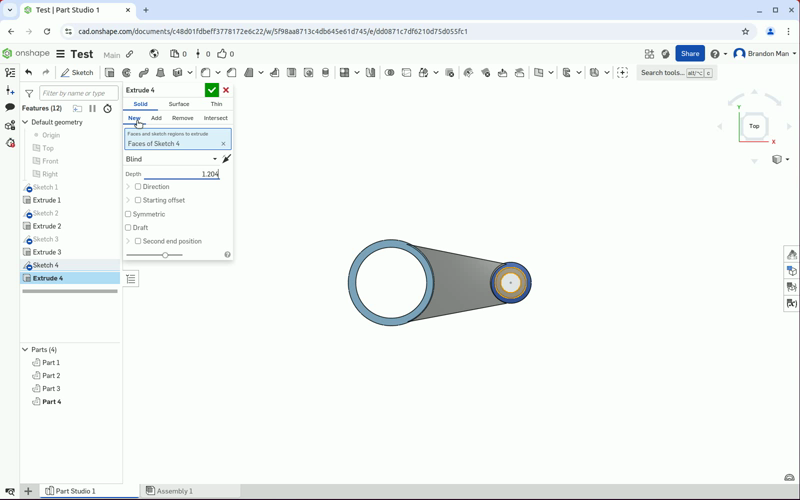
key(enter)
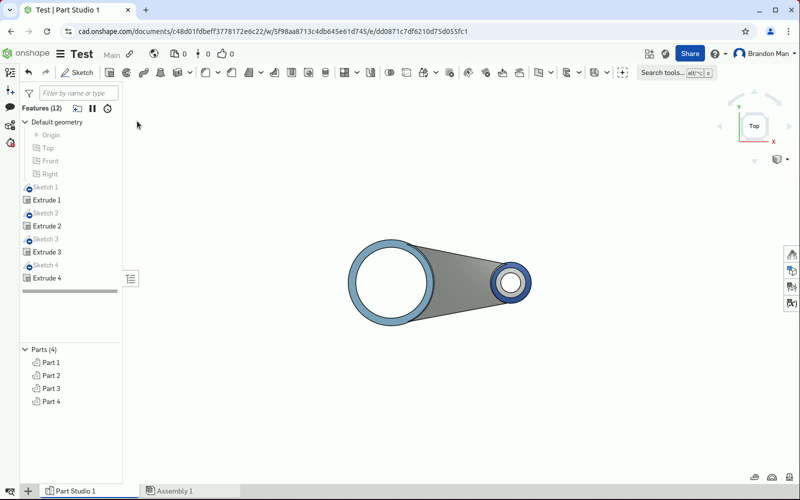
key(shift+h)
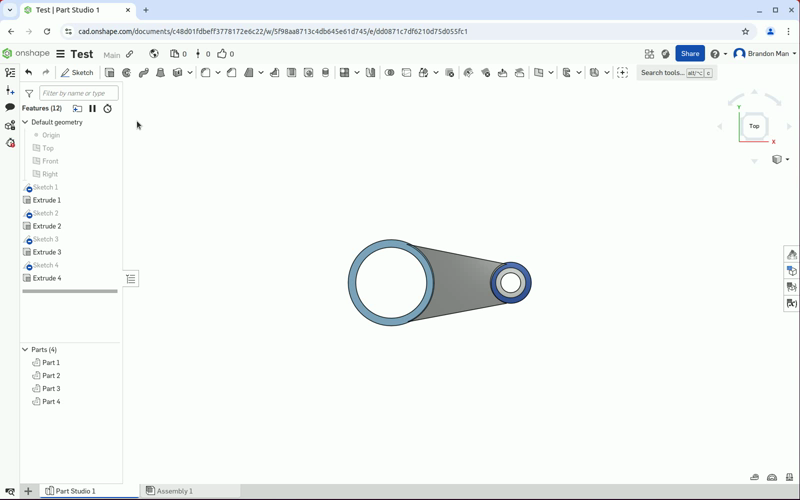
key(shift+h)
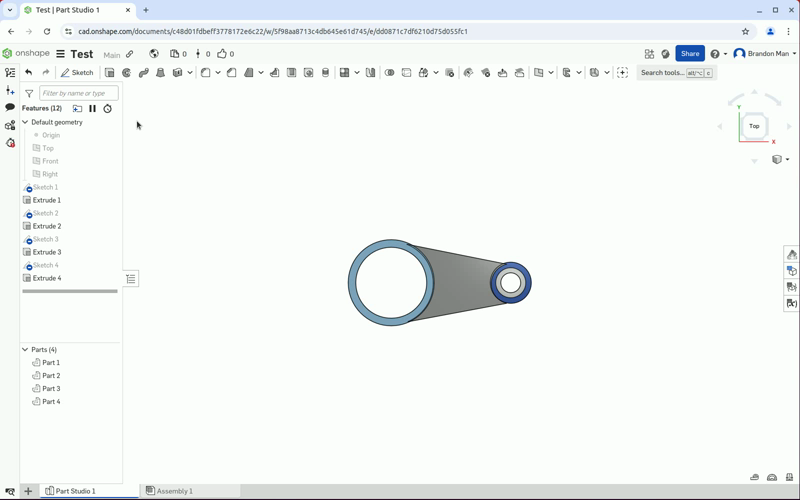
mouse_move(73, 189)
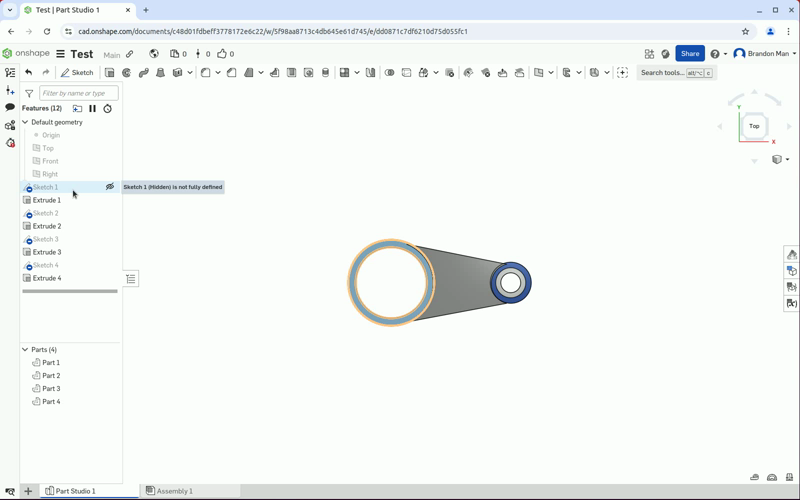
click(73, 189)
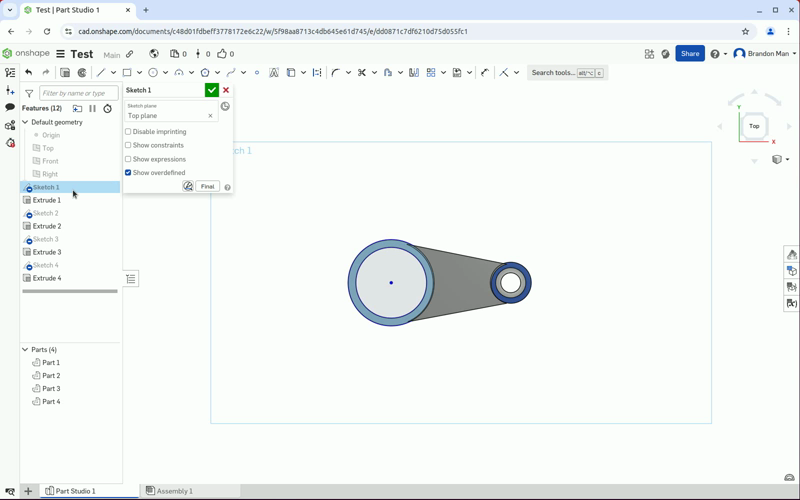
mouse_move(229, 92)
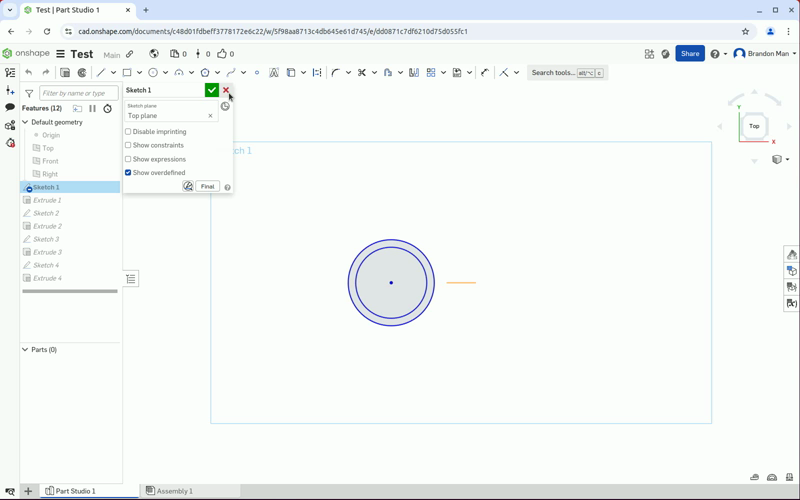
click(229, 92)
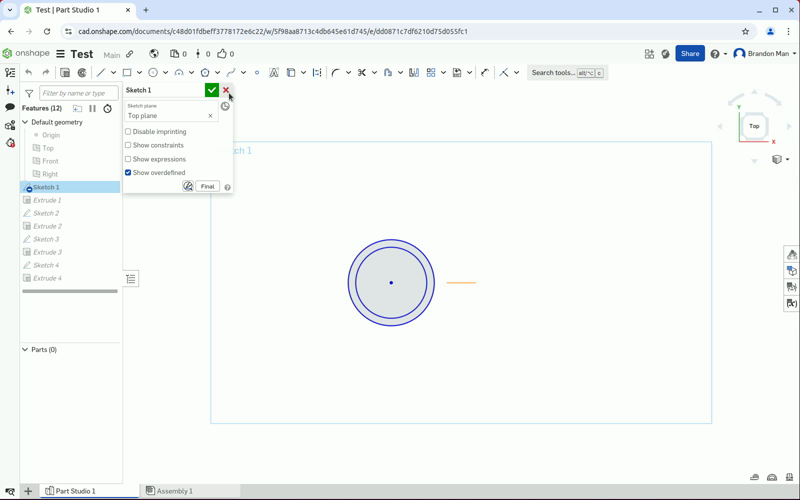
key(shift+s)
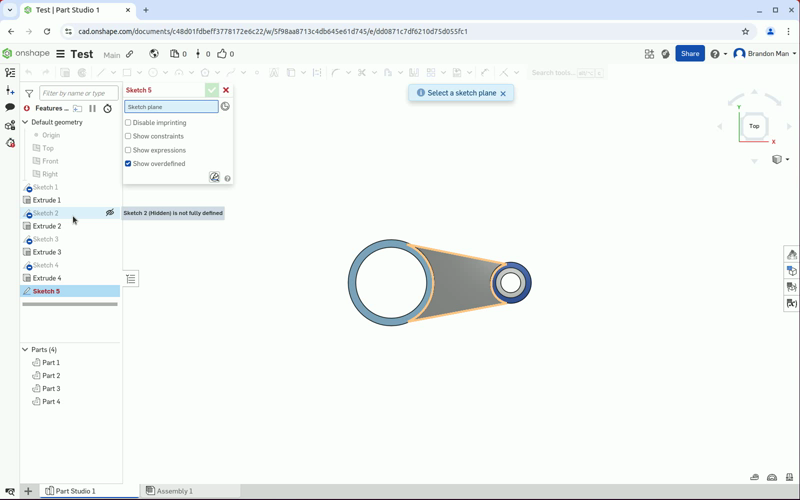
scroll(3)
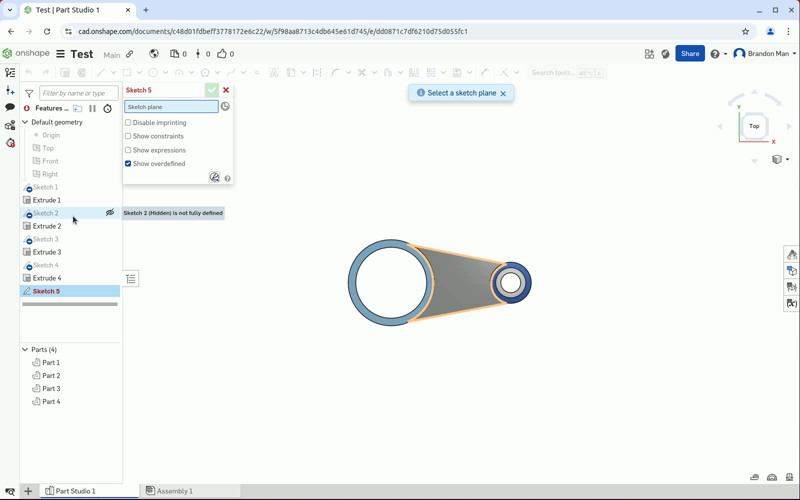
mouse_move(73, 150)
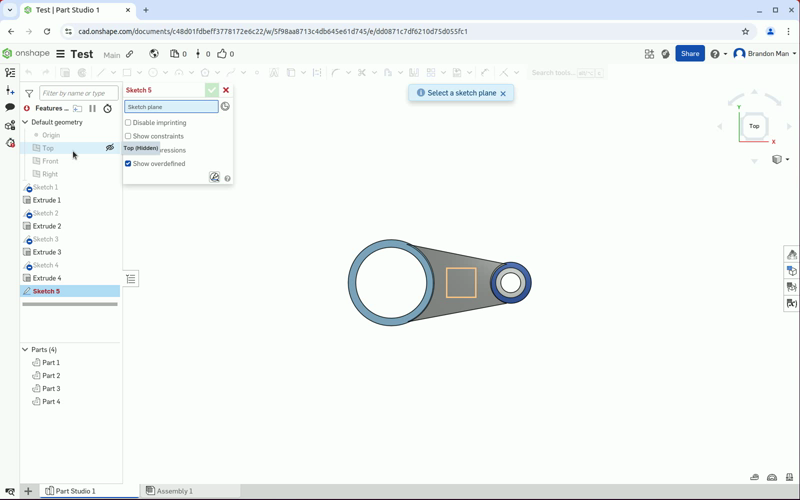
click(73, 150)
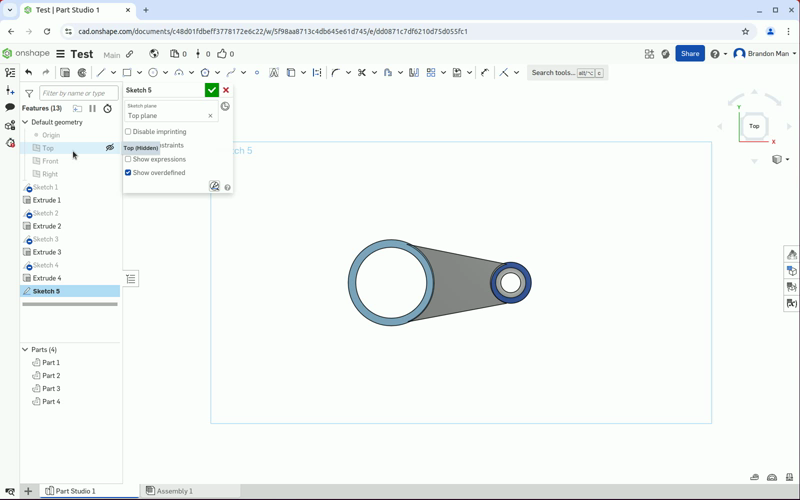
mouse_move(73, 352)
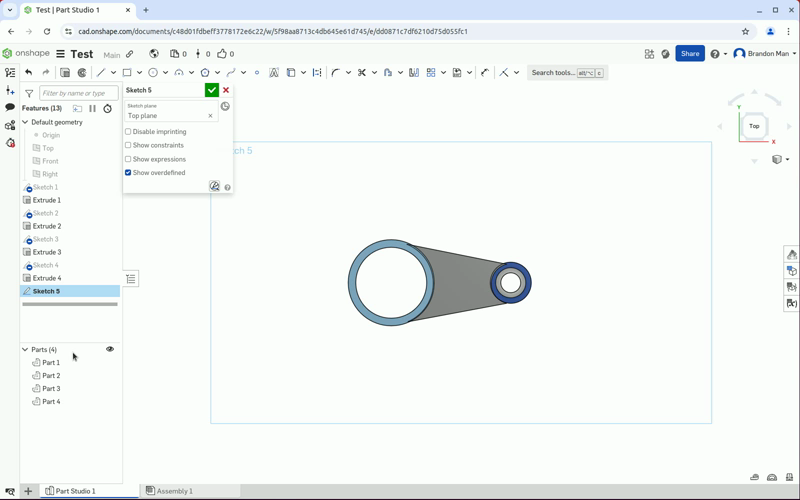
key(y)
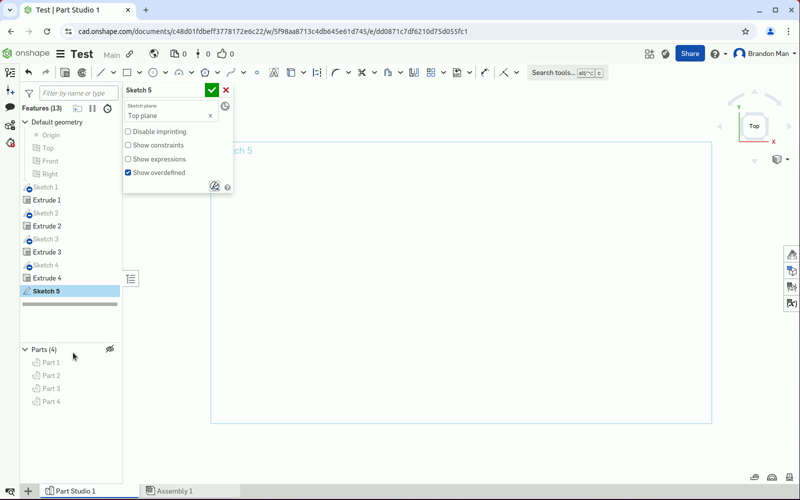
key(c)
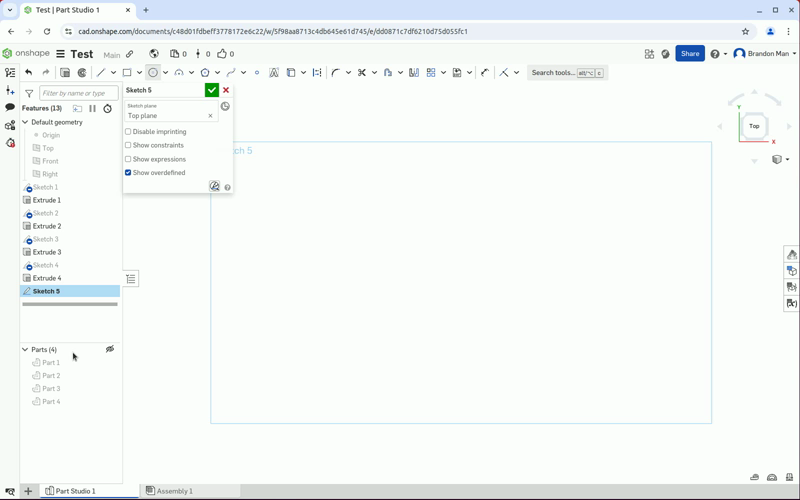
key_down(shift)
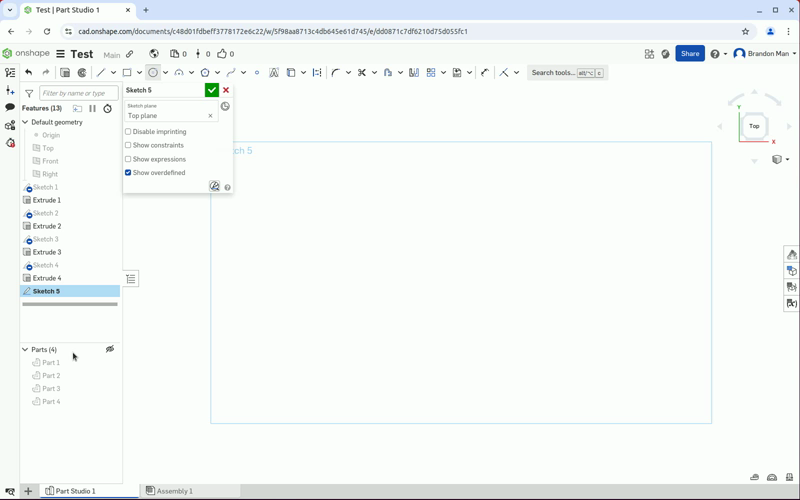
mouse_move(391, 282)
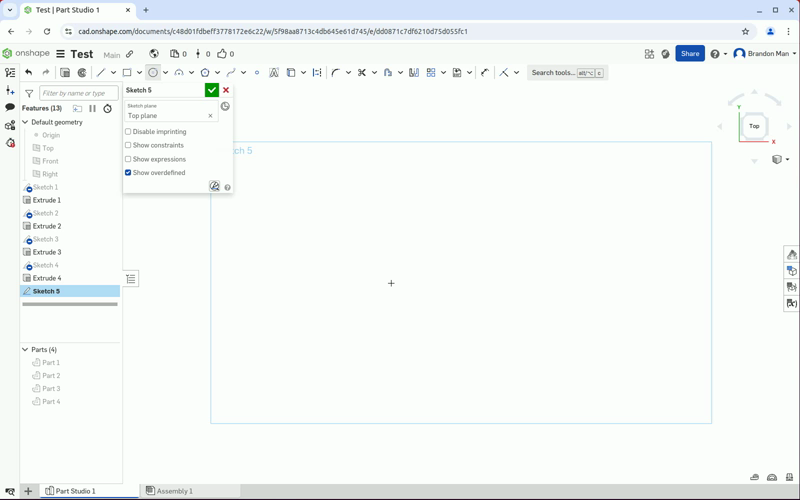
click(391, 282)
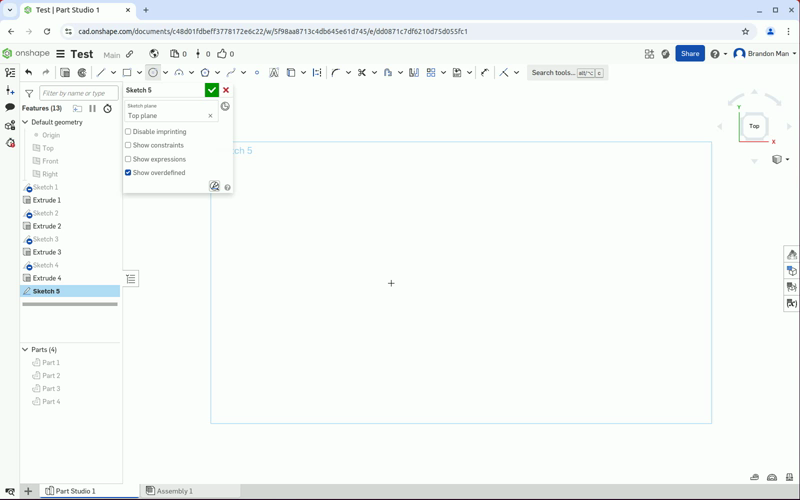
key_up(shift)
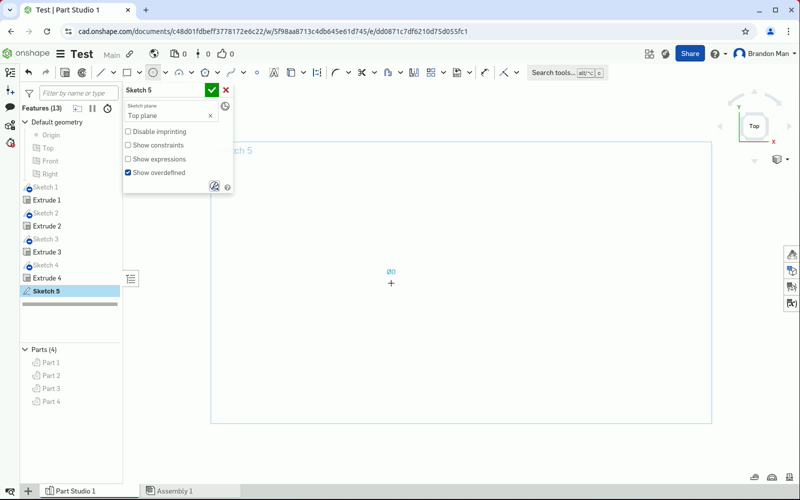
mouse_move(426, 282)
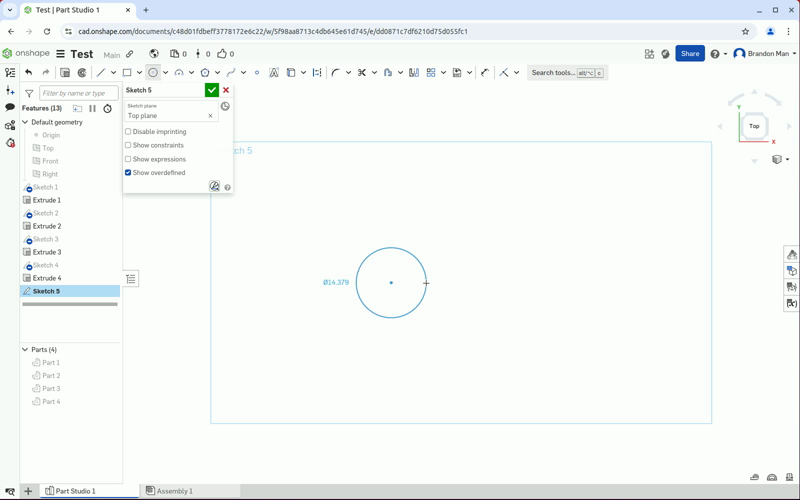
click(426, 282)
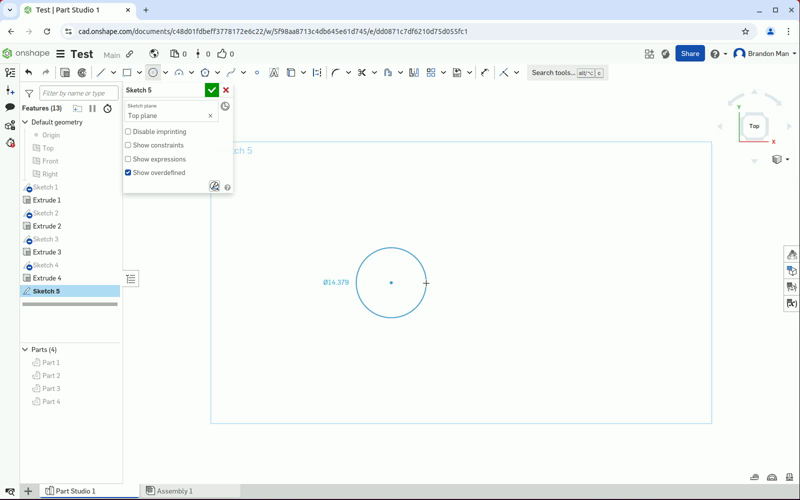
key(esc)
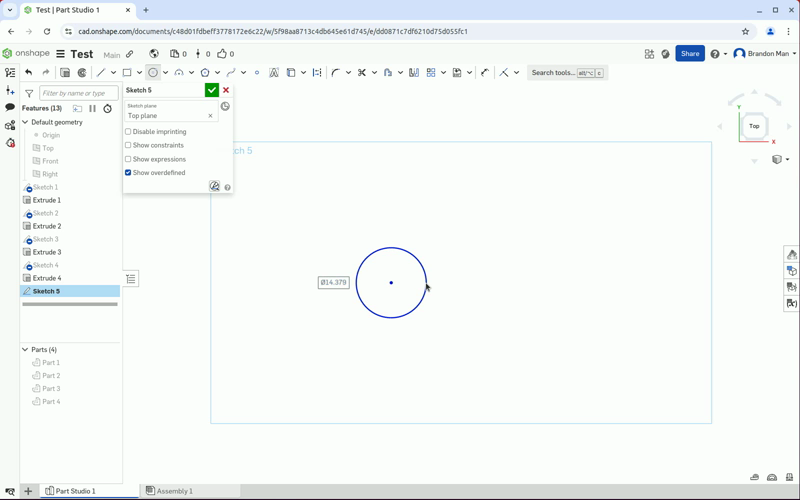
key(c)
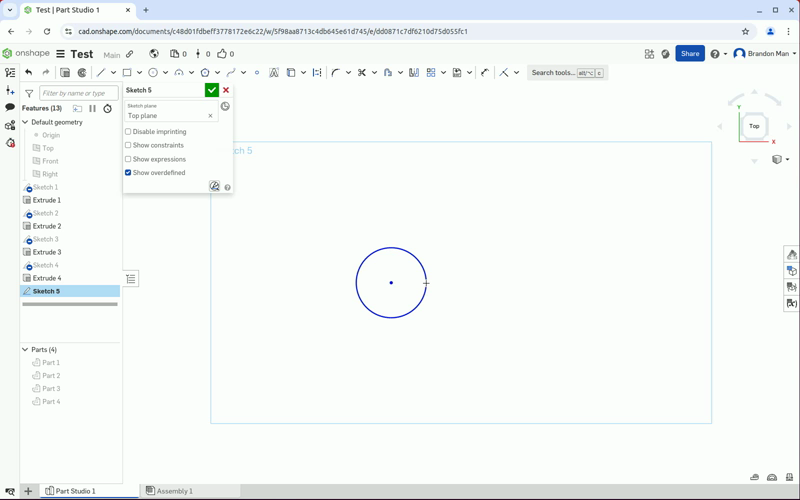
key_down(shift)
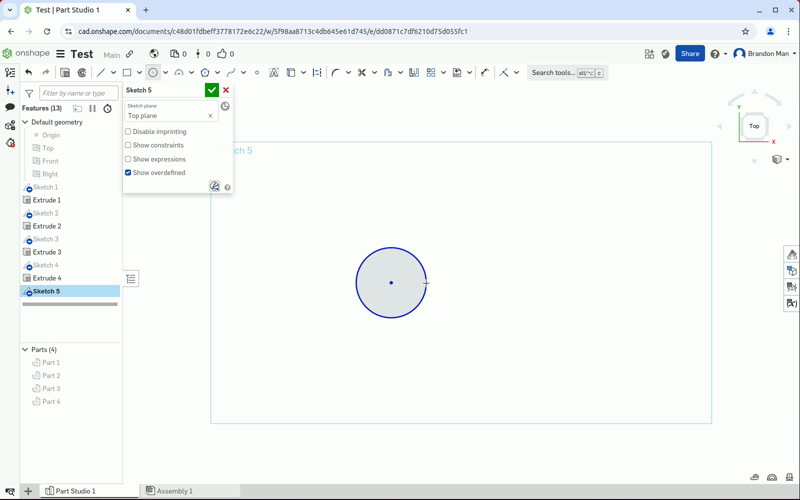
mouse_move(391, 282)
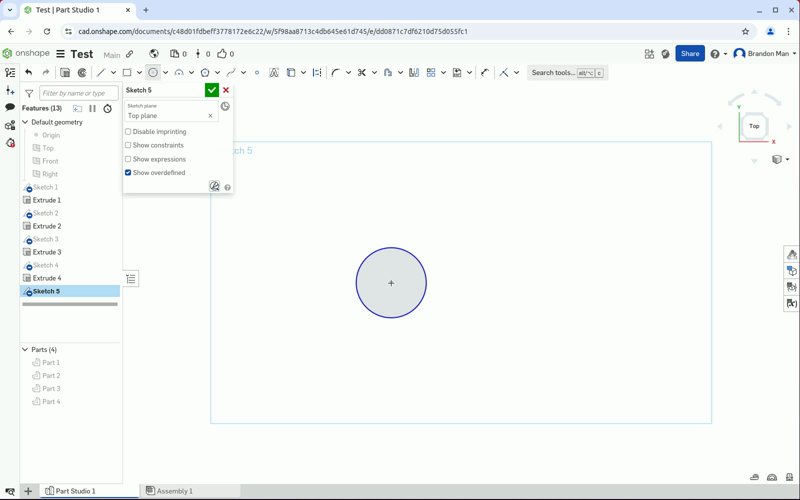
click(391, 282)
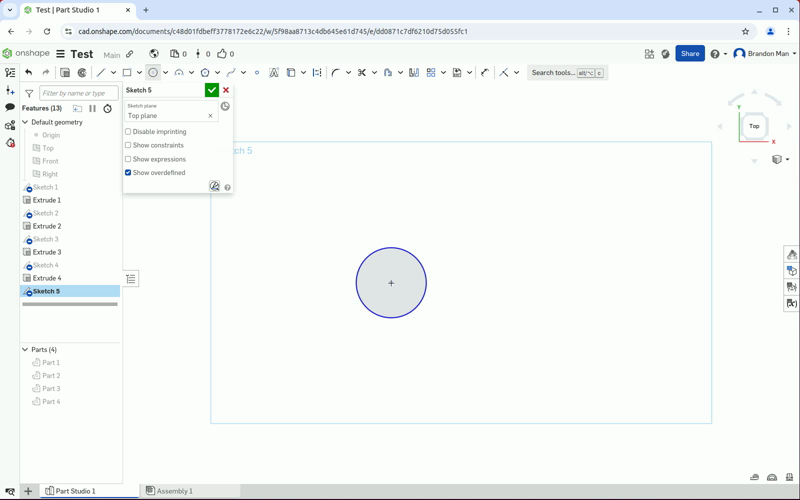
key_up(shift)
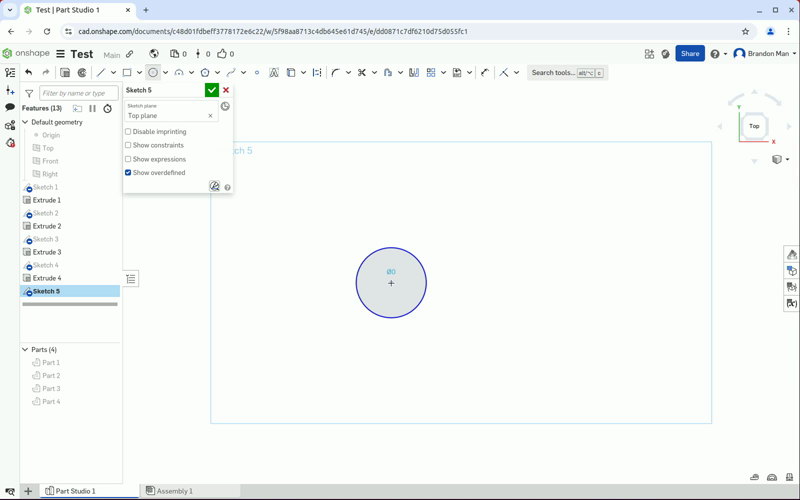
mouse_move(418, 282)
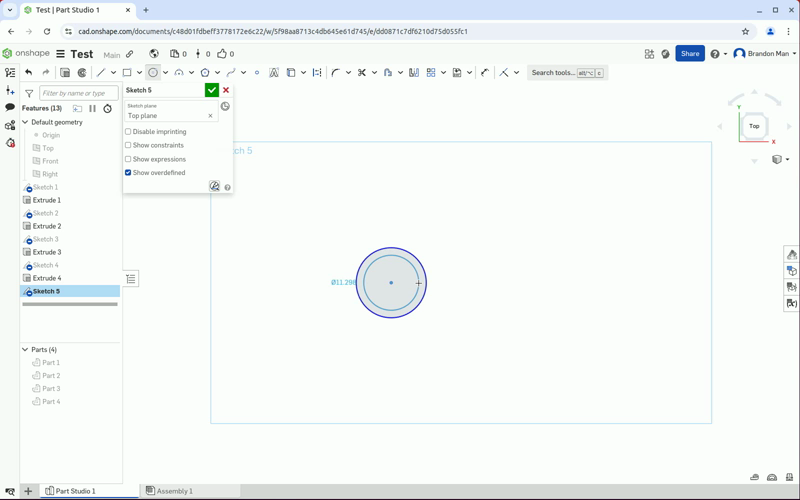
click(418, 282)
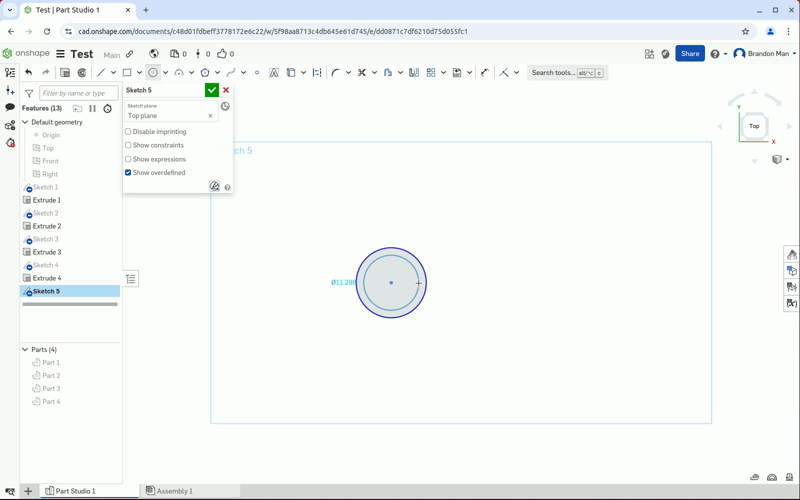
key(esc)
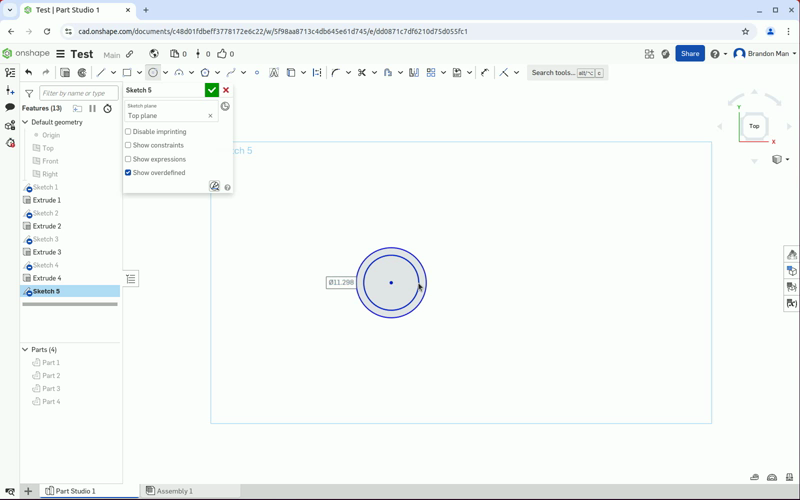
mouse_move(400, 315)
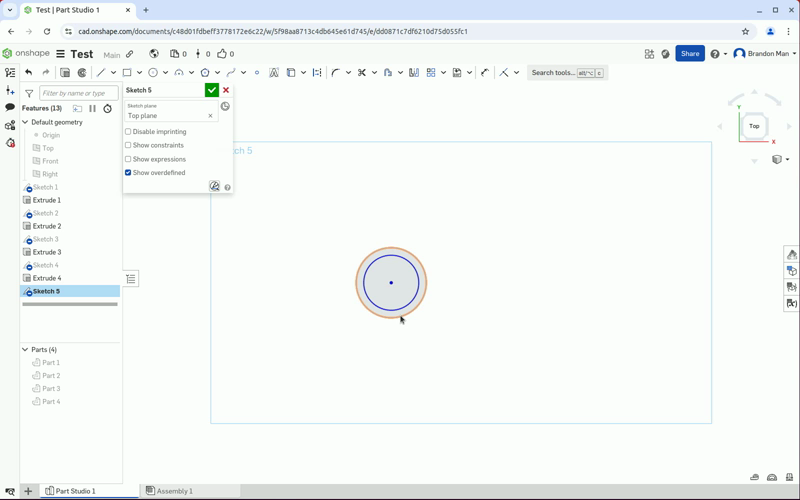
scroll(6)
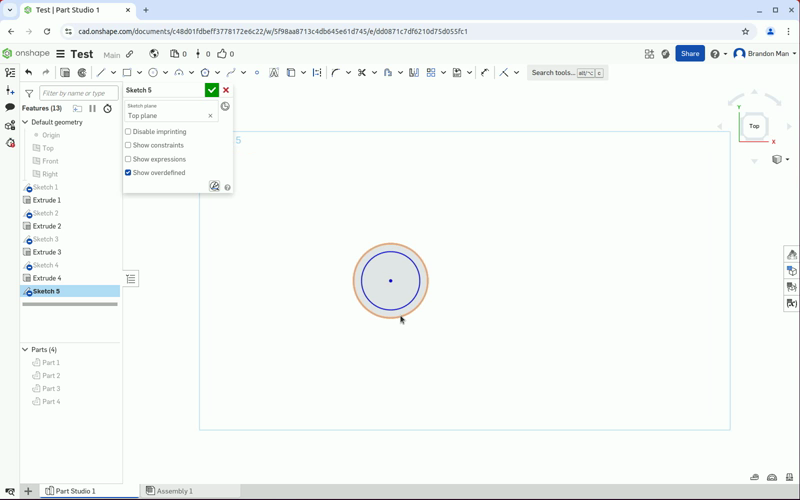
scroll(6)
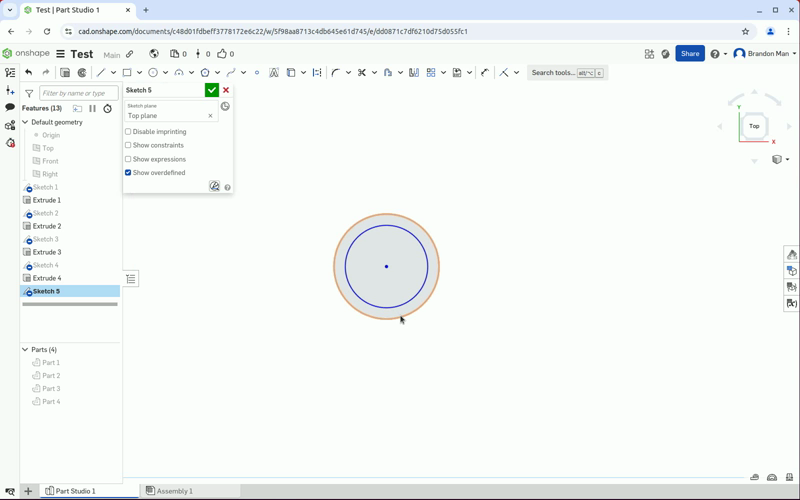
scroll(6)
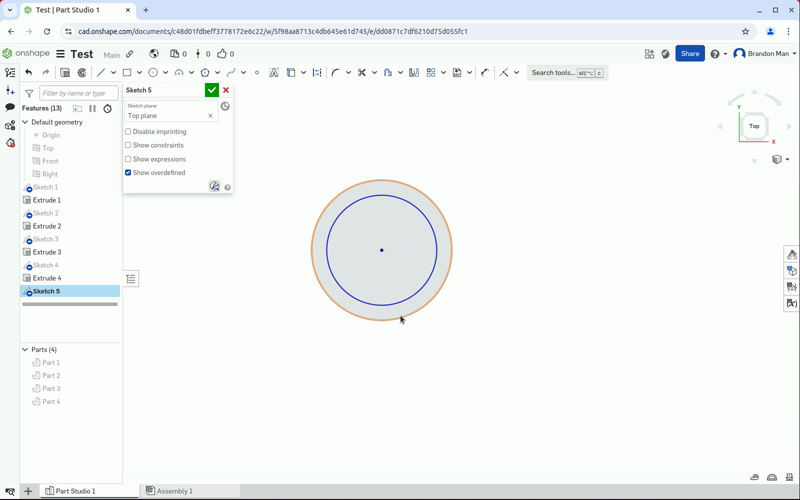
scroll(6)
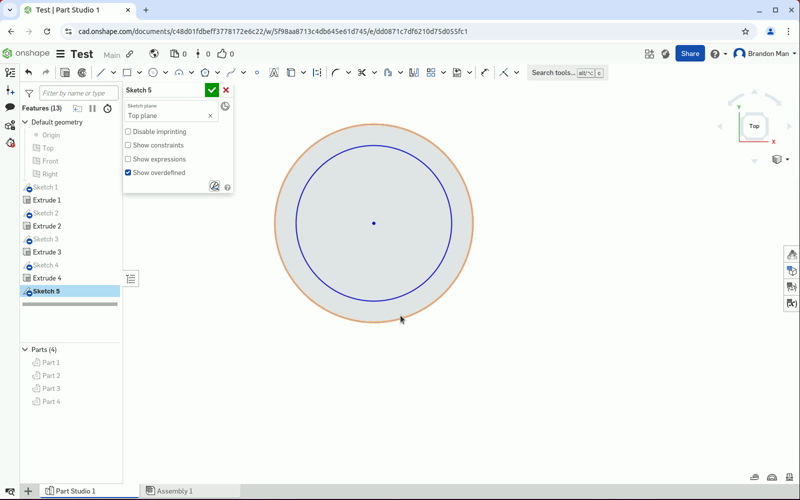
scroll(6)
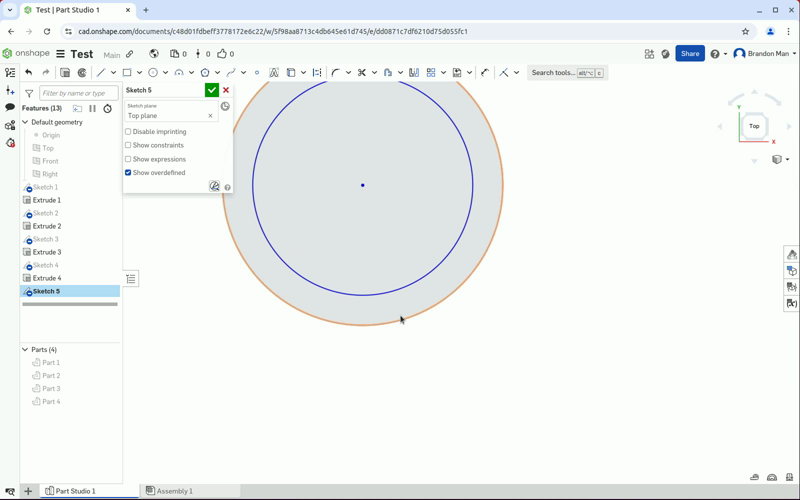
scroll(6)
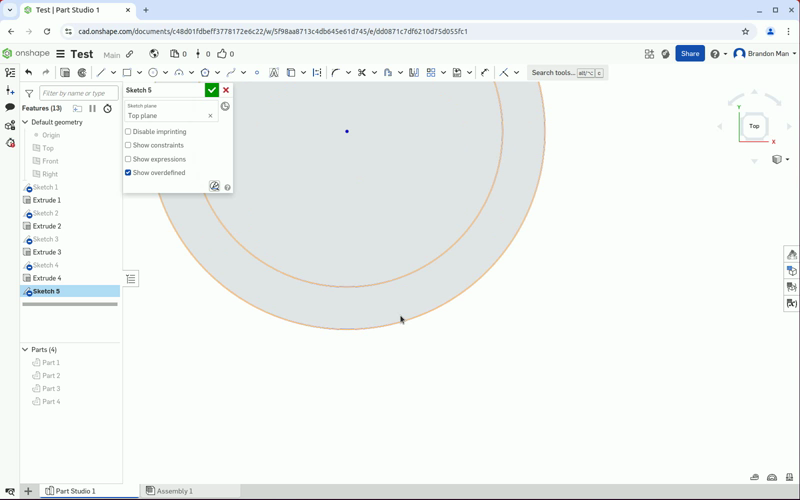
scroll(6)
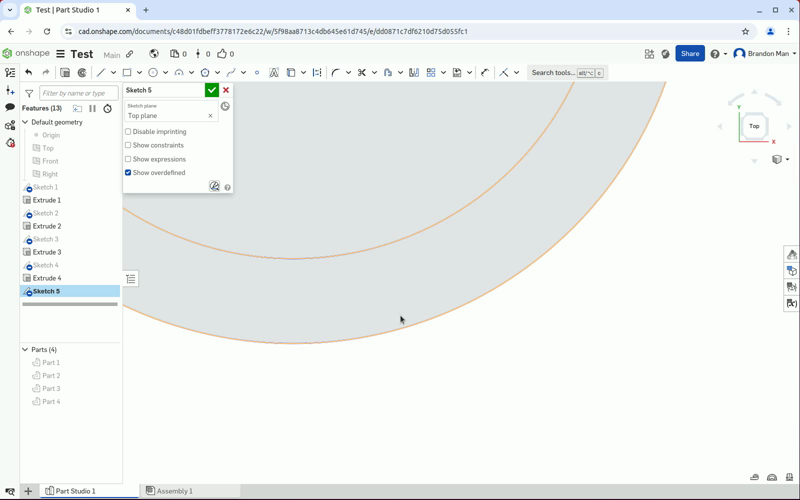
click(400, 315)
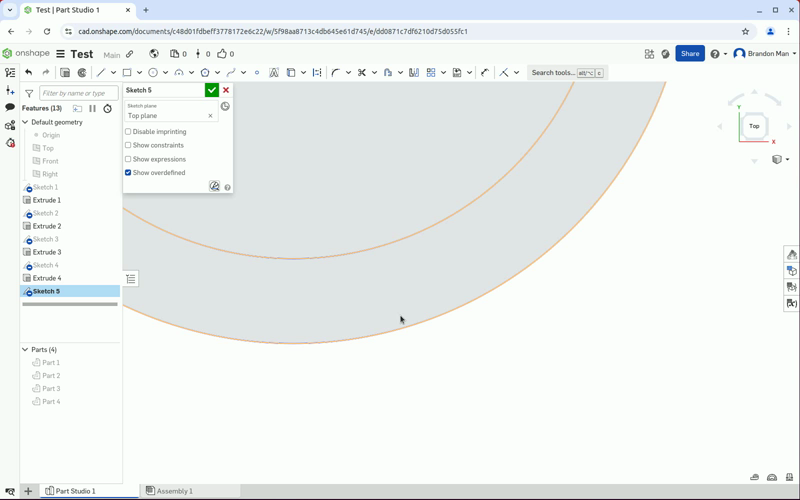
scroll(-6)
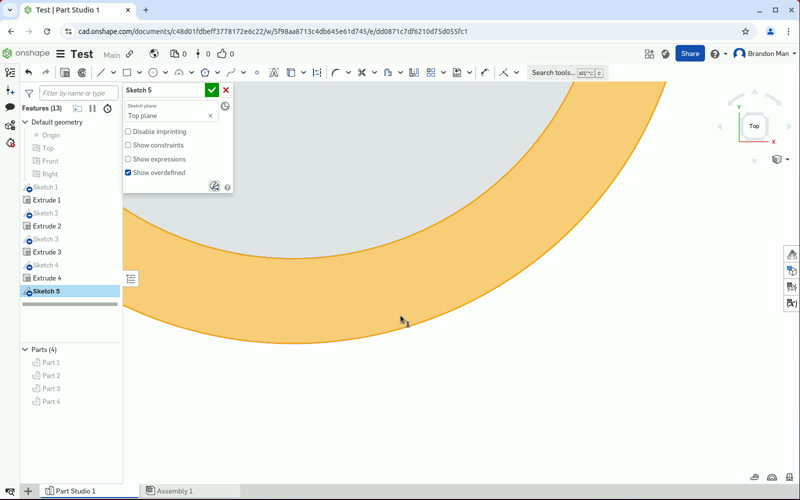
scroll(-6)
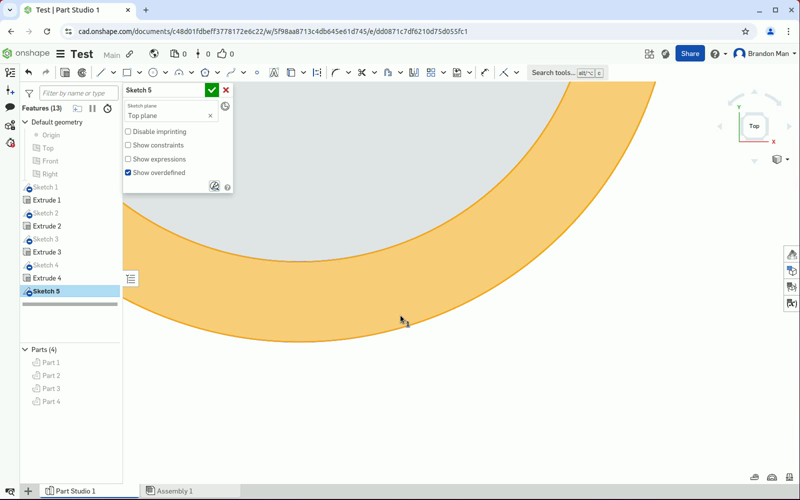
scroll(-6)
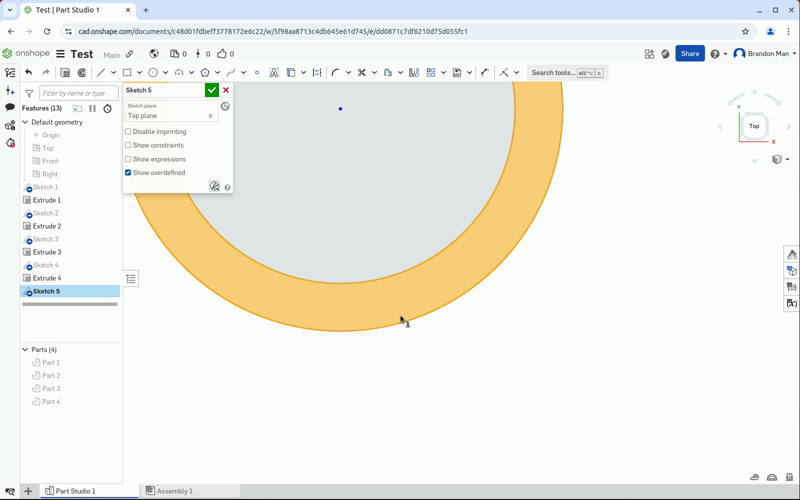
scroll(-6)
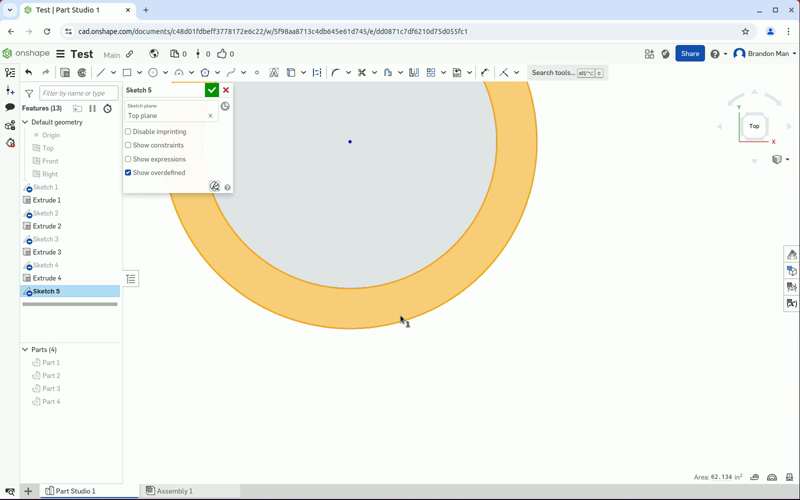
scroll(-6)
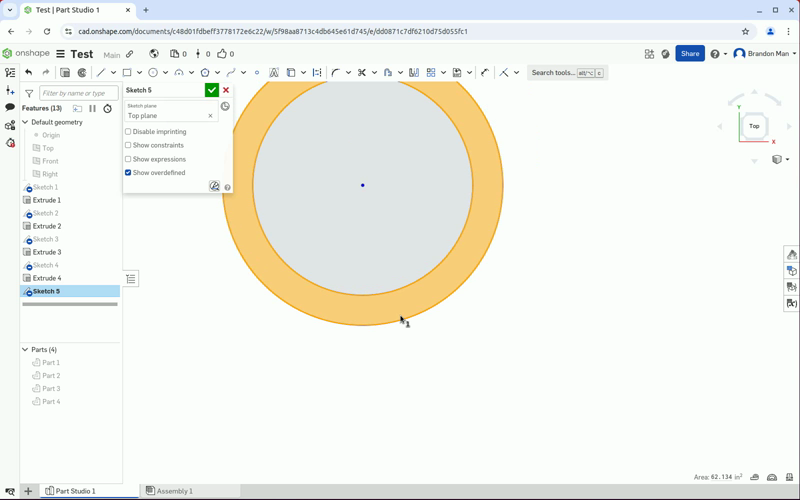
scroll(-6)
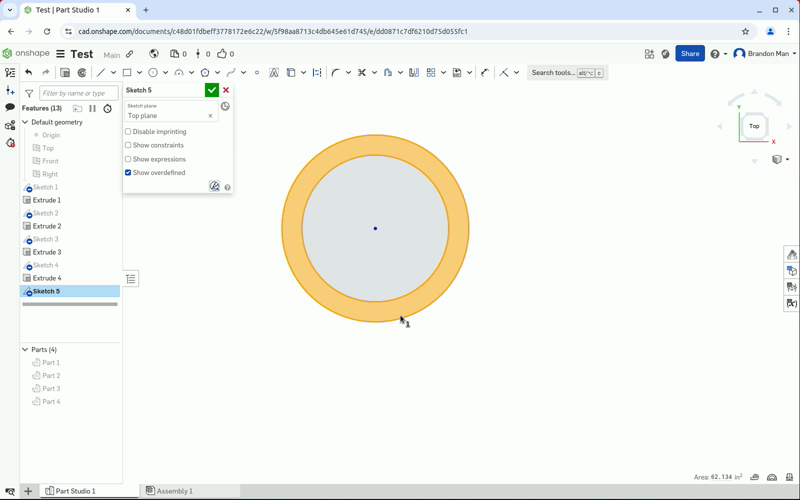
scroll(-6)
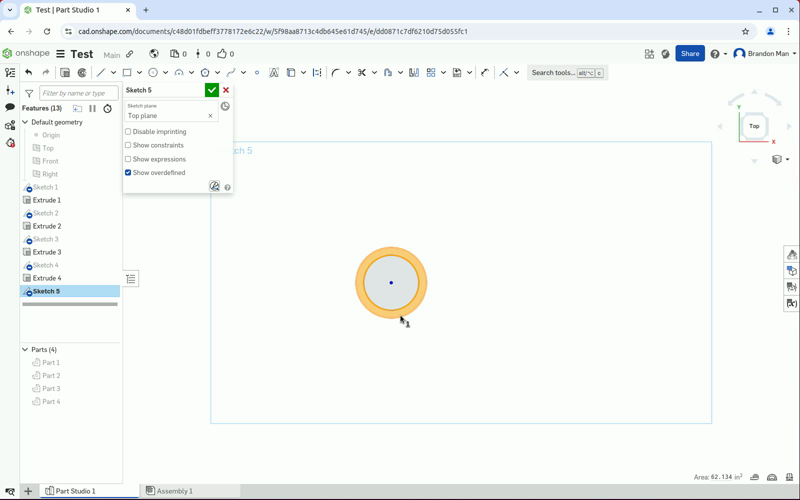
mouse_move(73, 352)
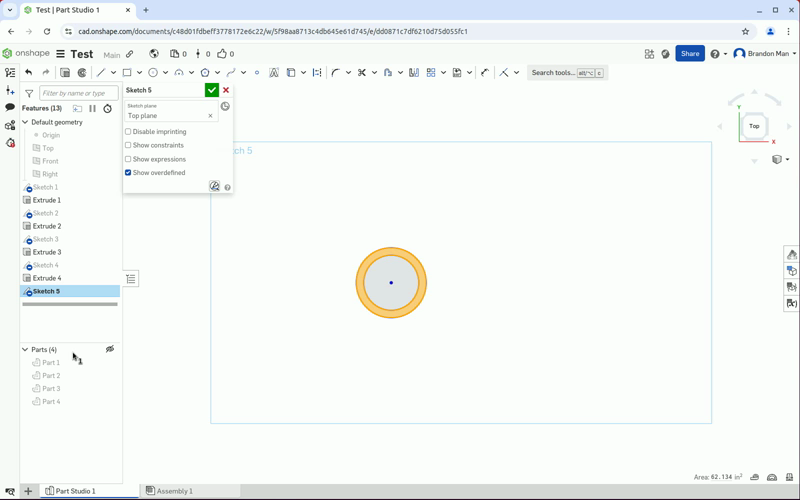
key(shift+y)
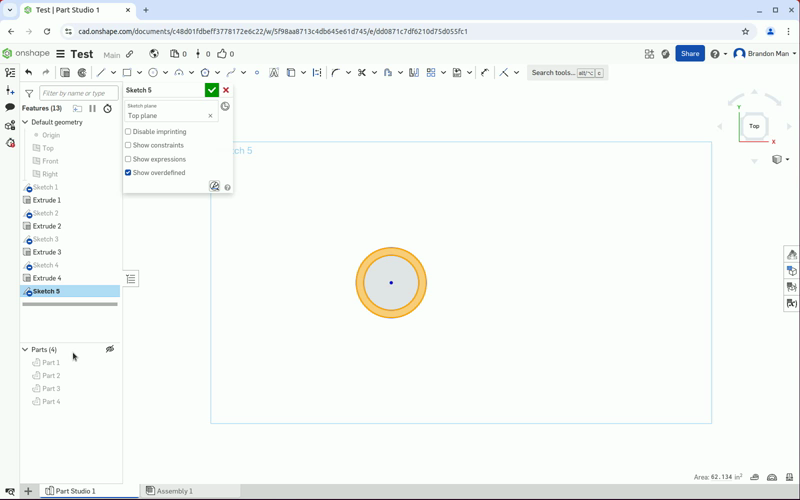
key(shift+e)
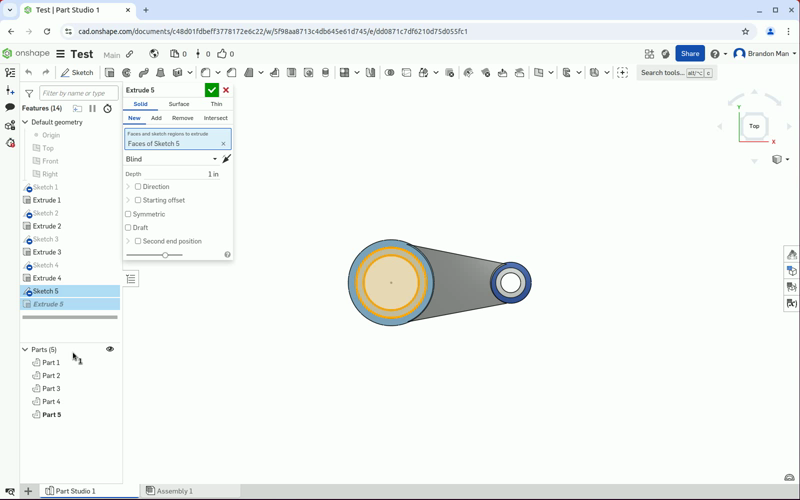
mouse_move(143, 106)
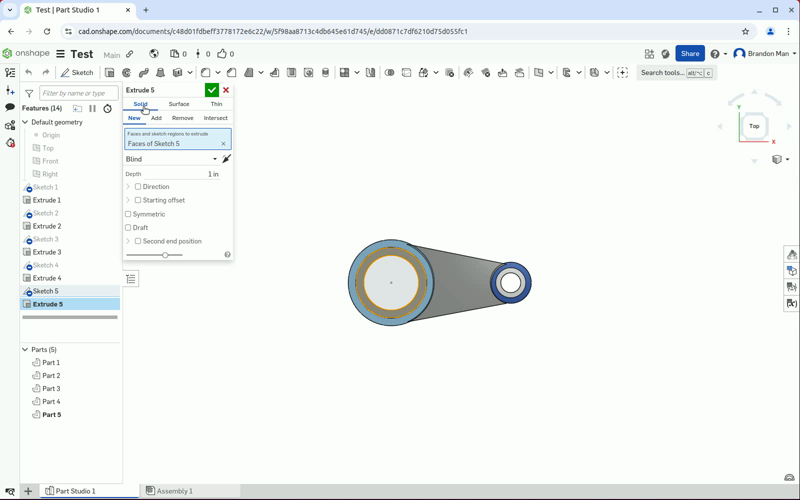
click(143, 106)
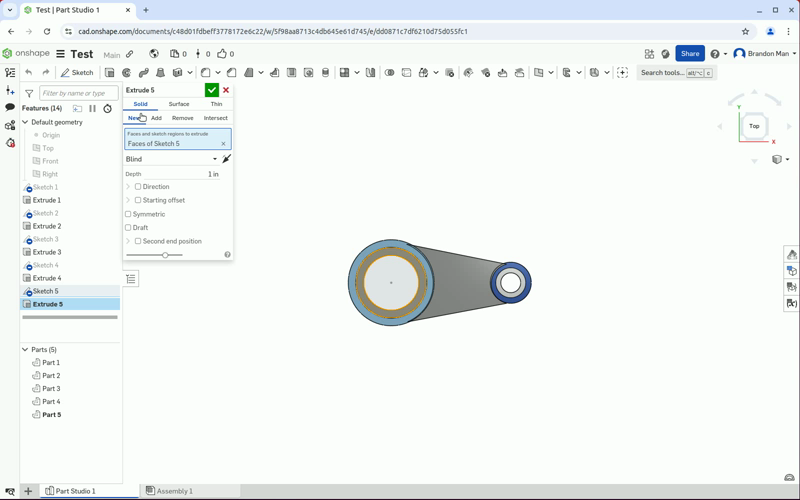
mouse_move(137, 120)
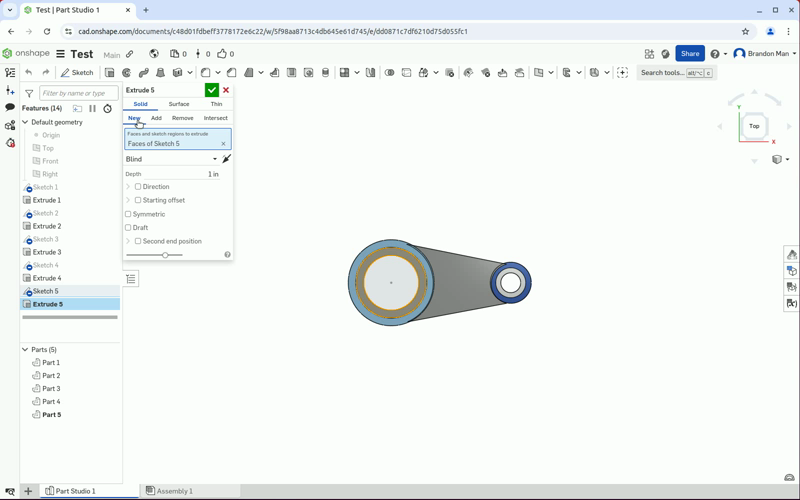
click(137, 120)
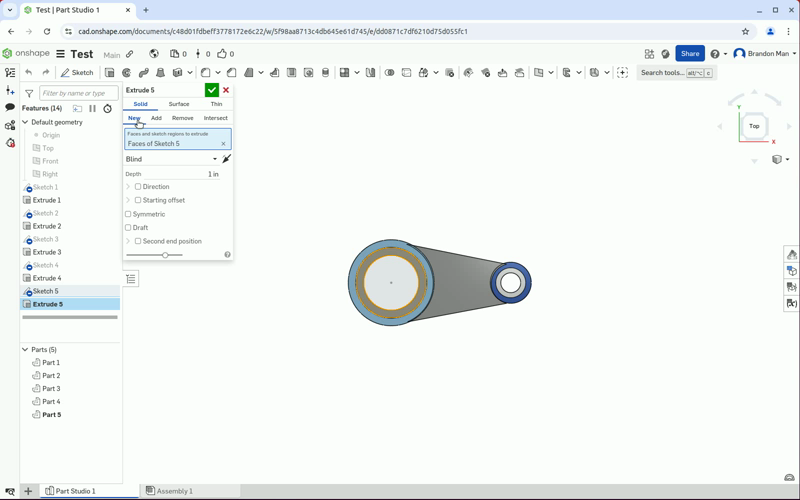
key(tab, 4)
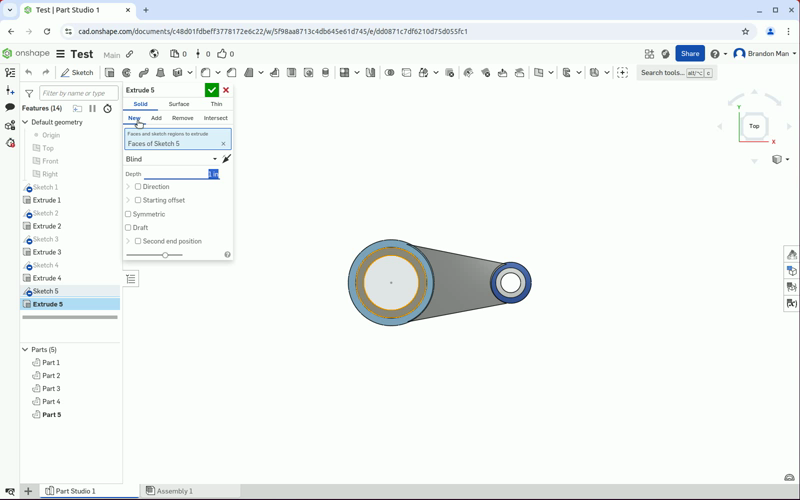
text(1.204)
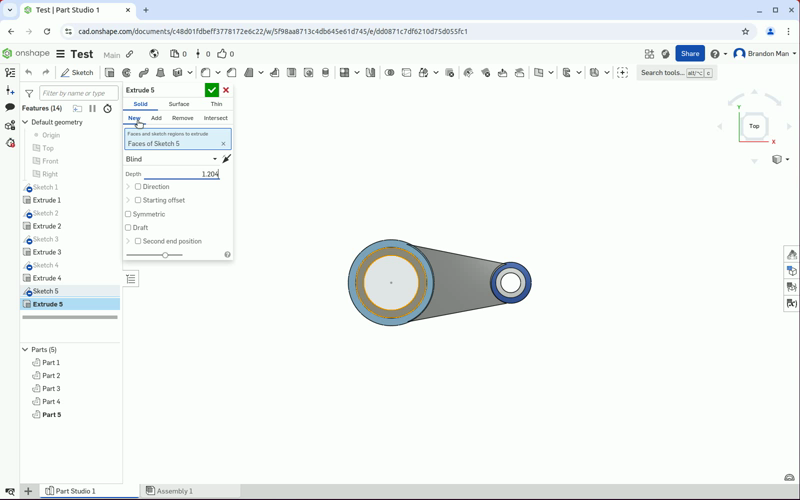
key(enter)
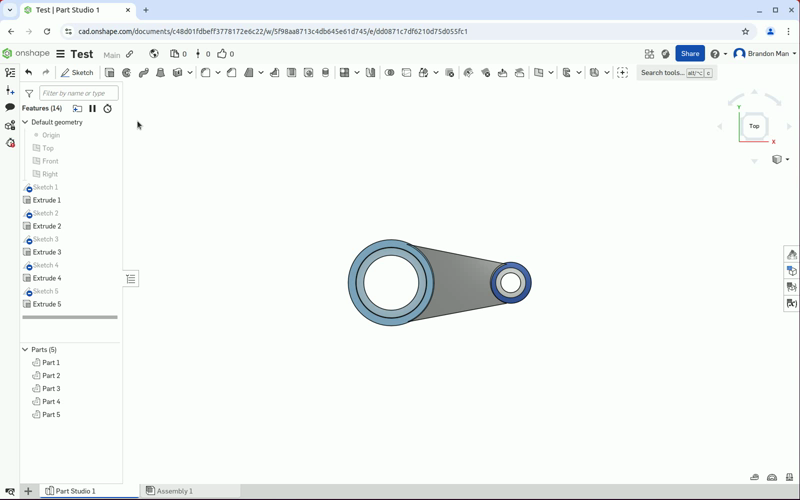
key(shift+h)
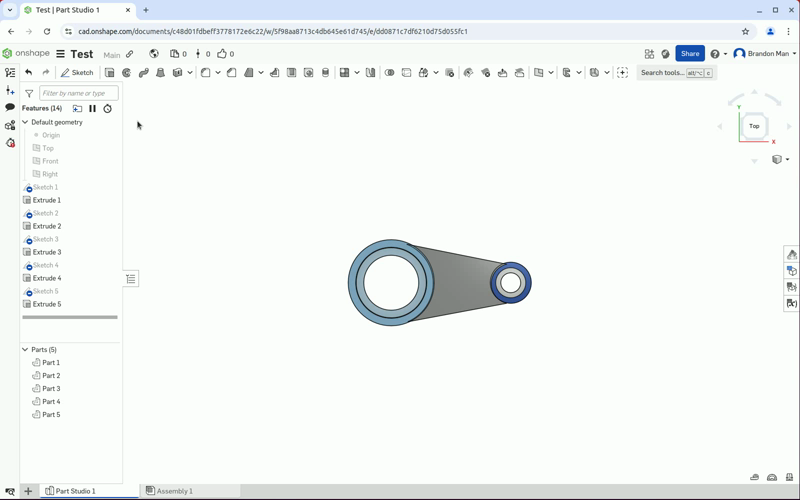
key(shift+h)
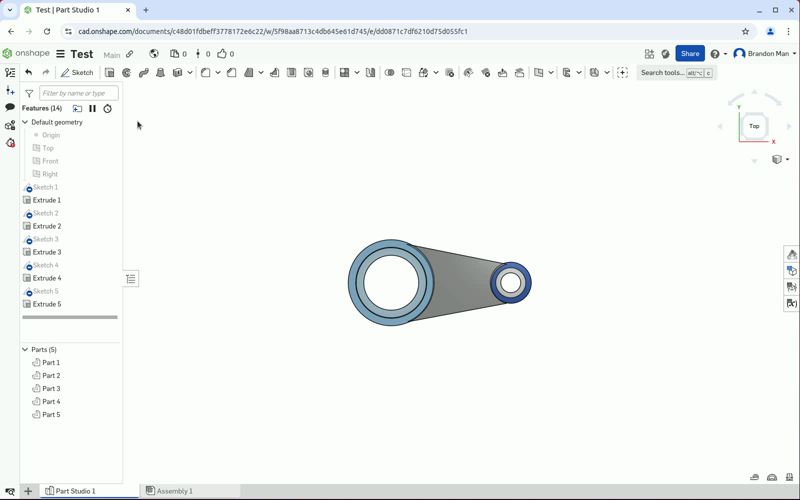
mouse_move(73, 189)
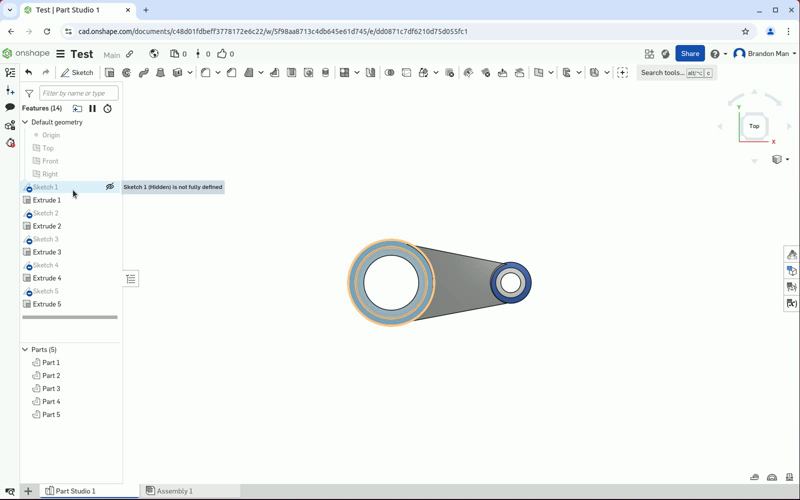
click(73, 189)
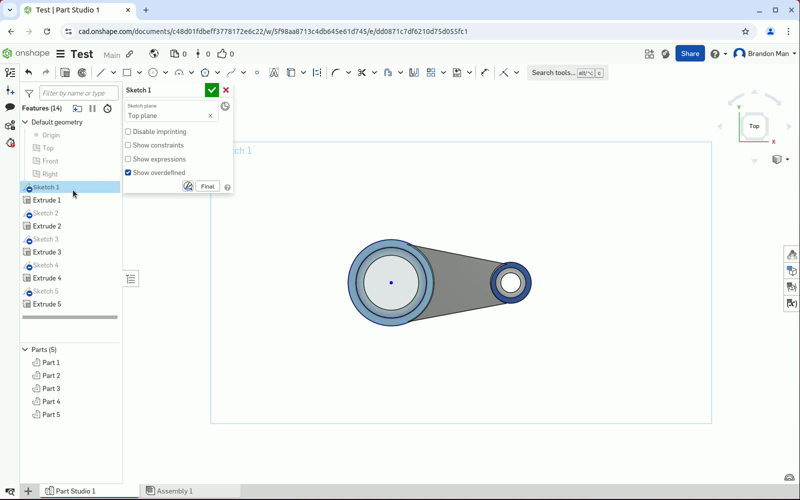
mouse_move(229, 92)
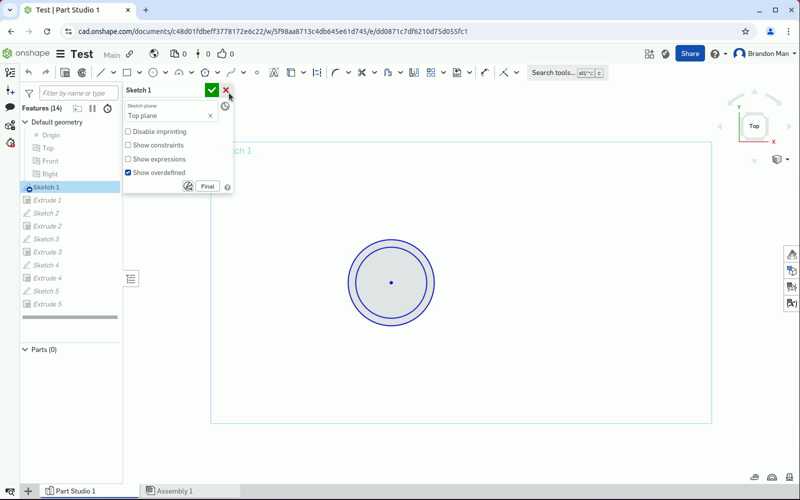
click(229, 92)
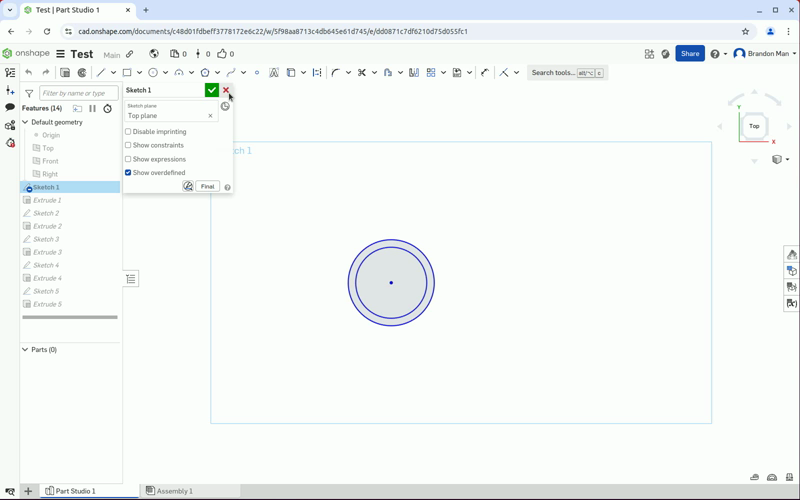
key(shift+s)
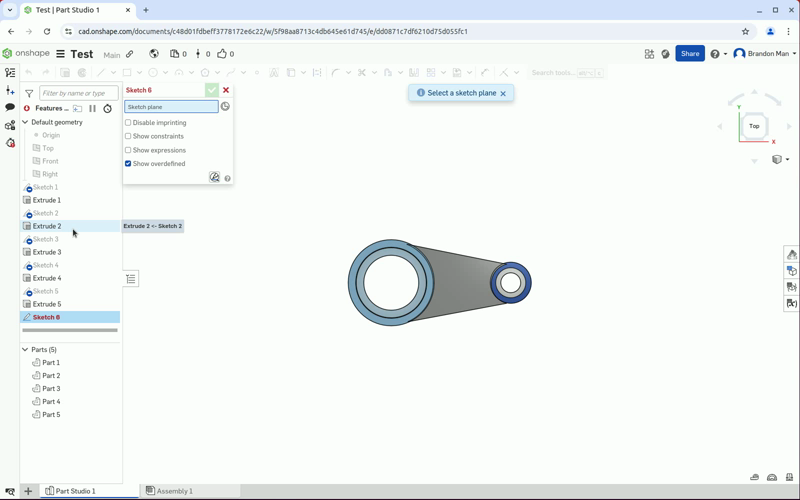
scroll(3)
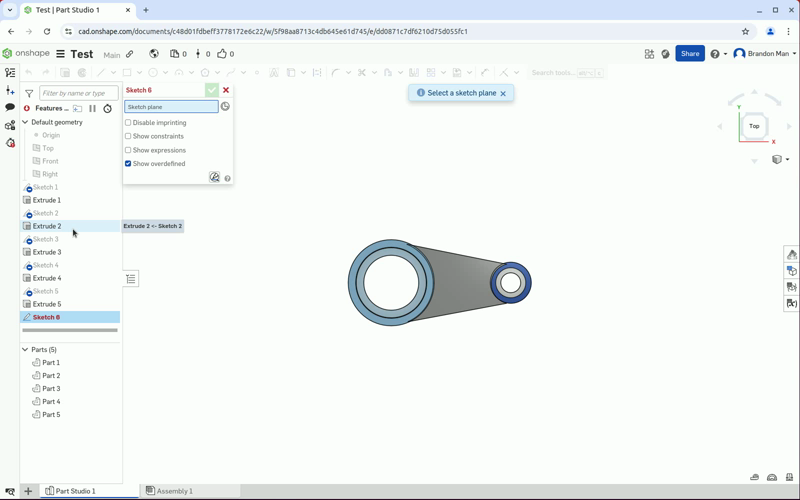
mouse_move(73, 150)
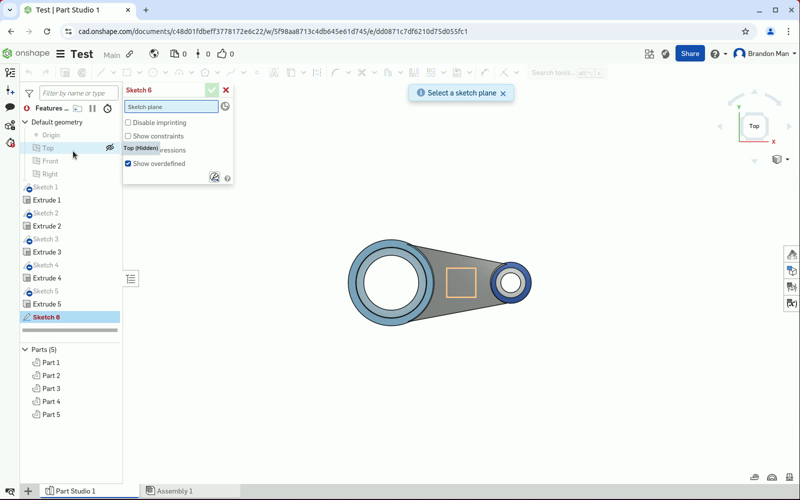
click(73, 150)
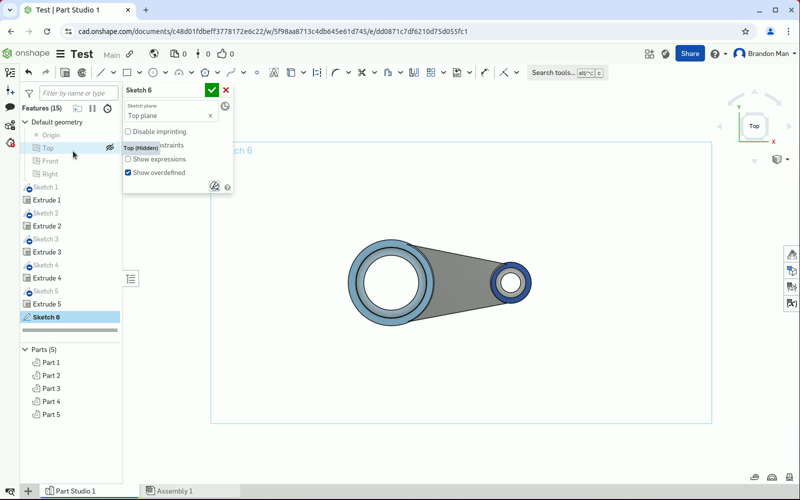
mouse_move(73, 352)
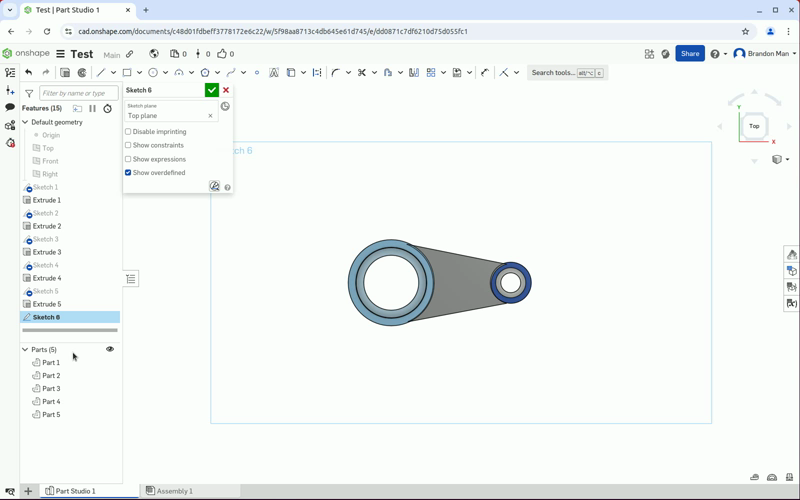
key(y)
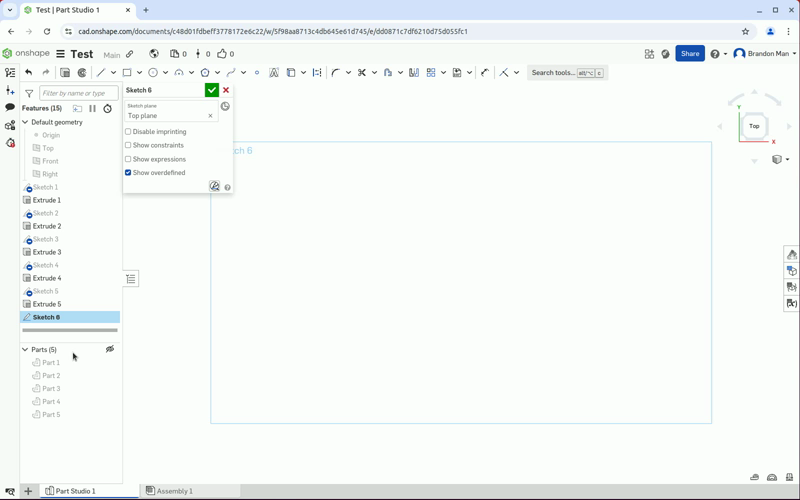
key(c)
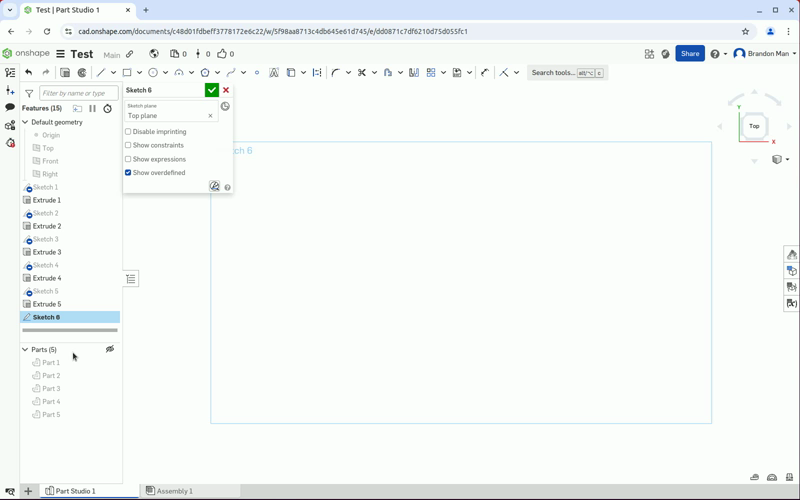
key_down(shift)
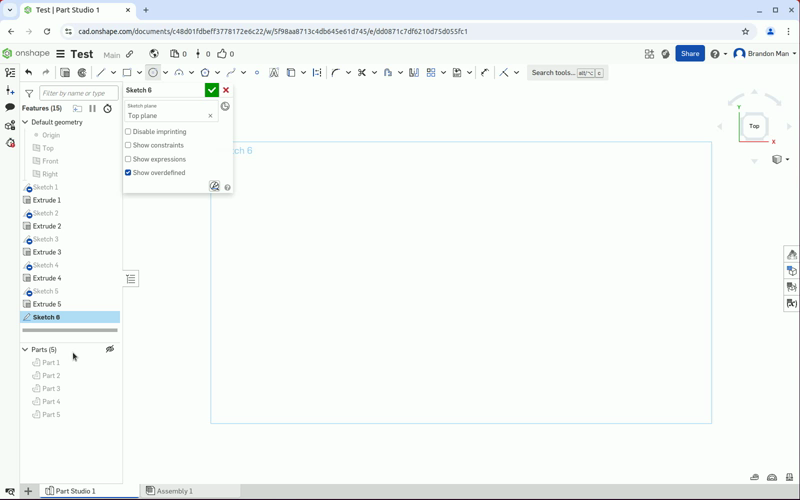
mouse_move(511, 282)
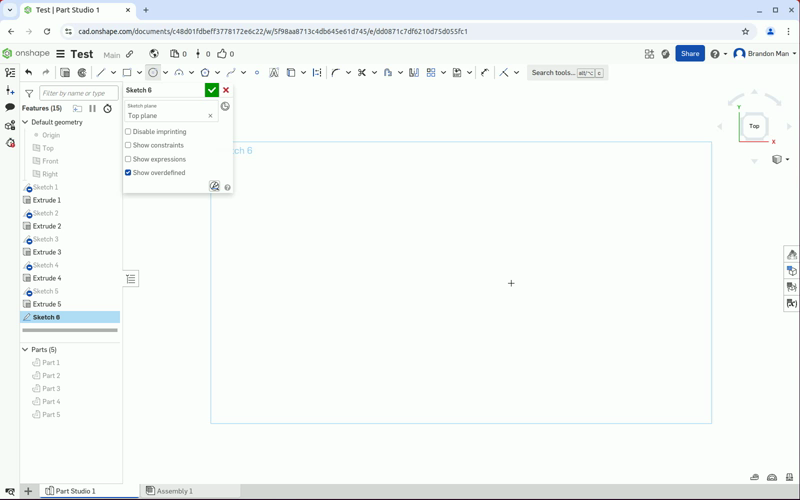
click(511, 282)
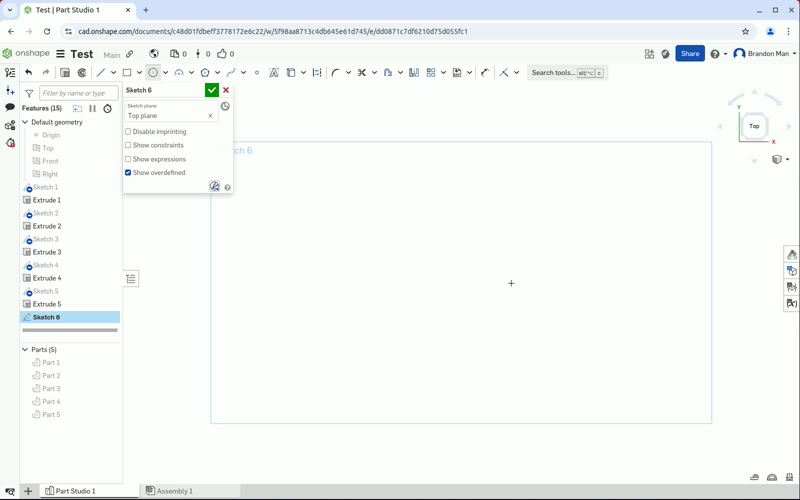
key_up(shift)
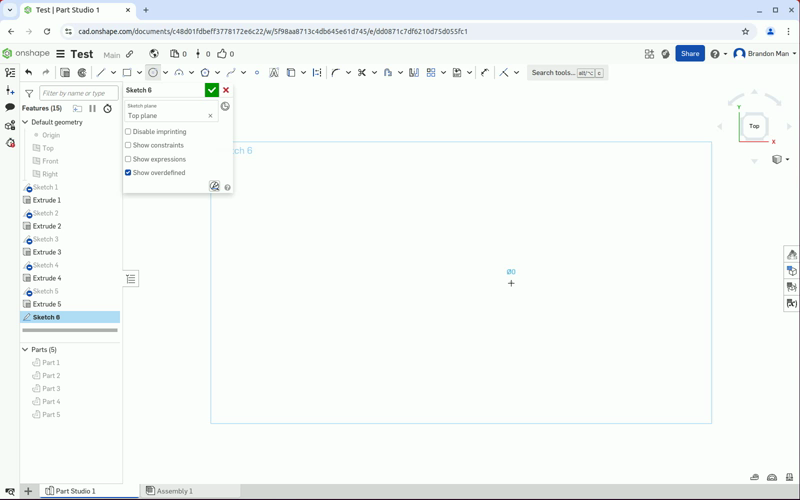
mouse_move(521, 282)
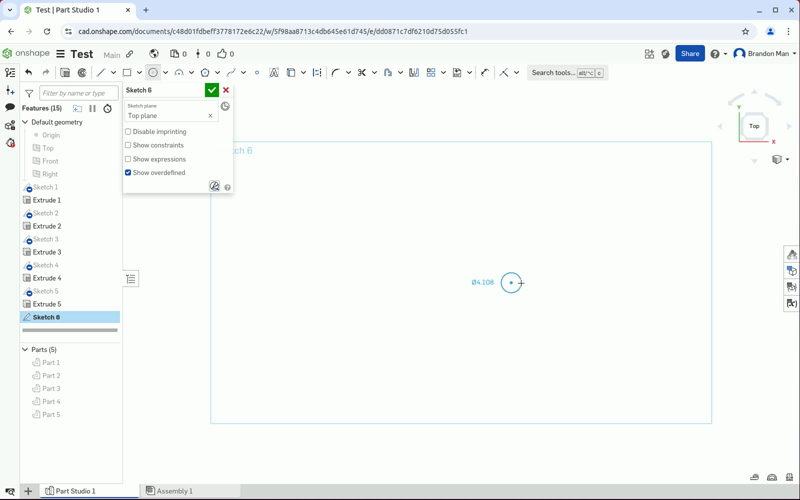
click(521, 282)
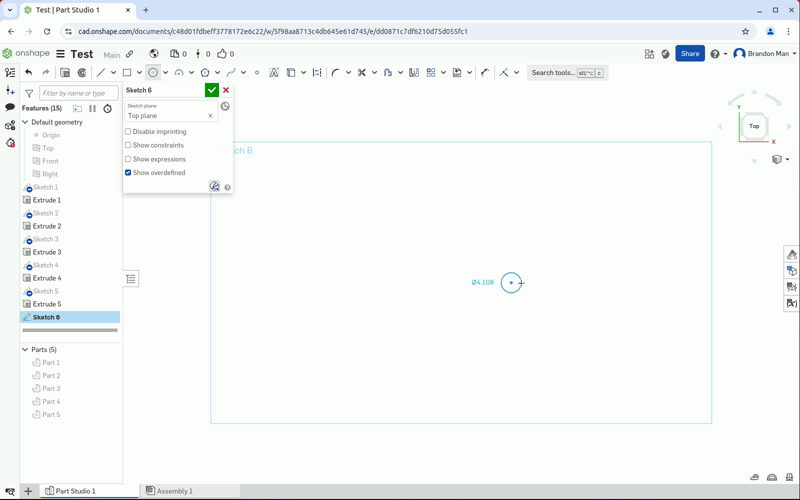
key(esc)
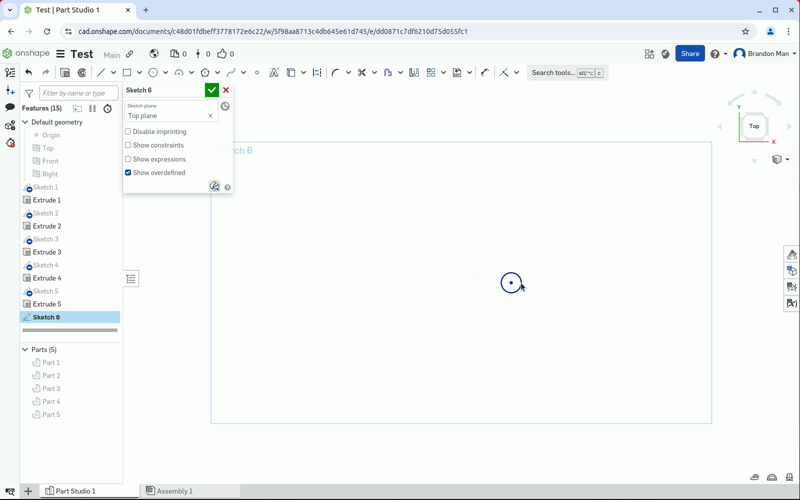
mouse_move(507, 290)
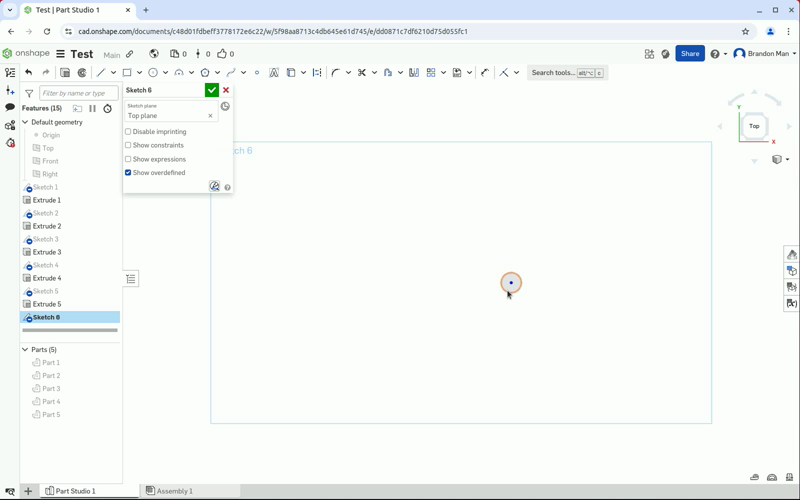
scroll(6)
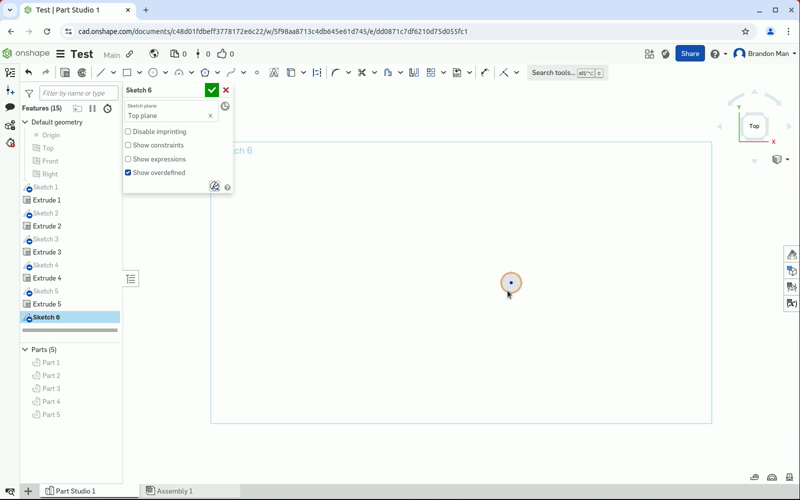
scroll(6)
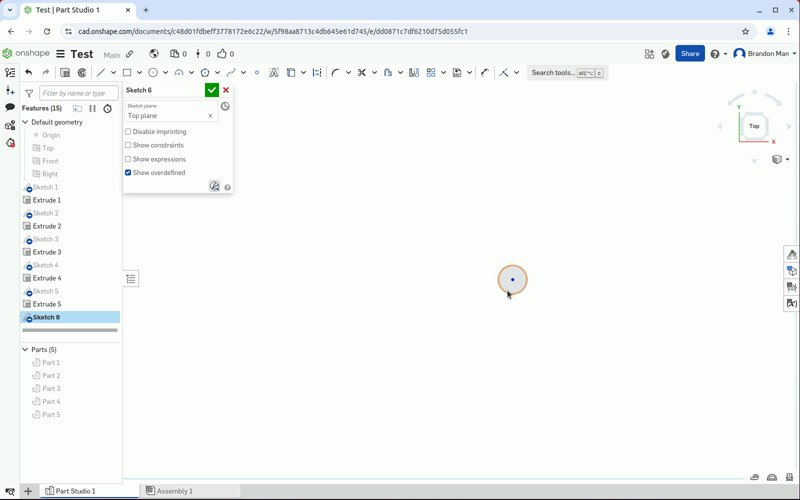
scroll(6)
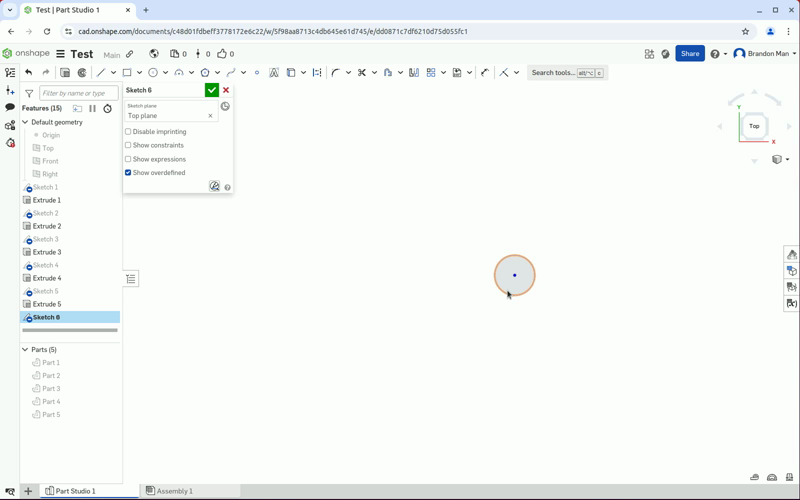
scroll(6)
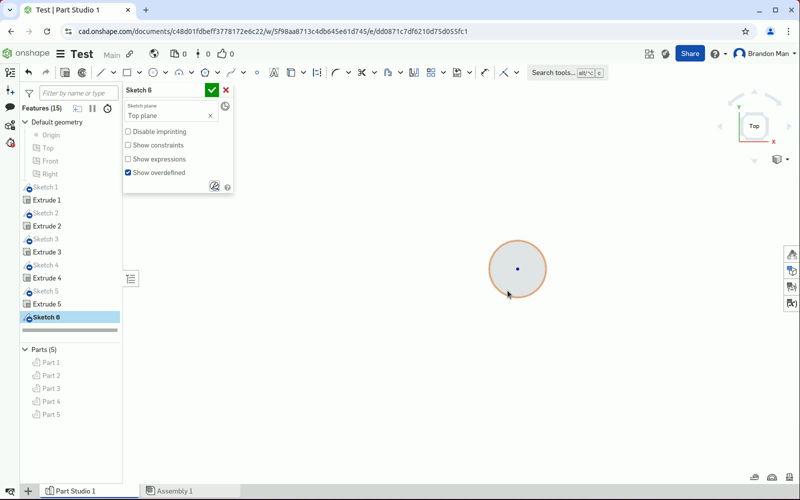
scroll(6)
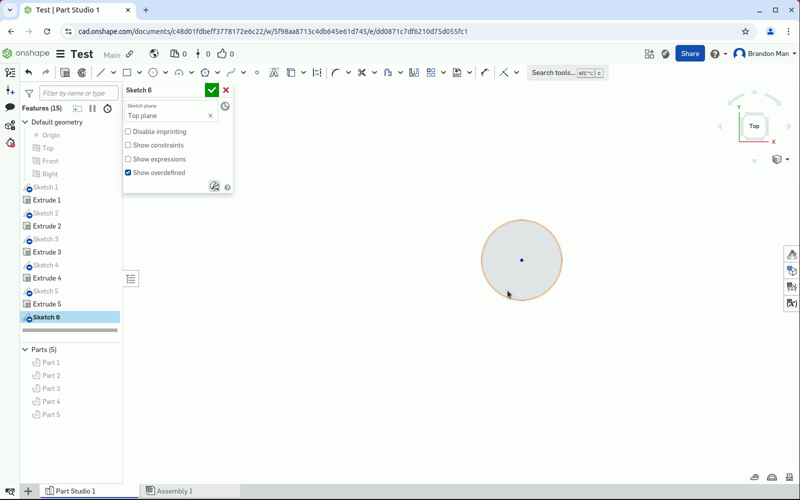
scroll(6)
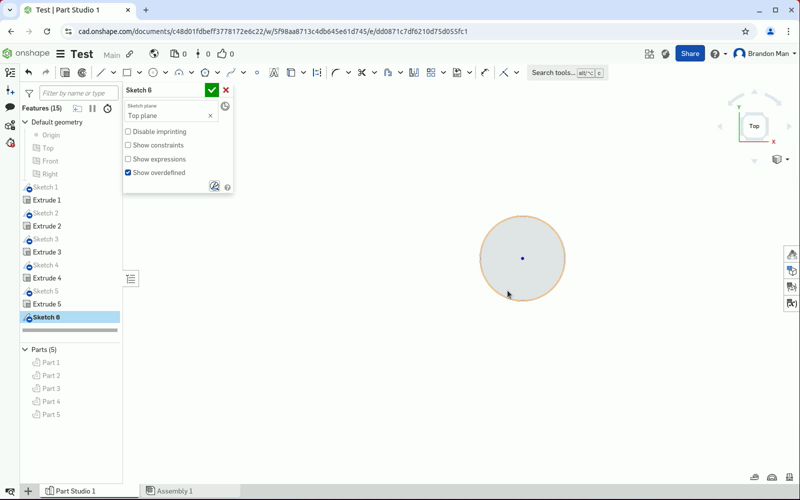
scroll(6)
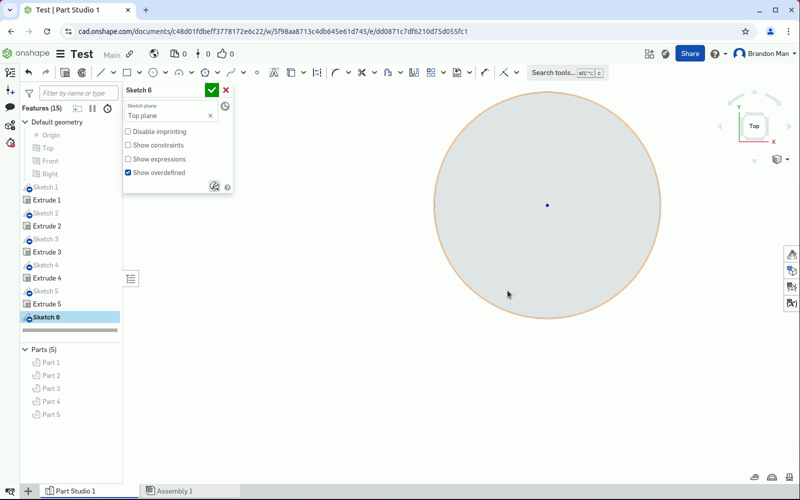
click(507, 290)
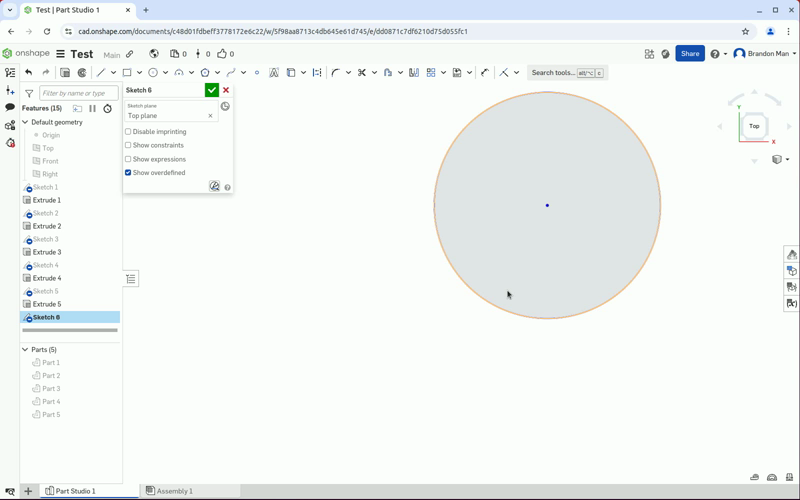
scroll(-6)
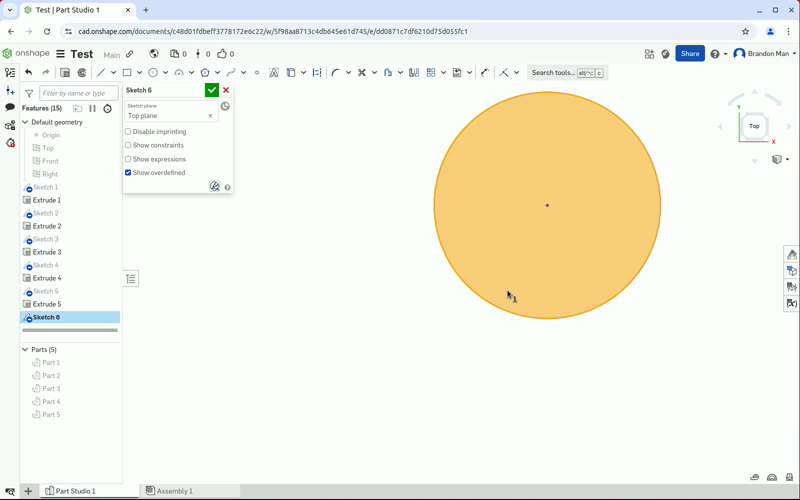
scroll(-6)
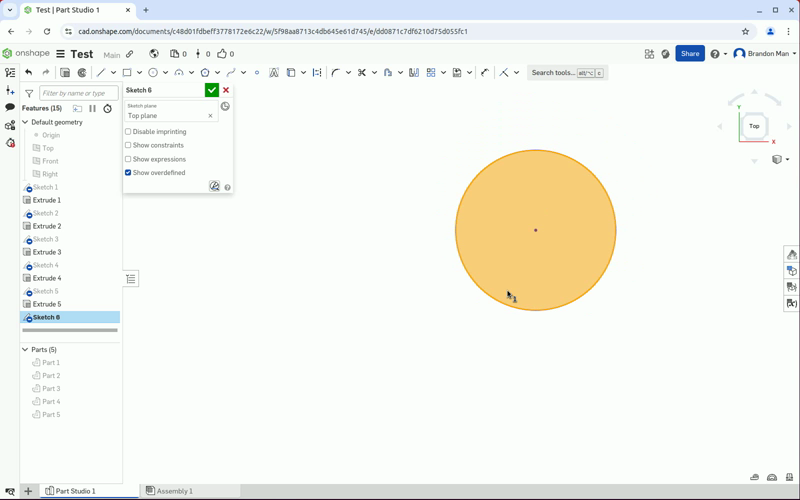
scroll(-6)
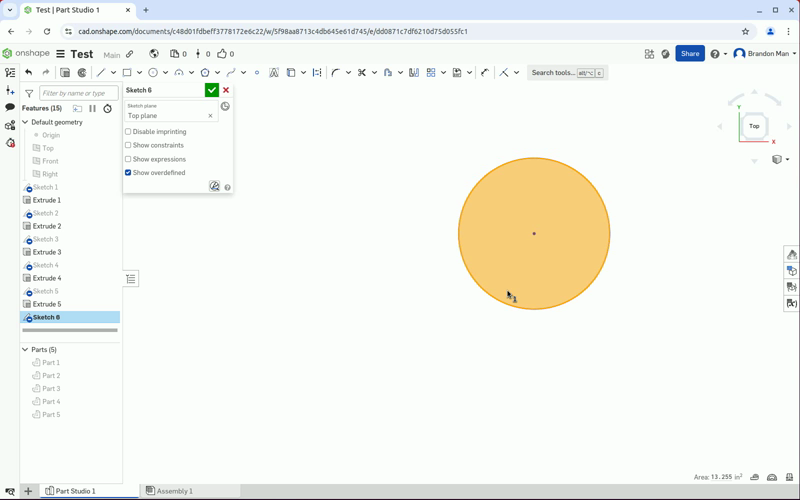
scroll(-6)
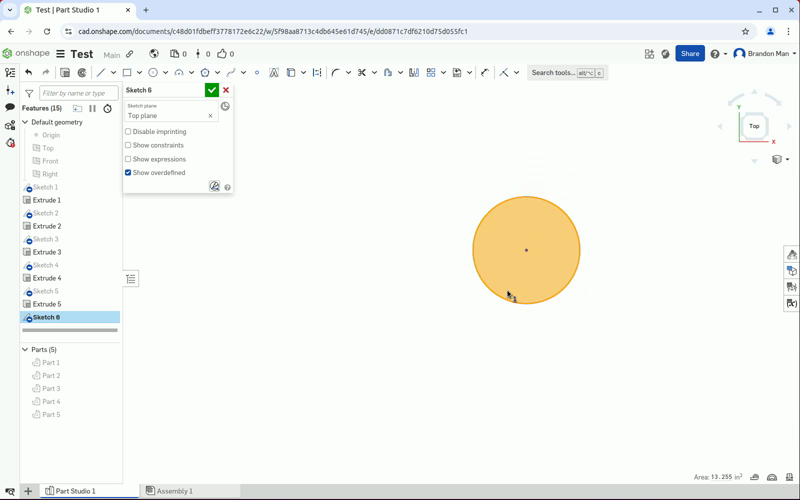
scroll(-6)
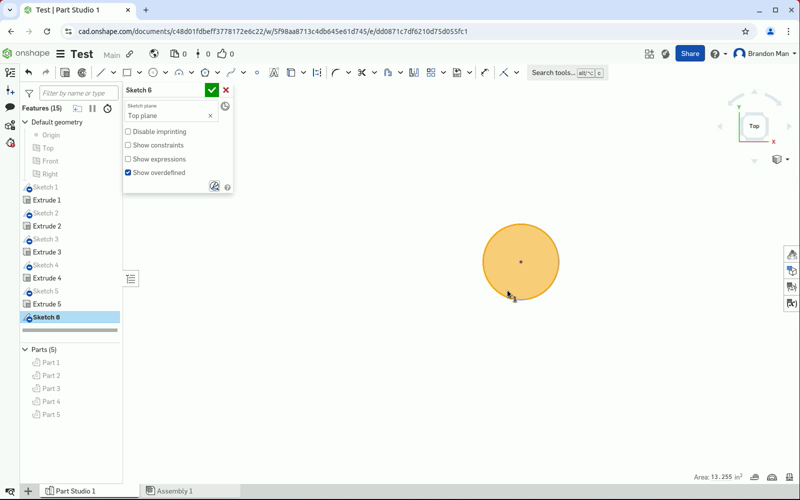
scroll(-6)
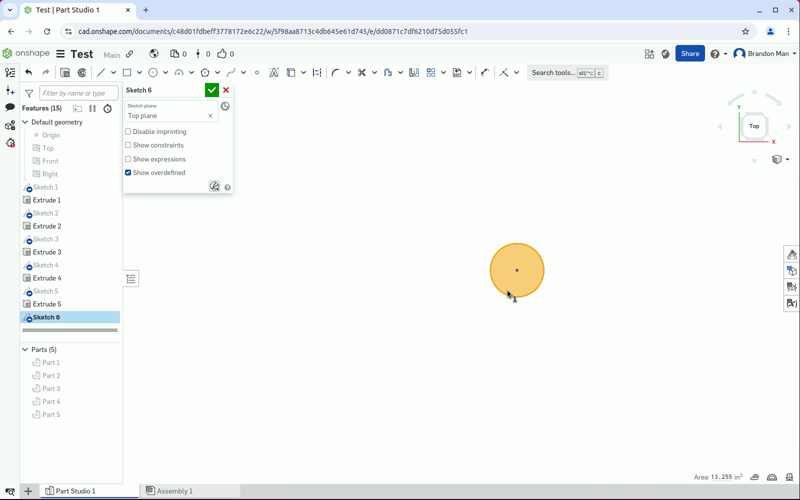
scroll(-6)
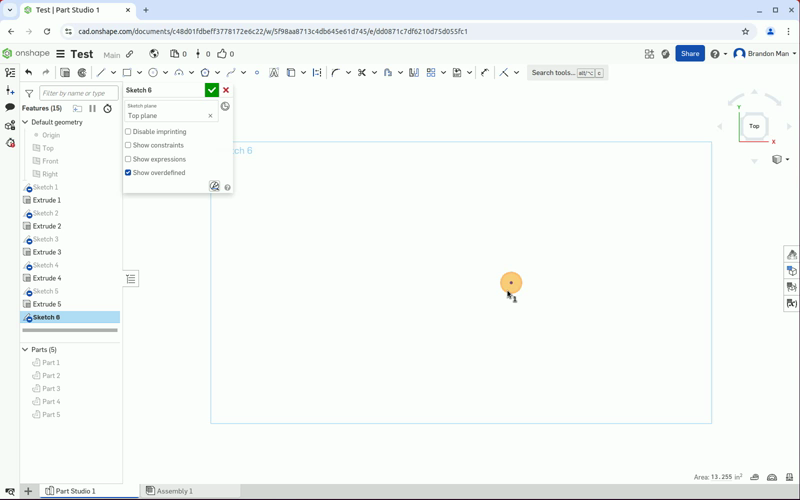
mouse_move(73, 352)
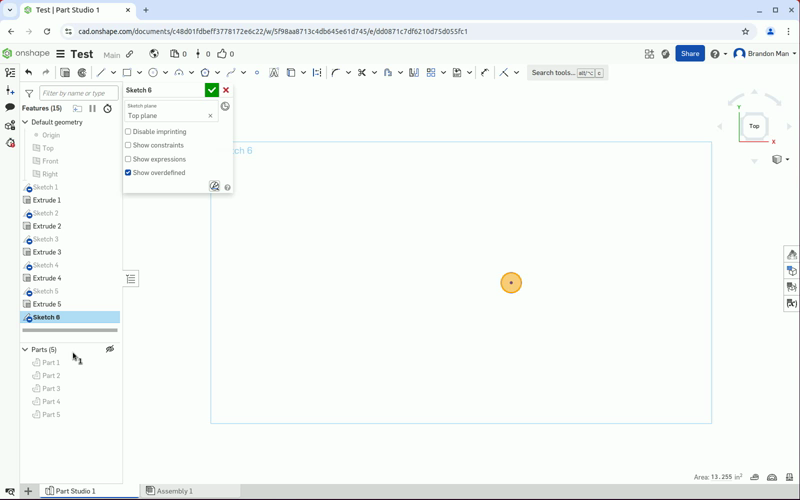
key(shift+y)
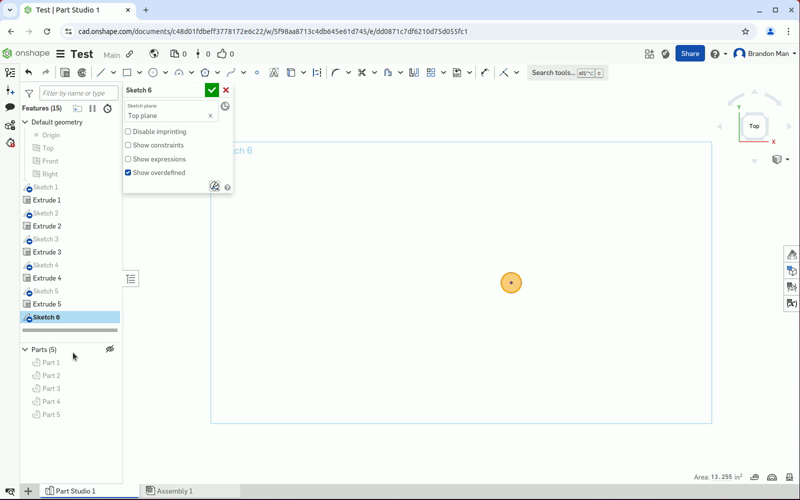
key(shift+e)
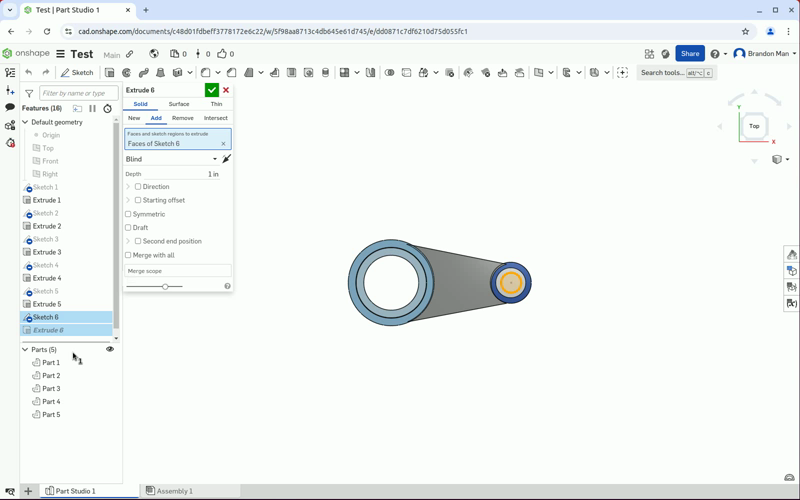
mouse_move(143, 106)
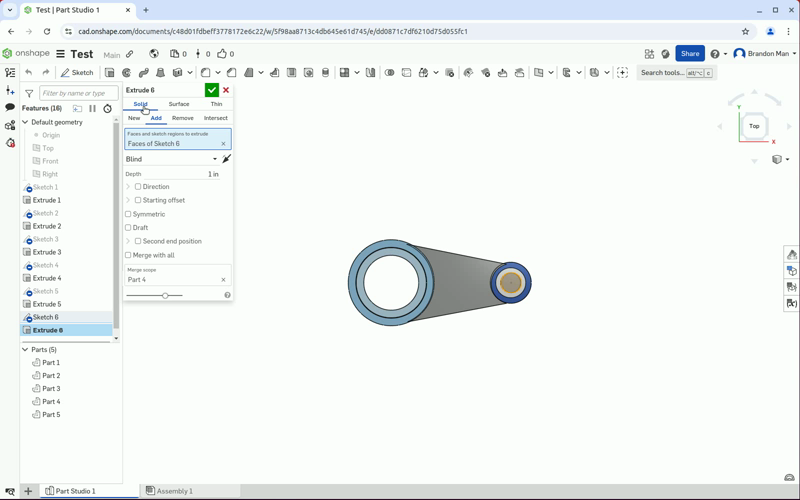
click(143, 106)
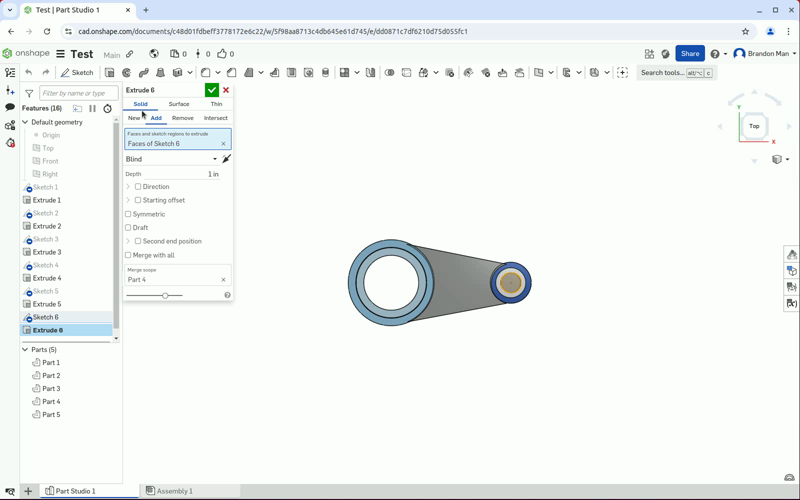
mouse_move(137, 120)
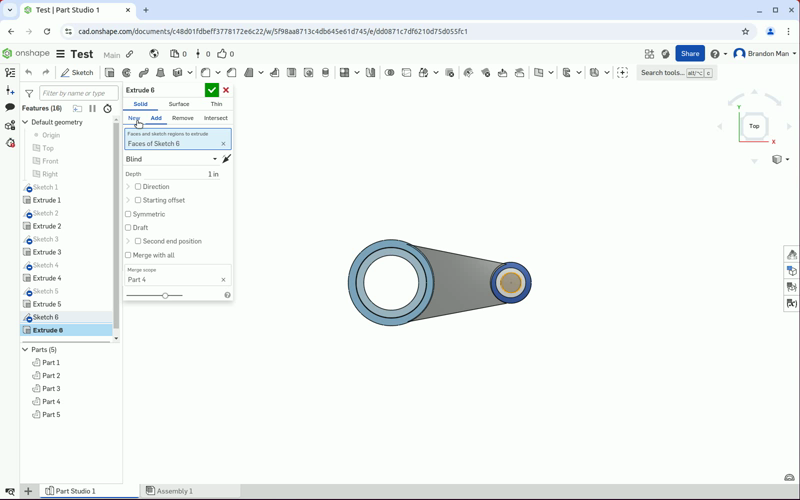
click(137, 120)
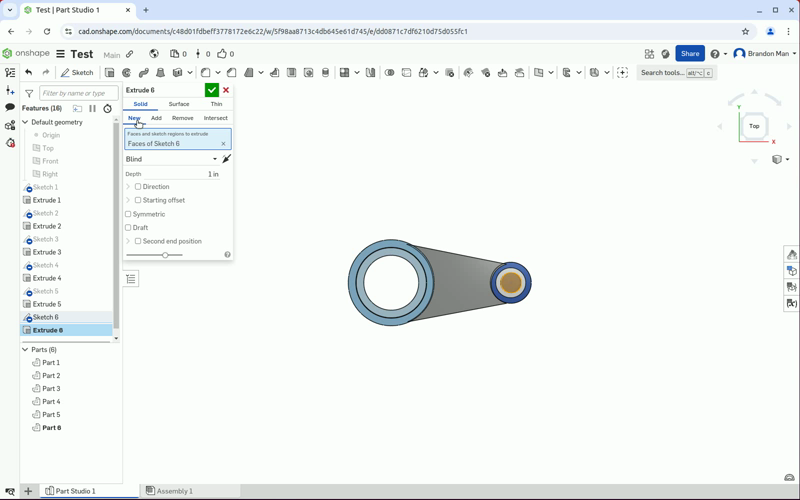
key(tab, 4)
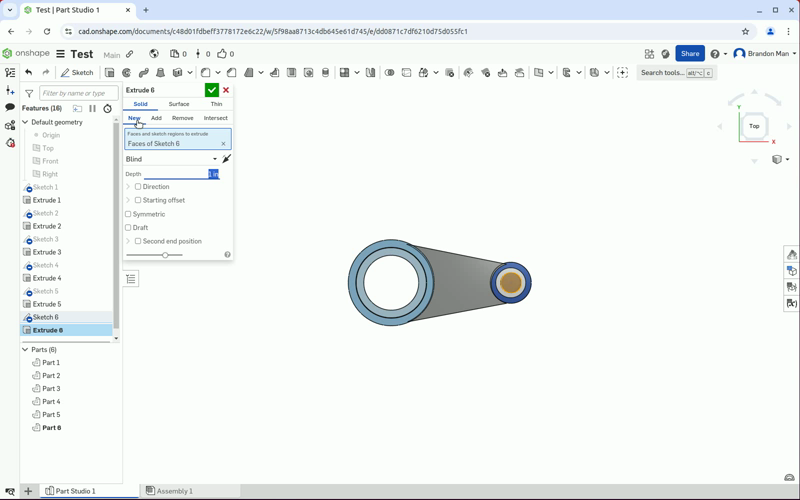
text(-4.333)
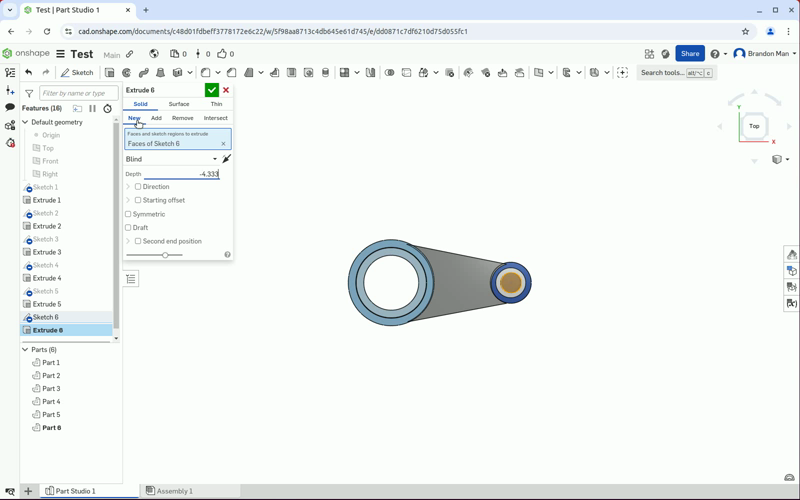
key(enter)
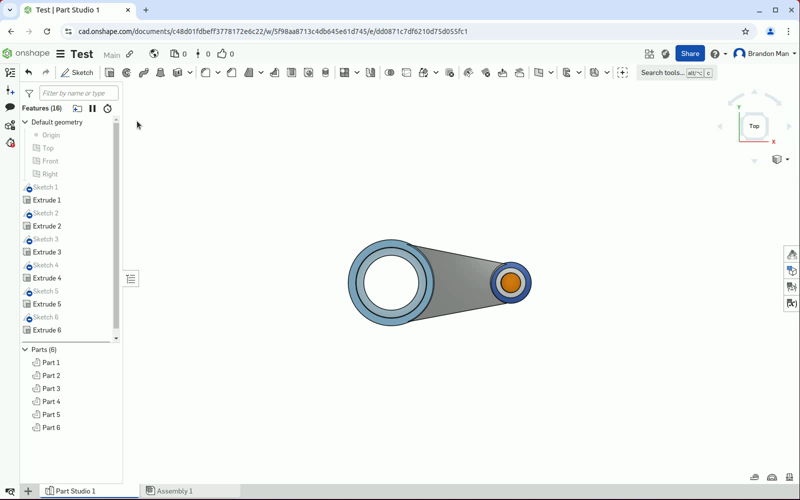
key(shift+h)
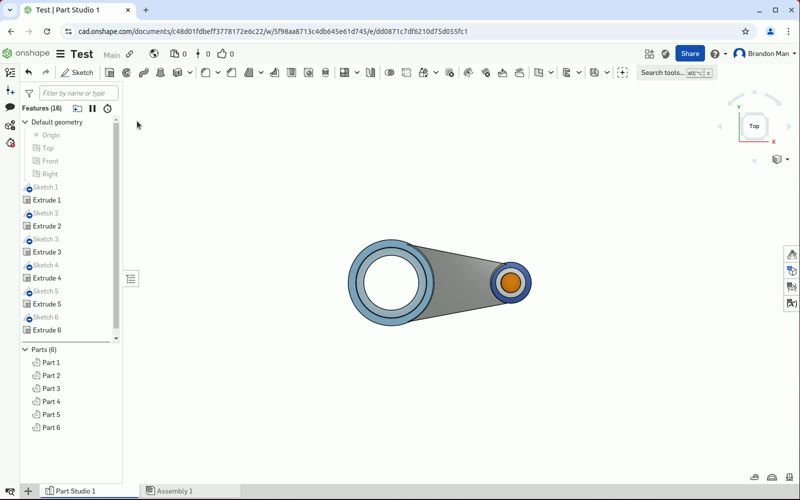
key(shift+h)
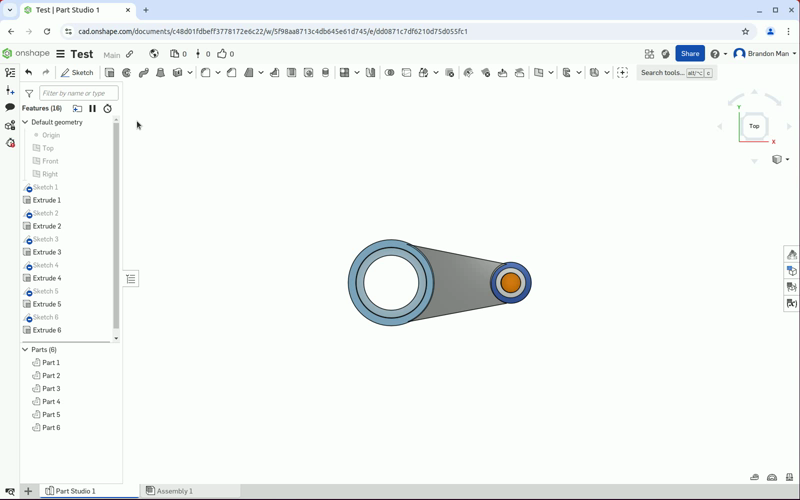
mouse_move(69, 189)
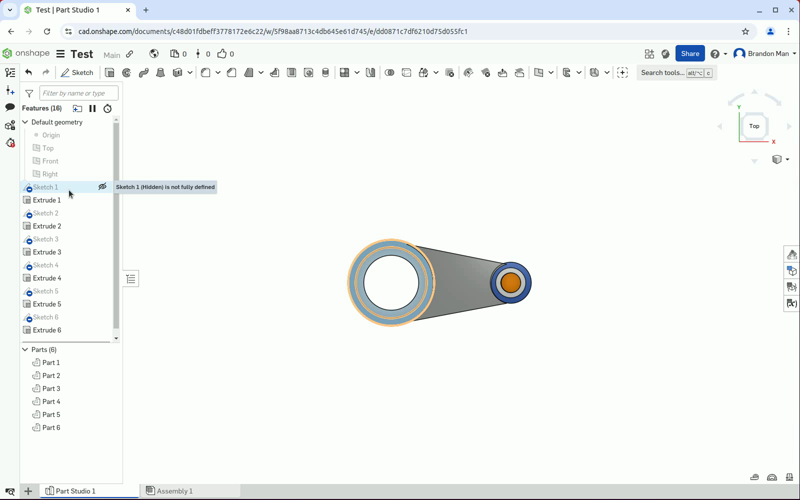
click(69, 189)
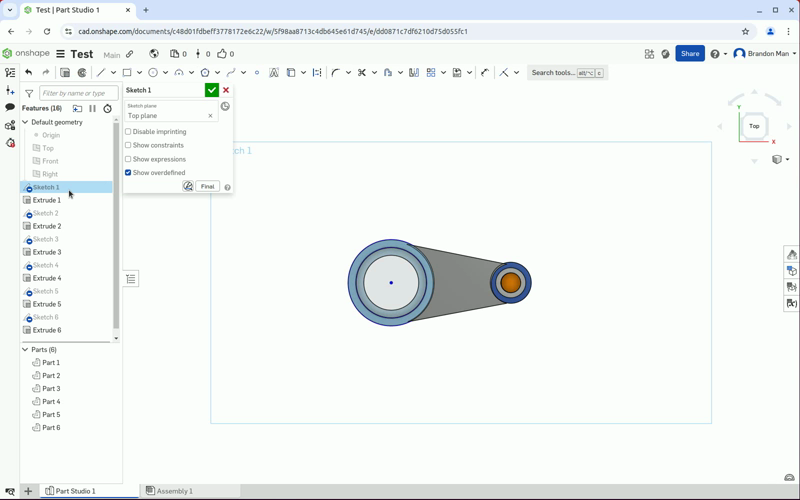
mouse_move(229, 92)
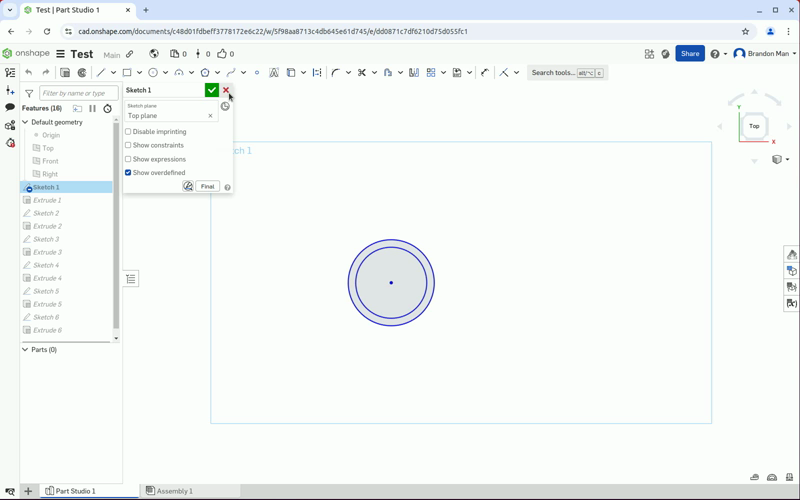
click(229, 92)
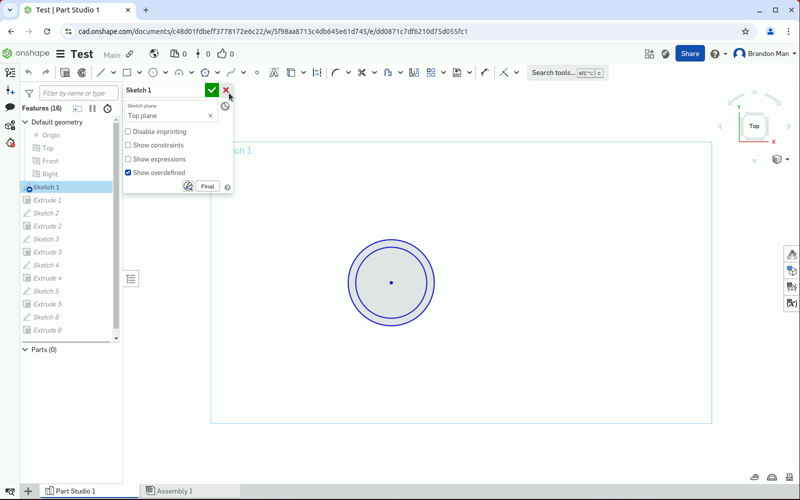
key(shift+s)
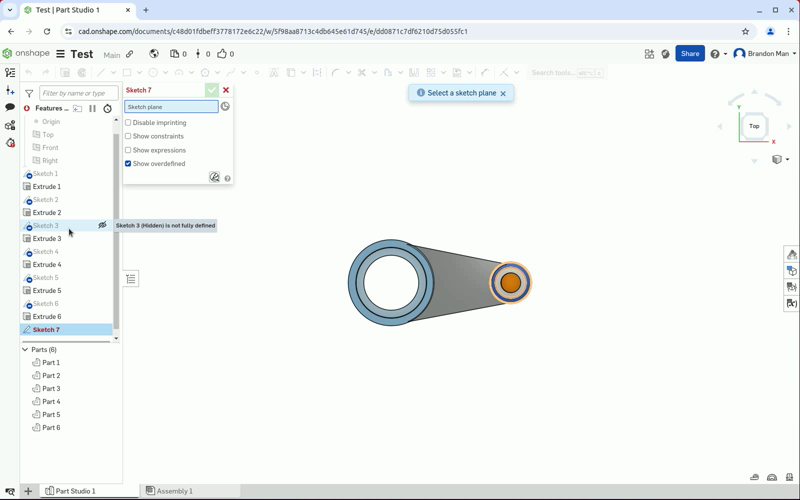
scroll(3)
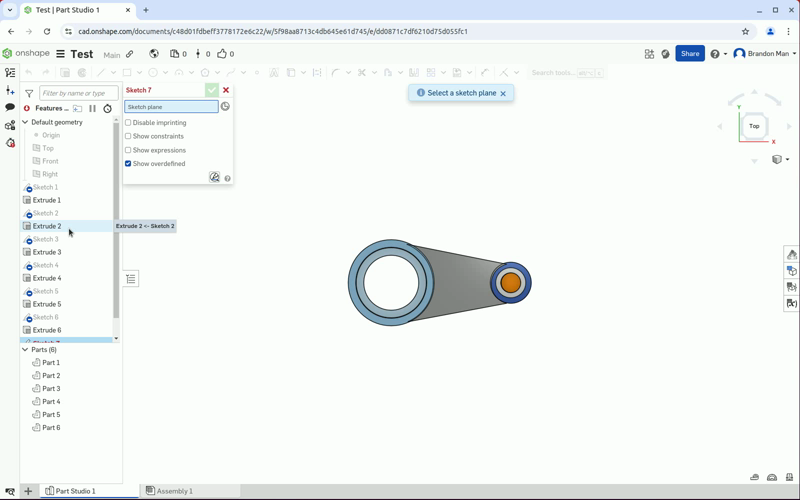
mouse_move(69, 150)
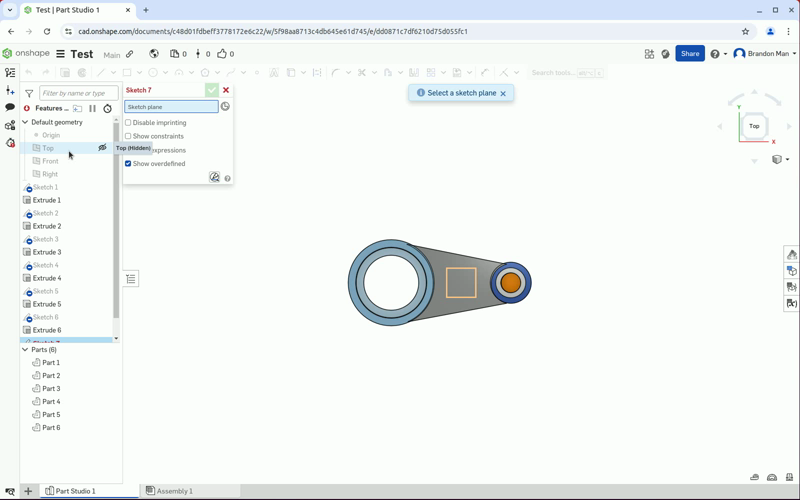
click(69, 150)
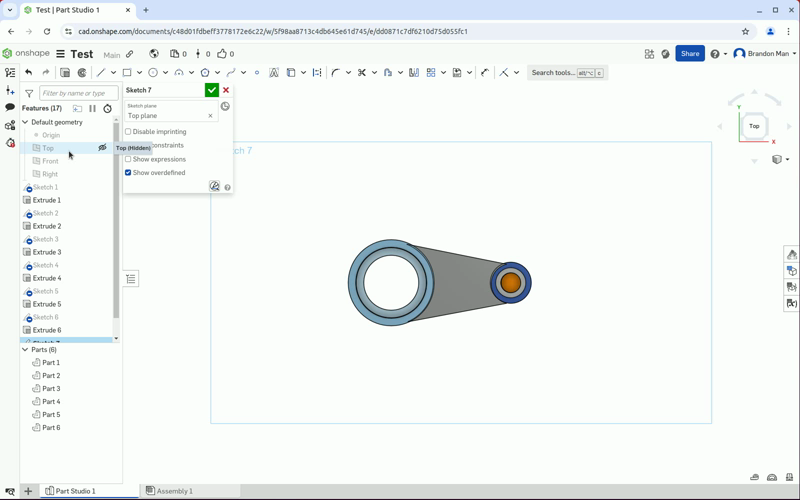
mouse_move(73, 352)
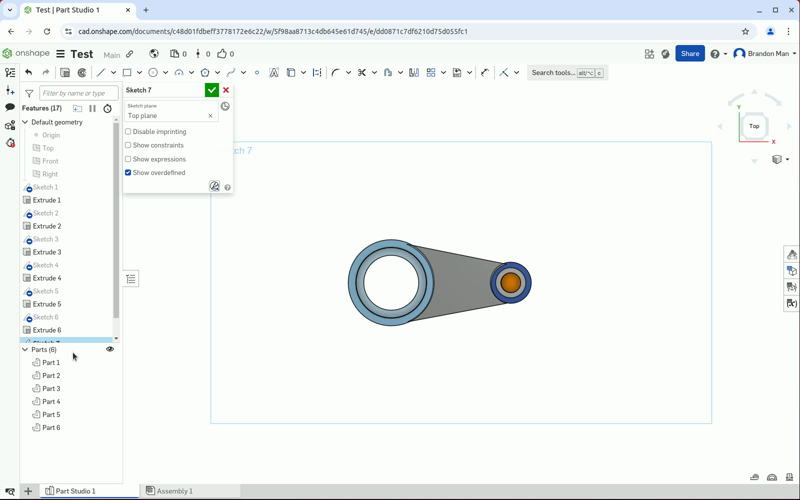
key(y)
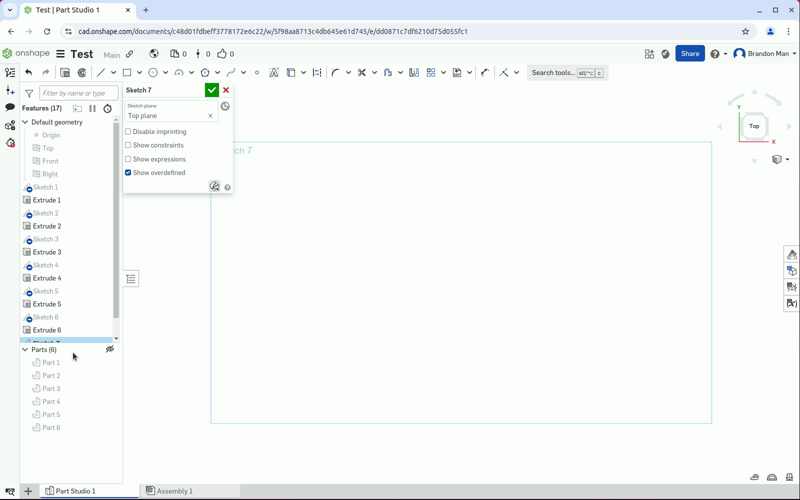
key(c)
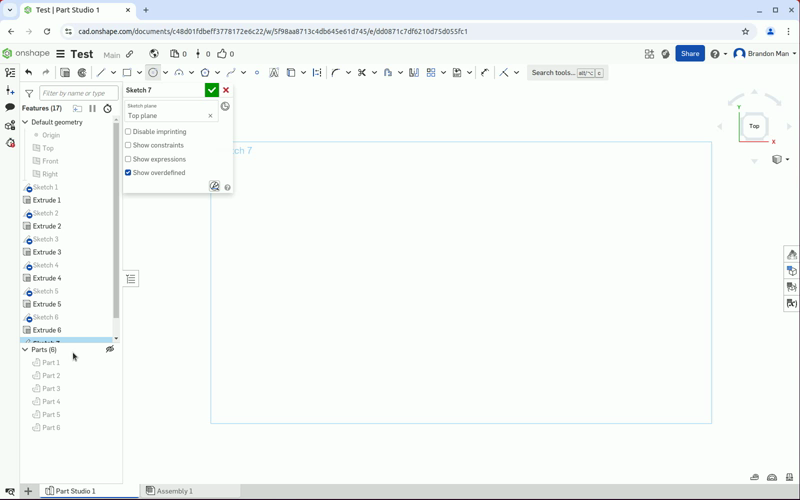
key_down(shift)
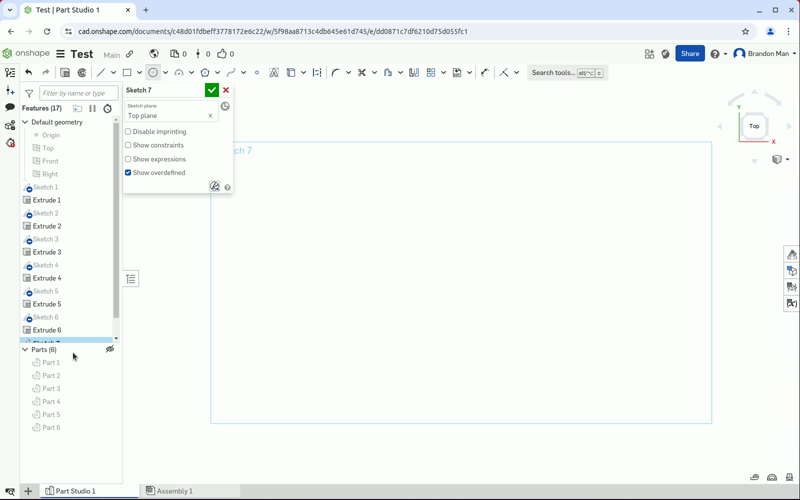
mouse_move(391, 282)
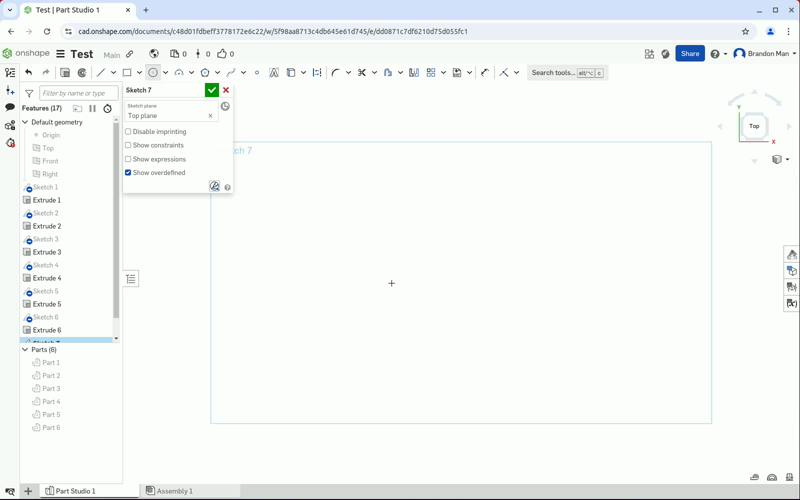
click(391, 282)
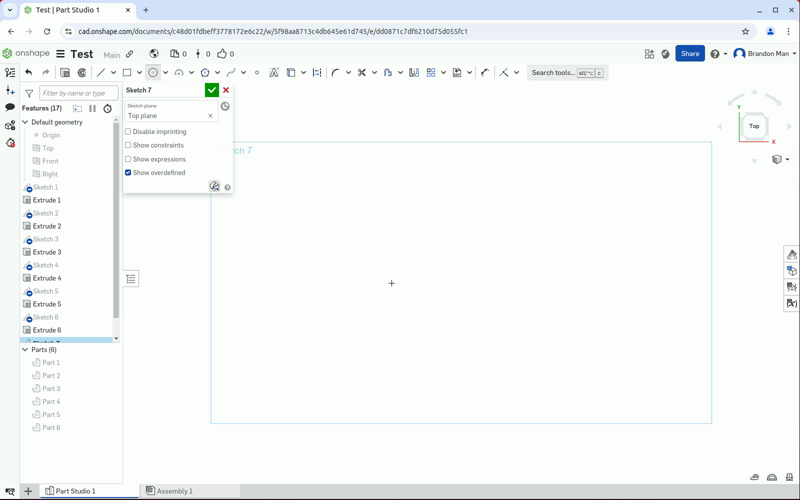
key_up(shift)
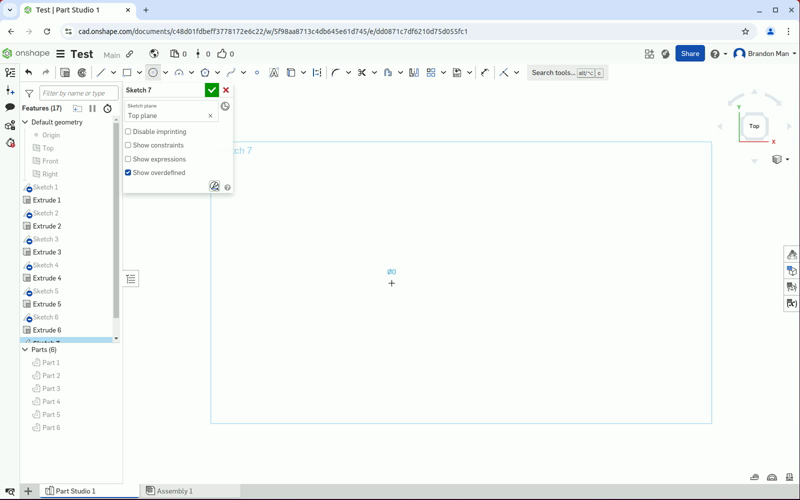
mouse_move(420, 282)
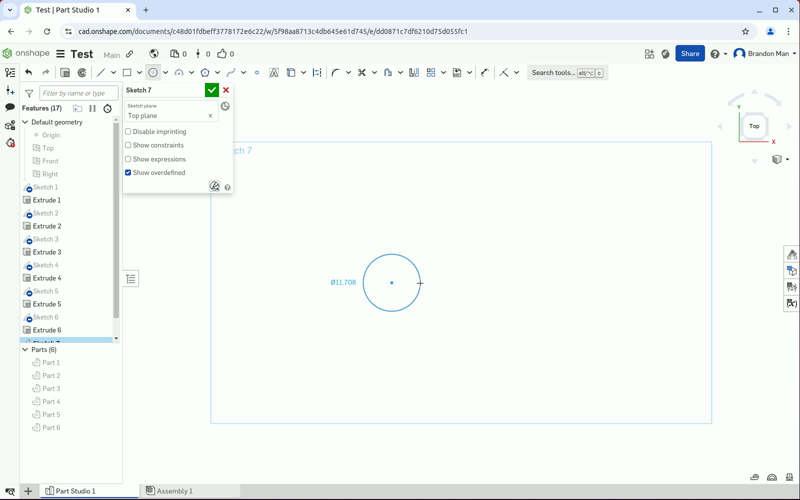
click(420, 282)
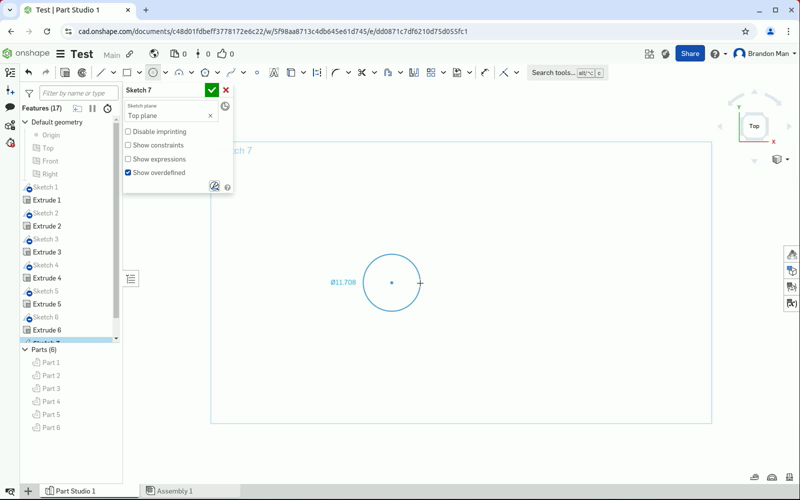
key(esc)
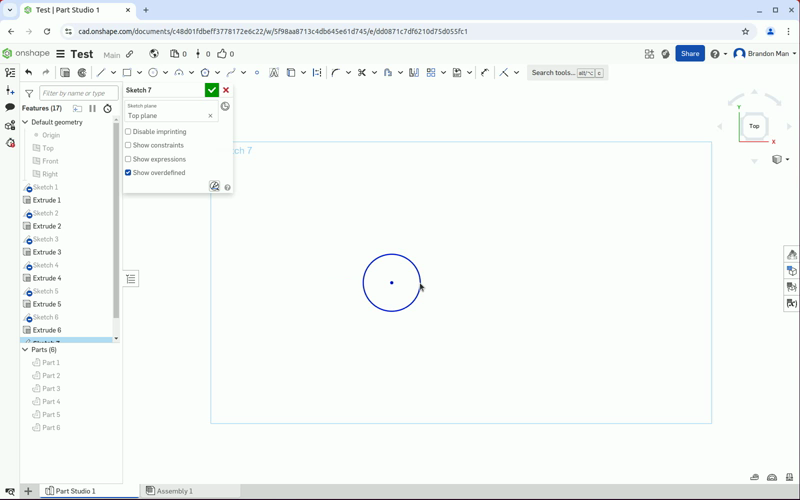
mouse_move(404, 291)
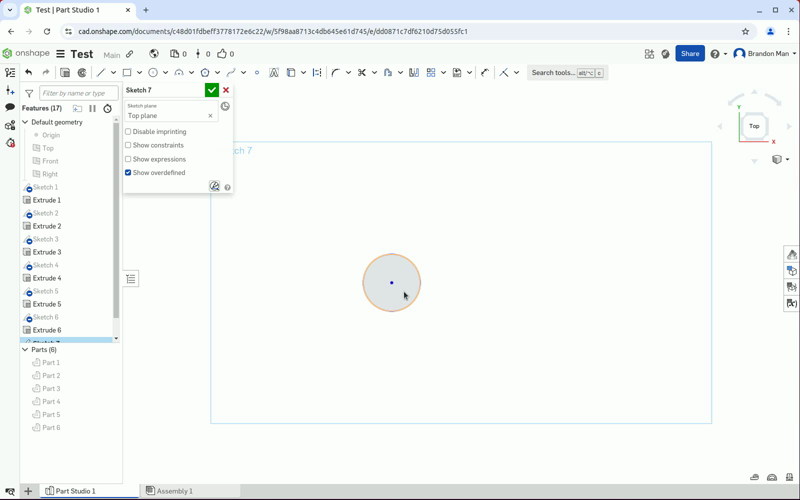
click(404, 291)
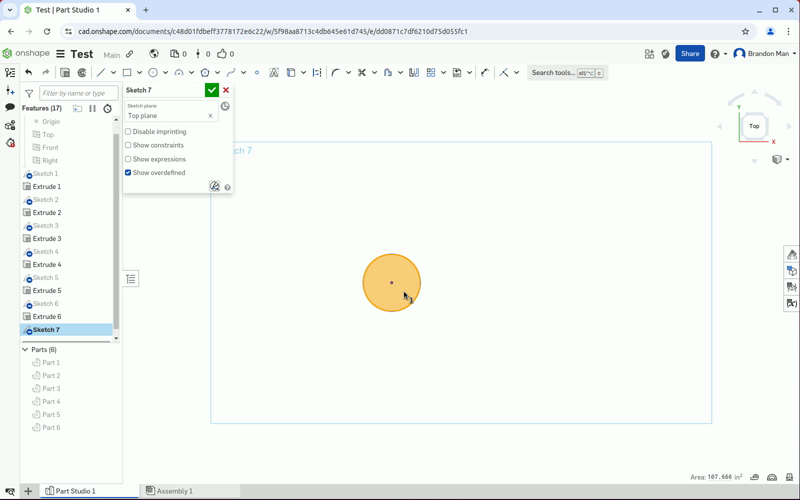
mouse_move(73, 352)
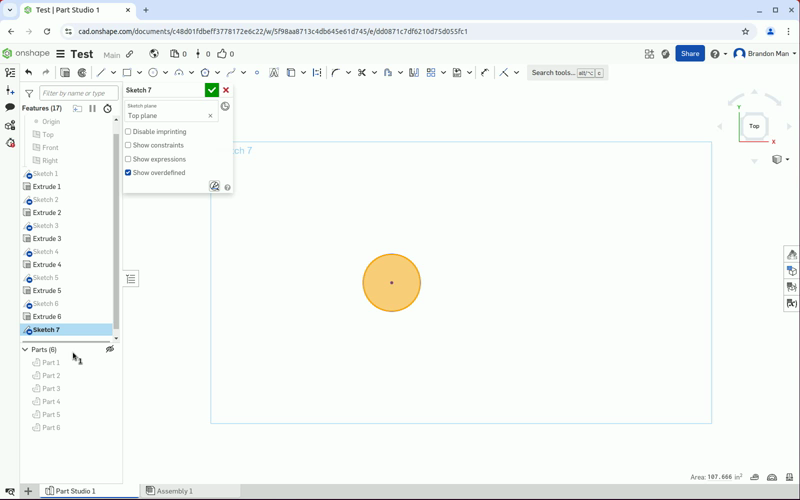
key(shift+y)
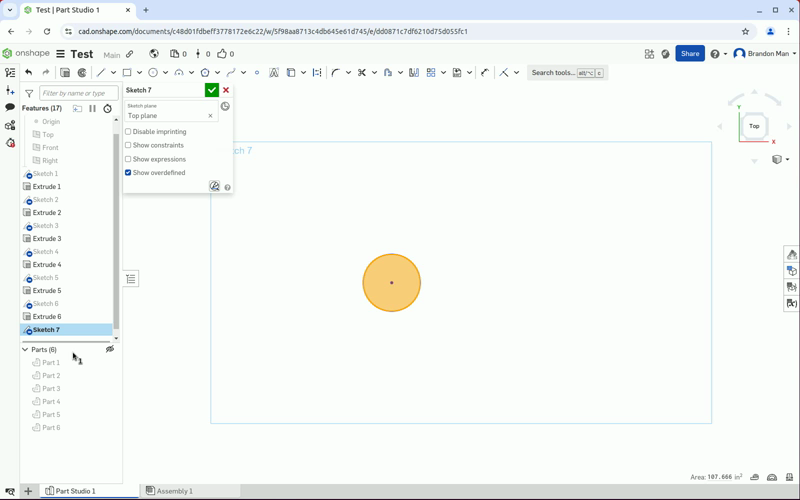
key(shift+e)
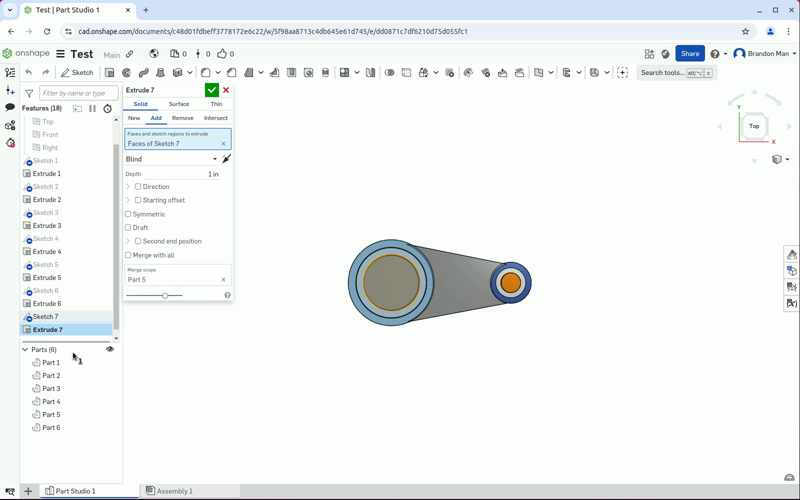
mouse_move(143, 106)
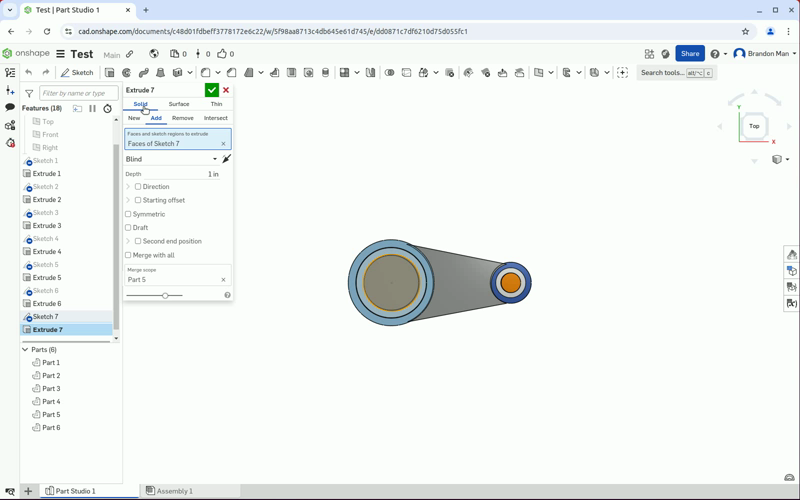
click(143, 106)
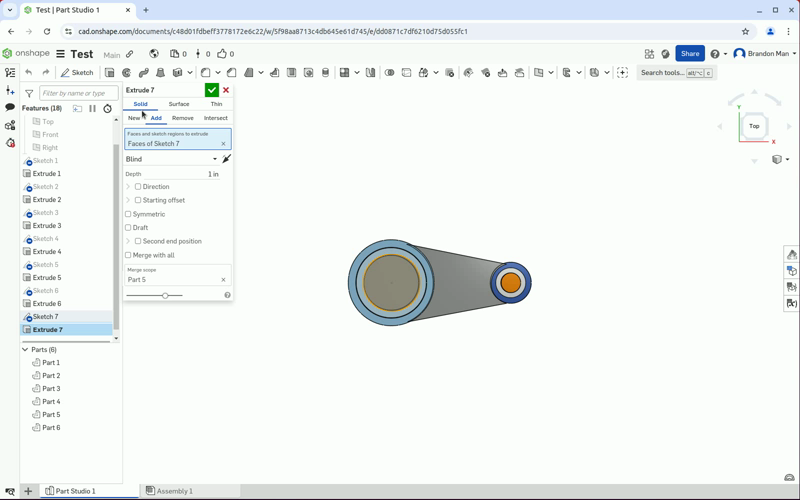
mouse_move(137, 120)
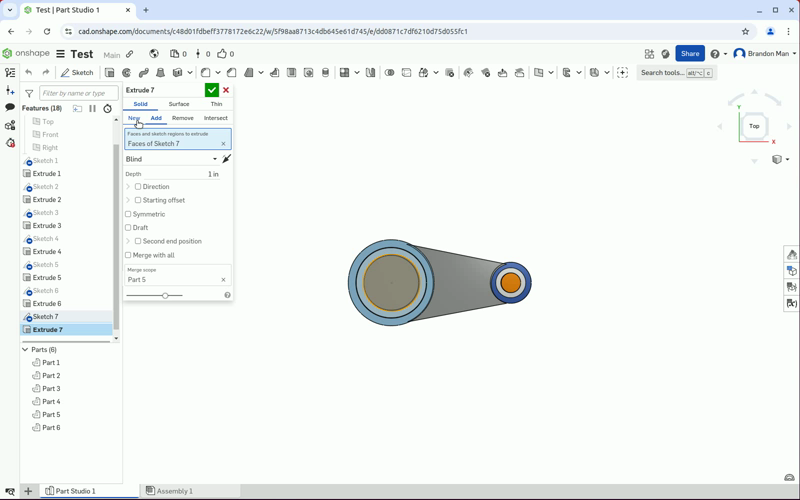
click(137, 120)
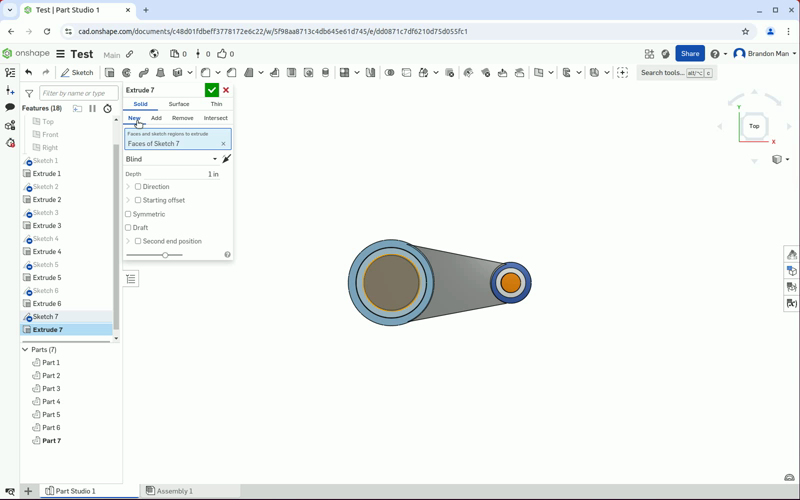
key(tab, 4)
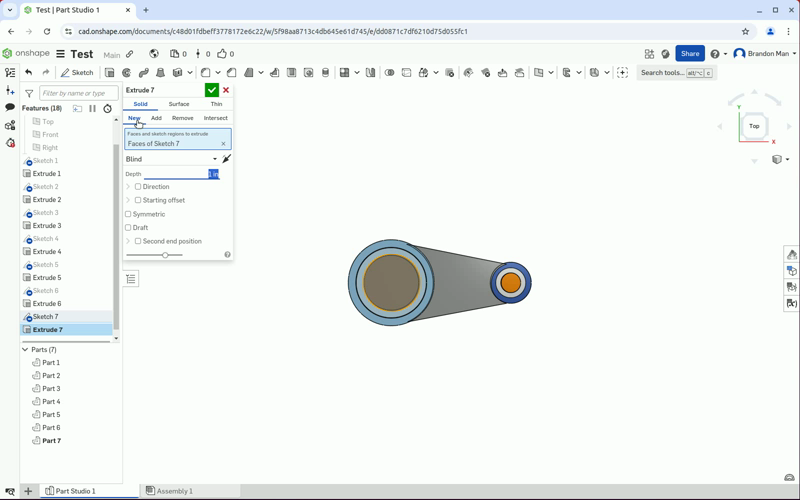
text(-4.333)
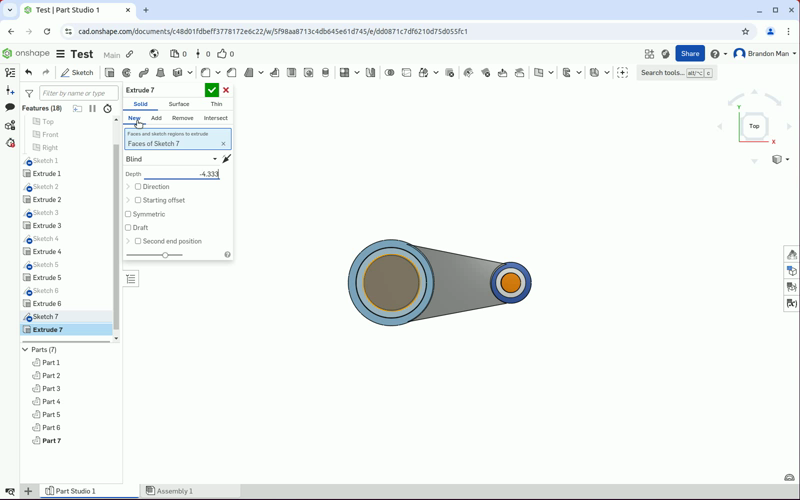
key(enter)
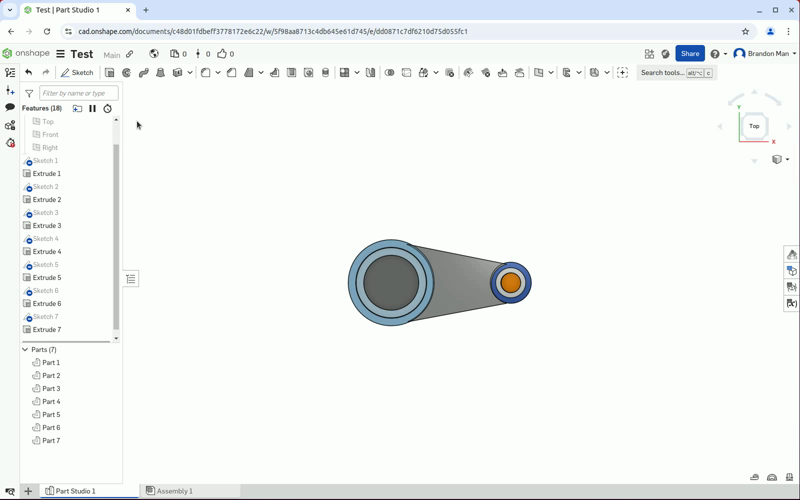
key(shift+h)
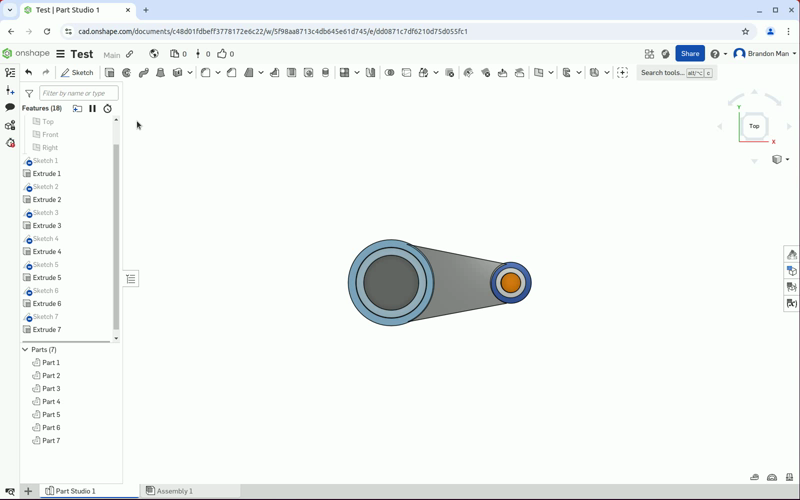
key(shift+h)
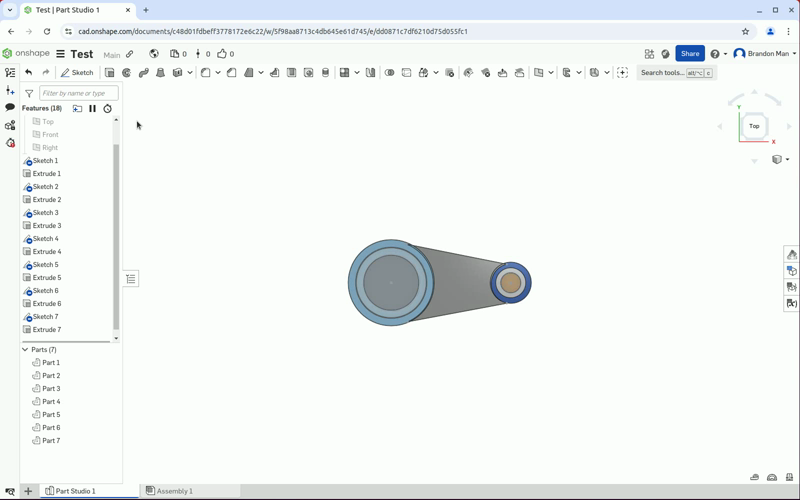
key(shift+7)
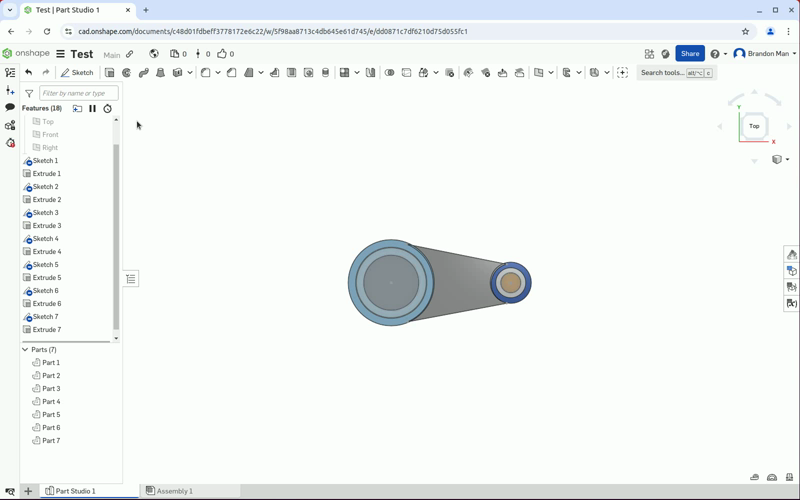
key(up, 3)
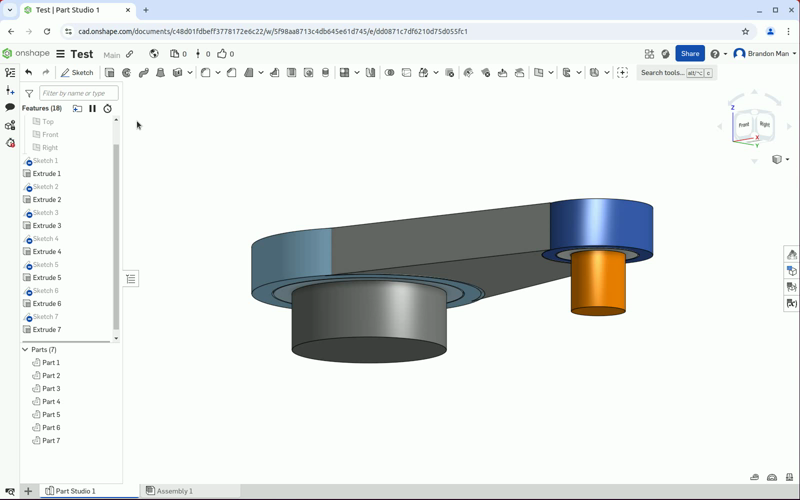
key(left, 3)
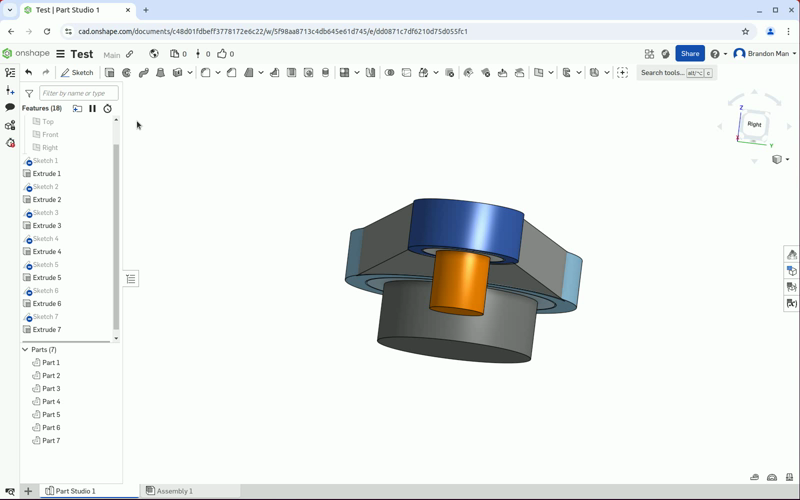
key(right, 3)
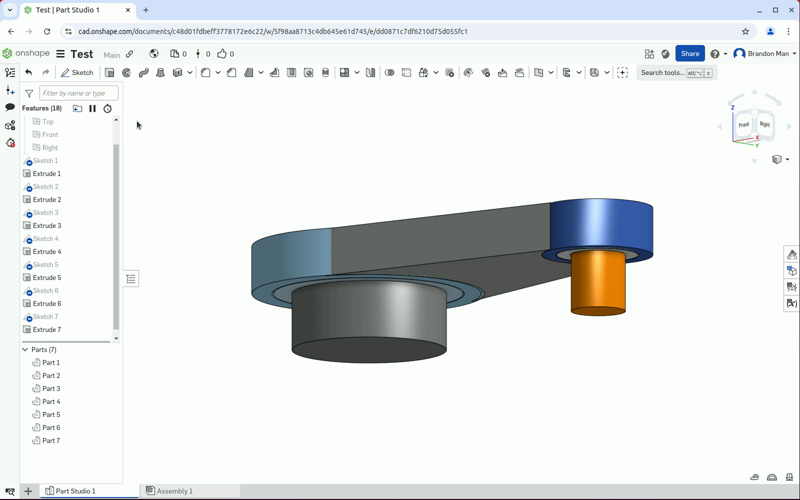
key(down, 3)
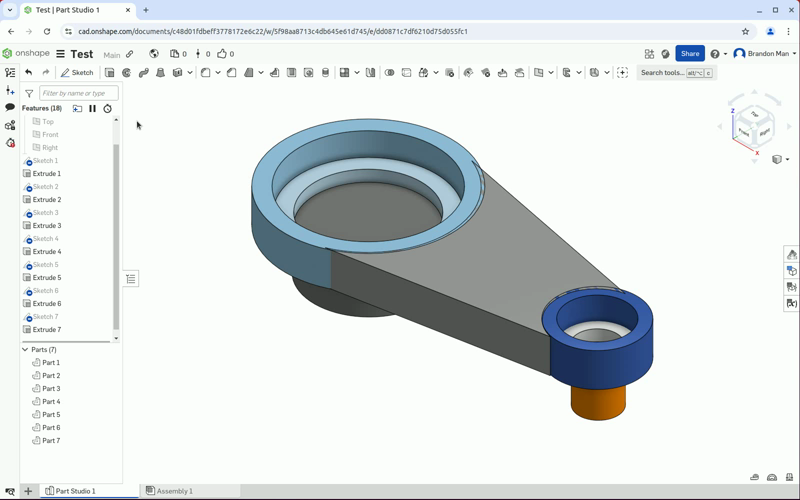
mouse_move(69, 163)
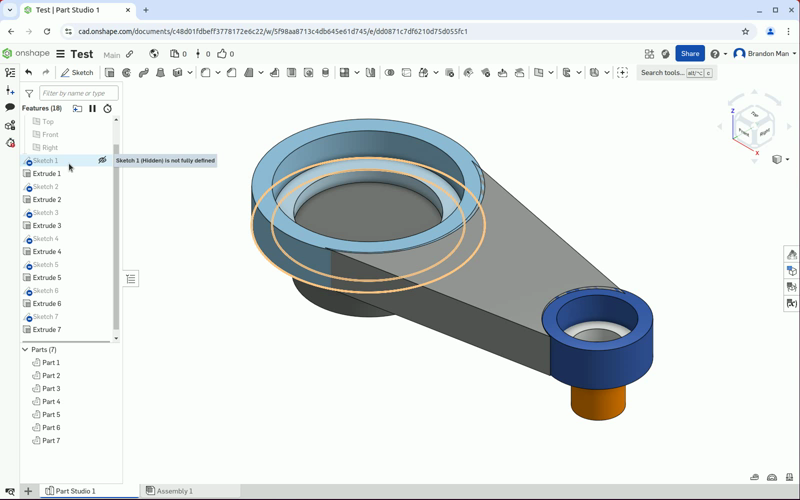
click(69, 163)